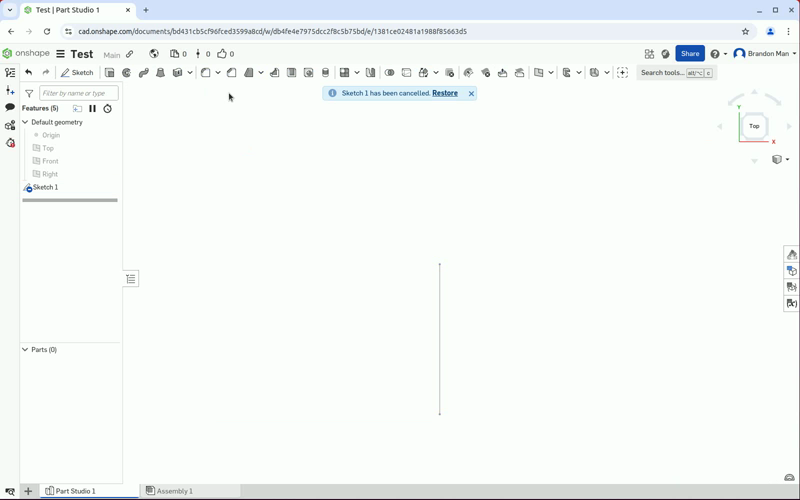
key(shift+h)
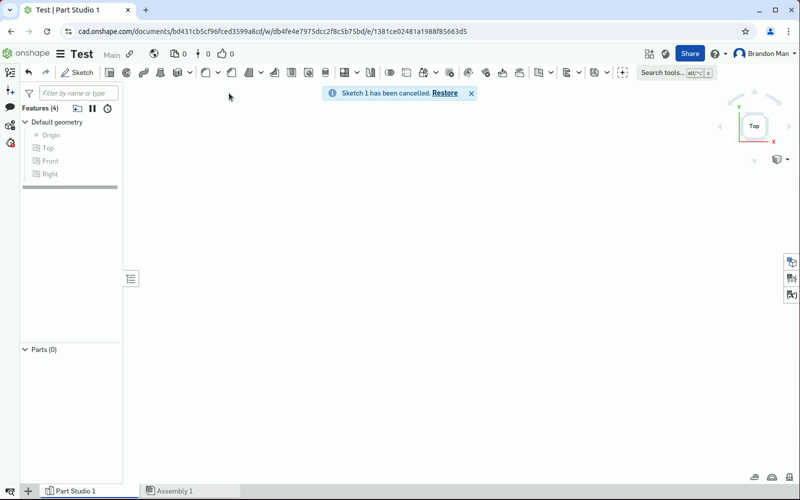
mouse_move(73, 352)
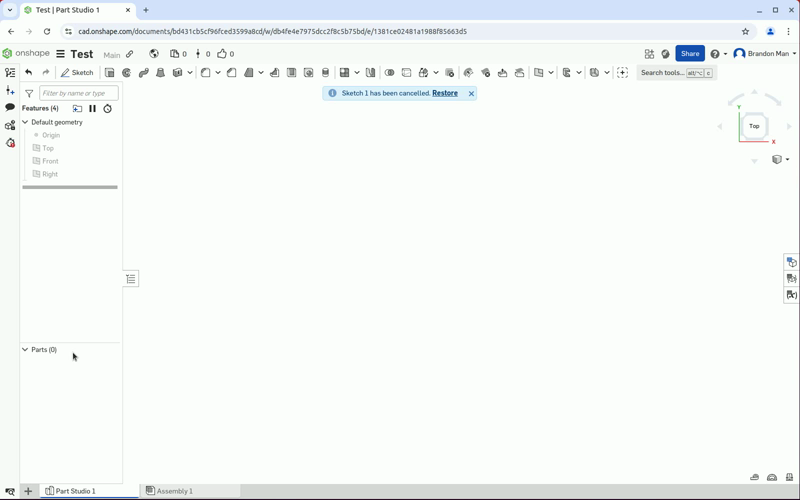
key(y)
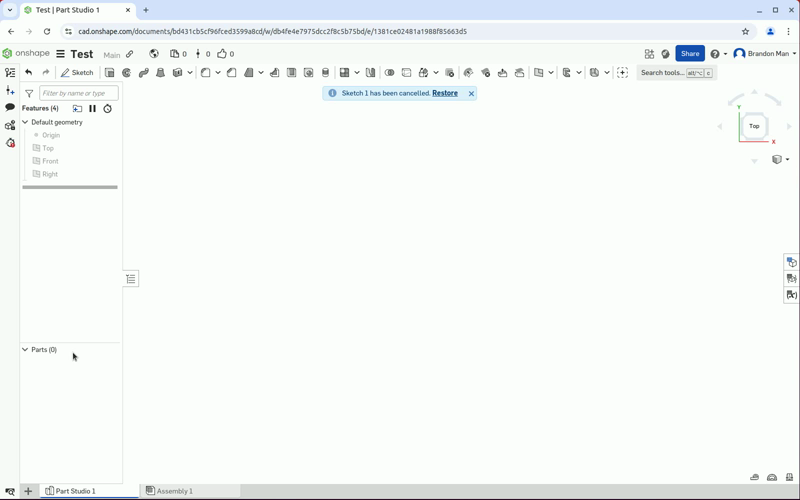
key(shift+p)
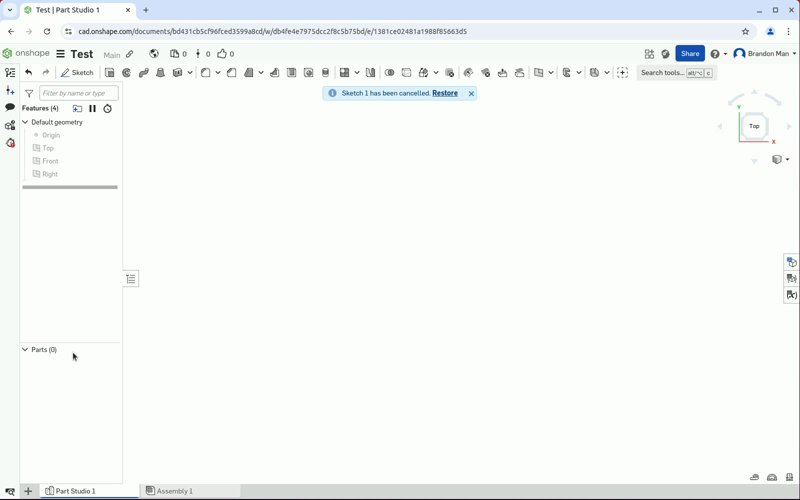
key(space)
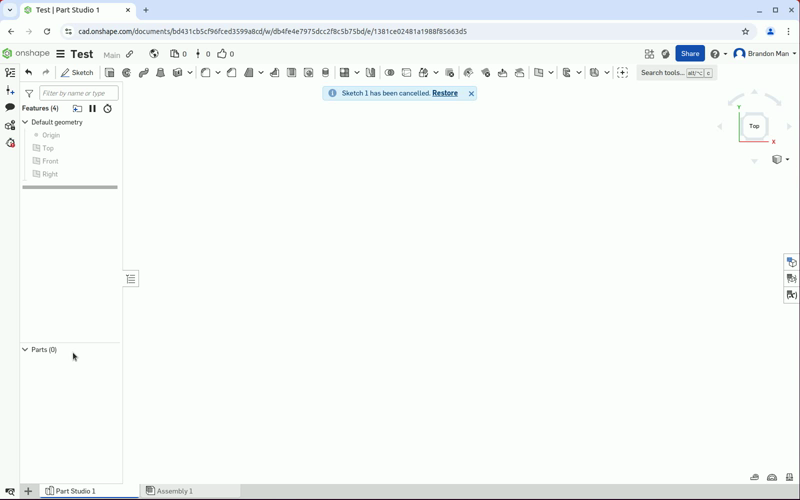
key_down(shift)
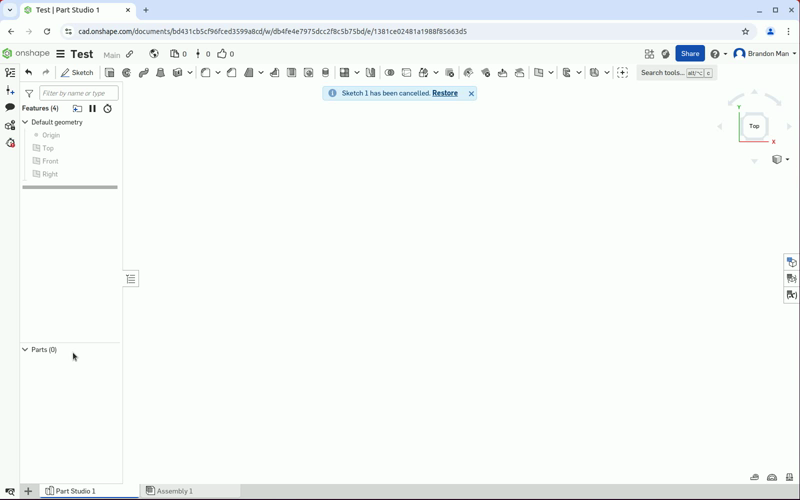
key(up)
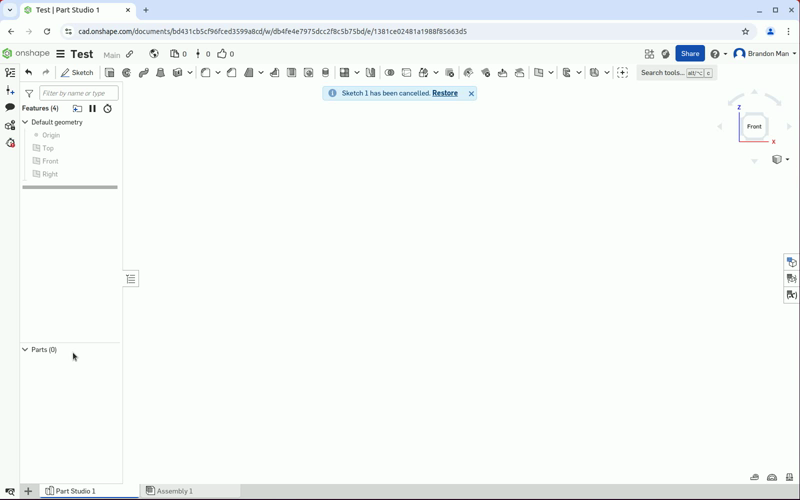
key_up(shift)
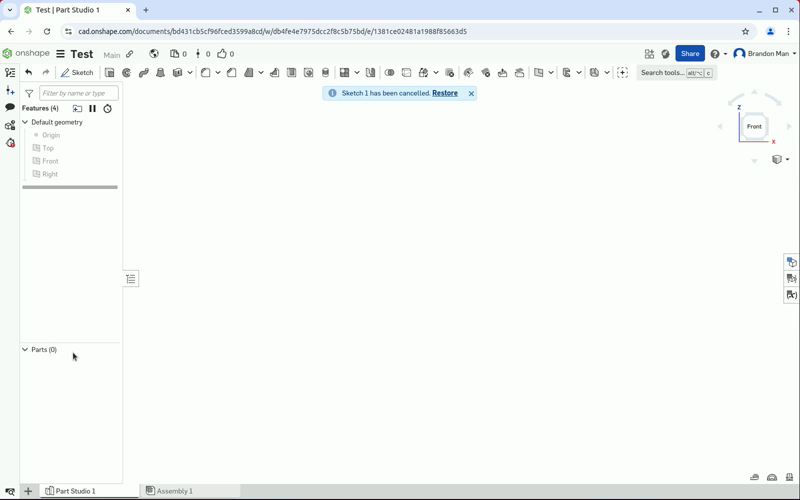
mouse_move(73, 352)
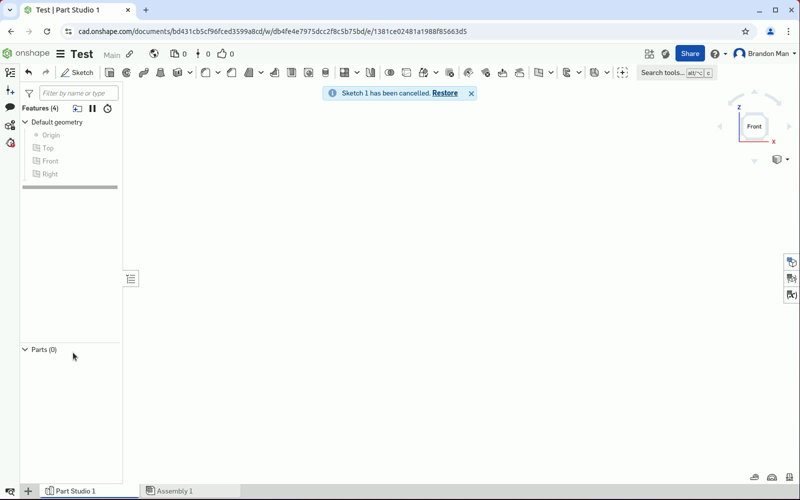
key(shift+y)
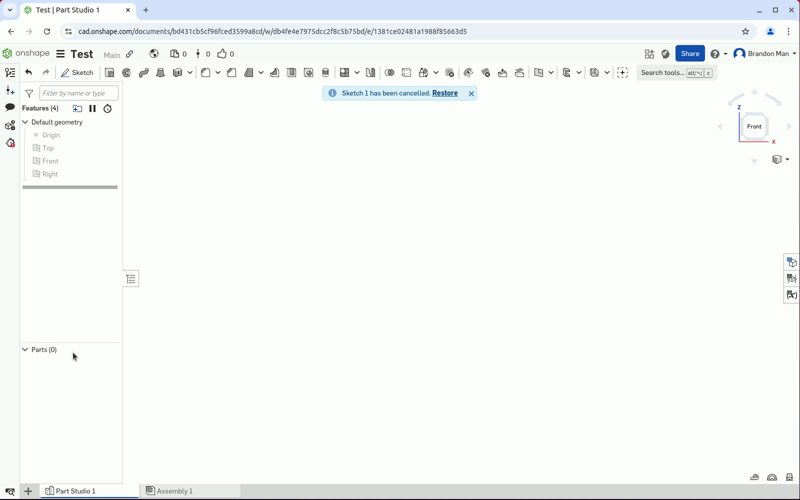
key(shift+s)
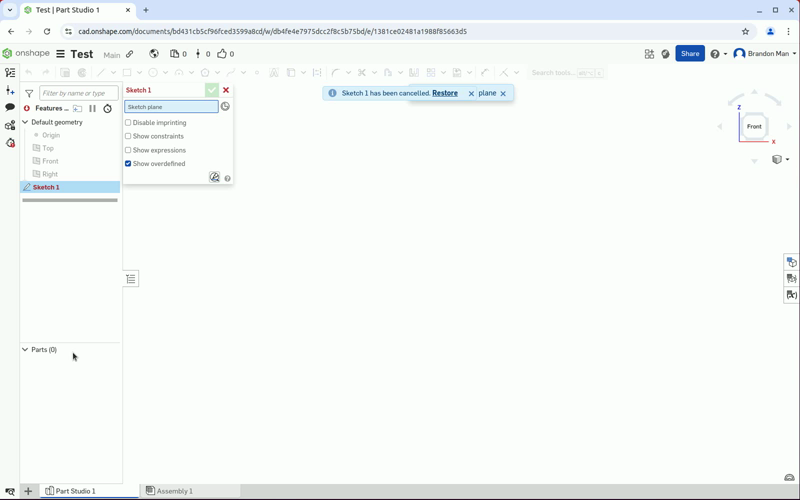
mouse_move(73, 163)
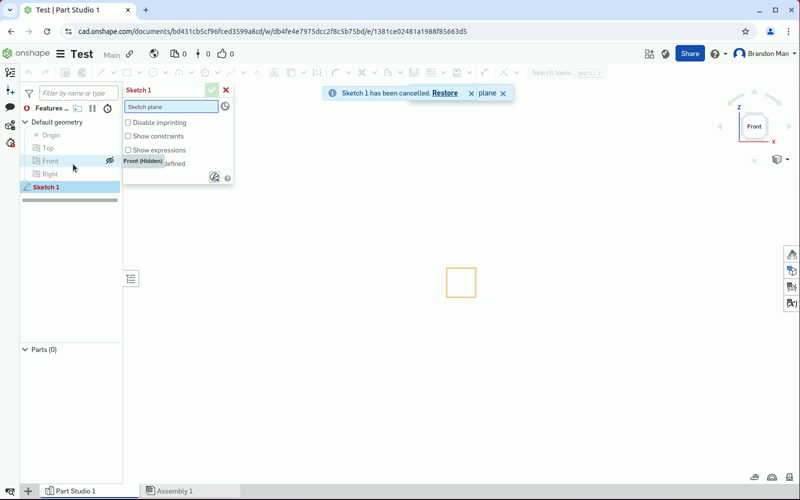
click(73, 163)
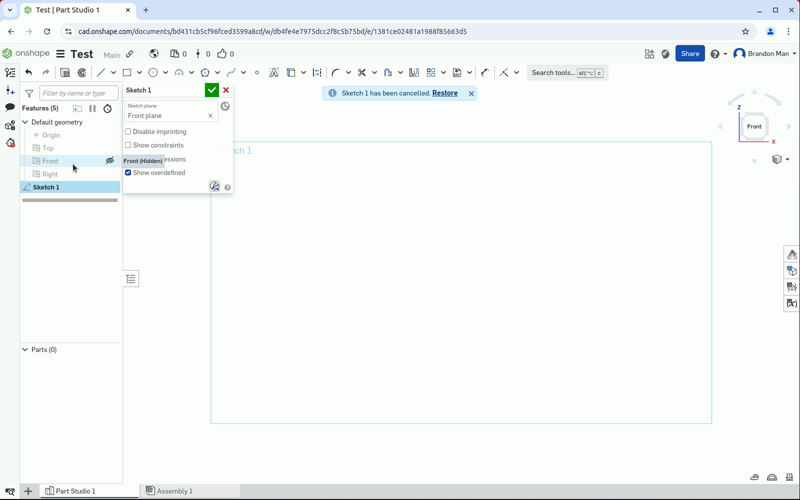
mouse_move(73, 352)
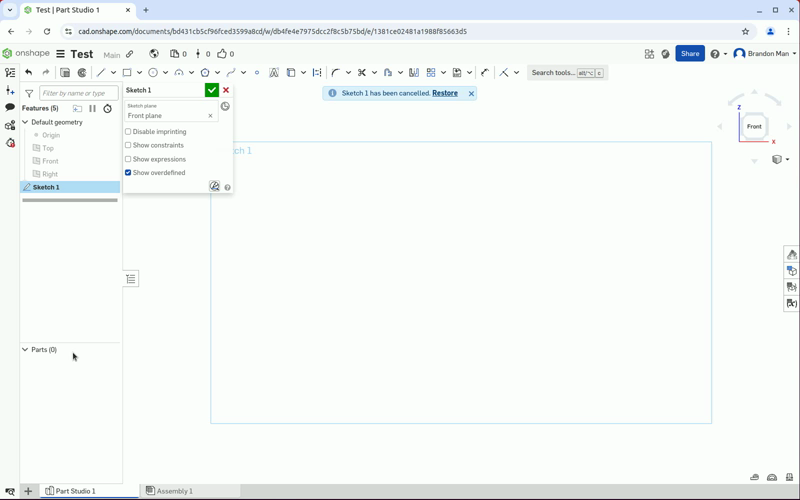
key(y)
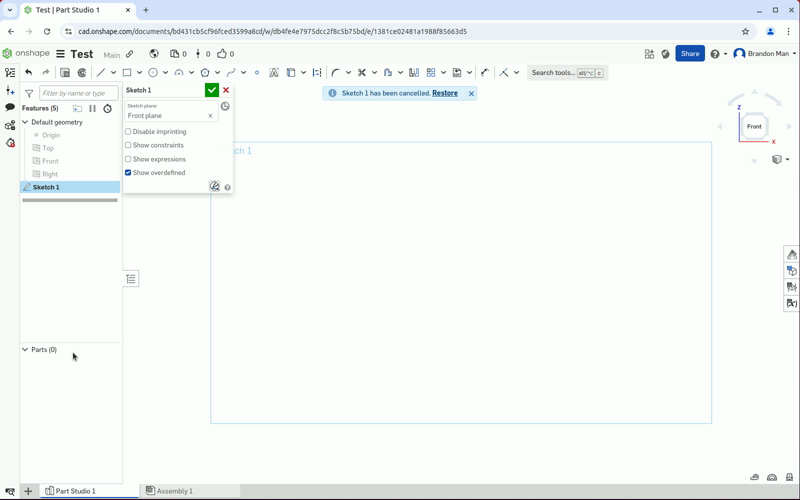
key(l)
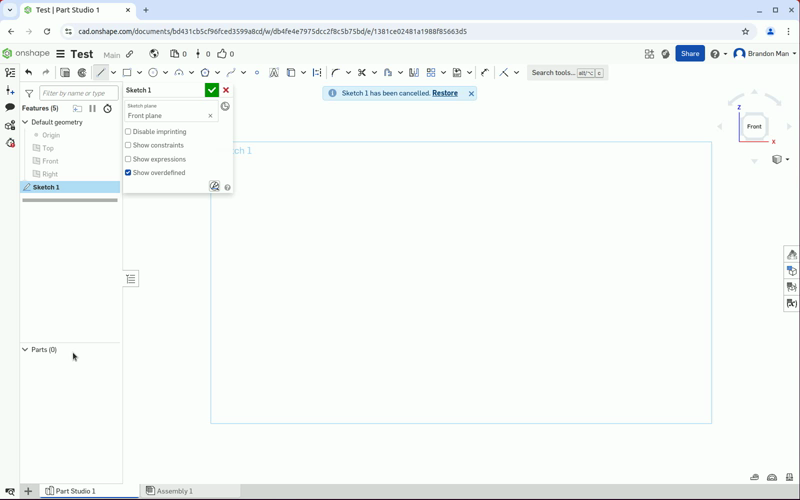
key_down(shift)
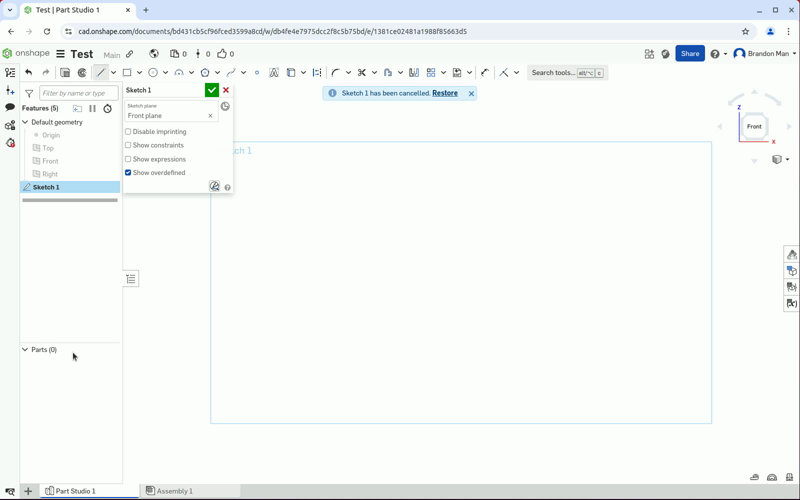
mouse_move(459, 308)
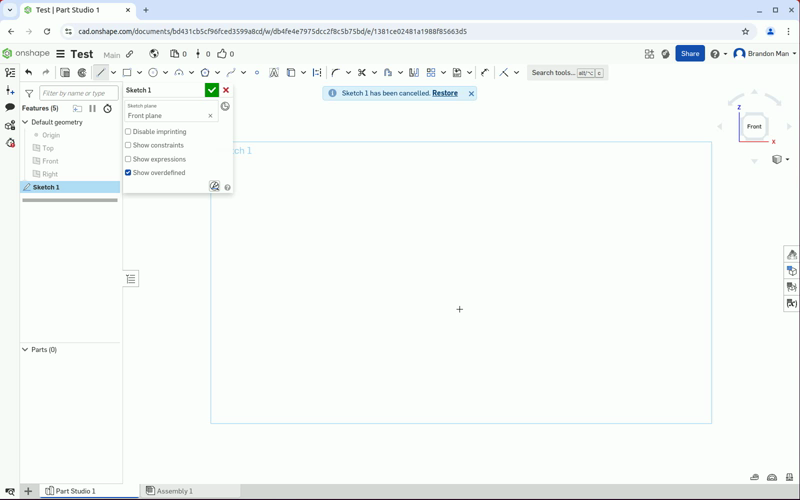
click(459, 308)
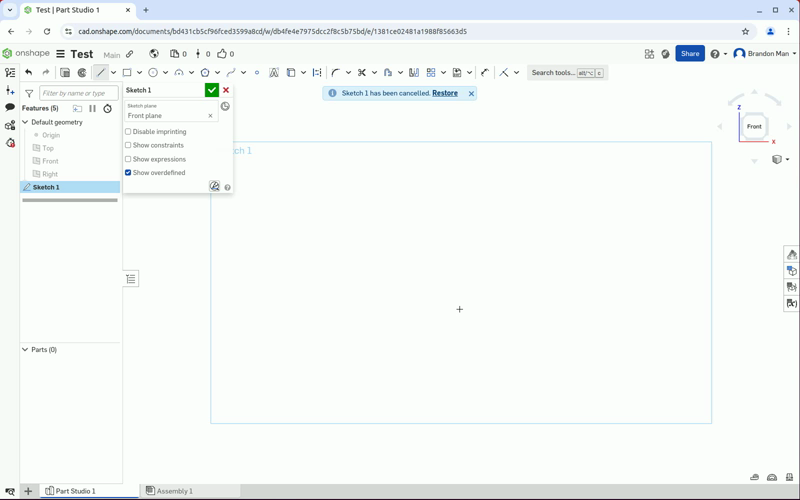
key_up(shift)
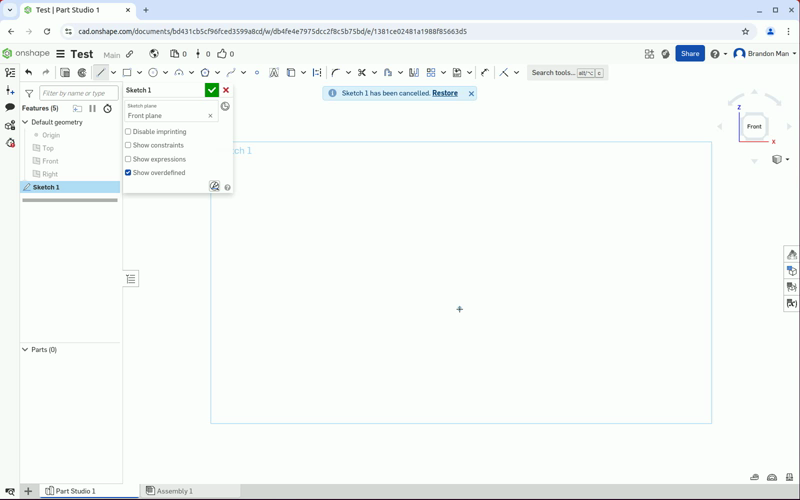
key_down(shift)
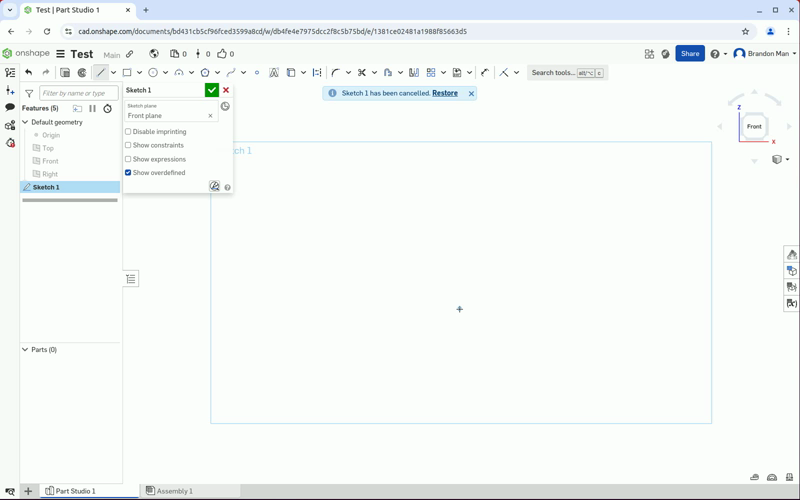
mouse_move(489, 308)
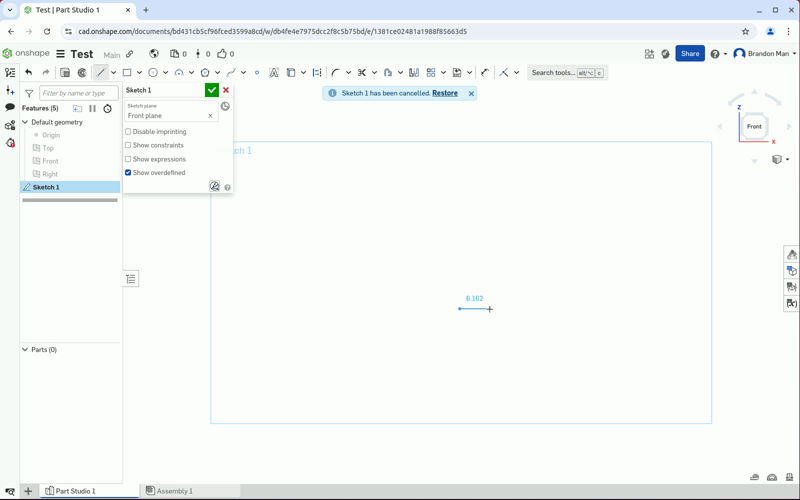
mouse_move(502, 308)
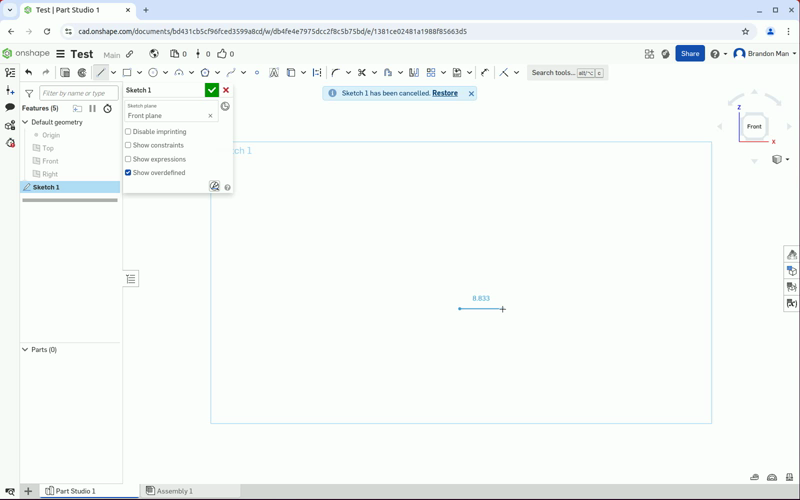
click(502, 308)
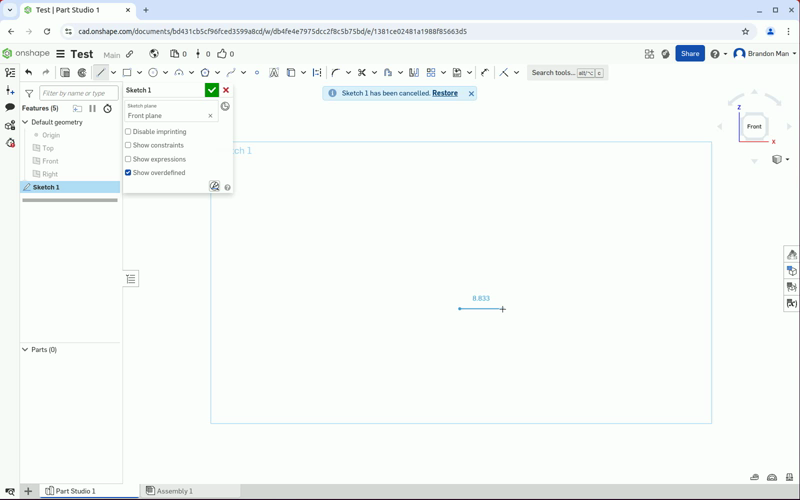
key_up(shift)
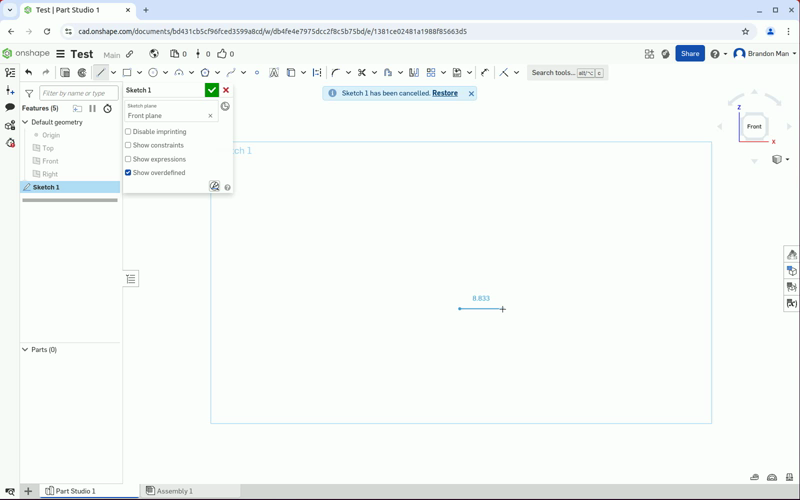
key_down(shift)
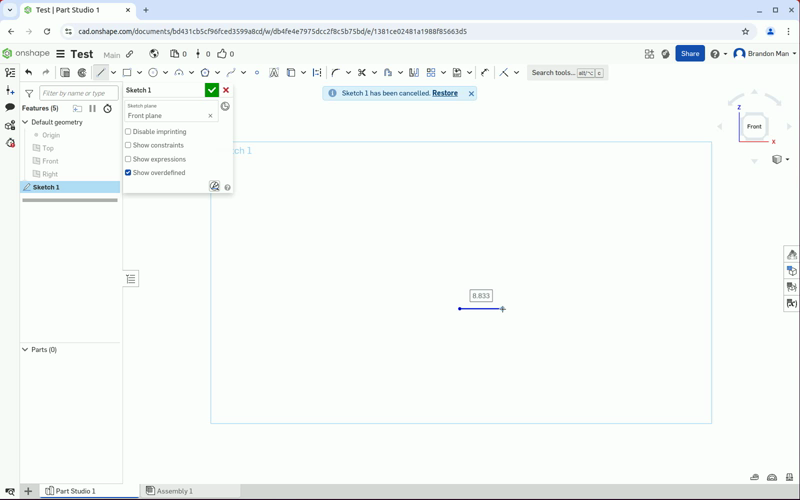
mouse_move(532, 308)
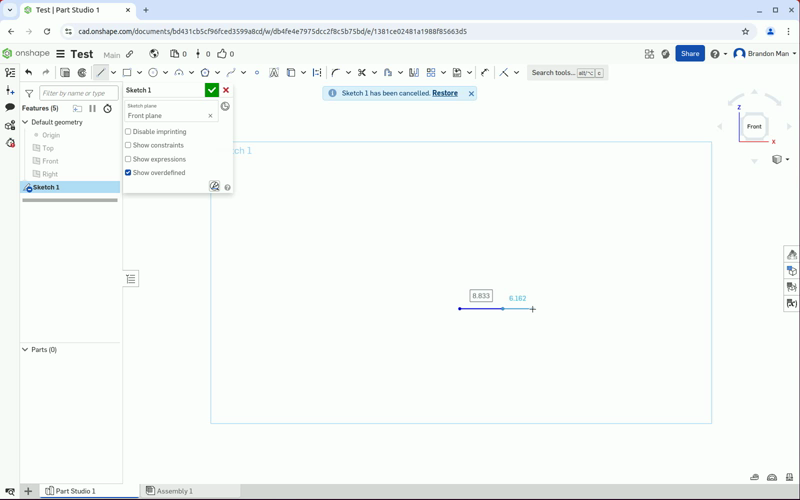
mouse_move(502, 280)
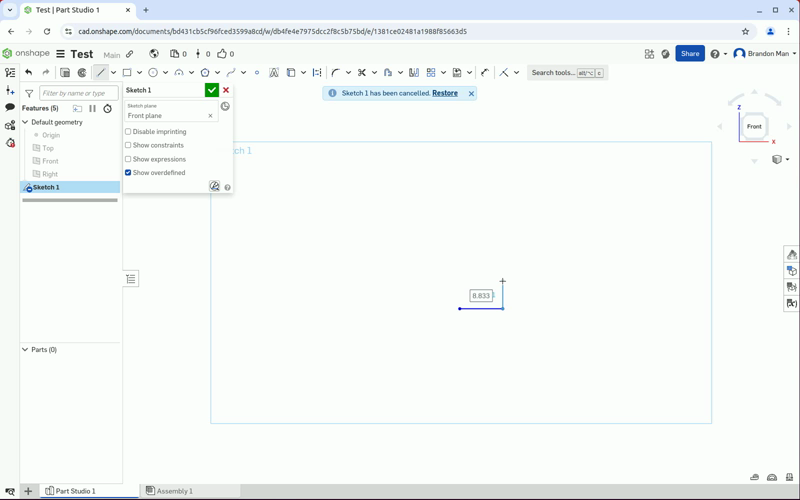
click(502, 280)
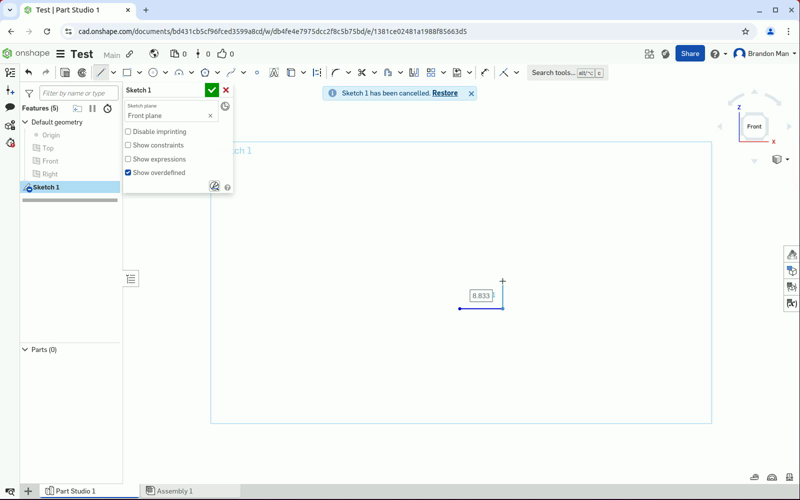
key_up(shift)
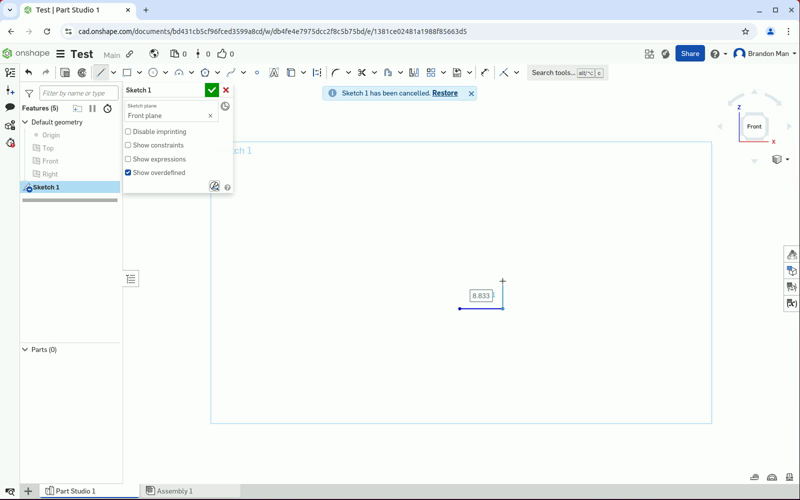
key_down(shift)
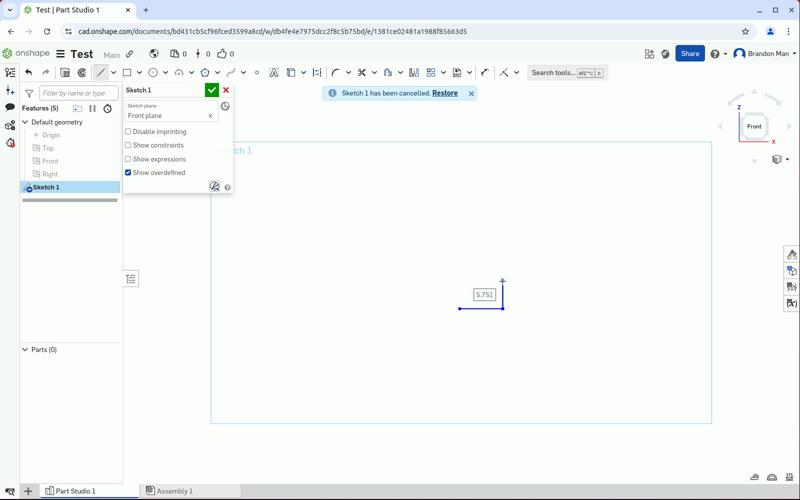
mouse_move(532, 280)
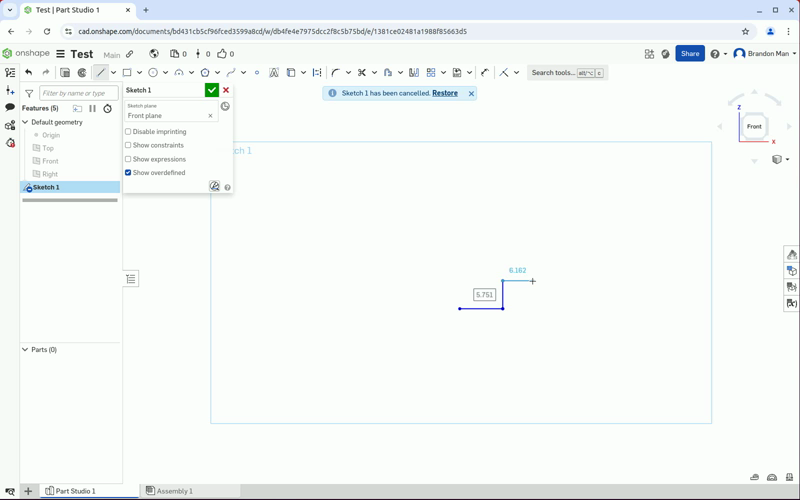
mouse_move(459, 280)
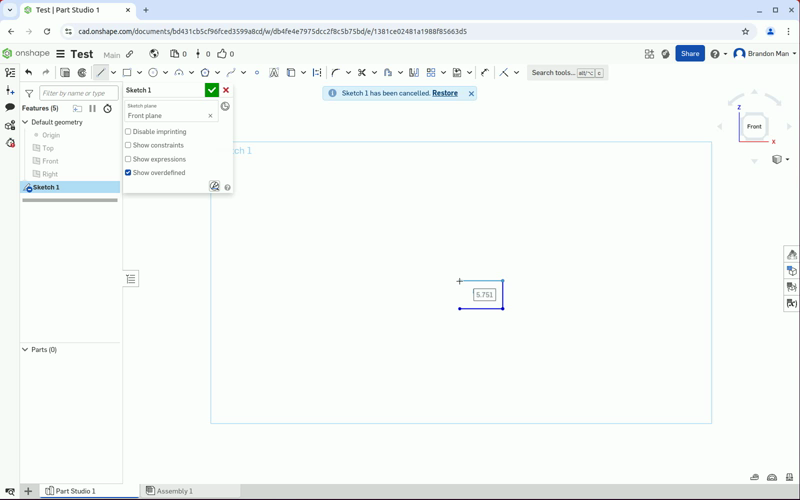
click(459, 280)
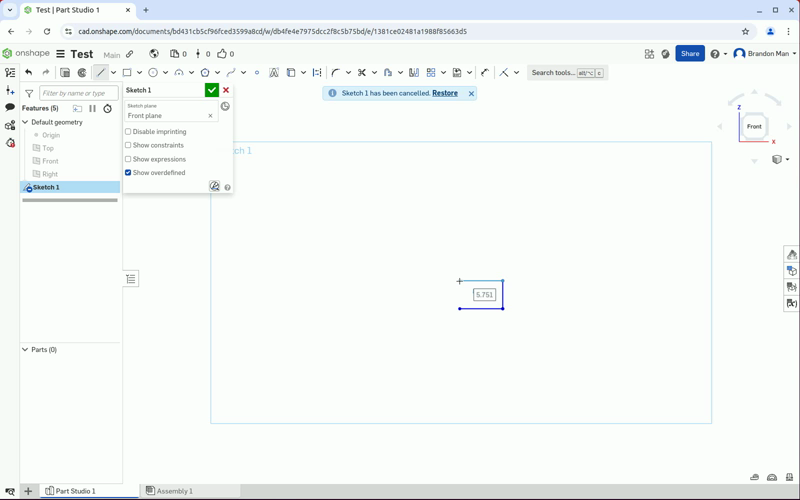
key_up(shift)
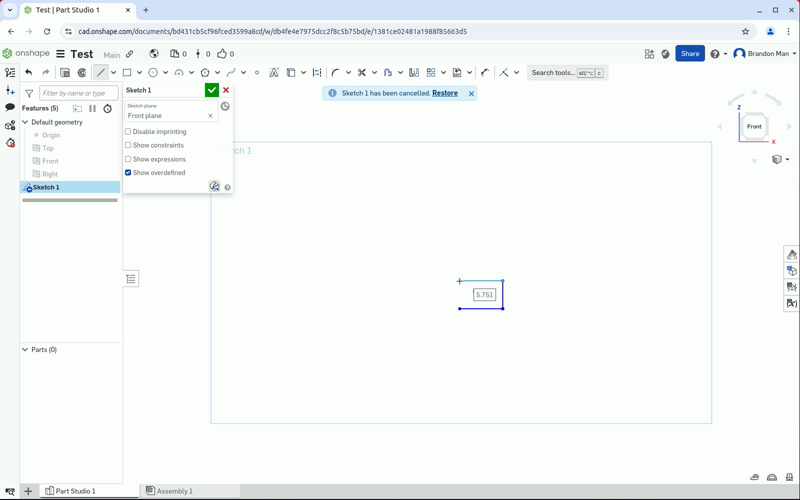
mouse_move(489, 280)
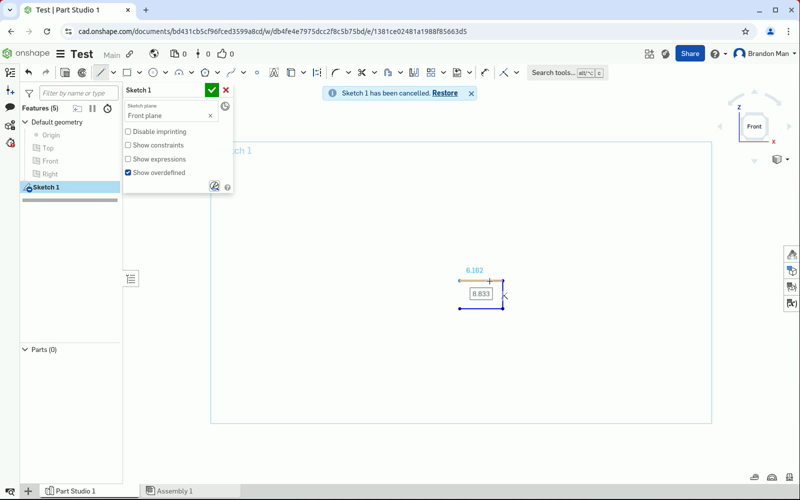
key_down(shift)
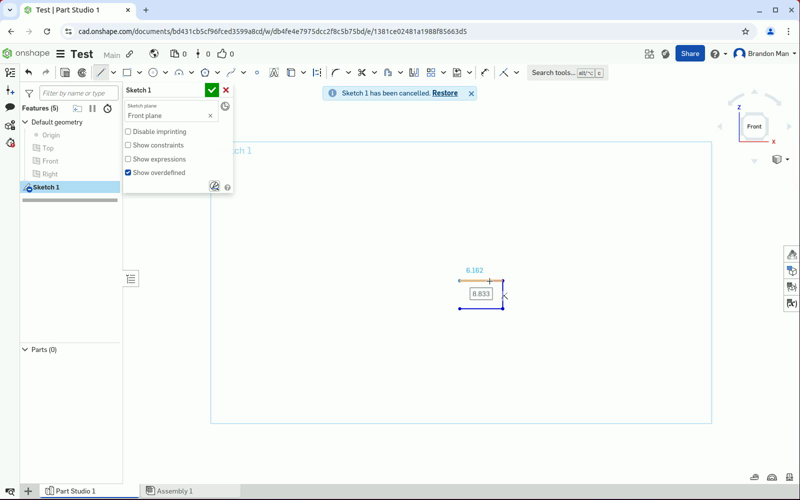
mouse_move(459, 308)
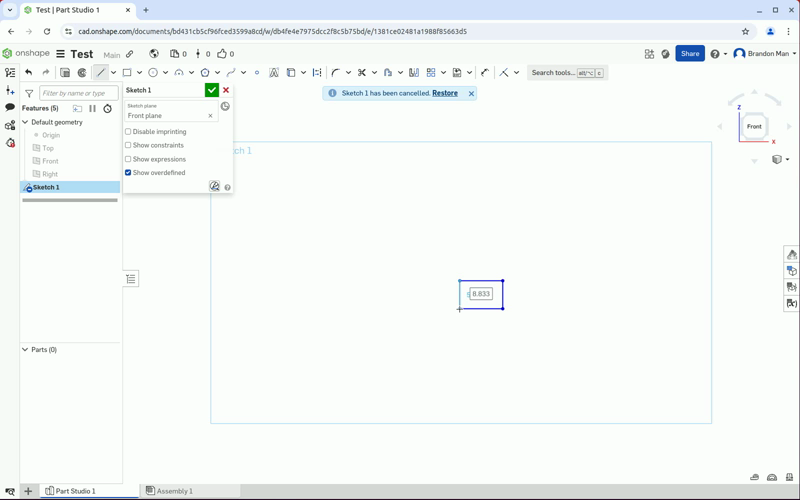
key_up(shift)
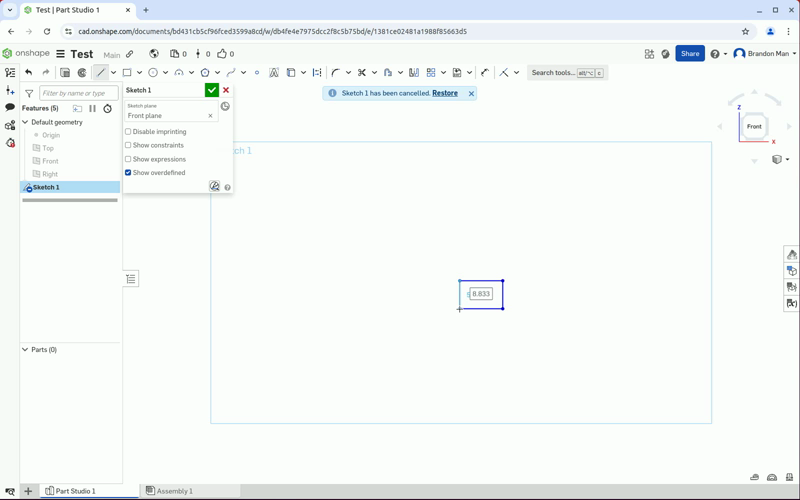
click(459, 308)
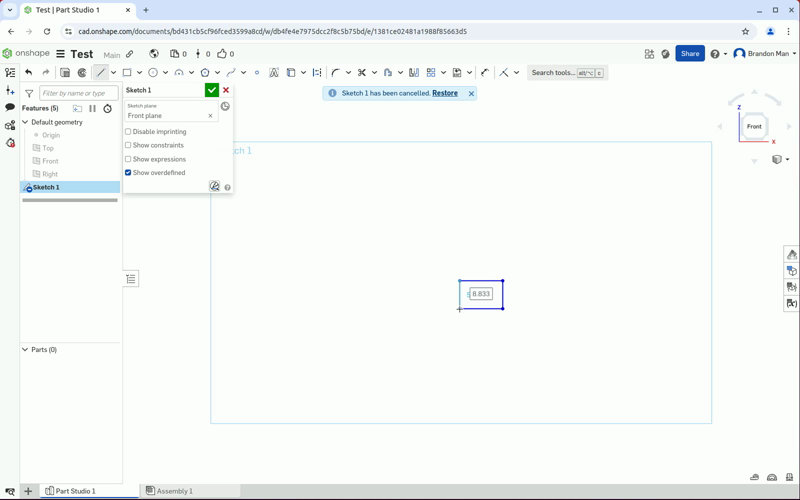
key(esc)
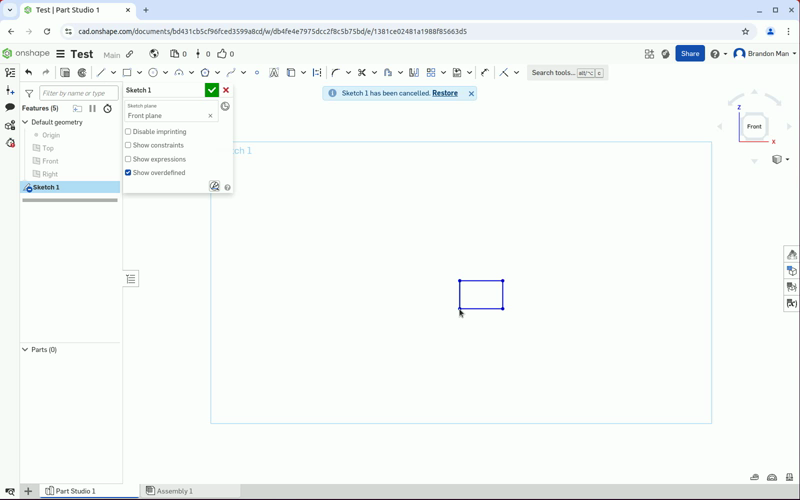
key(l)
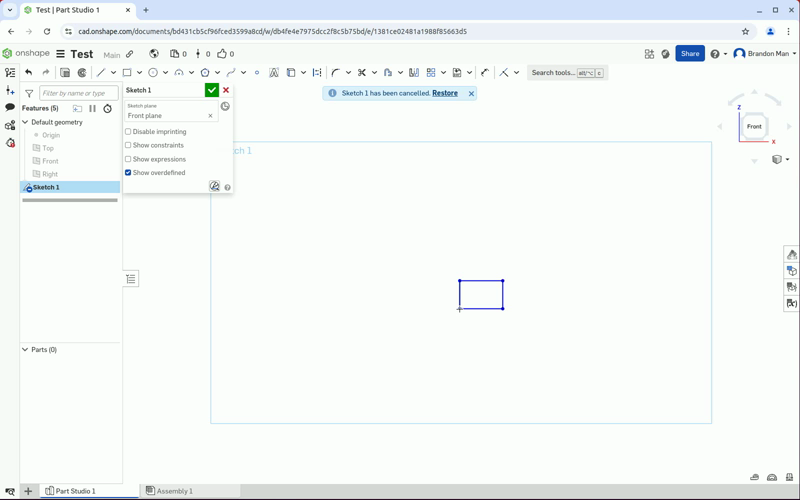
key_down(shift)
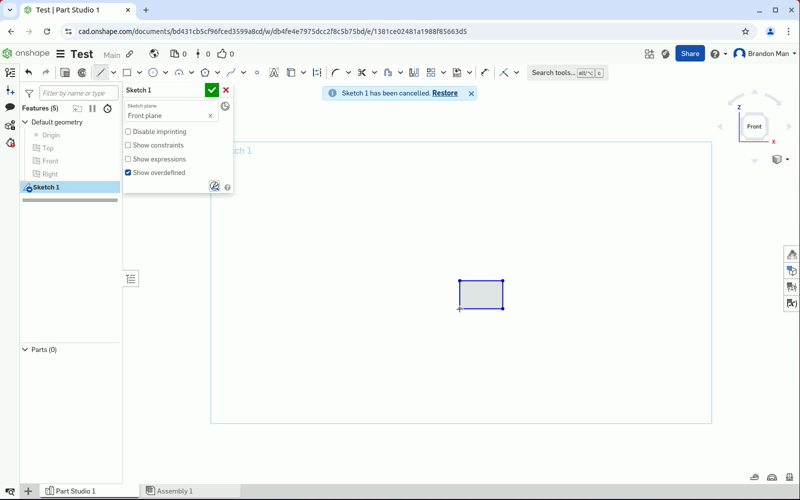
mouse_move(461, 305)
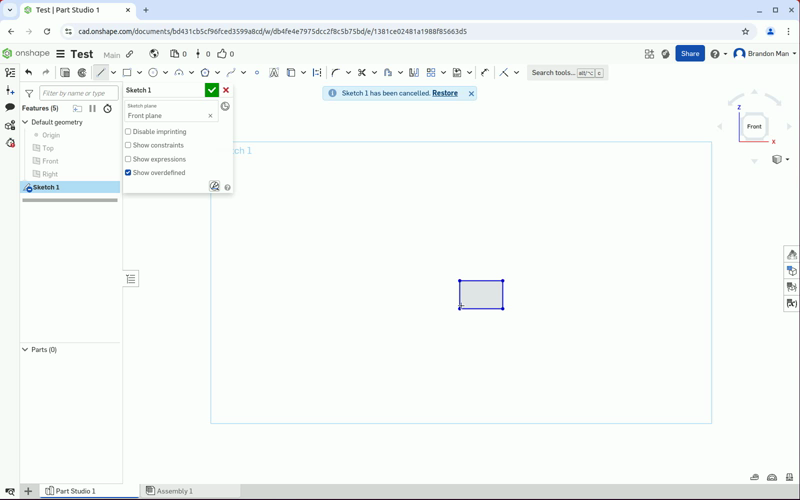
scroll(6)
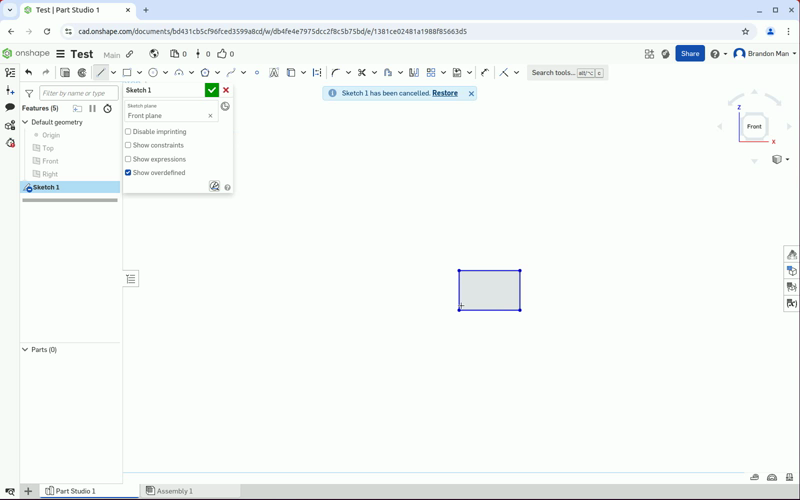
scroll(6)
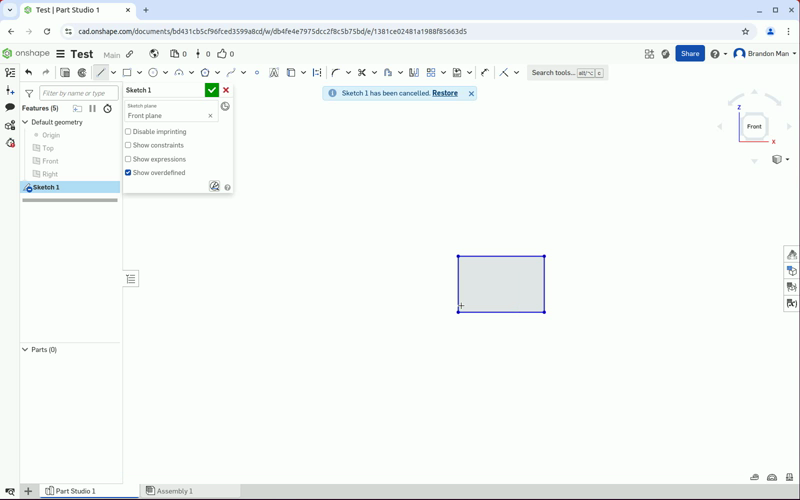
scroll(6)
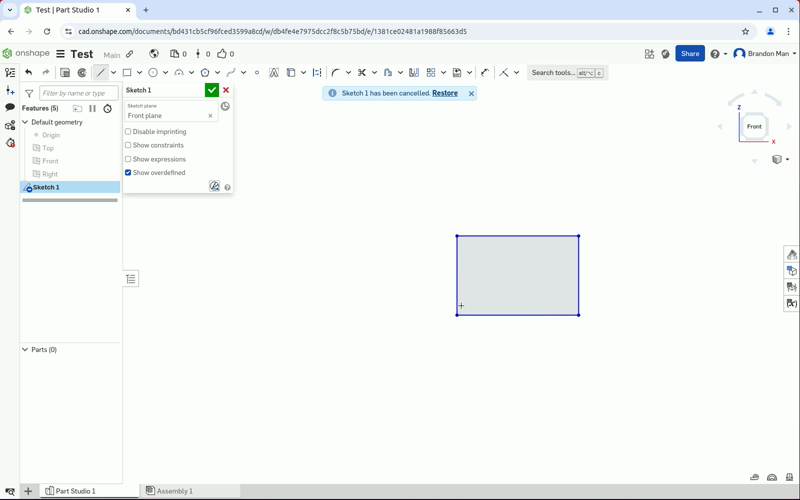
scroll(6)
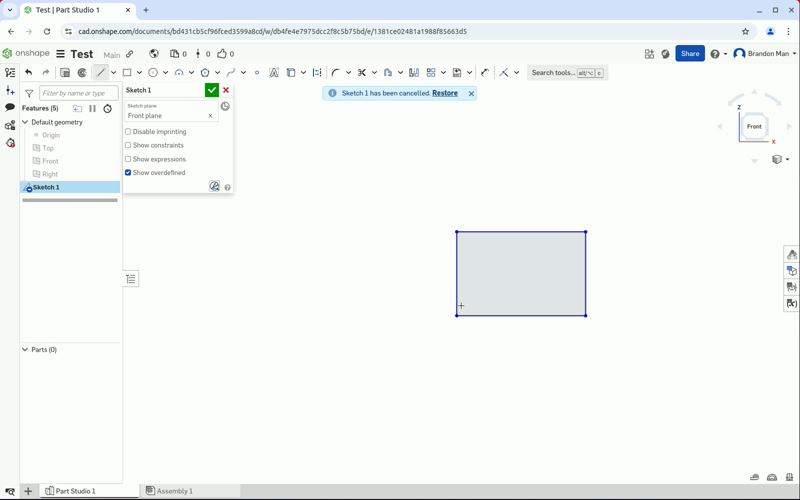
scroll(6)
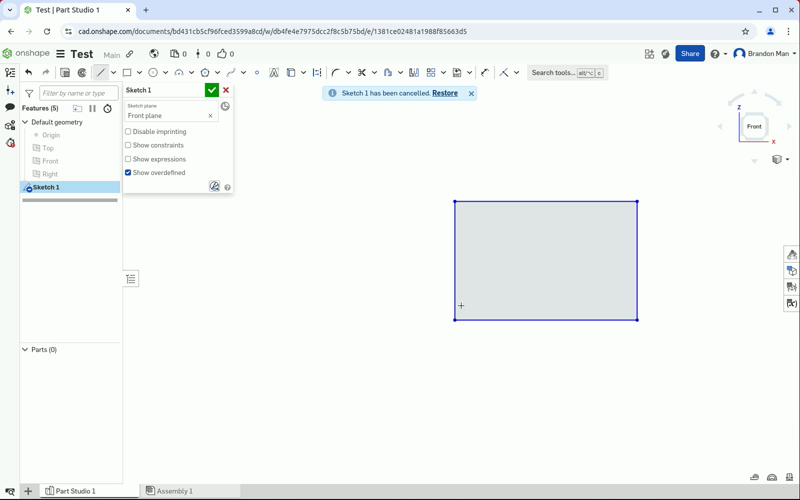
scroll(6)
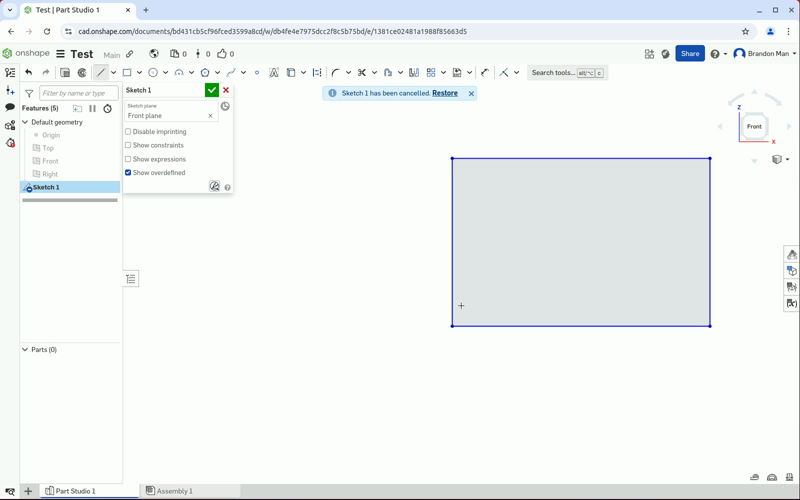
scroll(6)
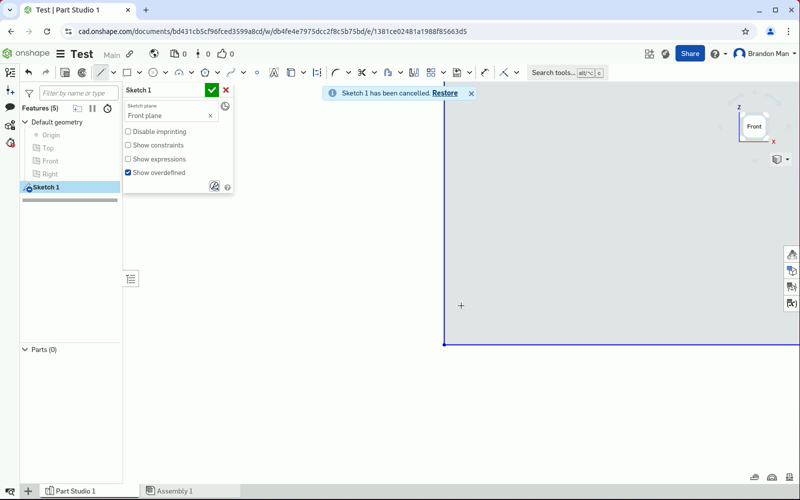
click(461, 305)
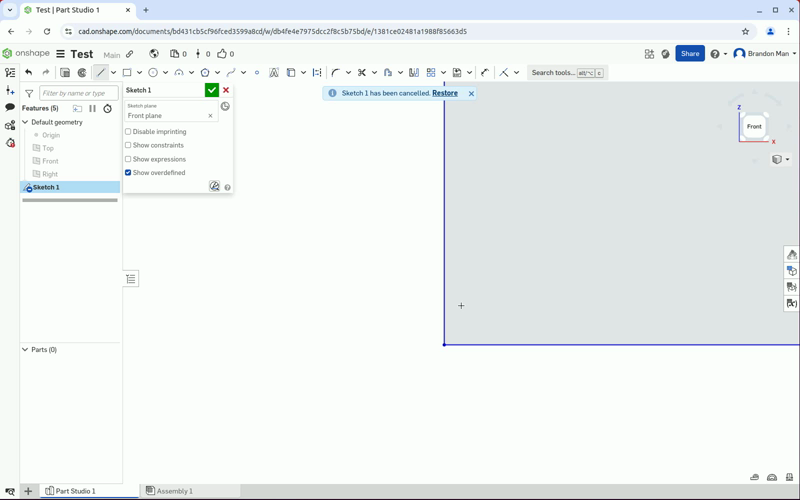
scroll(-6)
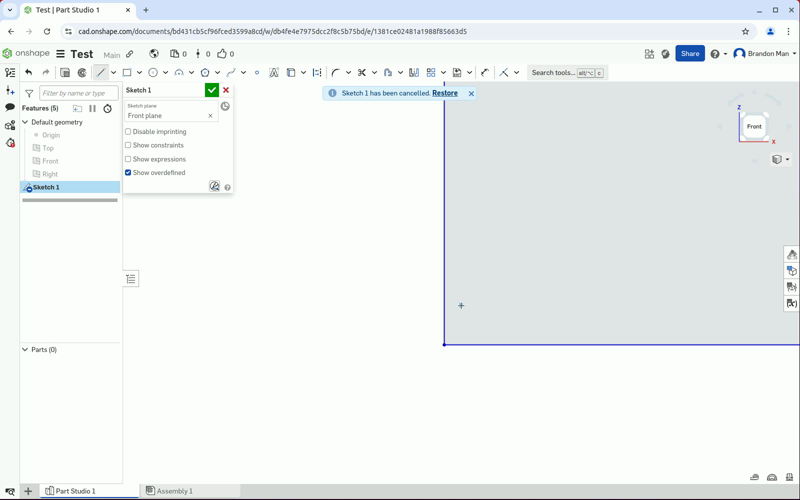
scroll(-6)
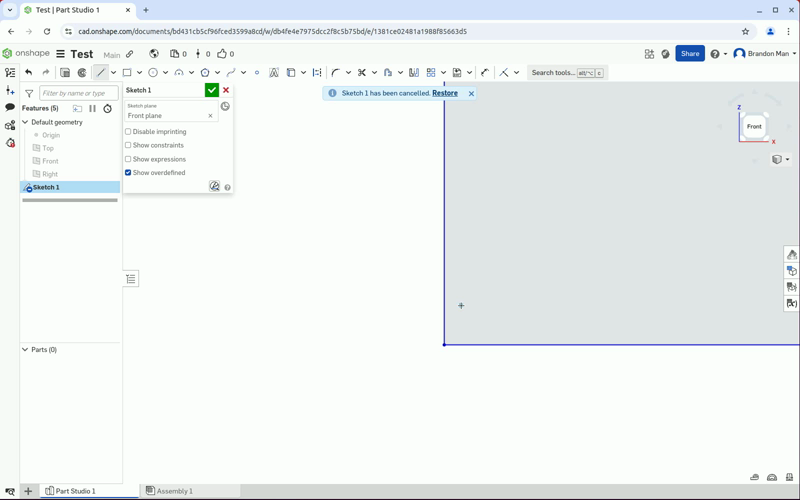
scroll(-6)
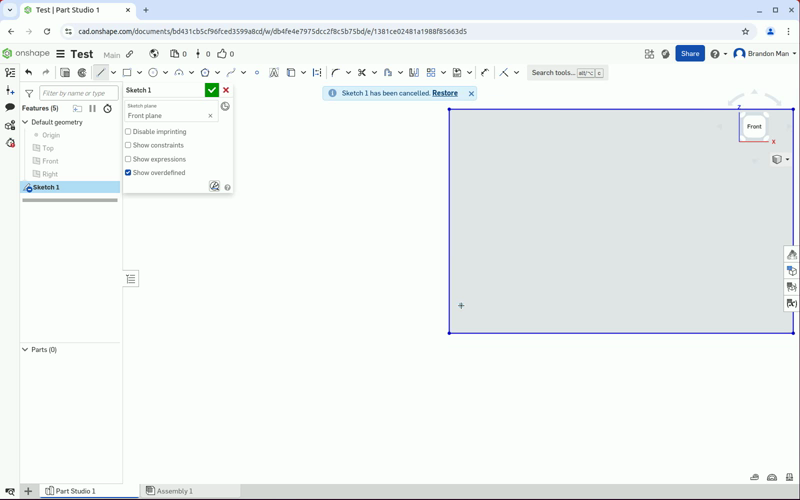
scroll(-6)
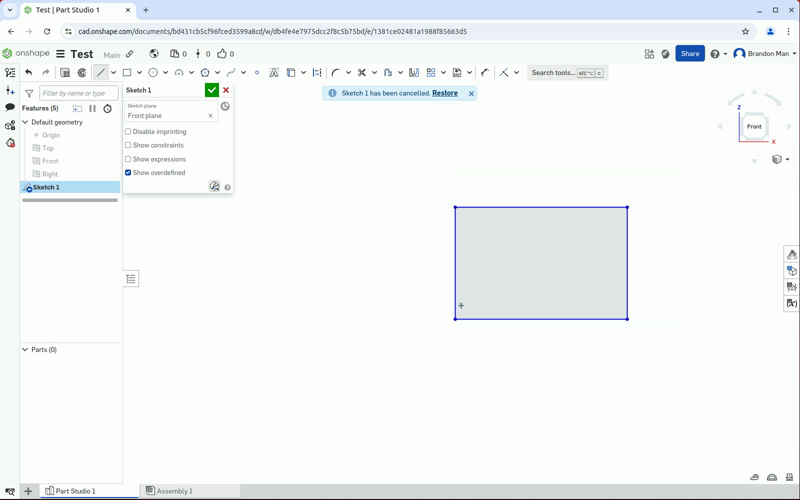
scroll(-6)
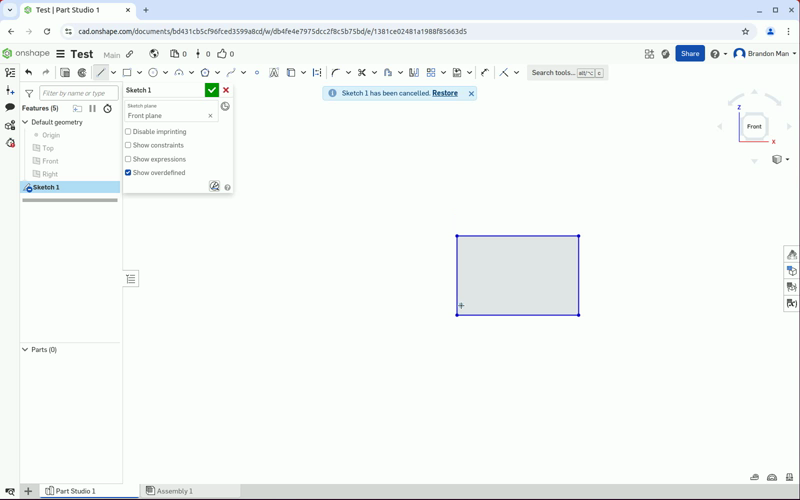
scroll(-6)
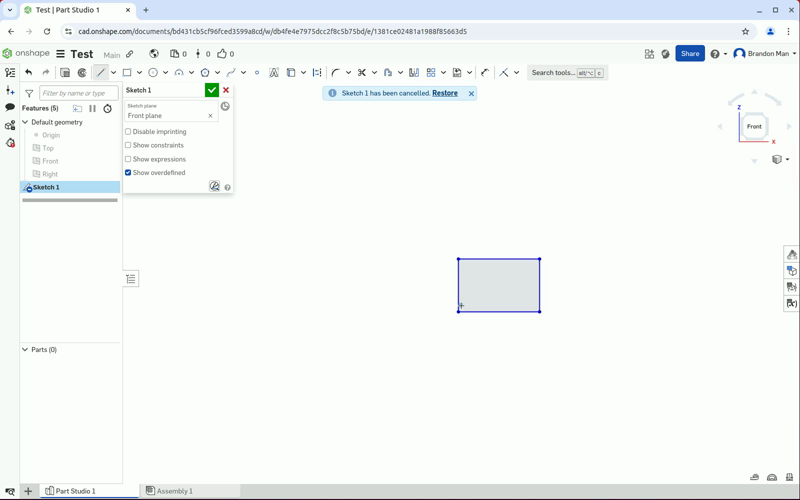
scroll(-6)
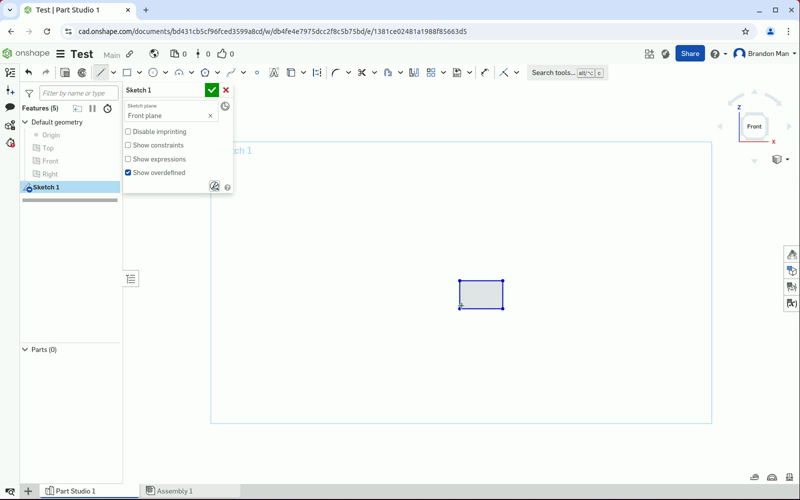
key_up(shift)
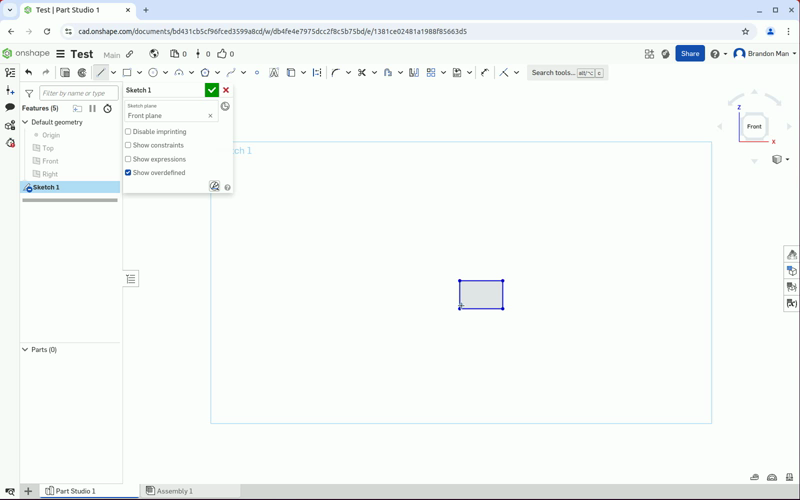
key_down(shift)
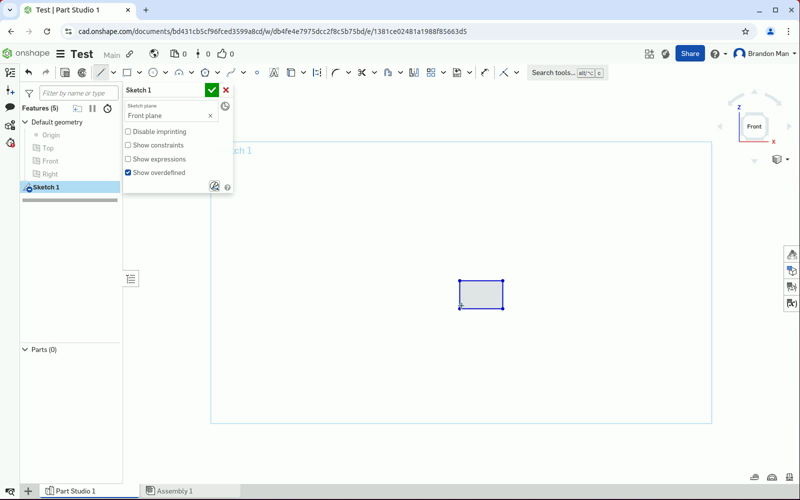
mouse_move(491, 305)
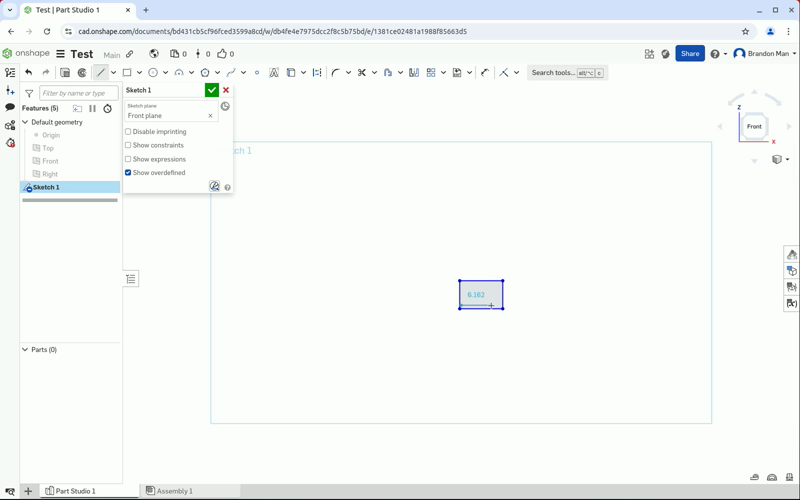
mouse_move(501, 305)
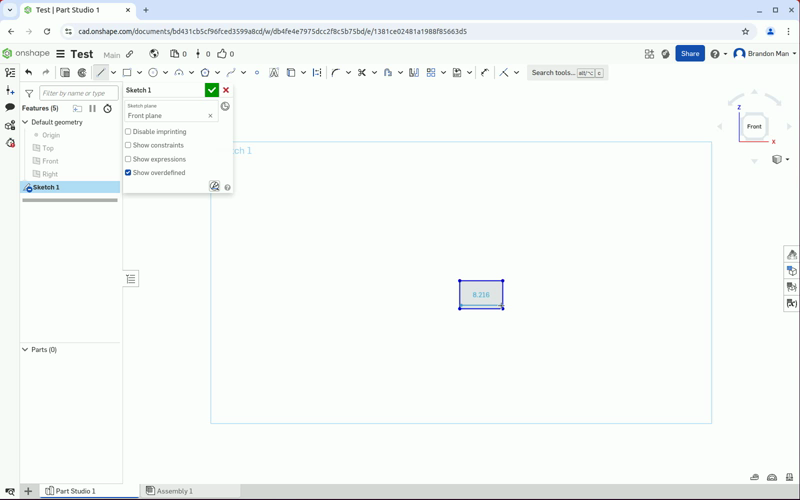
scroll(6)
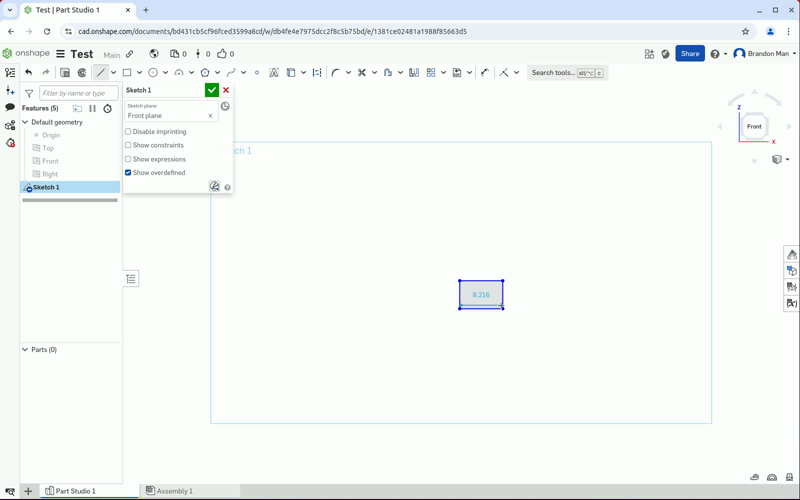
scroll(6)
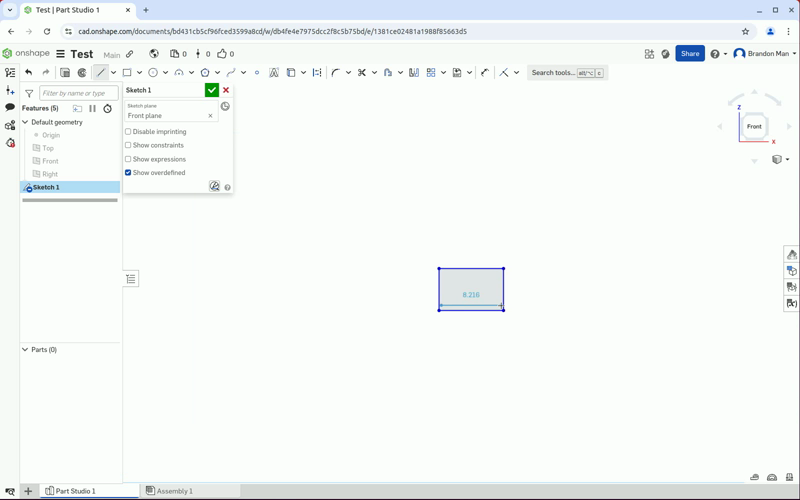
scroll(6)
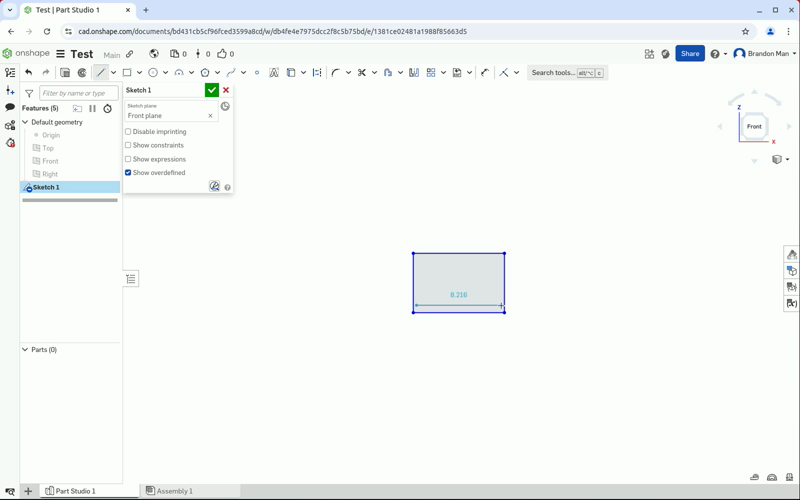
scroll(6)
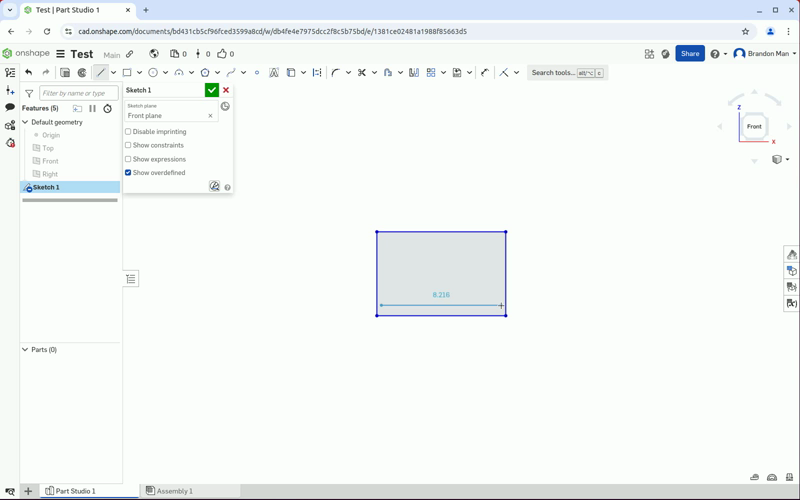
scroll(6)
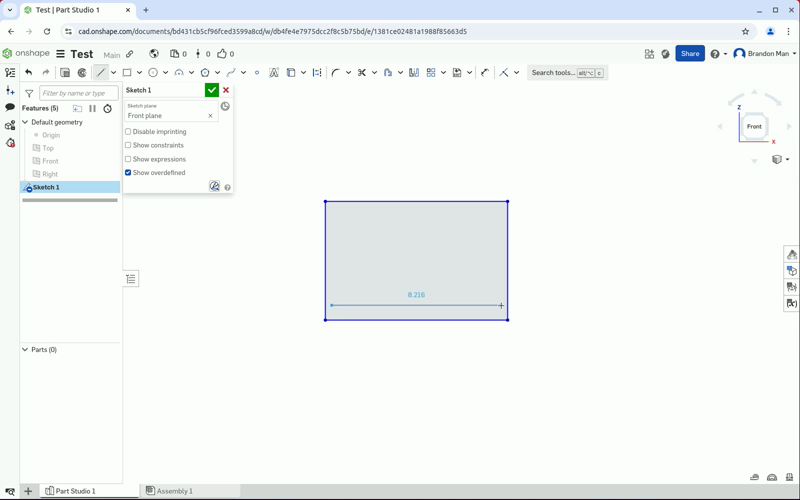
scroll(6)
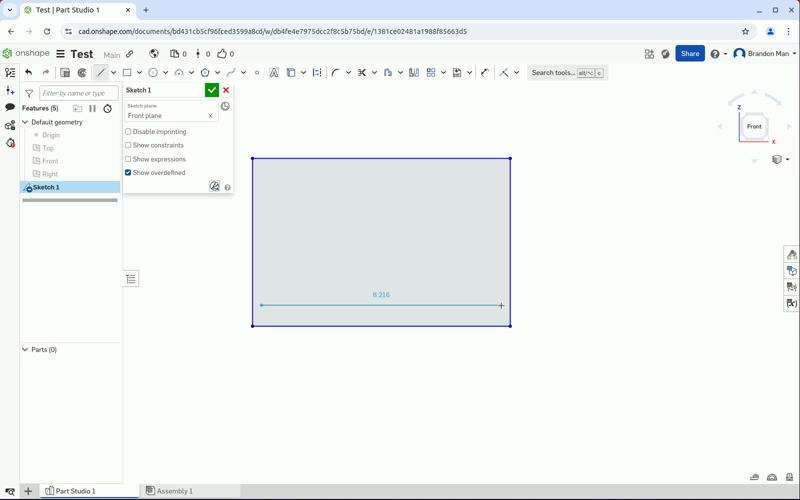
scroll(6)
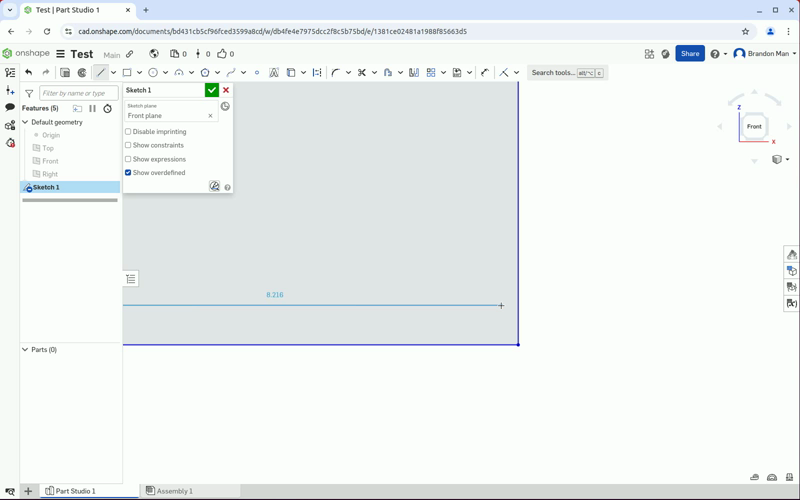
click(501, 305)
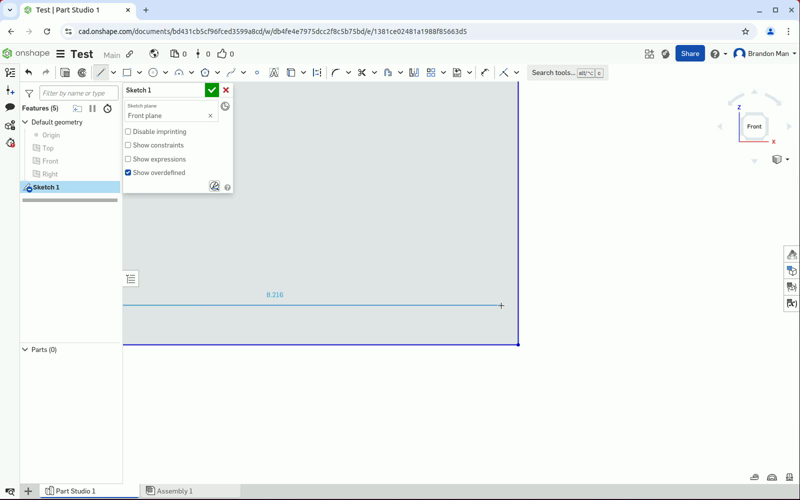
scroll(-6)
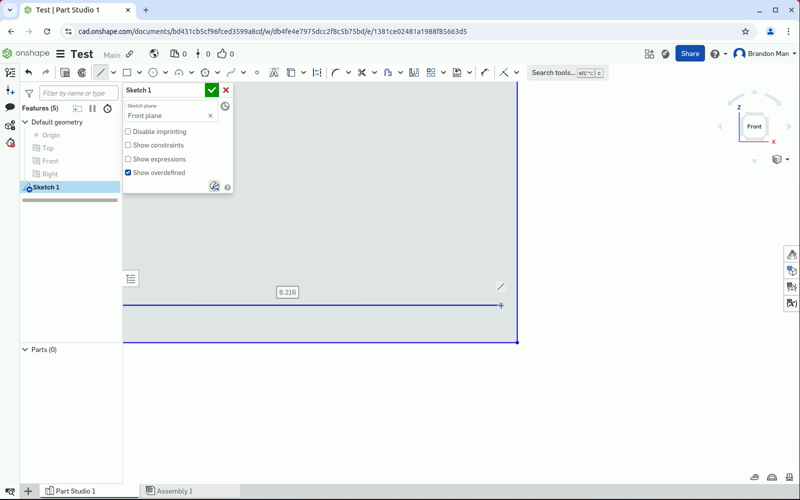
scroll(-6)
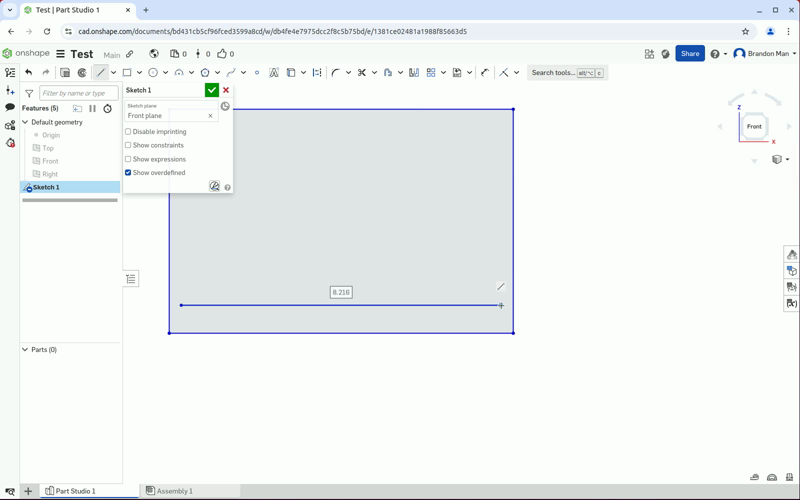
scroll(-6)
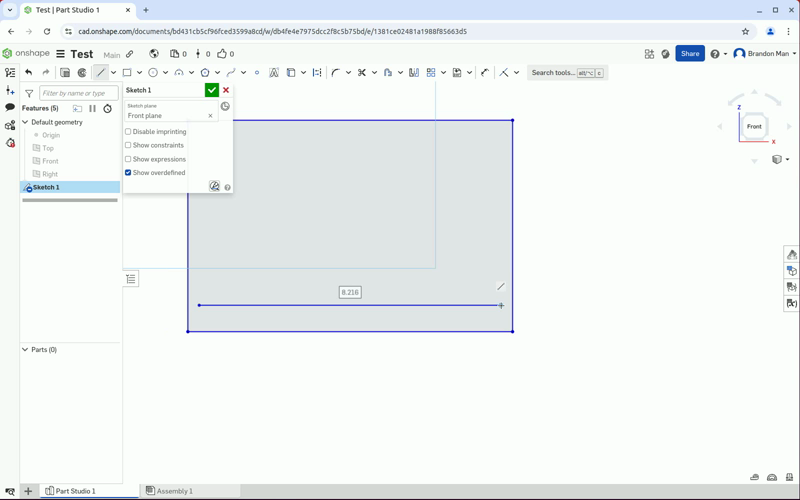
scroll(-6)
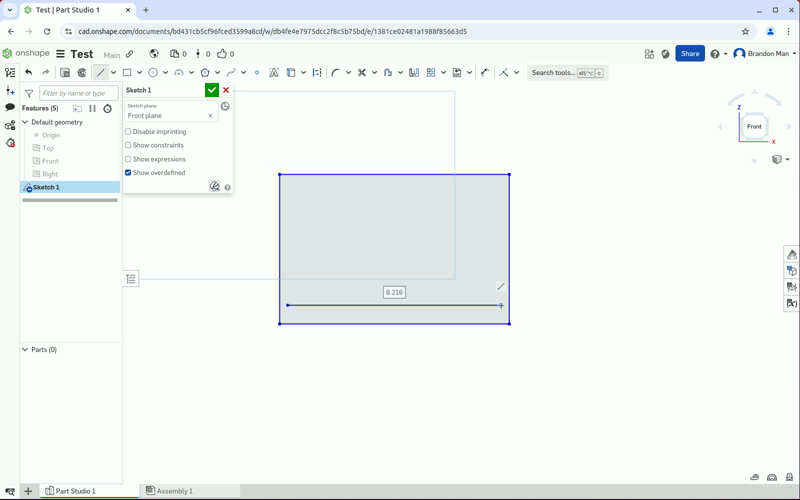
scroll(-6)
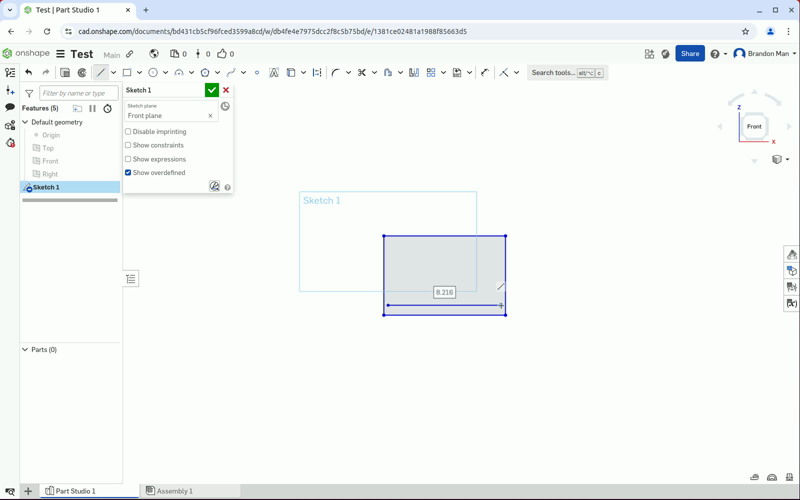
scroll(-6)
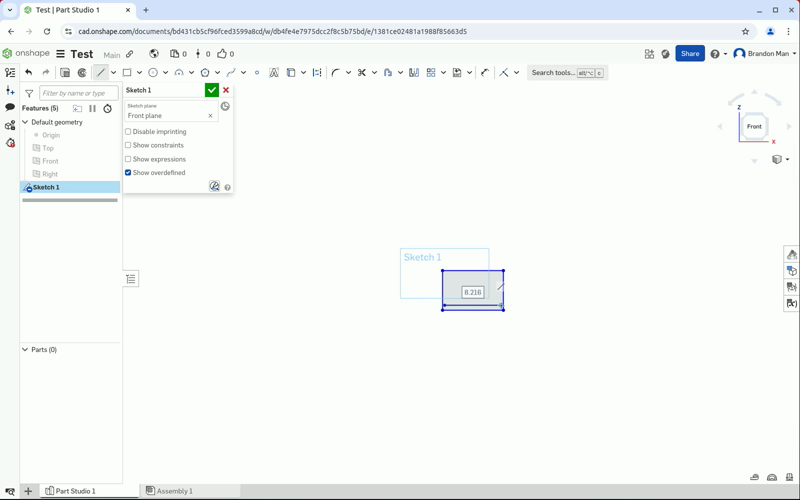
scroll(-6)
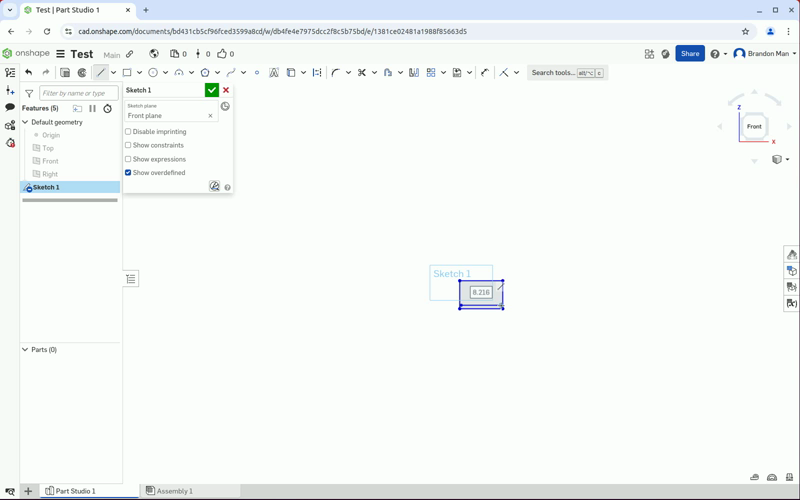
key_up(shift)
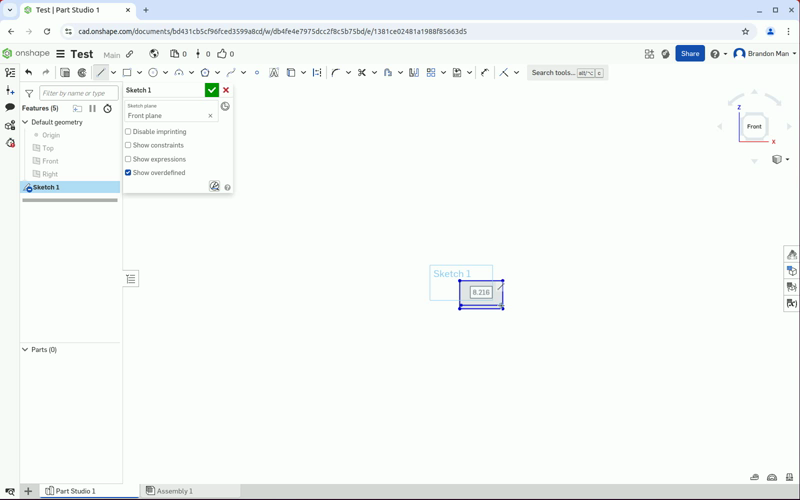
key_down(shift)
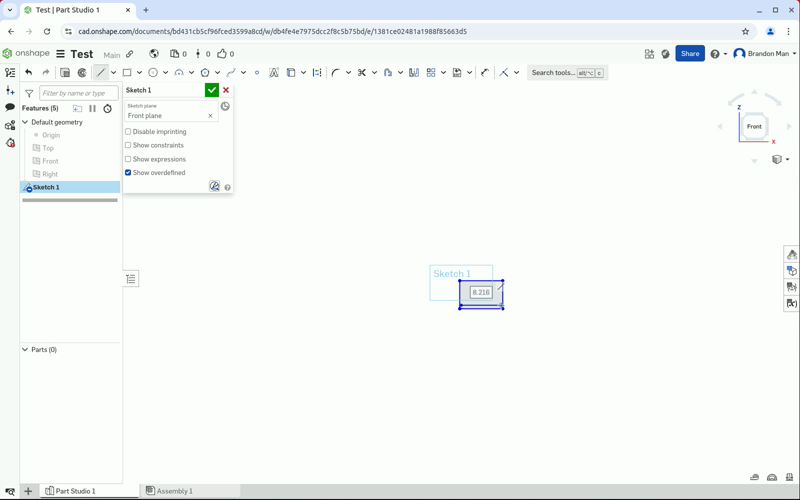
mouse_move(531, 305)
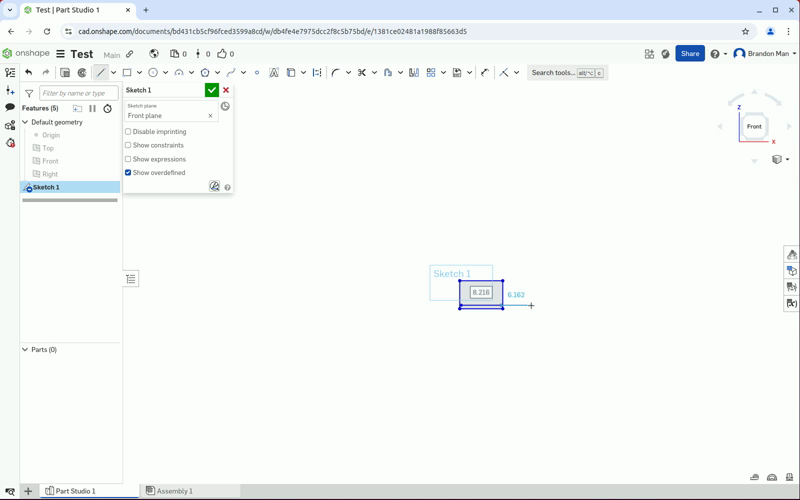
mouse_move(501, 282)
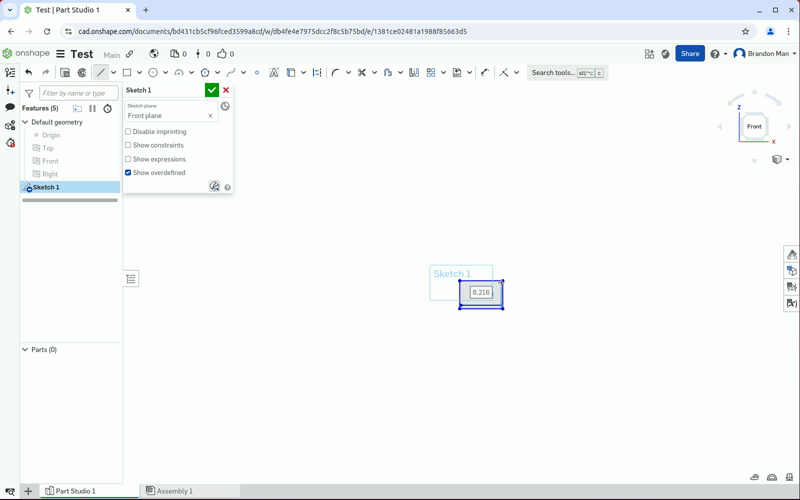
scroll(6)
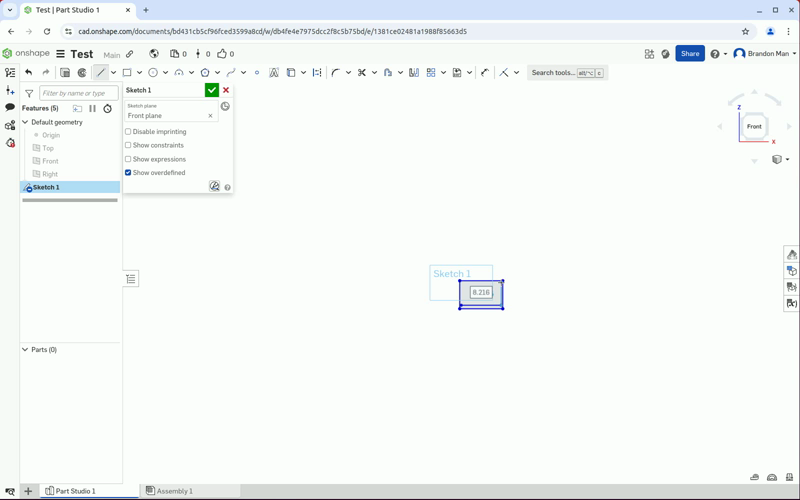
scroll(6)
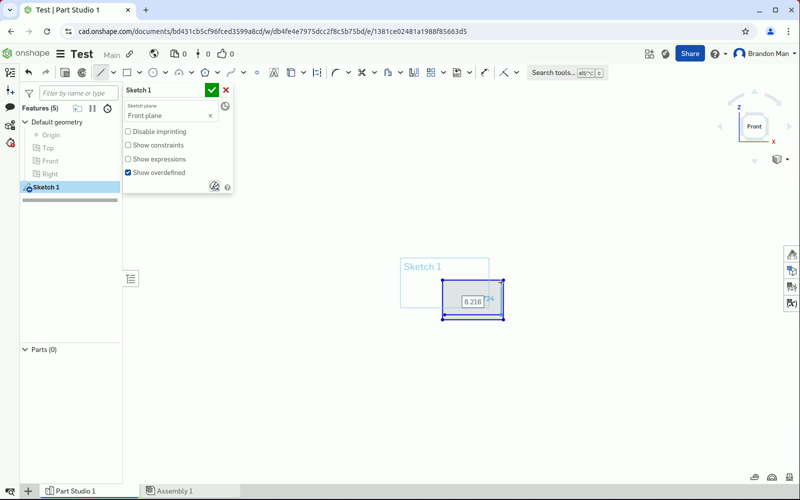
scroll(6)
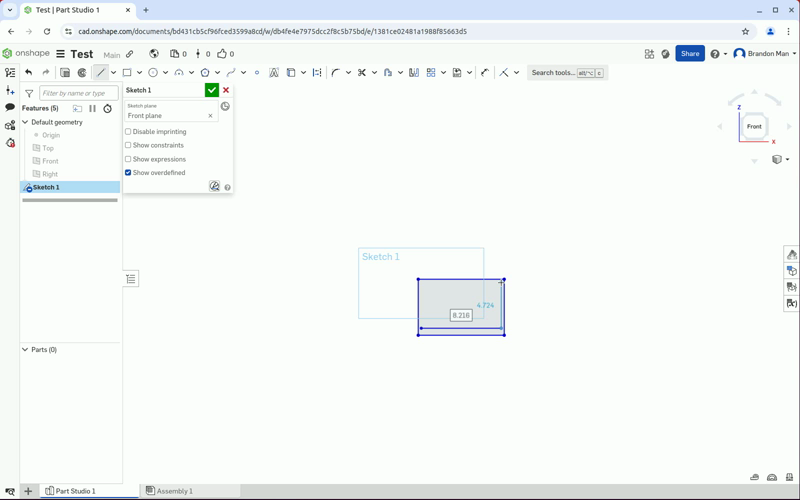
scroll(6)
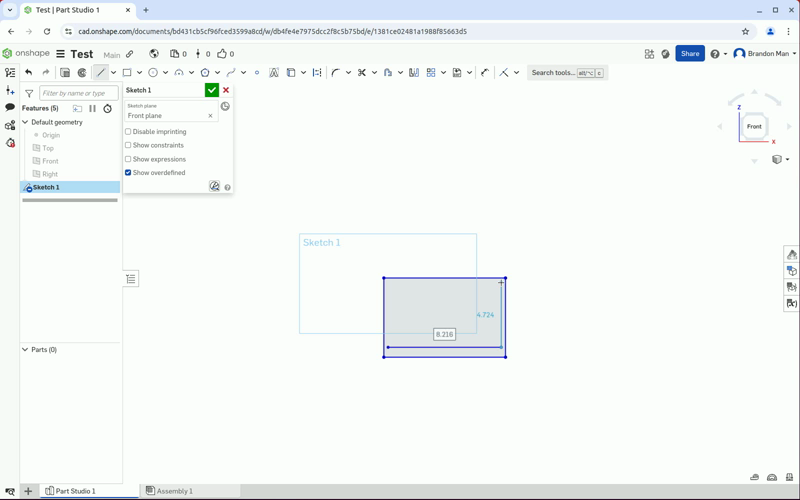
scroll(6)
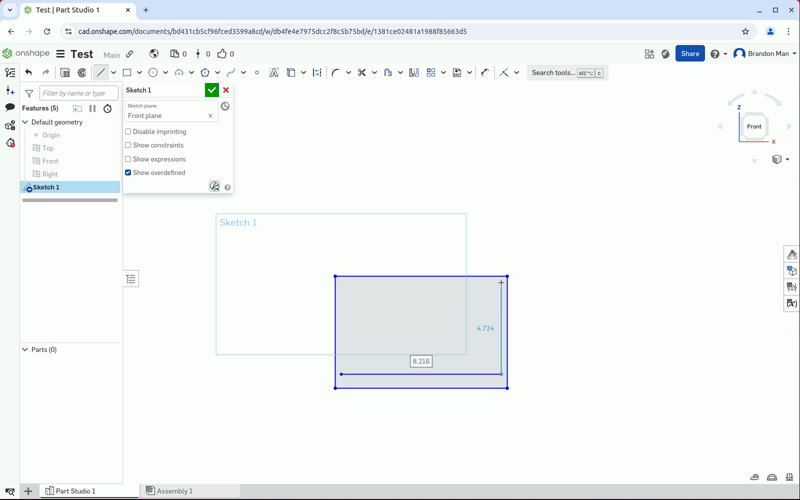
scroll(6)
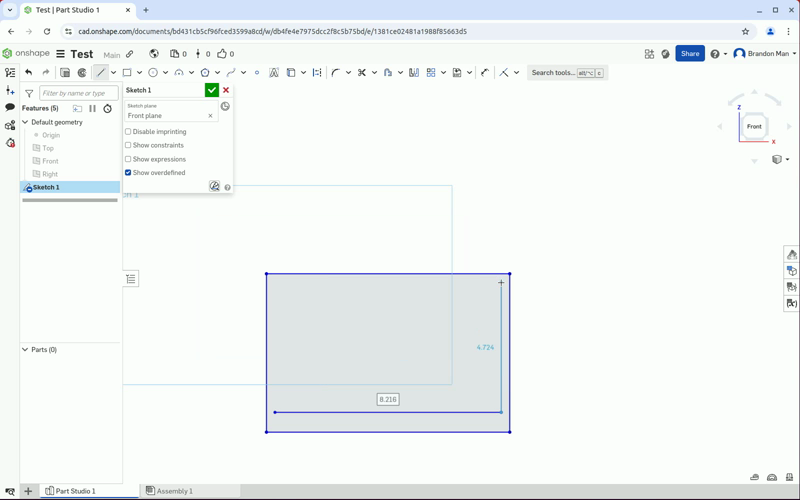
scroll(6)
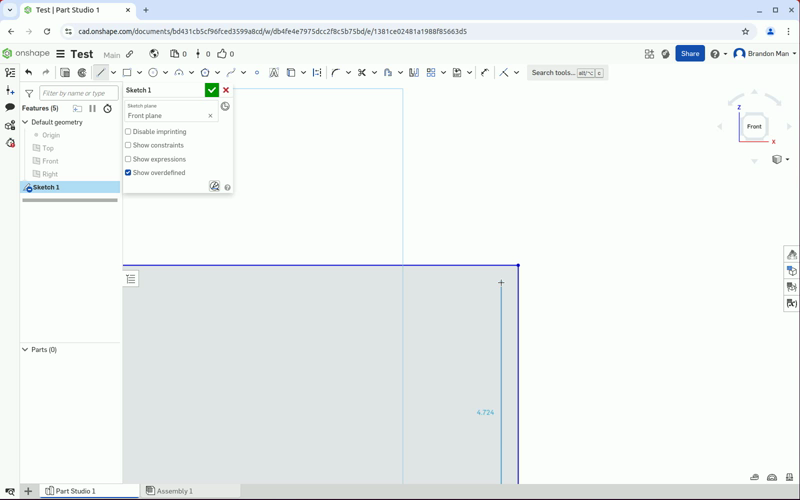
click(501, 282)
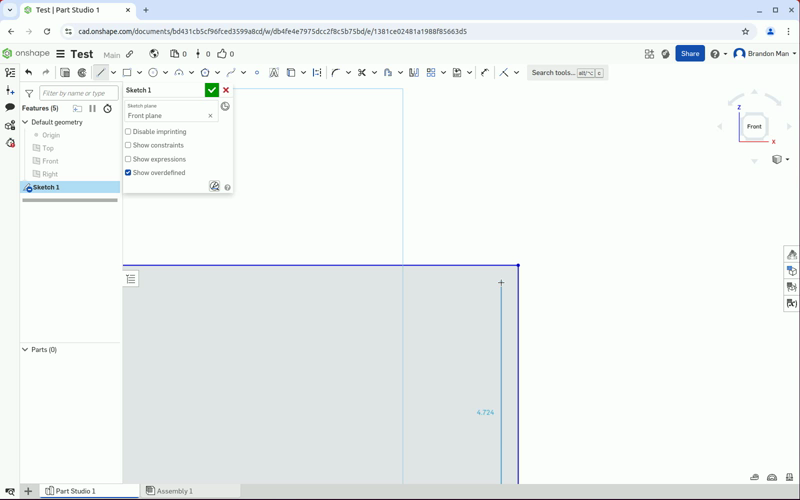
scroll(-6)
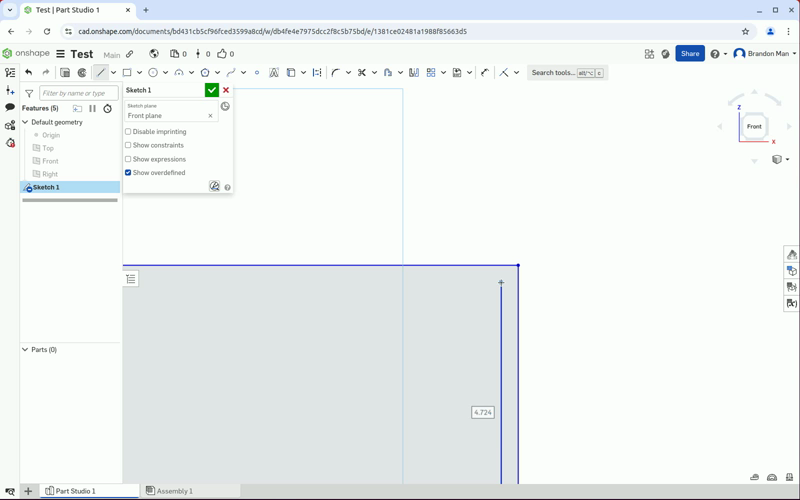
scroll(-6)
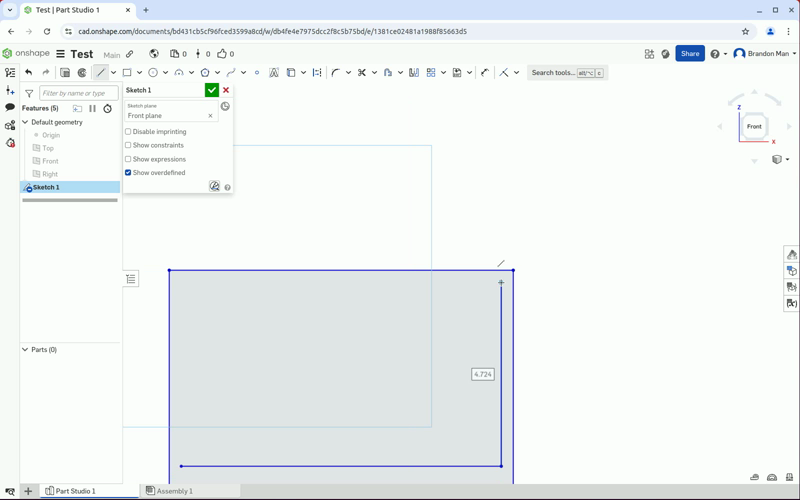
scroll(-6)
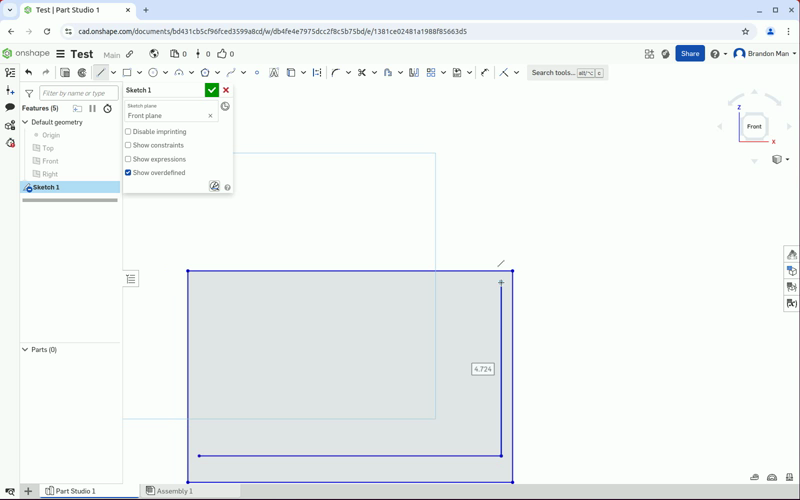
scroll(-6)
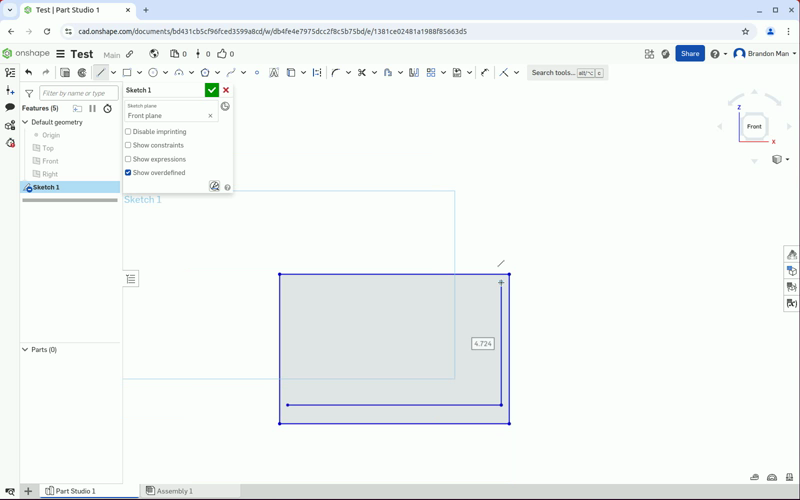
scroll(-6)
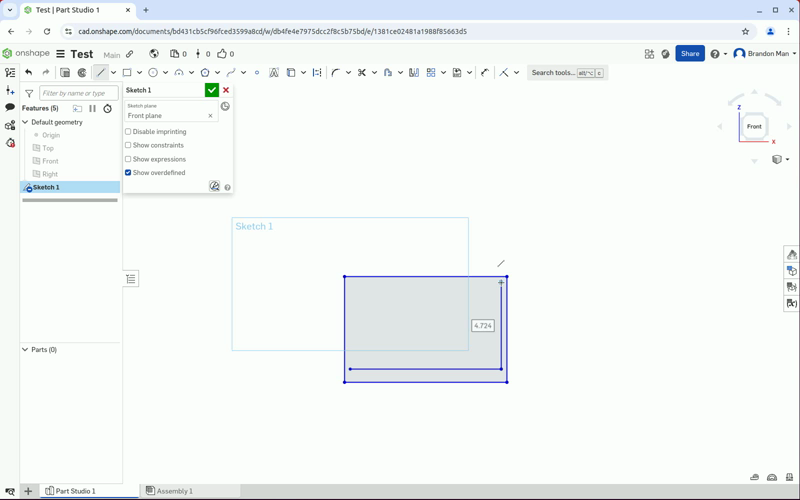
scroll(-6)
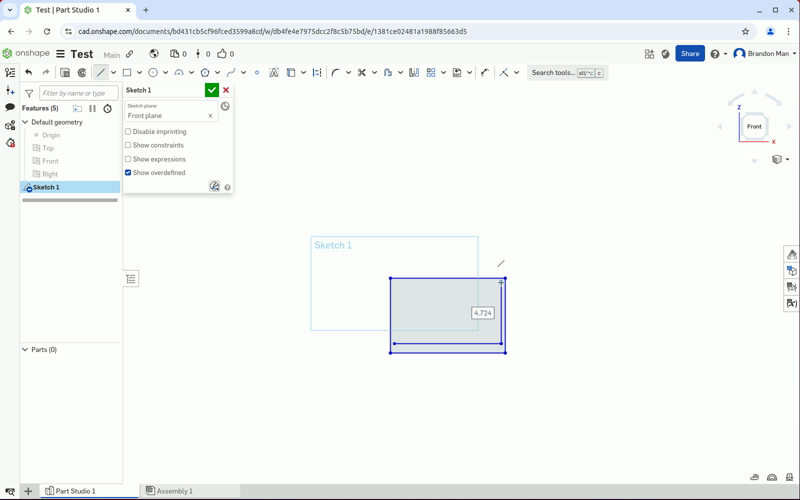
scroll(-6)
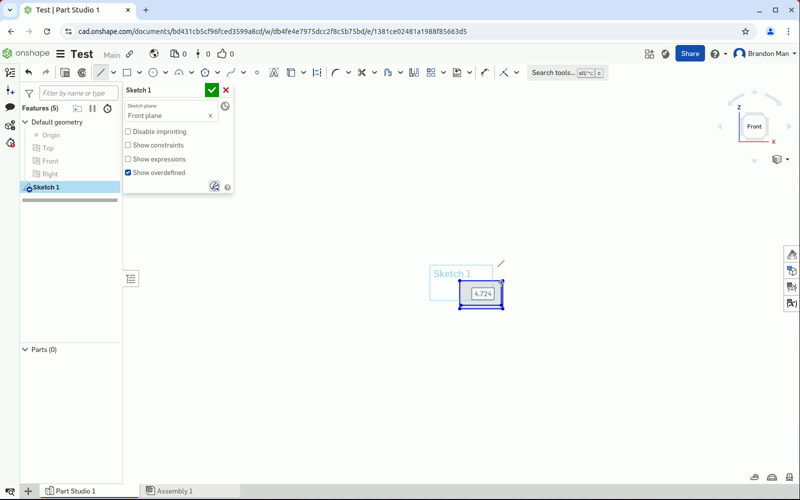
key_up(shift)
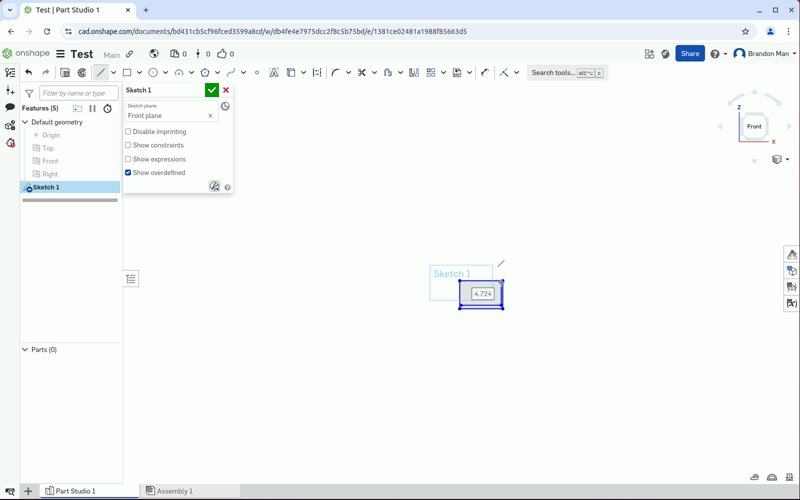
key_down(shift)
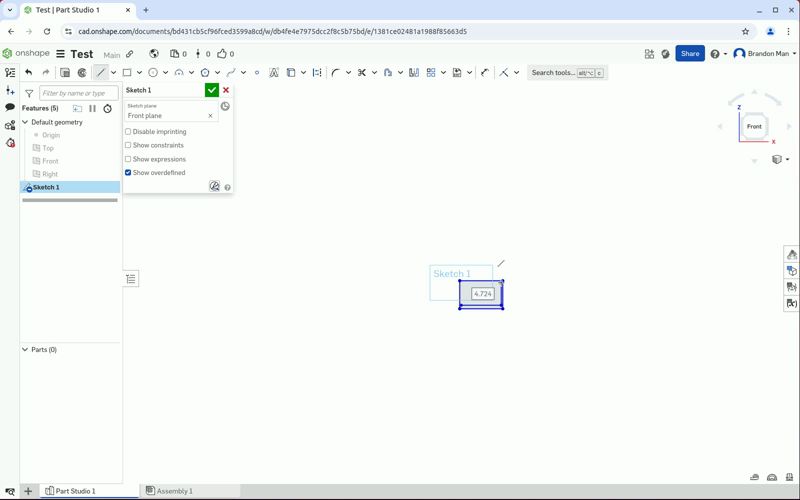
mouse_move(531, 282)
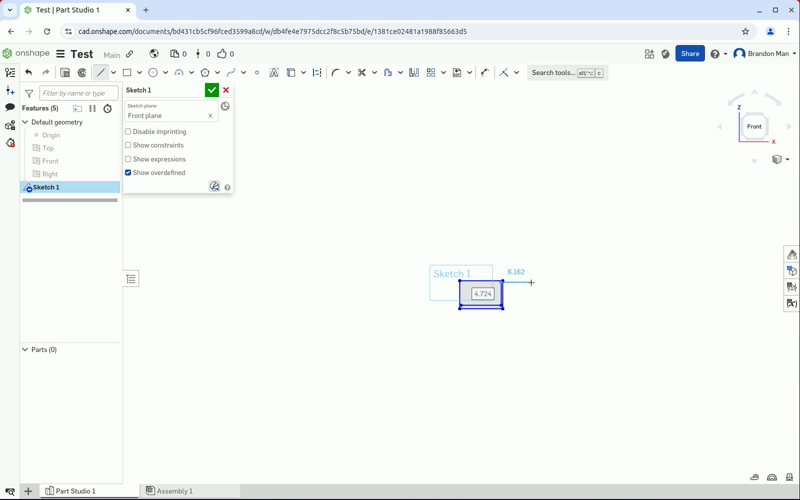
mouse_move(461, 282)
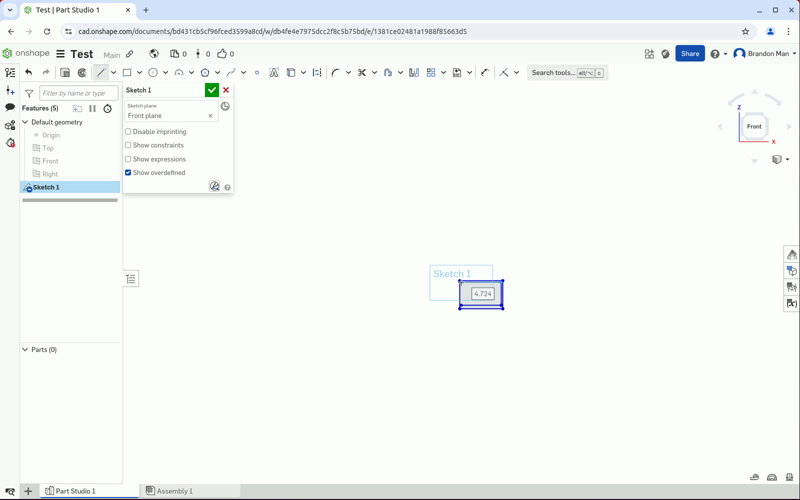
scroll(6)
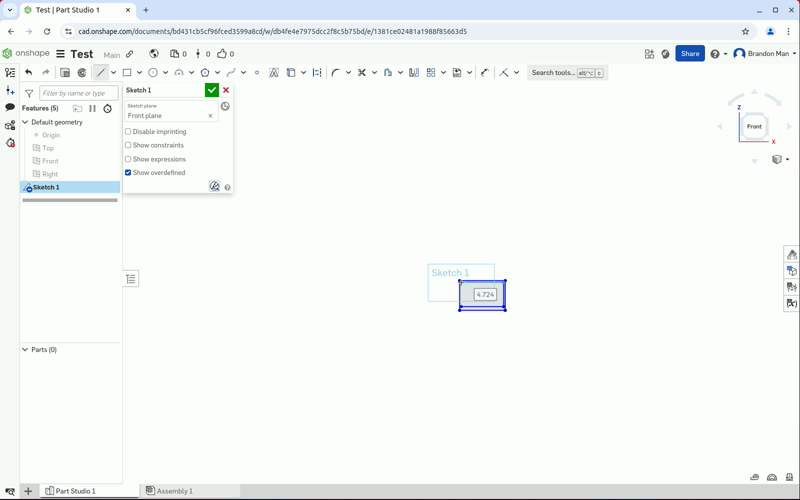
scroll(6)
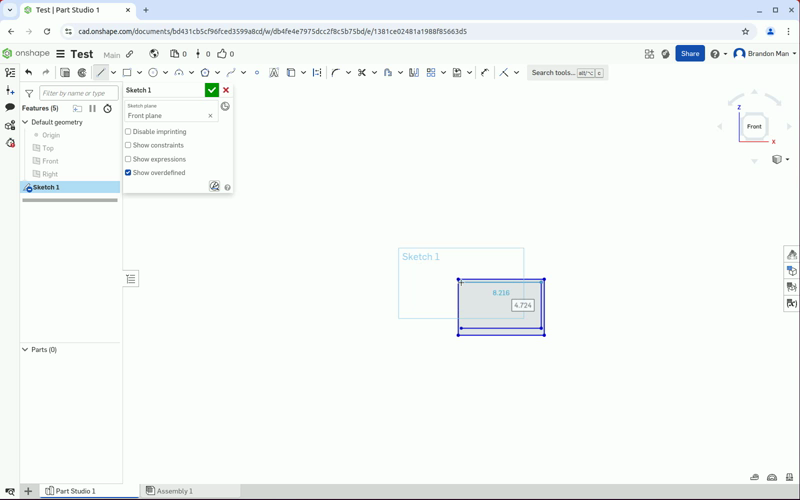
scroll(6)
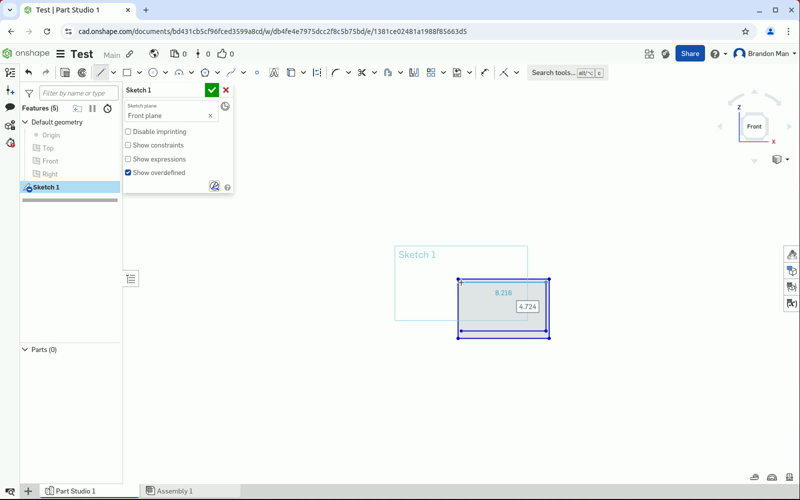
scroll(6)
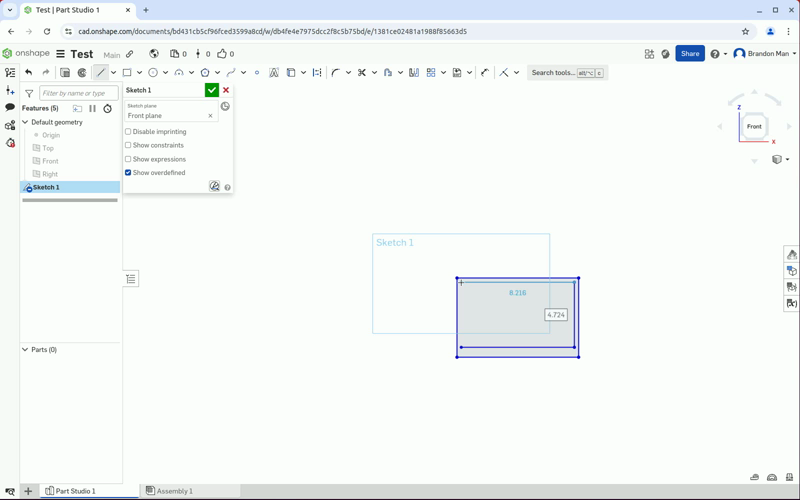
scroll(6)
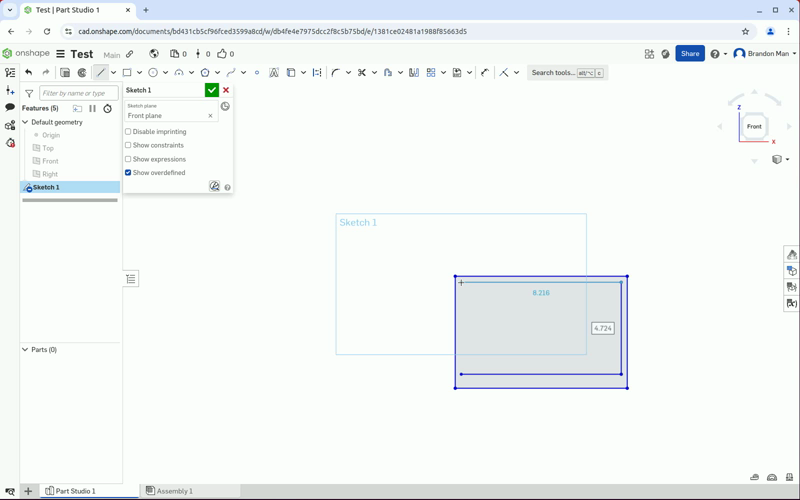
scroll(6)
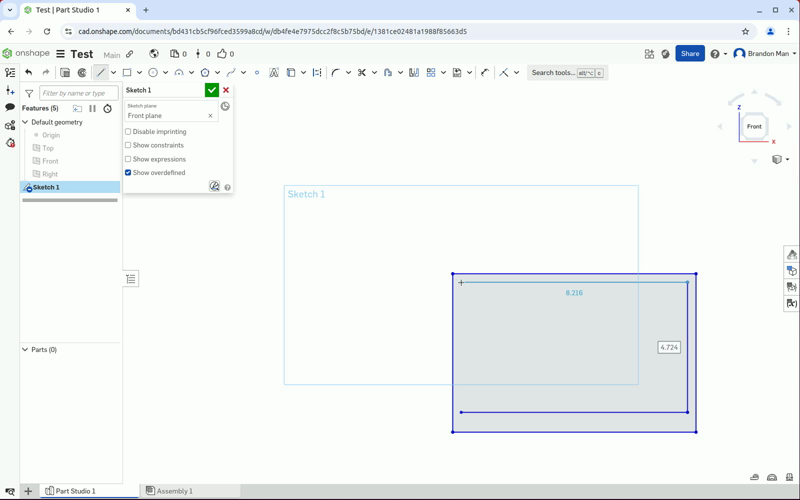
scroll(6)
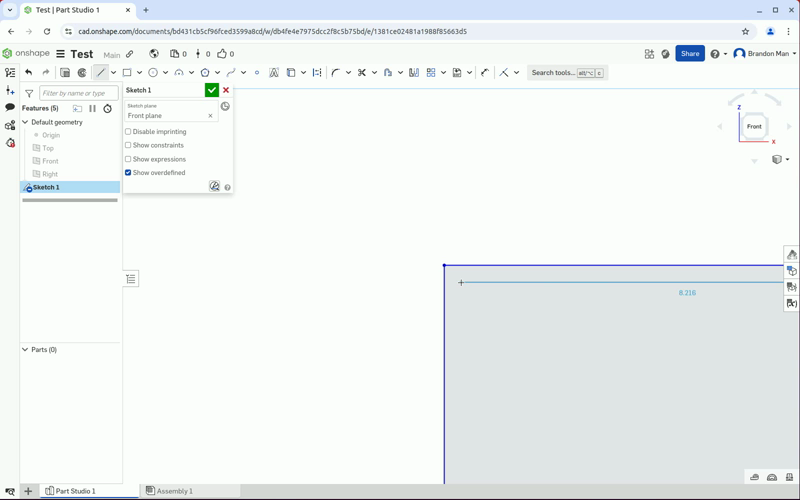
click(461, 282)
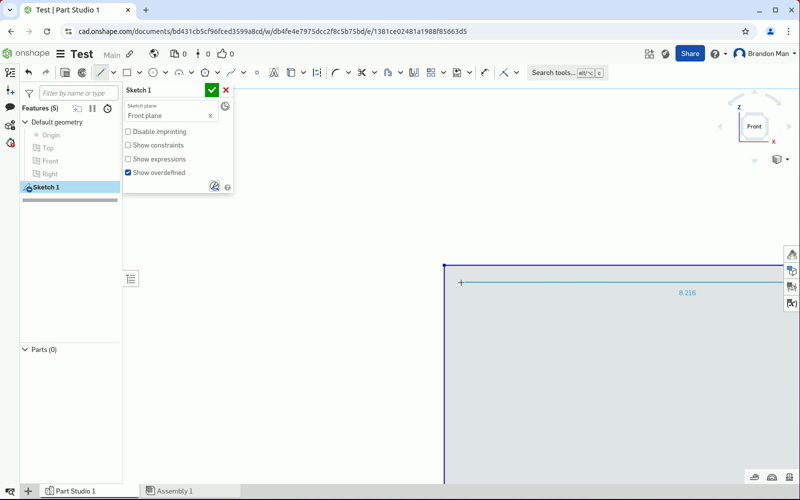
scroll(-6)
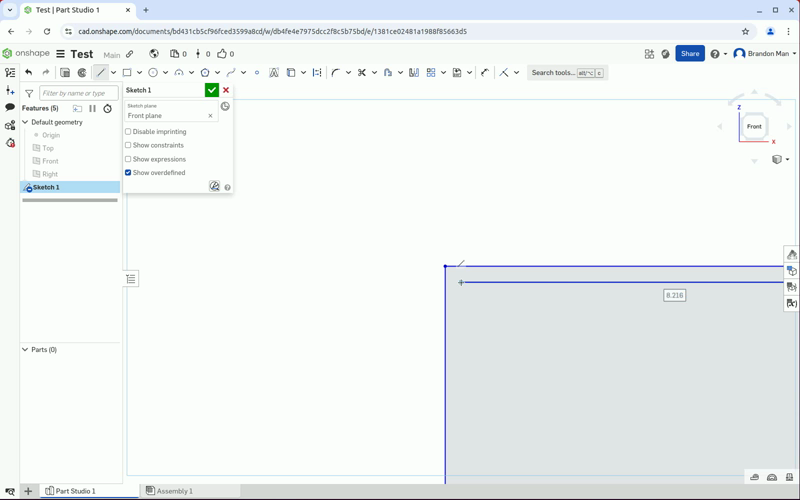
scroll(-6)
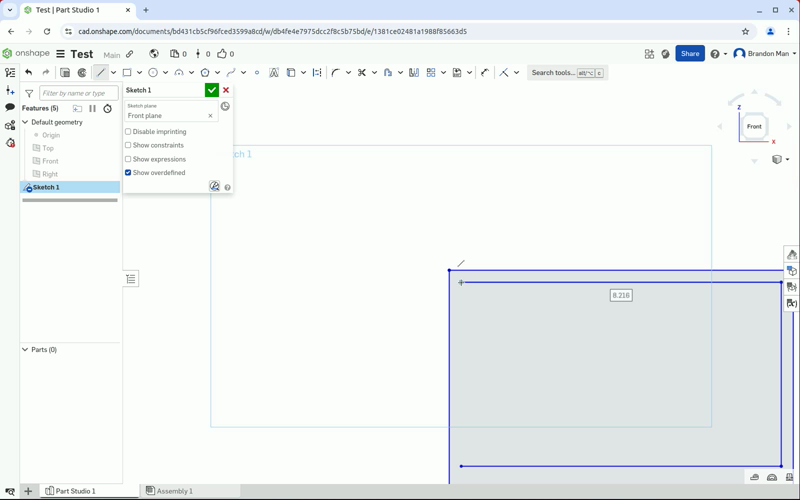
scroll(-6)
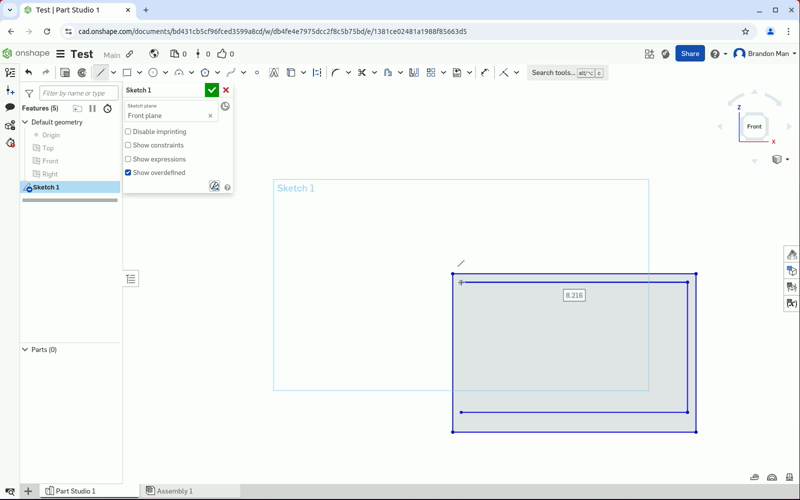
scroll(-6)
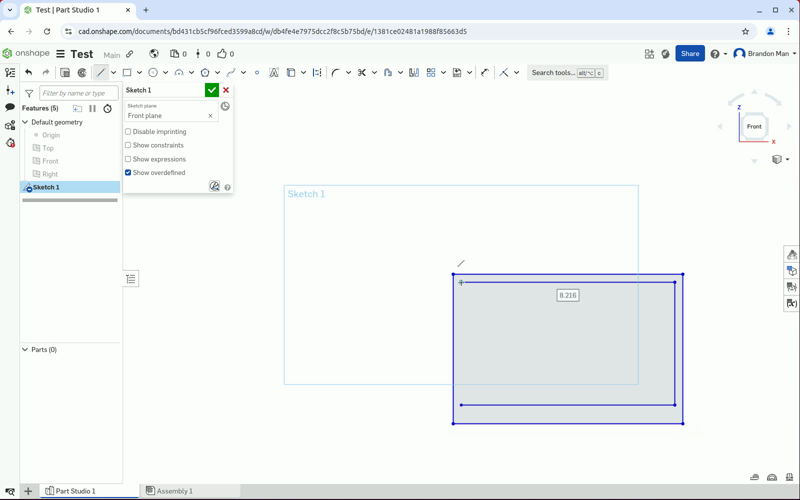
scroll(-6)
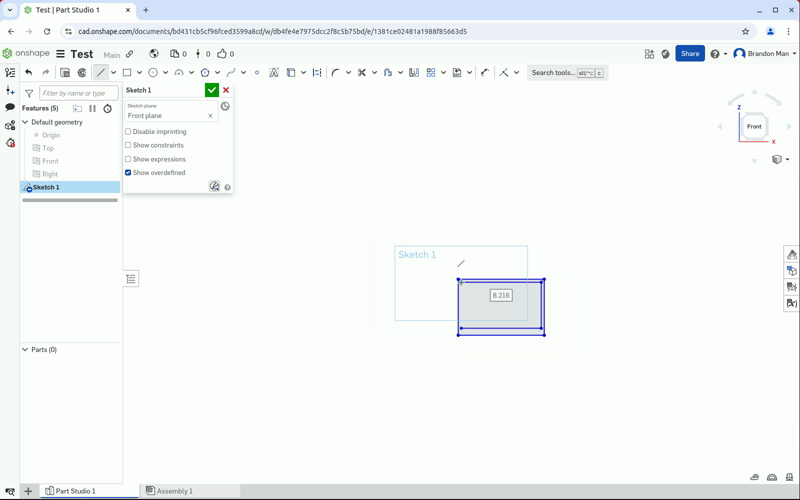
scroll(-6)
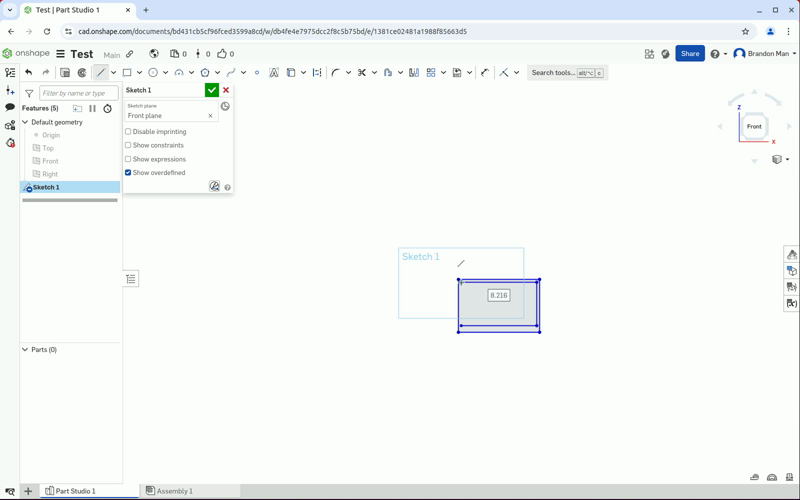
scroll(-6)
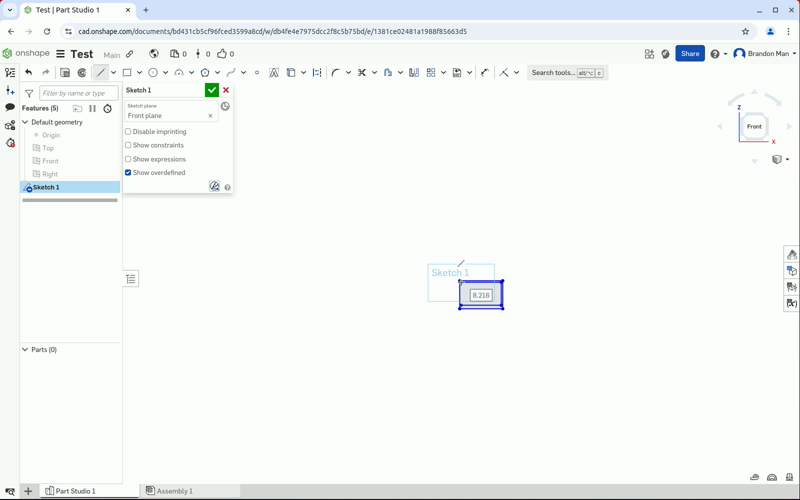
key_up(shift)
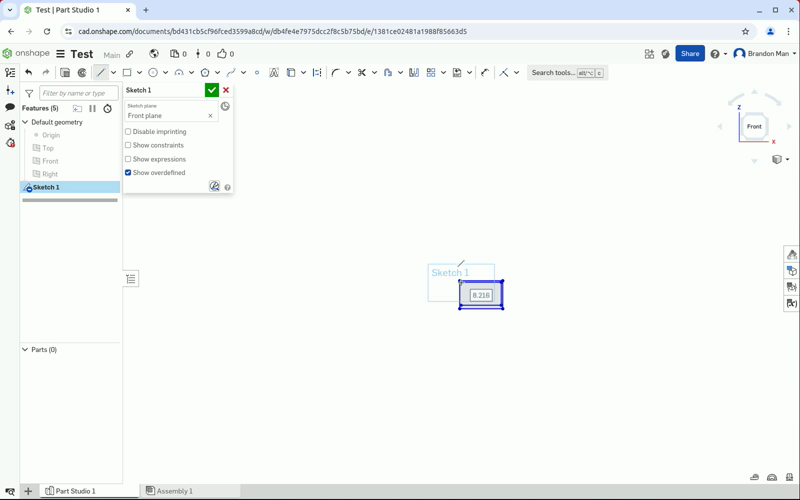
mouse_move(491, 282)
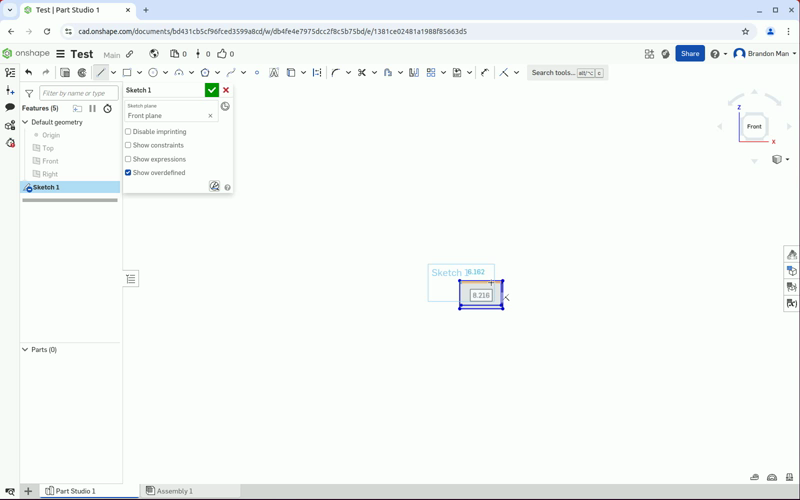
key_down(shift)
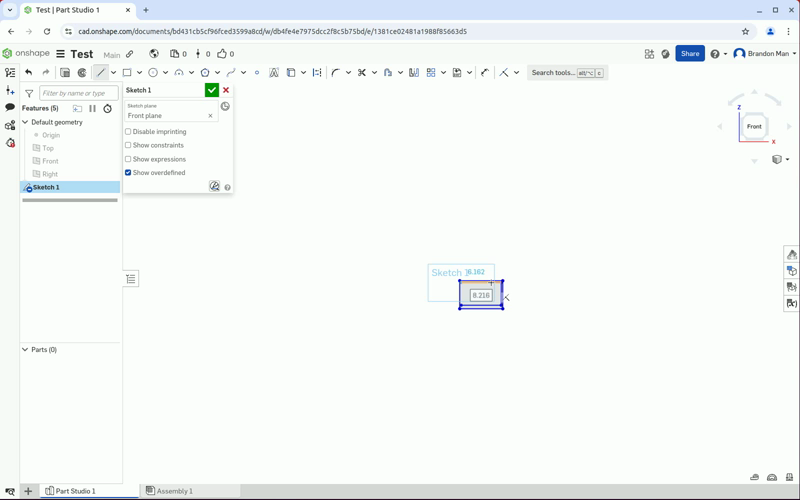
mouse_move(461, 305)
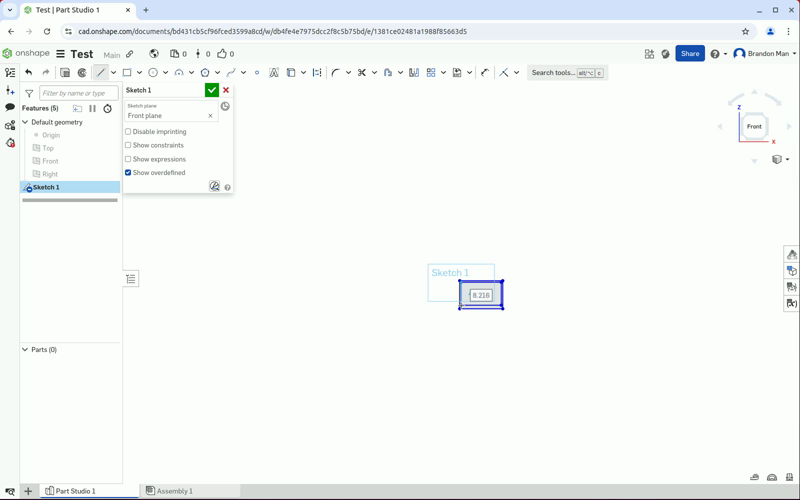
scroll(6)
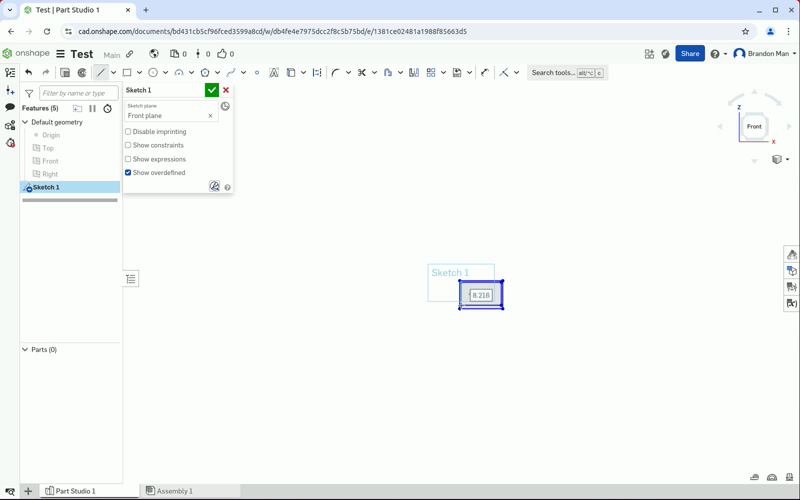
scroll(6)
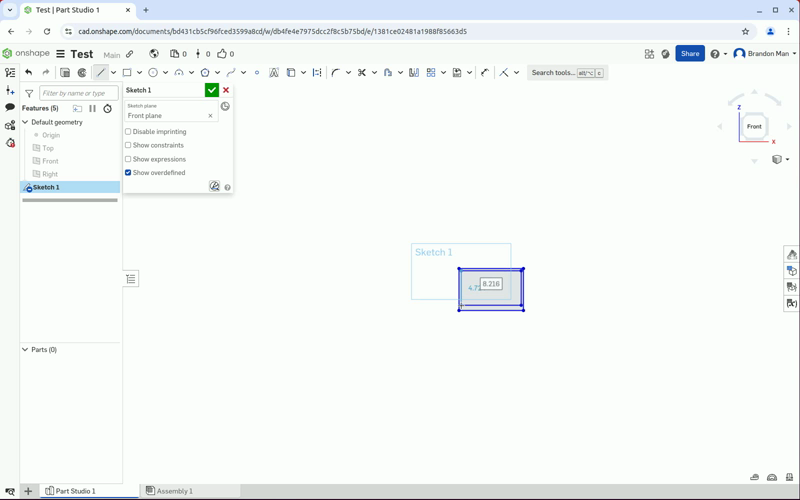
scroll(6)
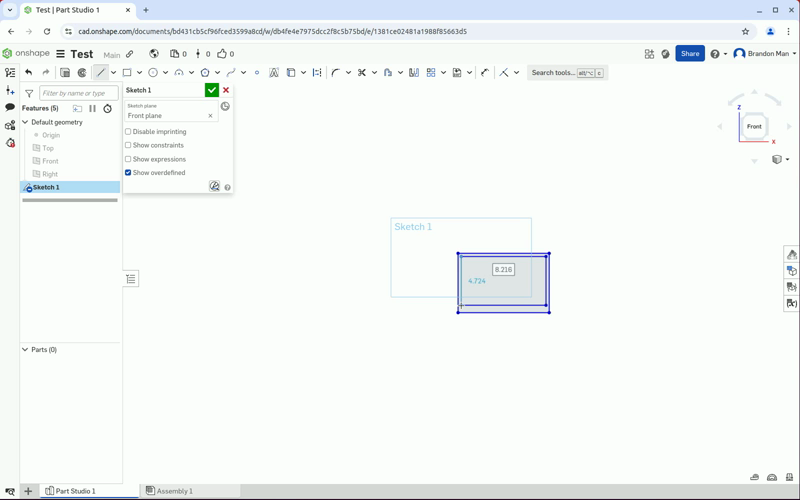
scroll(6)
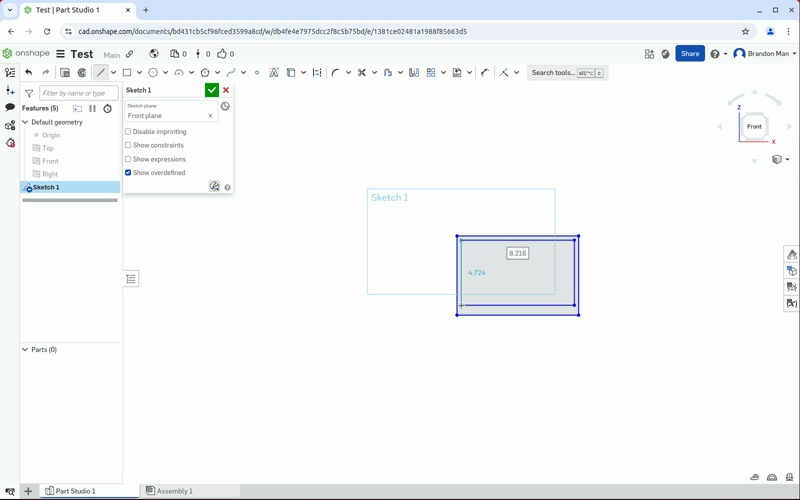
scroll(6)
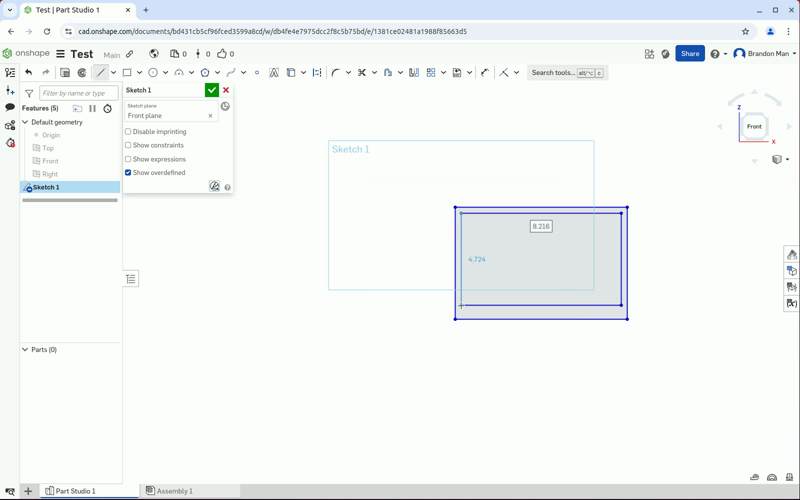
scroll(6)
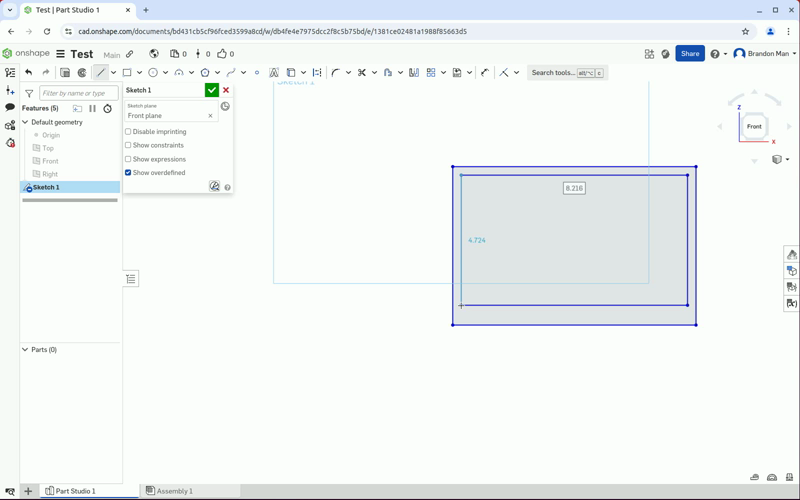
scroll(6)
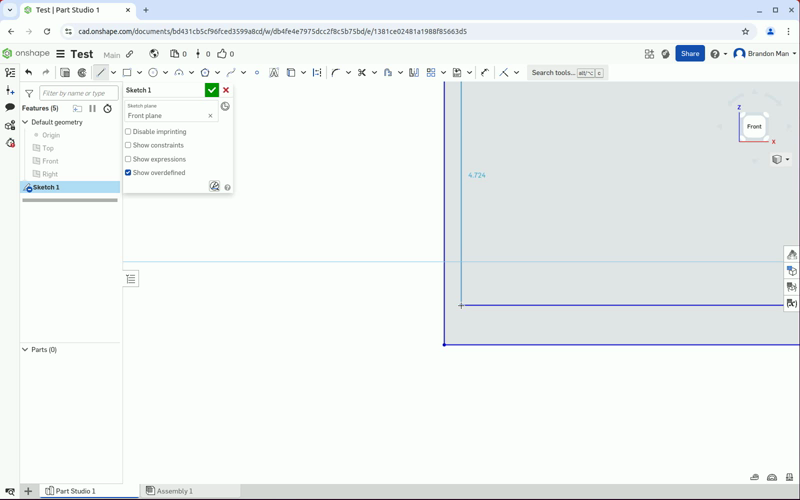
key_up(shift)
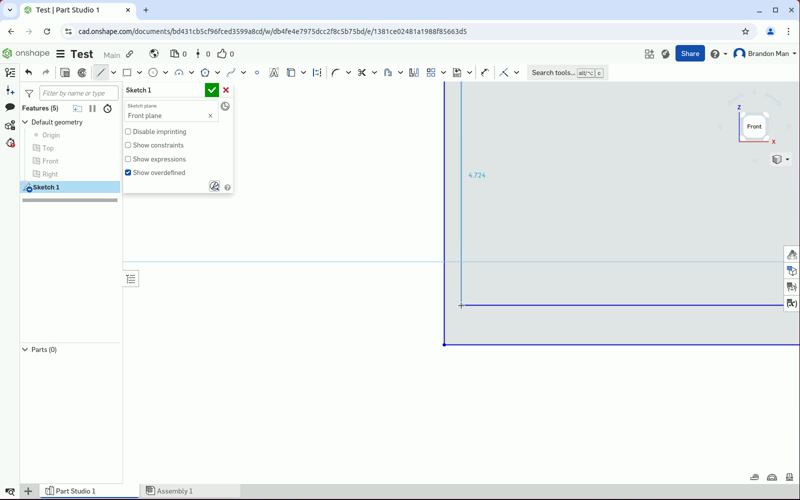
click(461, 305)
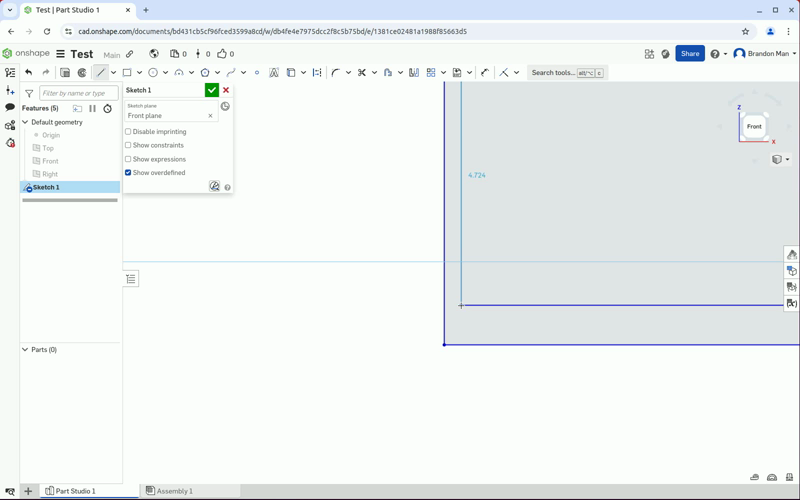
scroll(-6)
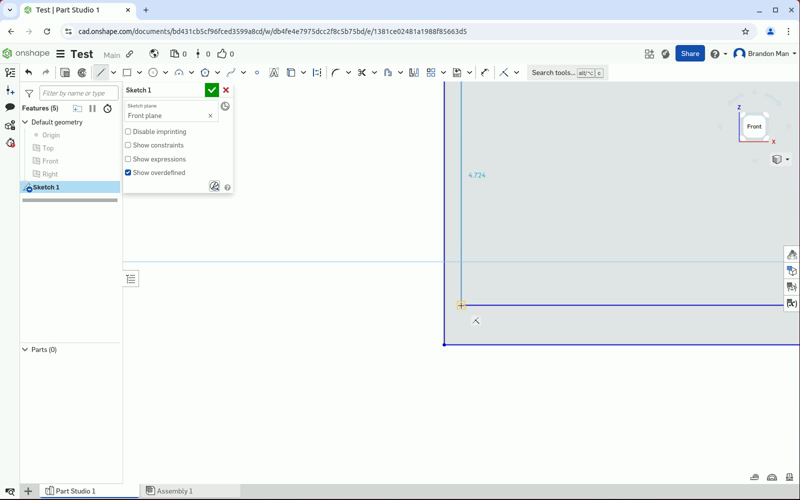
scroll(-6)
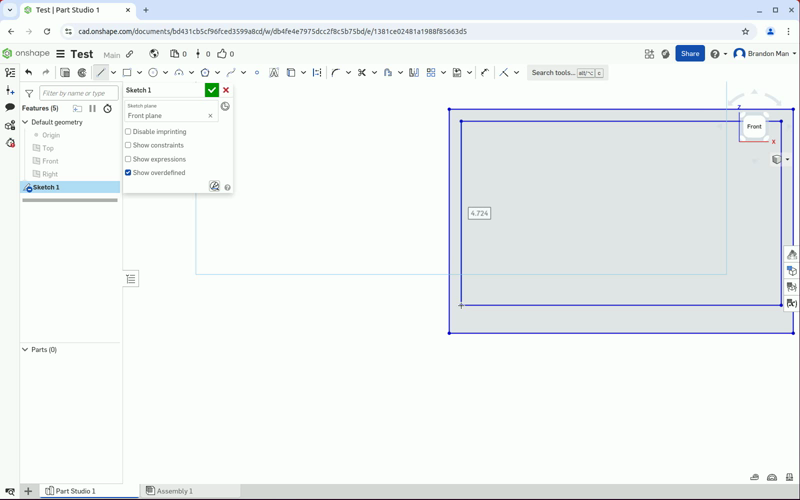
scroll(-6)
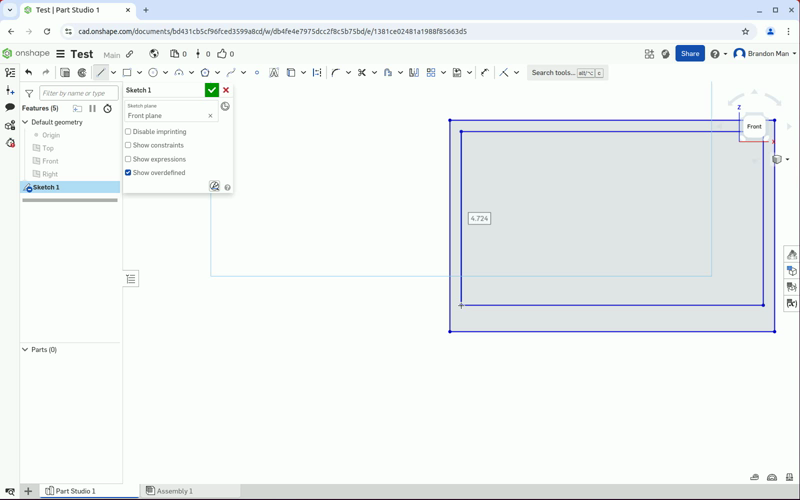
scroll(-6)
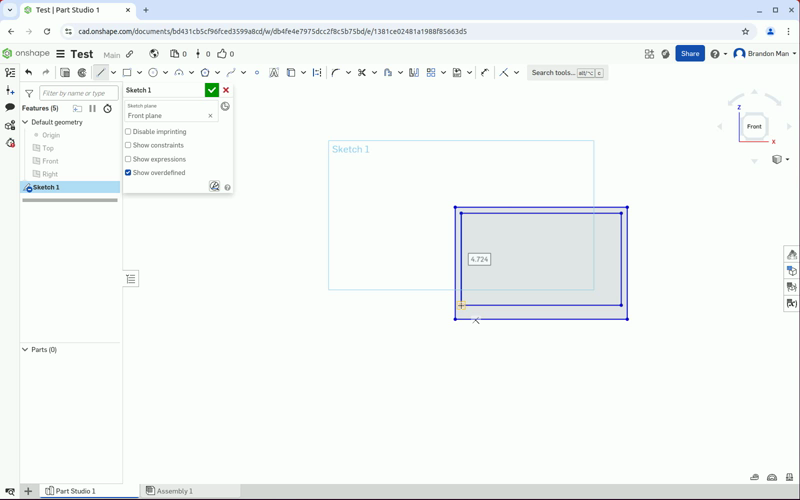
scroll(-6)
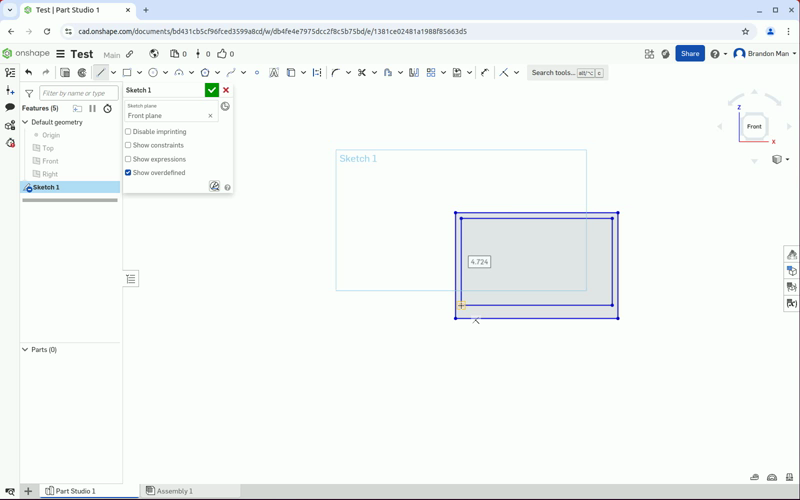
scroll(-6)
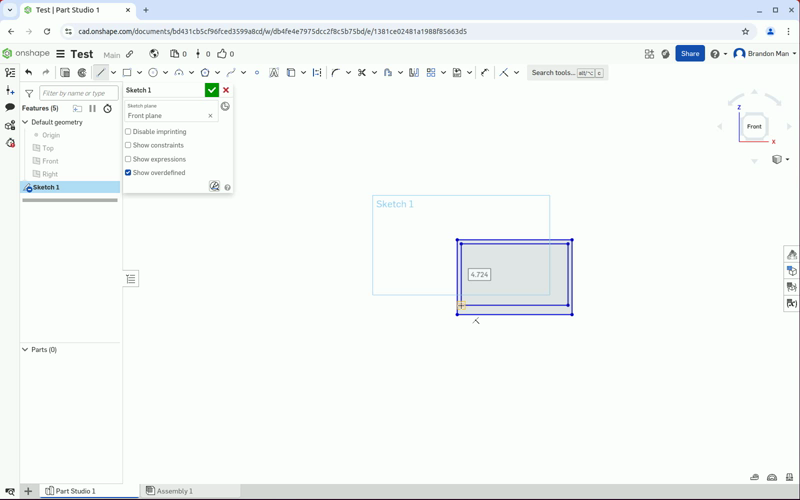
scroll(-6)
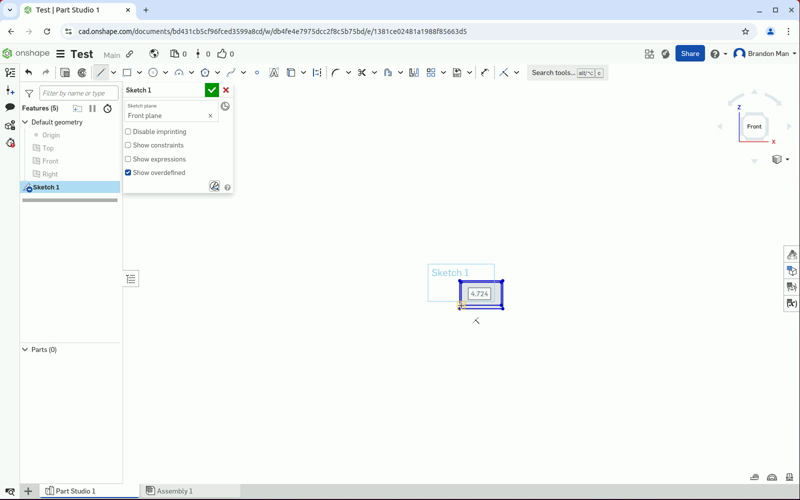
key(esc)
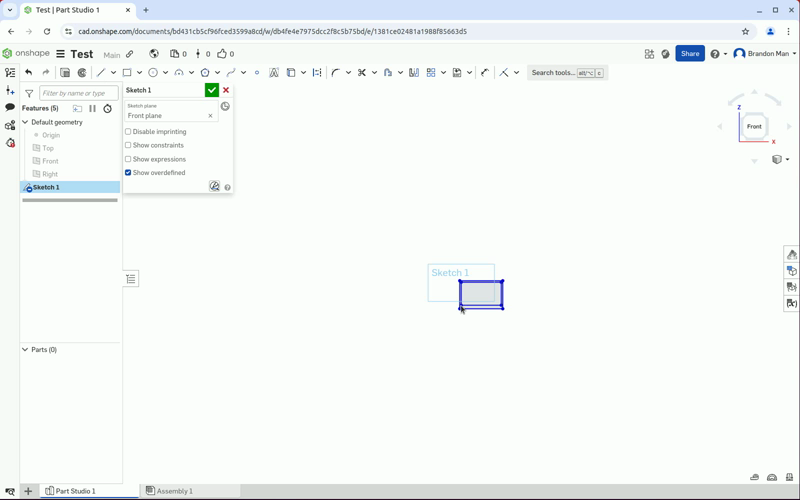
mouse_move(463, 308)
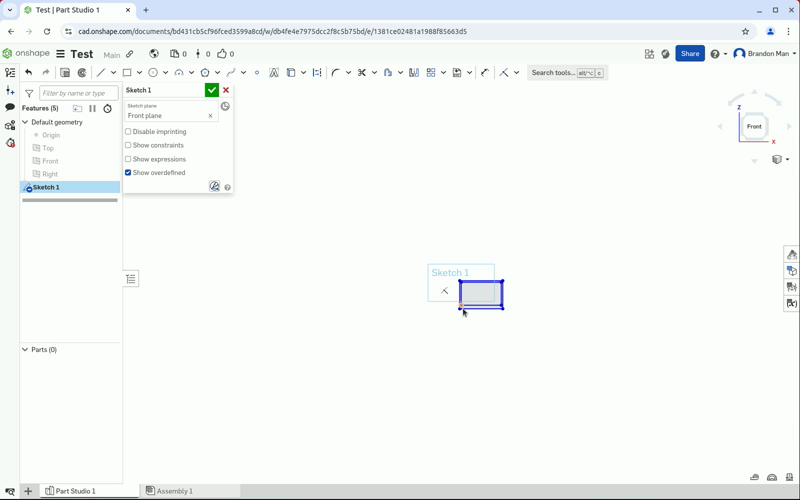
scroll(6)
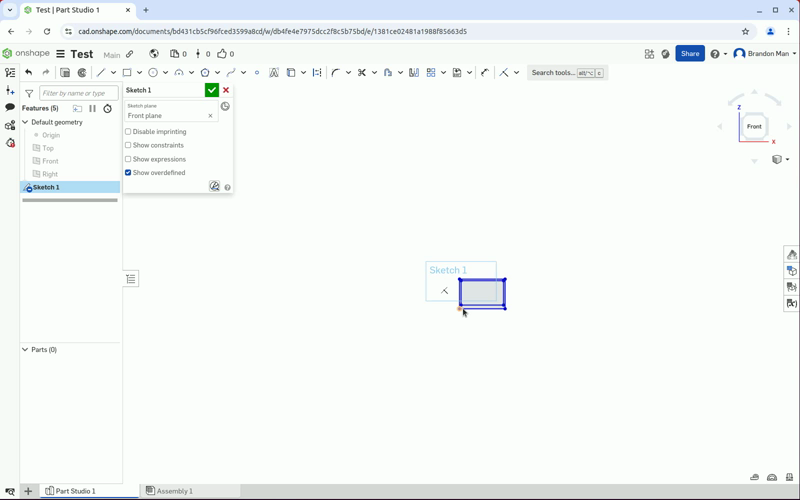
scroll(6)
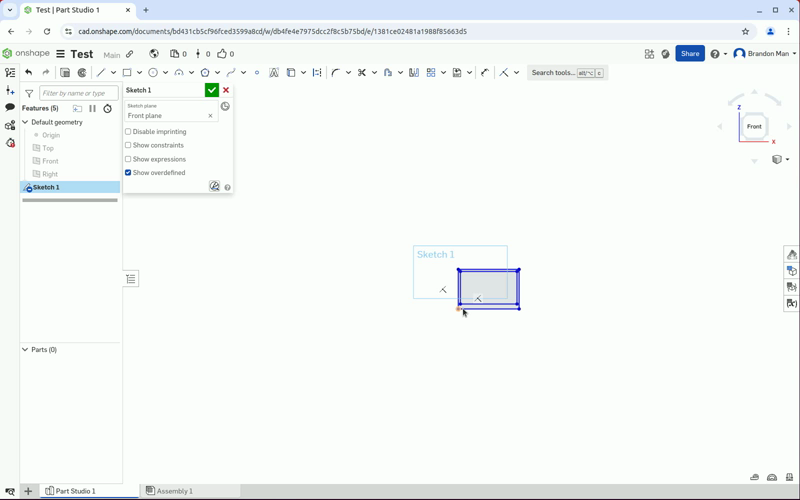
scroll(6)
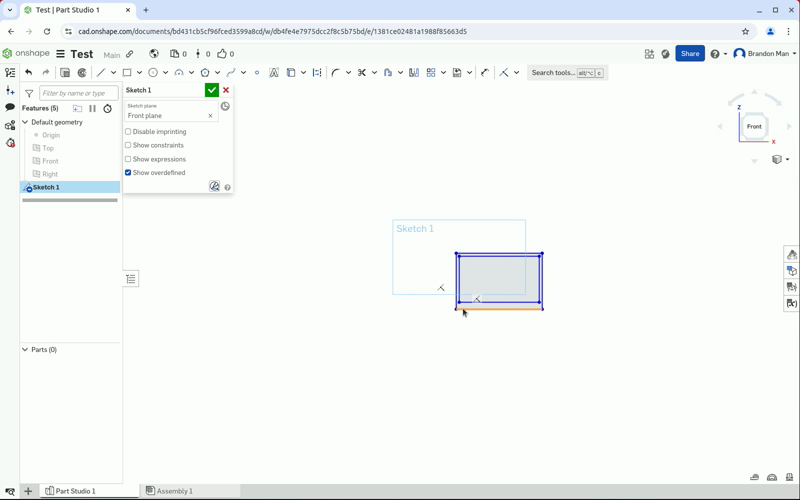
scroll(6)
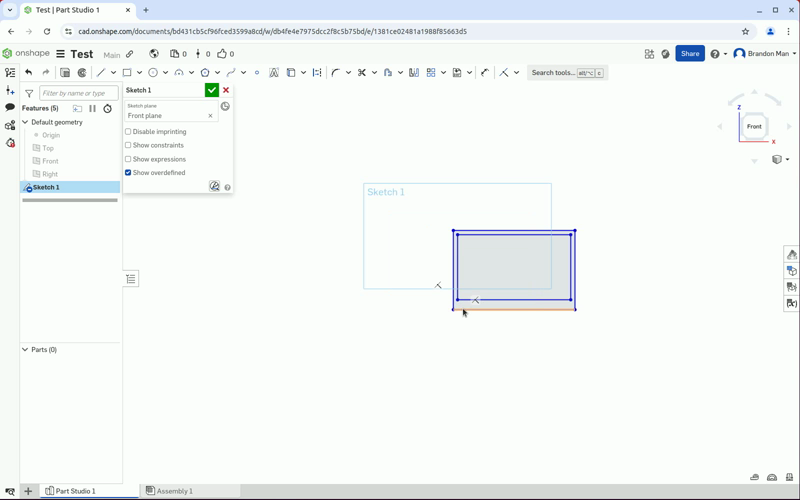
scroll(6)
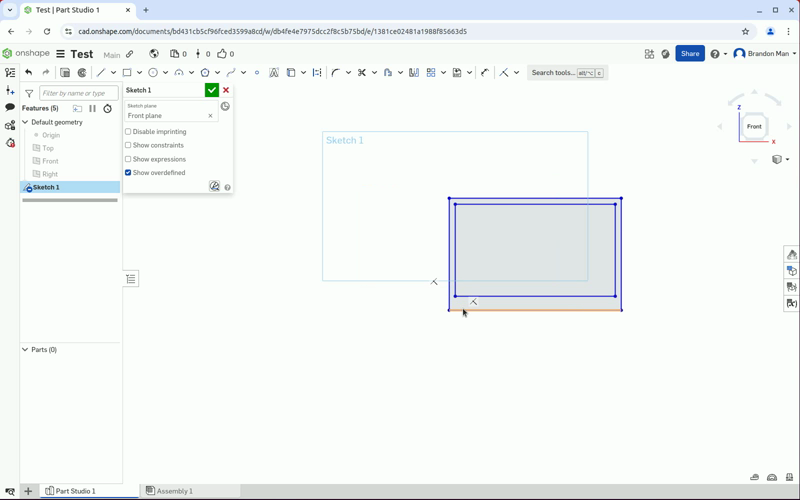
scroll(6)
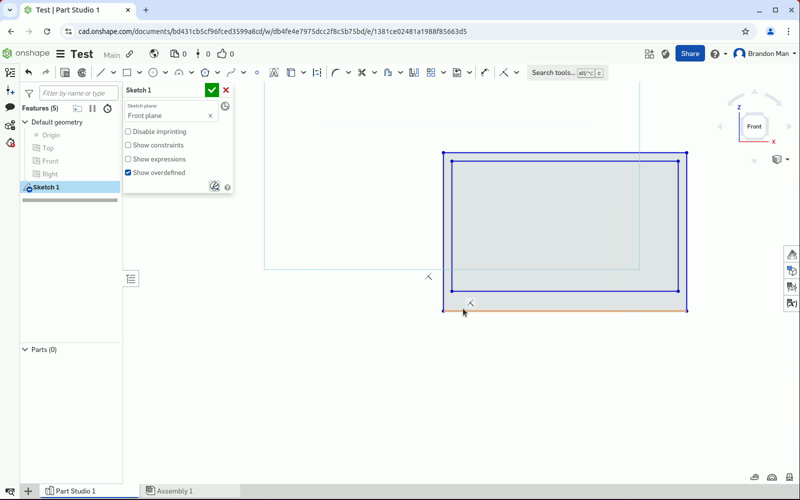
scroll(6)
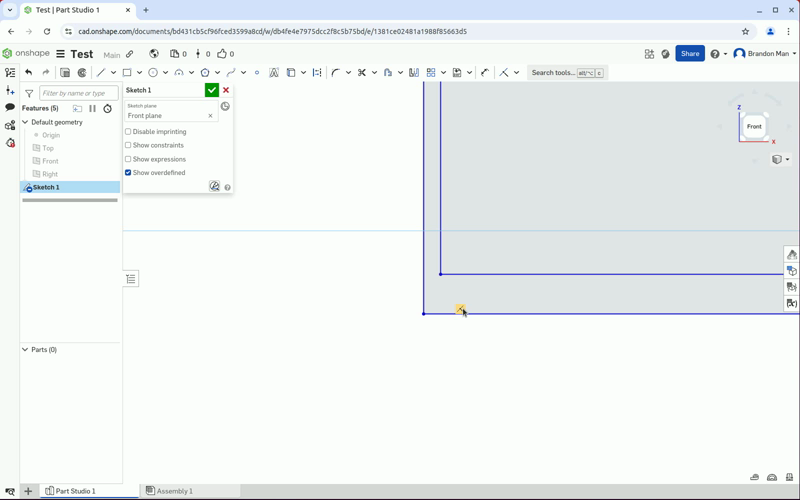
click(463, 308)
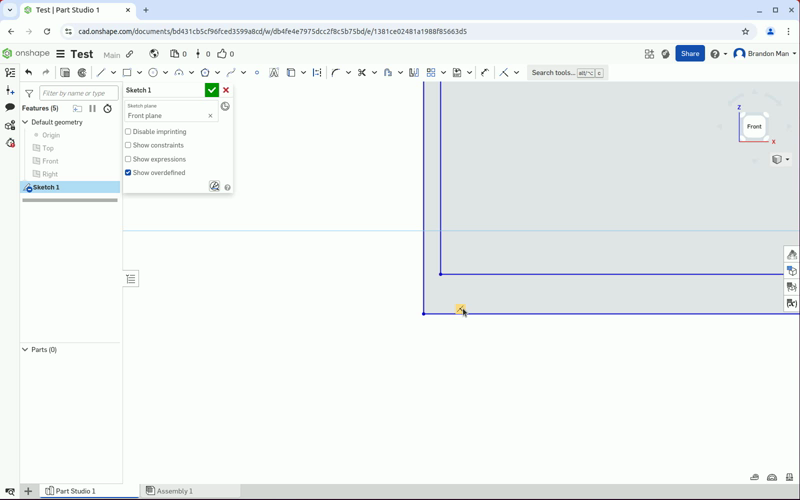
scroll(-6)
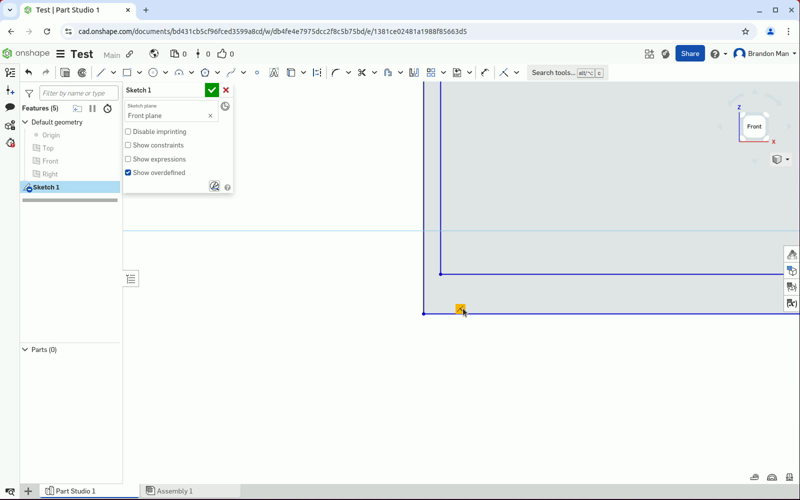
scroll(-6)
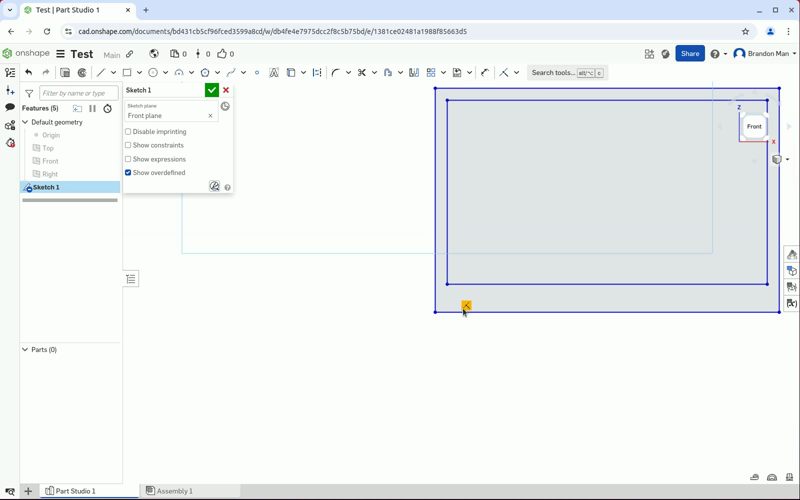
scroll(-6)
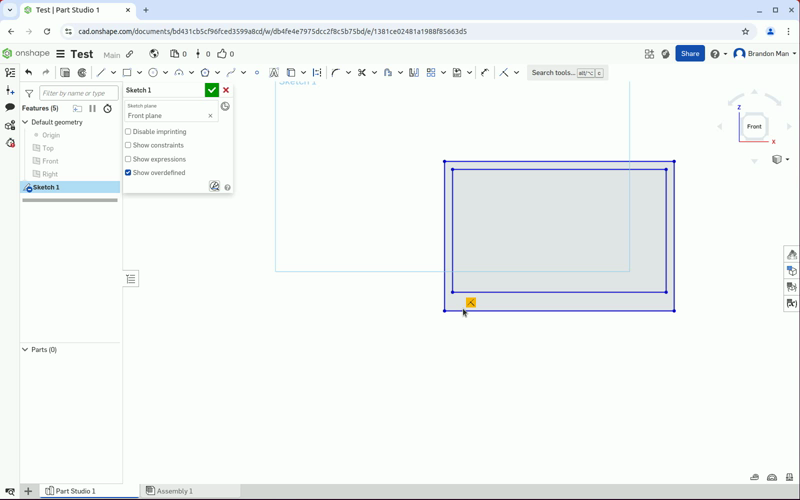
scroll(-6)
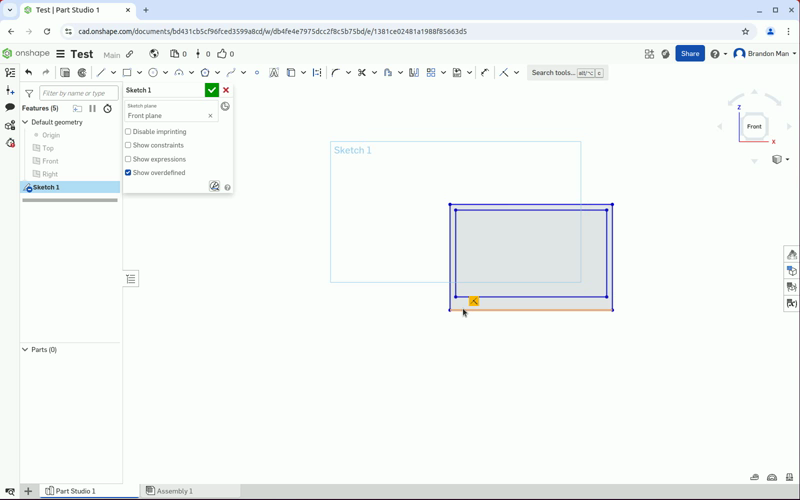
scroll(-6)
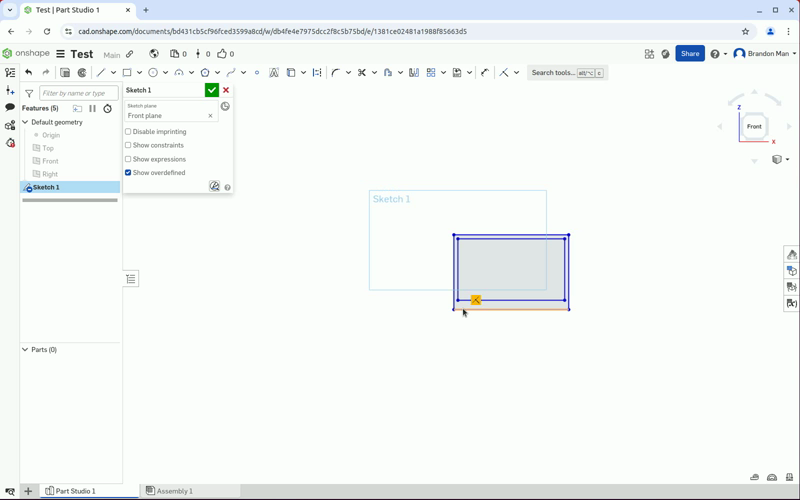
scroll(-6)
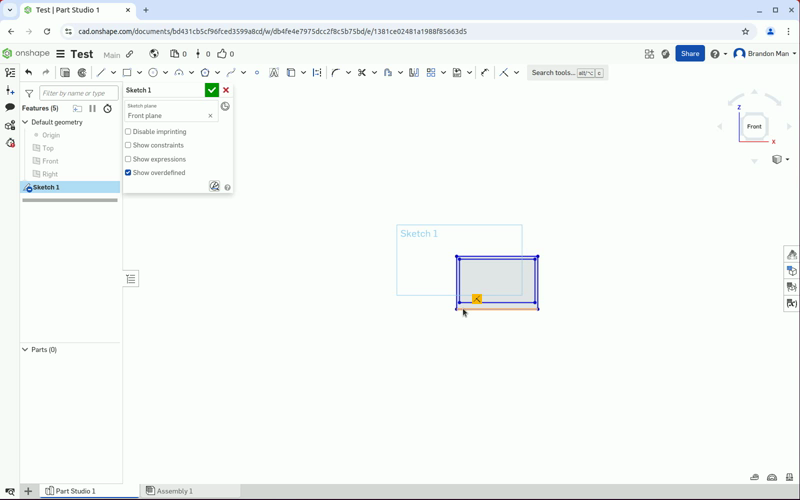
scroll(-6)
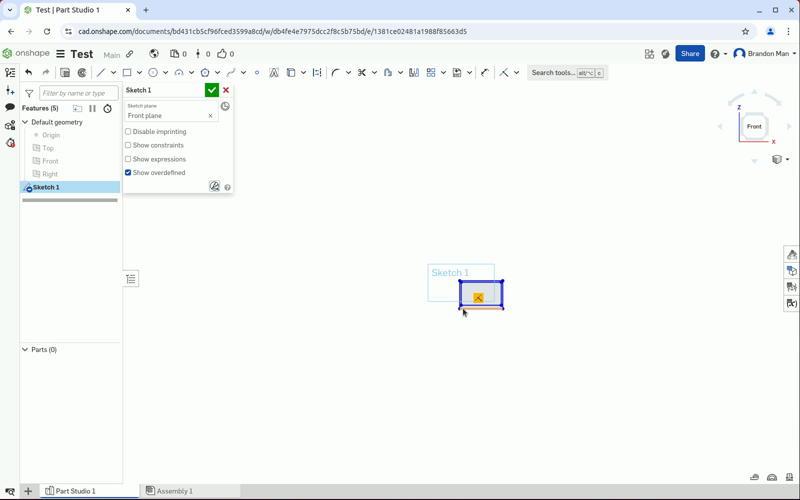
mouse_move(73, 352)
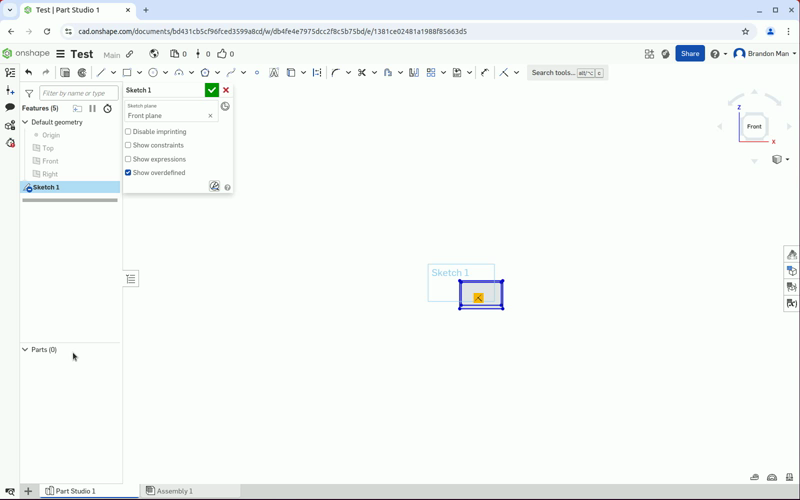
key(shift+y)
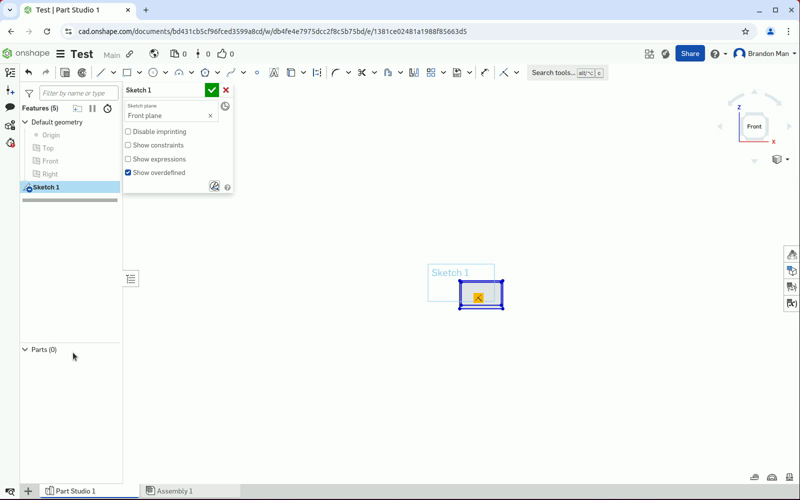
key(shift+e)
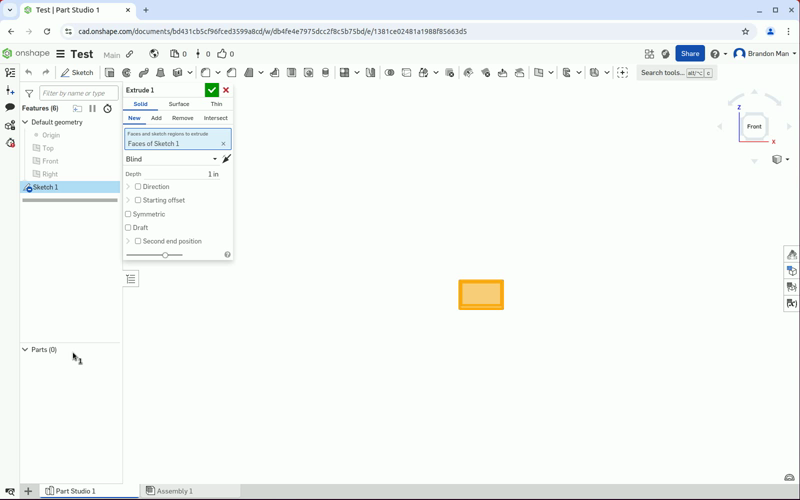
mouse_move(143, 106)
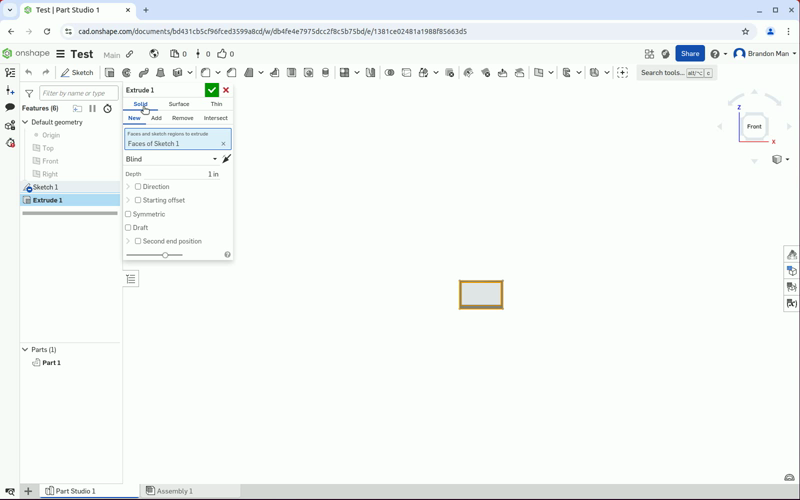
click(143, 106)
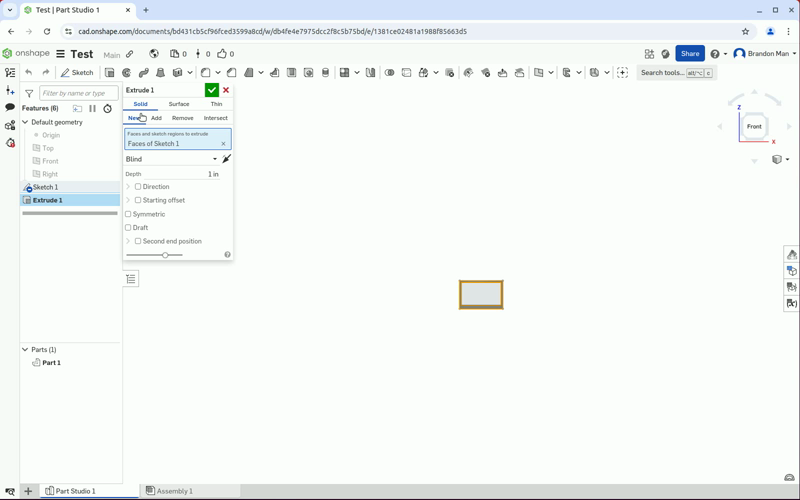
mouse_move(137, 120)
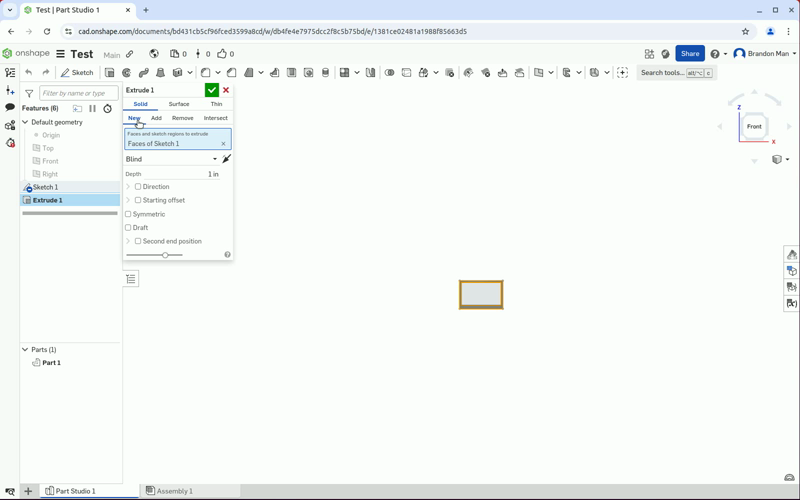
click(137, 120)
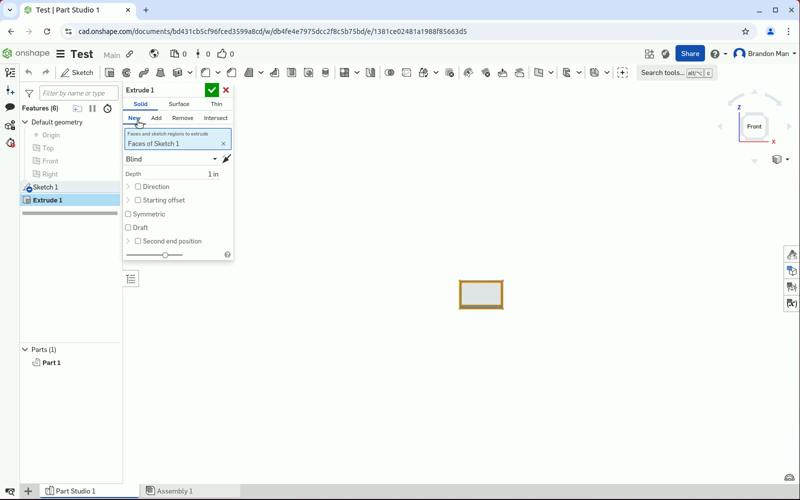
key(tab, 4)
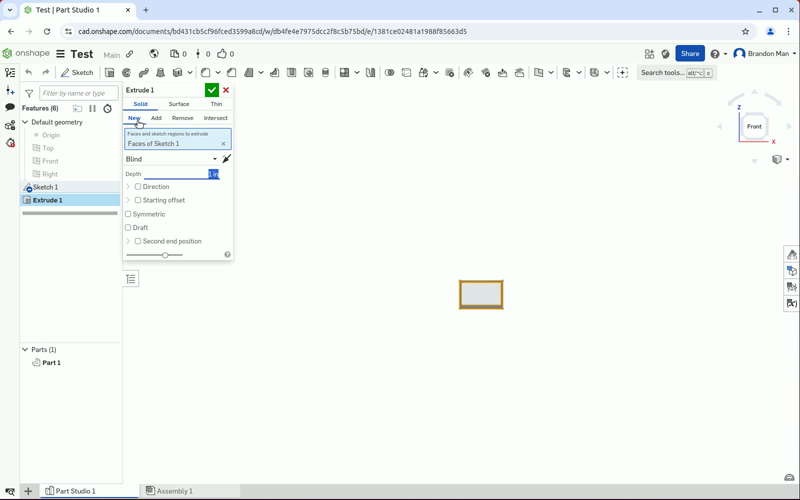
text(-0.481)
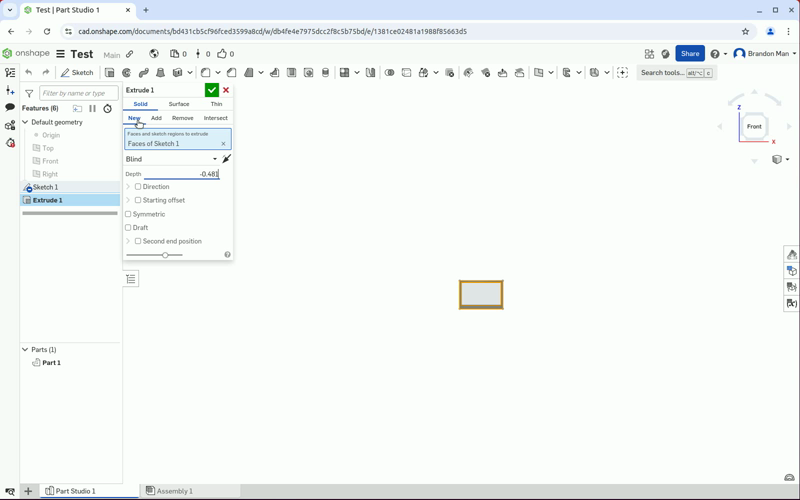
key(enter)
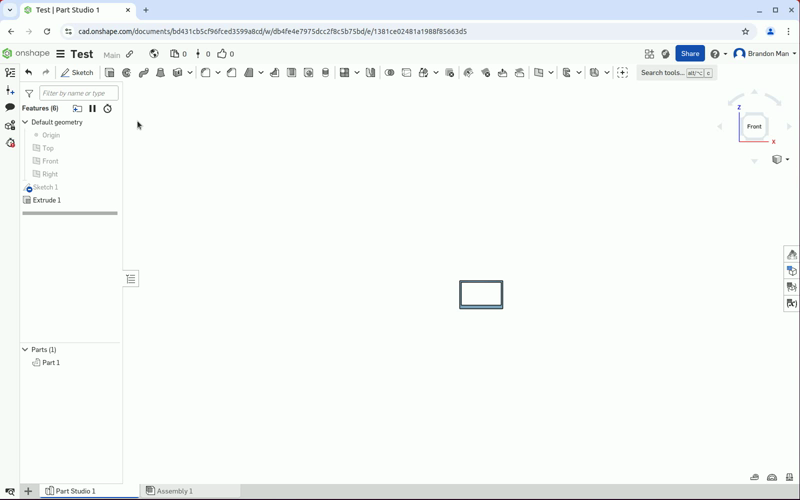
key(shift+h)
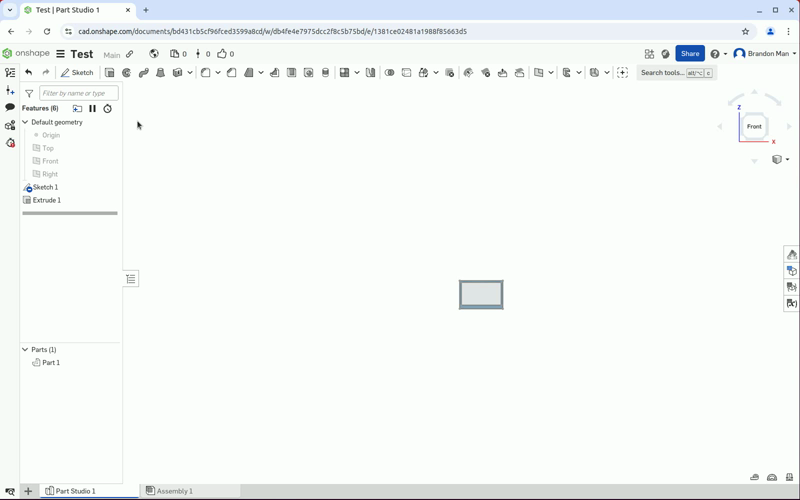
key(shift+h)
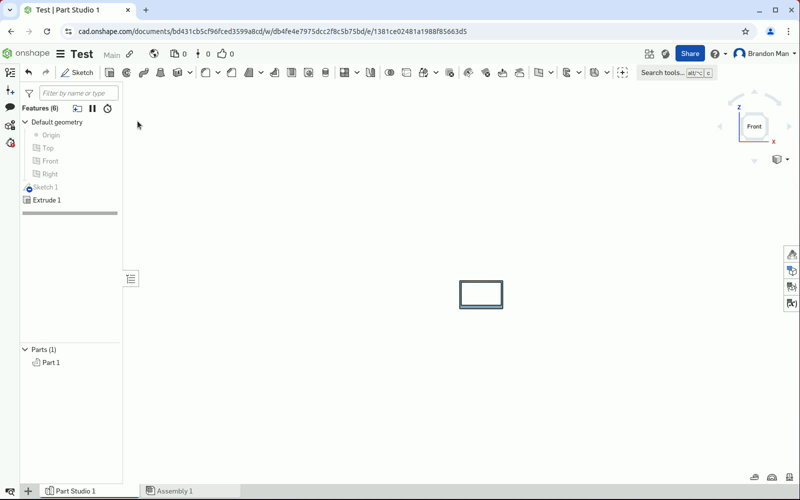
mouse_move(73, 189)
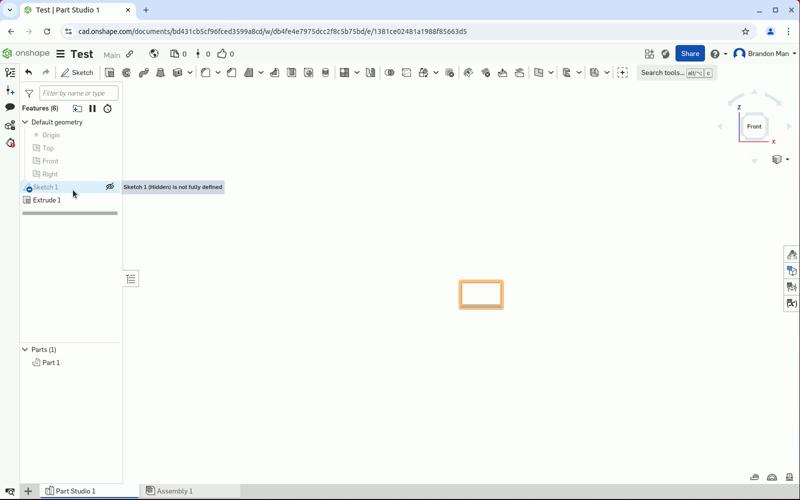
click(73, 189)
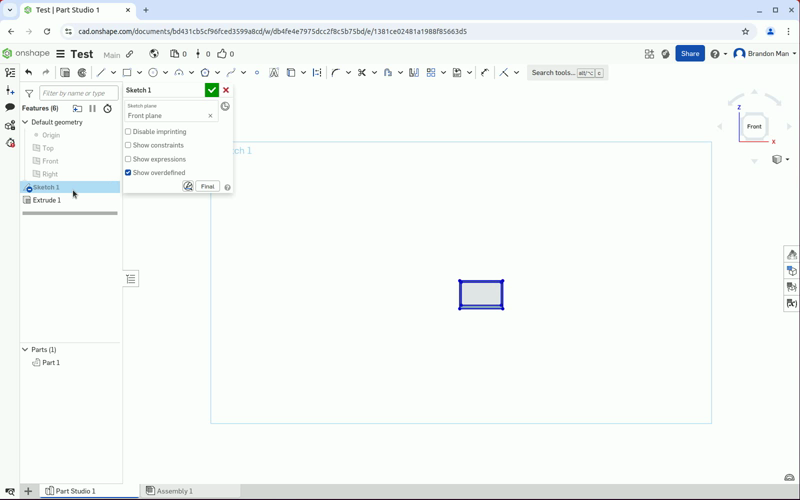
mouse_move(229, 92)
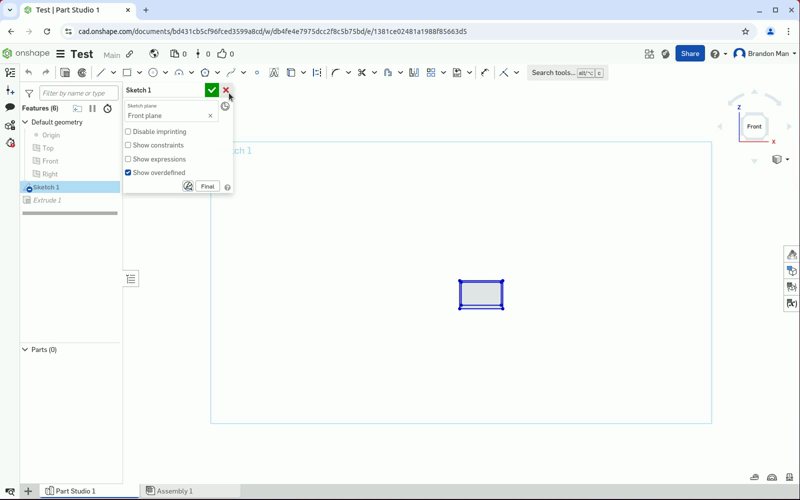
click(229, 92)
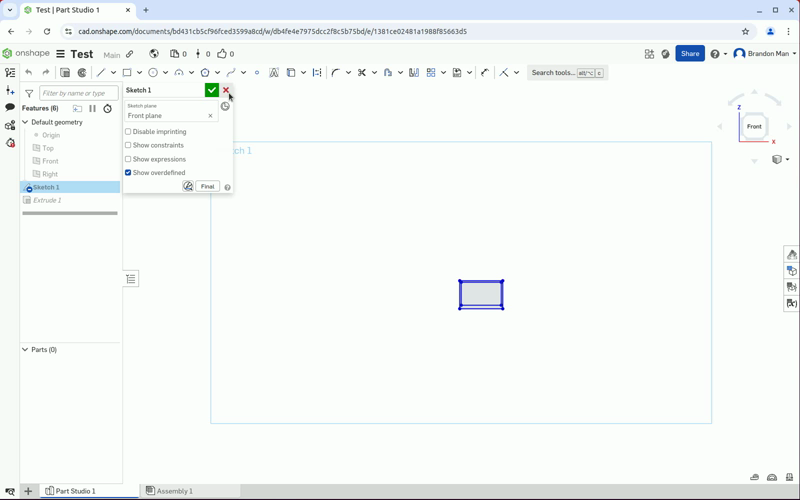
key(shift+s)
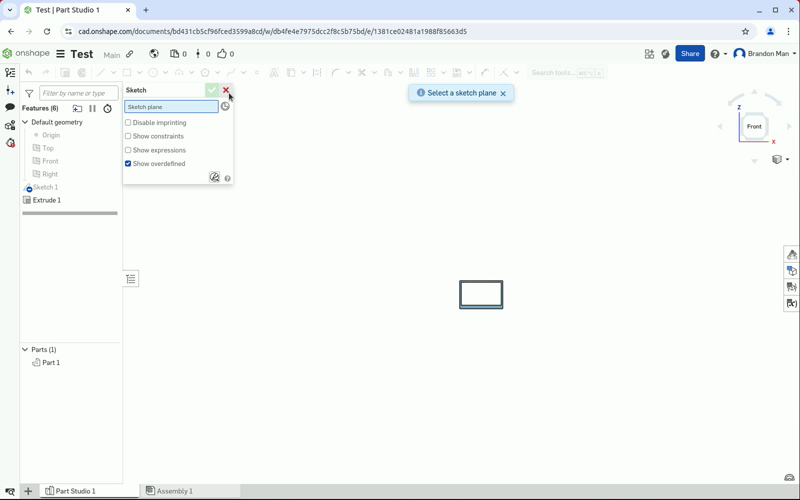
mouse_move(73, 163)
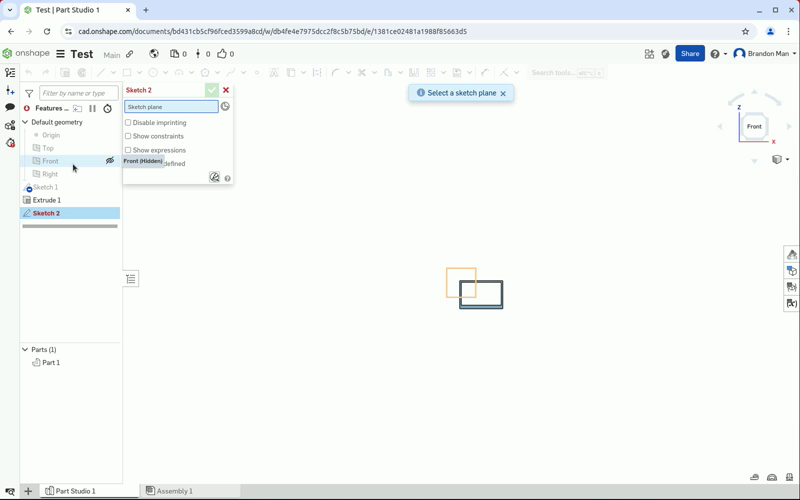
click(73, 163)
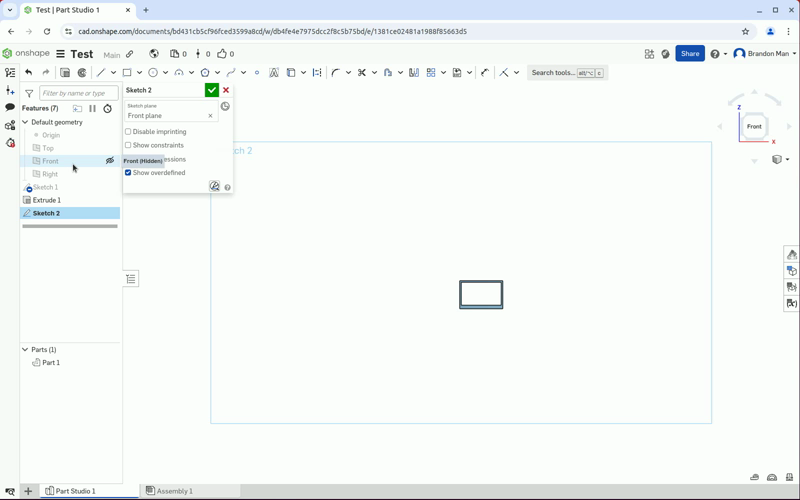
mouse_move(73, 352)
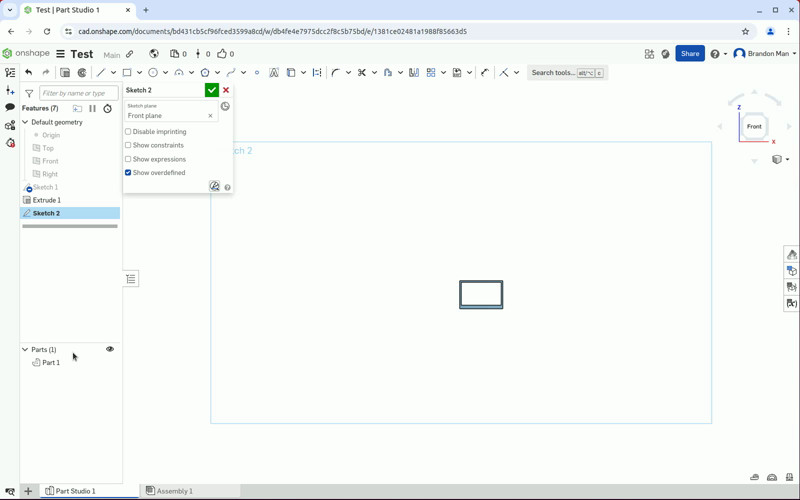
key(y)
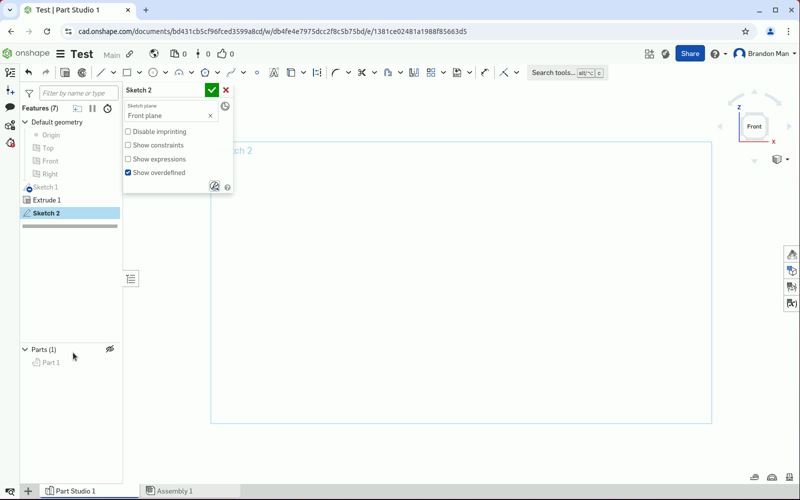
key(l)
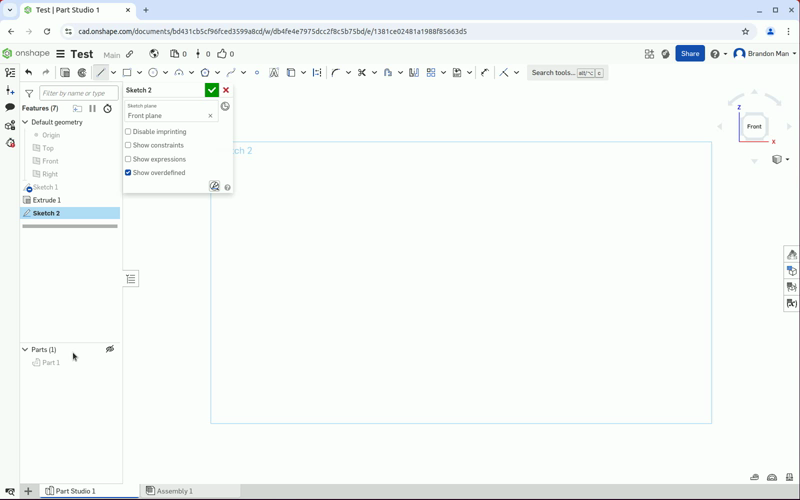
key_down(shift)
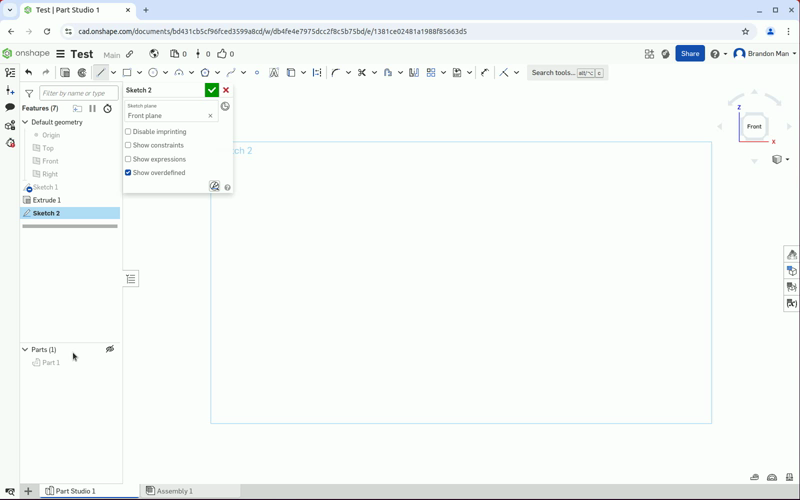
mouse_move(512, 320)
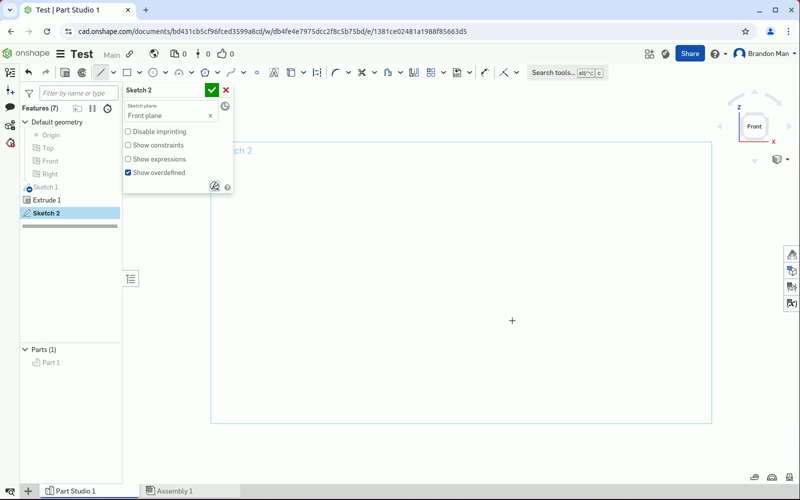
click(512, 320)
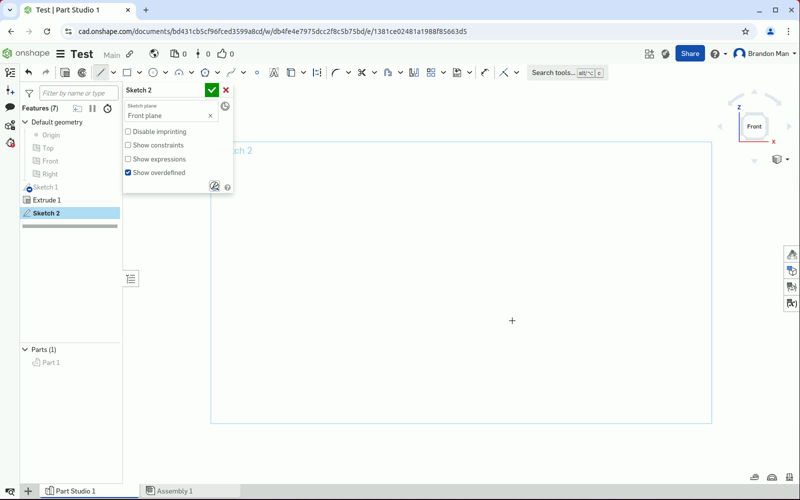
key_up(shift)
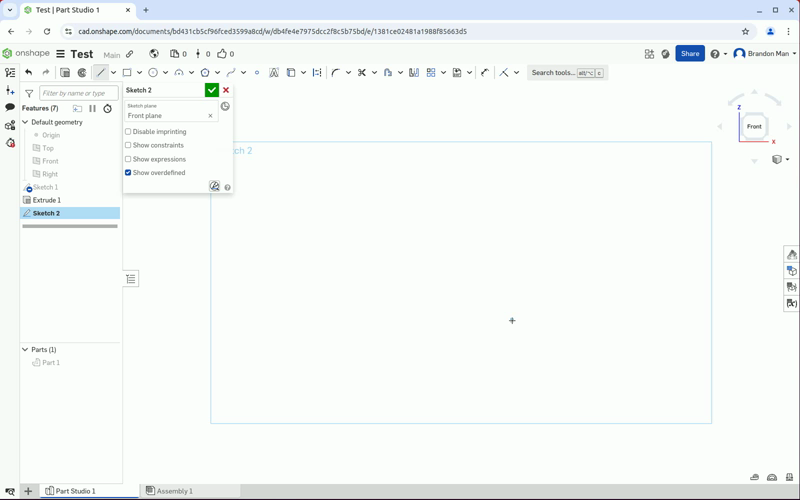
key_down(shift)
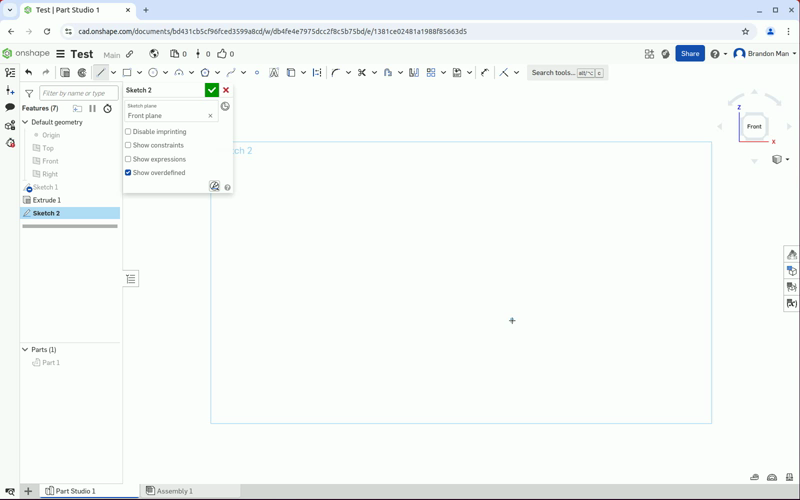
mouse_move(573, 320)
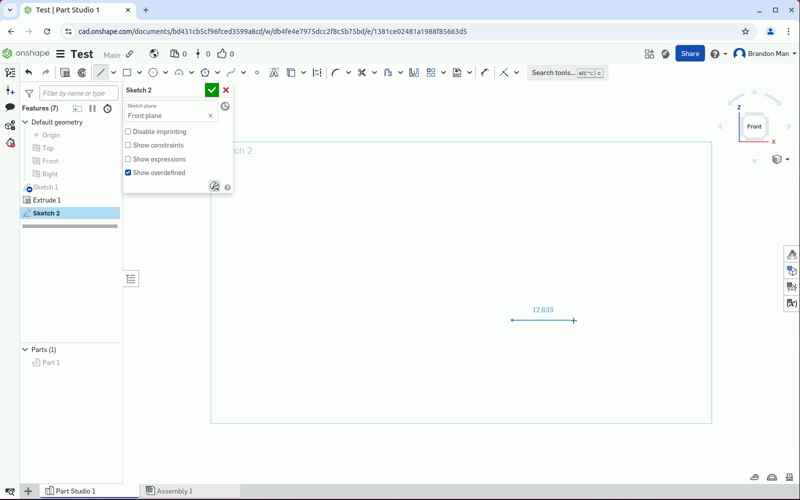
click(573, 320)
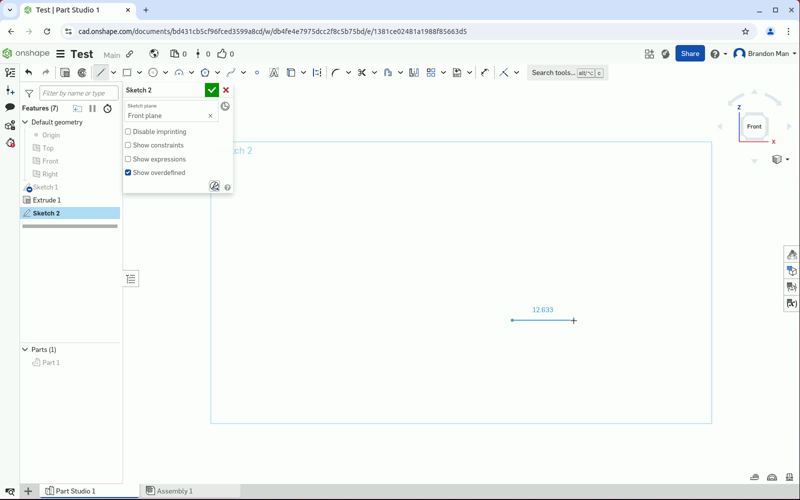
key_up(shift)
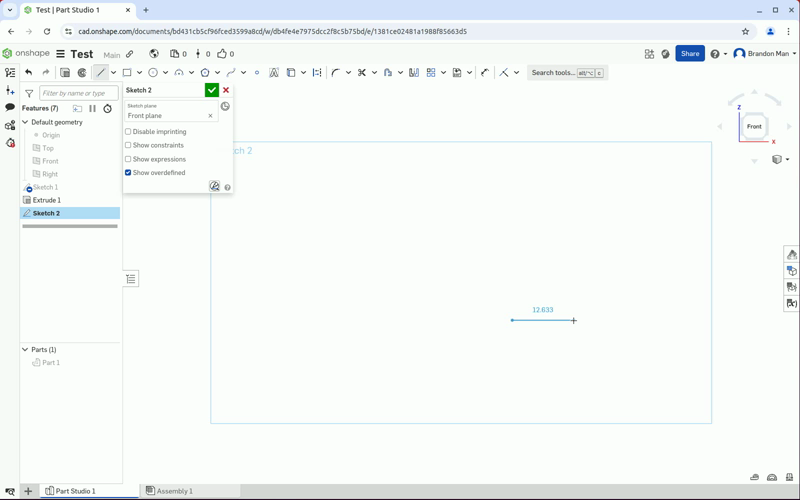
key_down(shift)
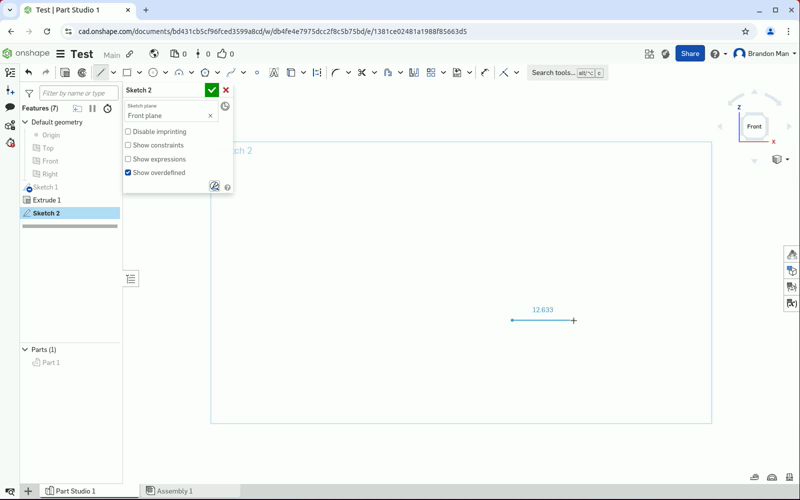
mouse_move(589, 320)
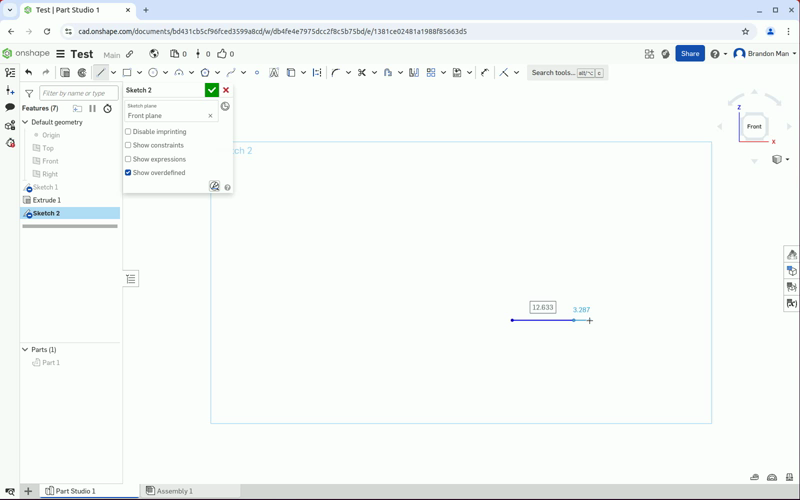
mouse_move(573, 281)
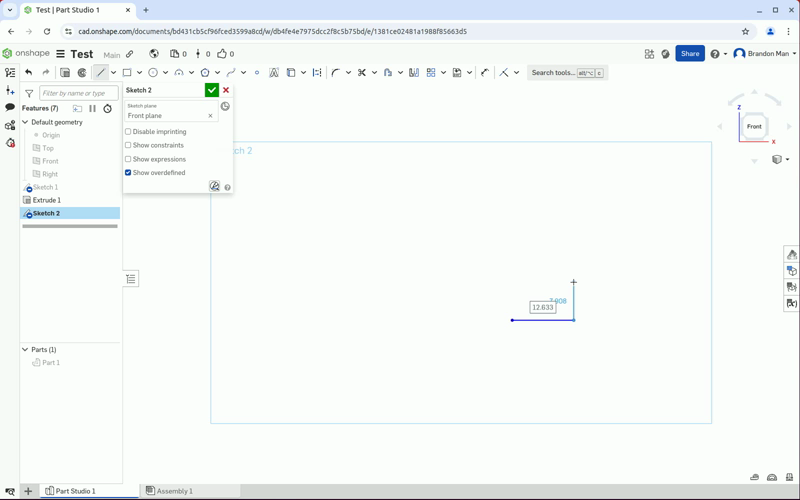
click(573, 281)
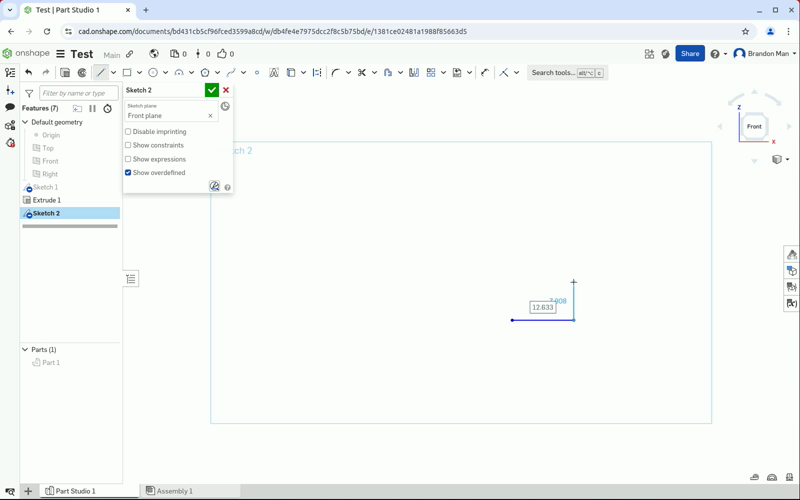
key_up(shift)
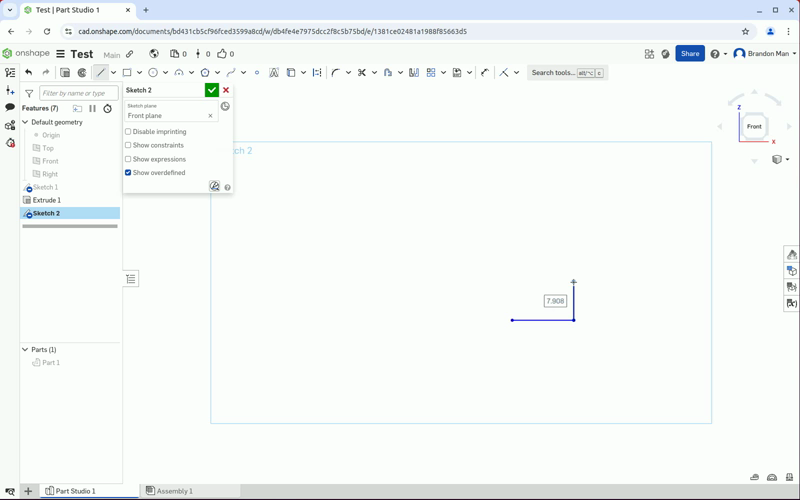
key_down(shift)
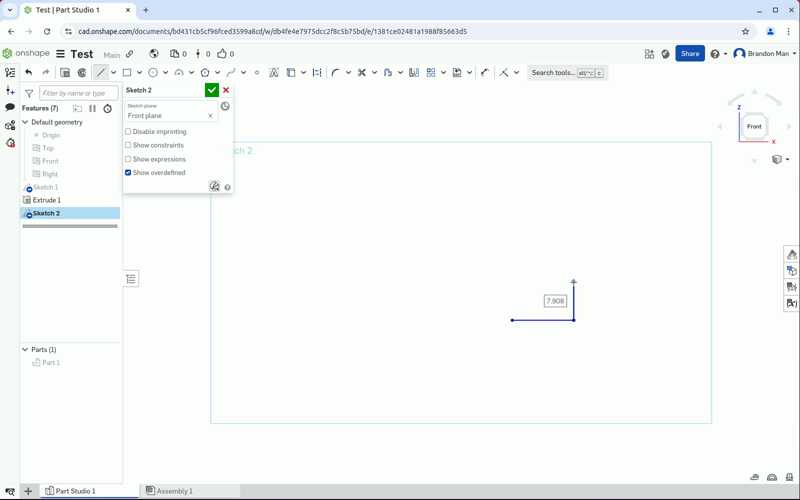
mouse_move(512, 281)
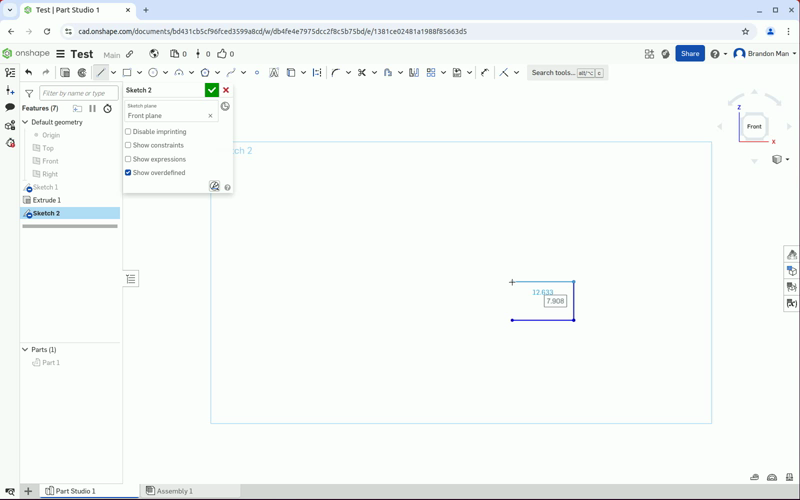
click(512, 281)
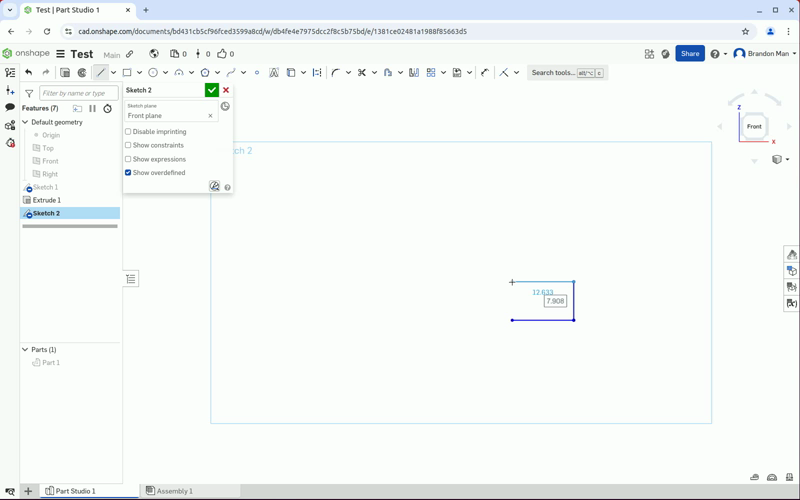
key_up(shift)
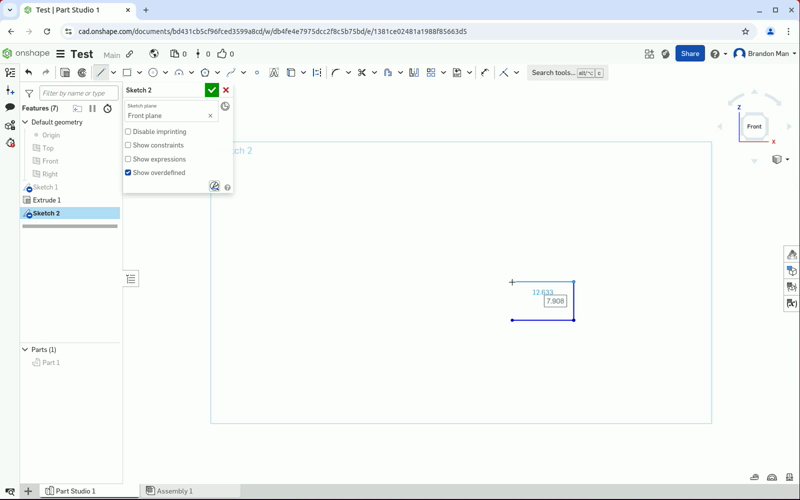
mouse_move(542, 281)
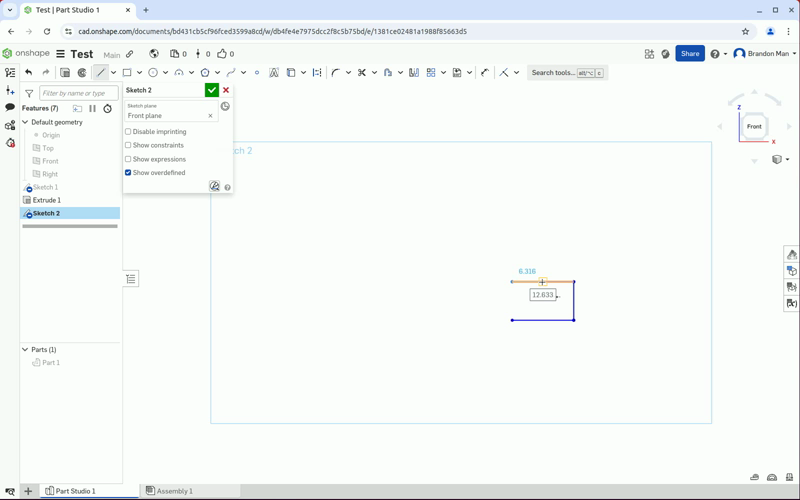
key_down(shift)
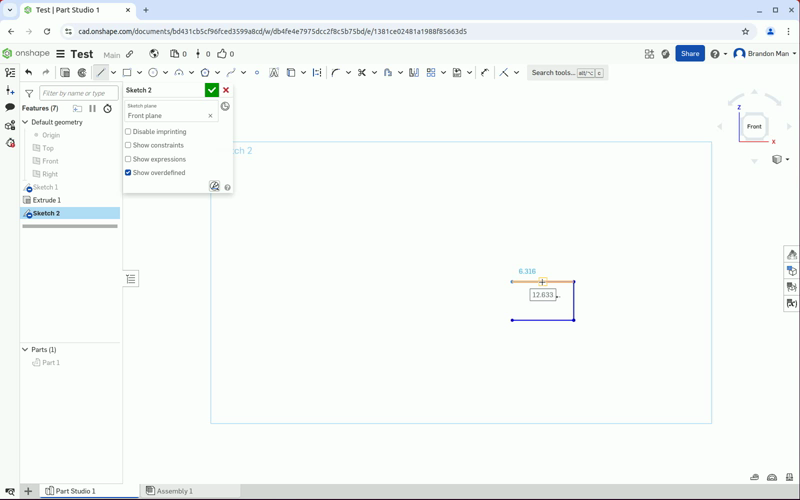
mouse_move(512, 320)
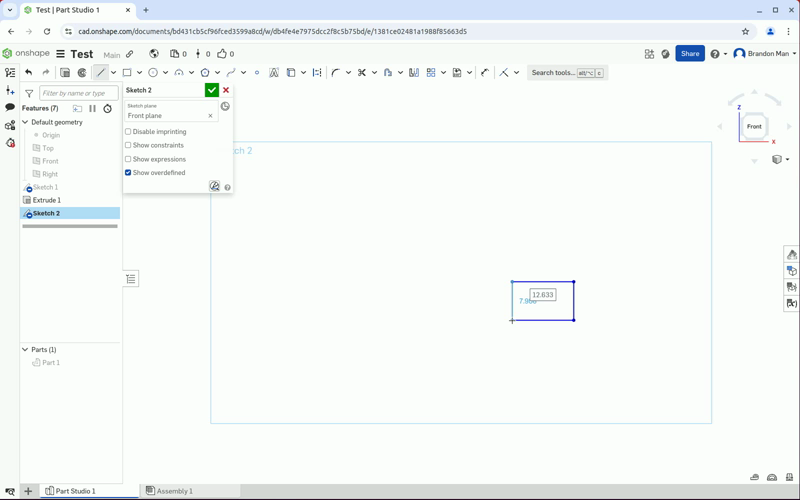
key_up(shift)
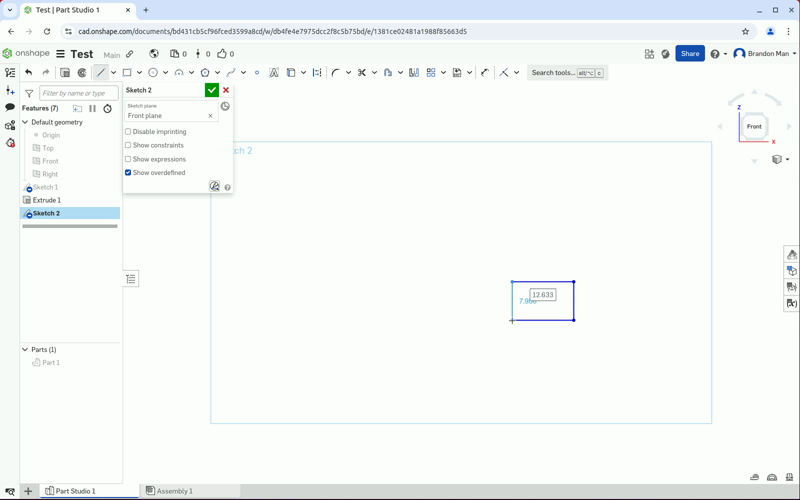
click(512, 320)
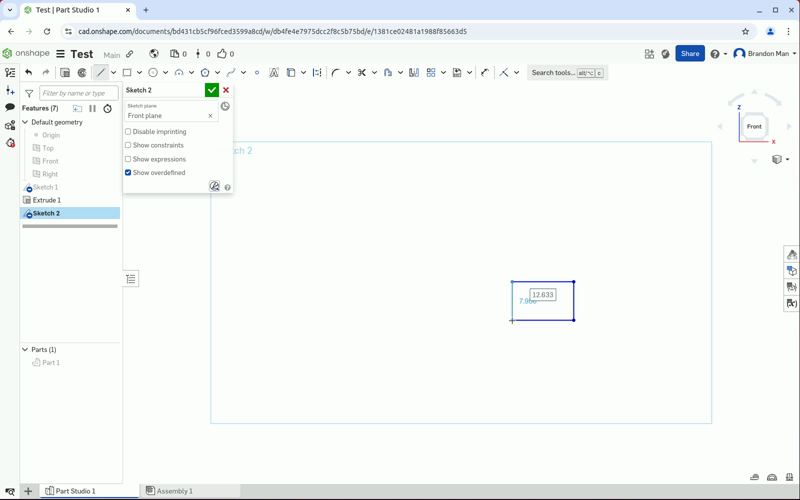
key(esc)
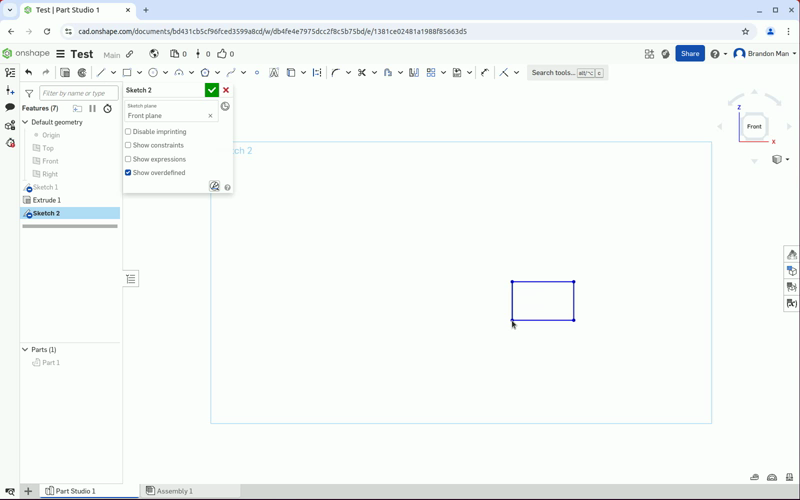
key(l)
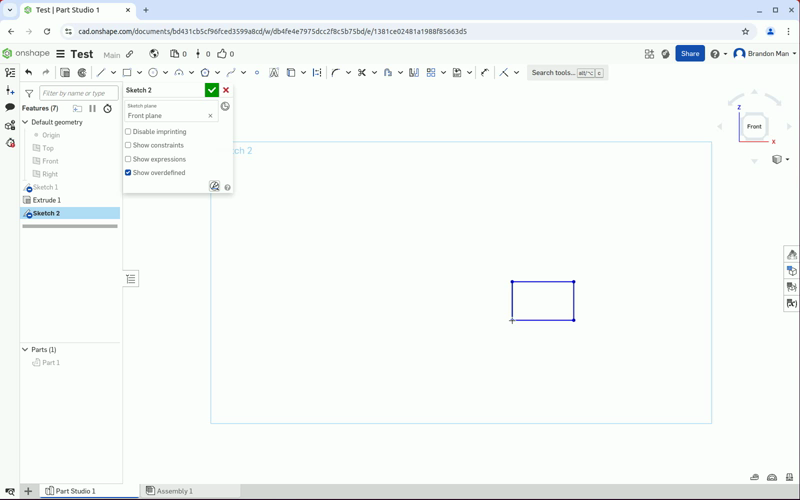
key_down(shift)
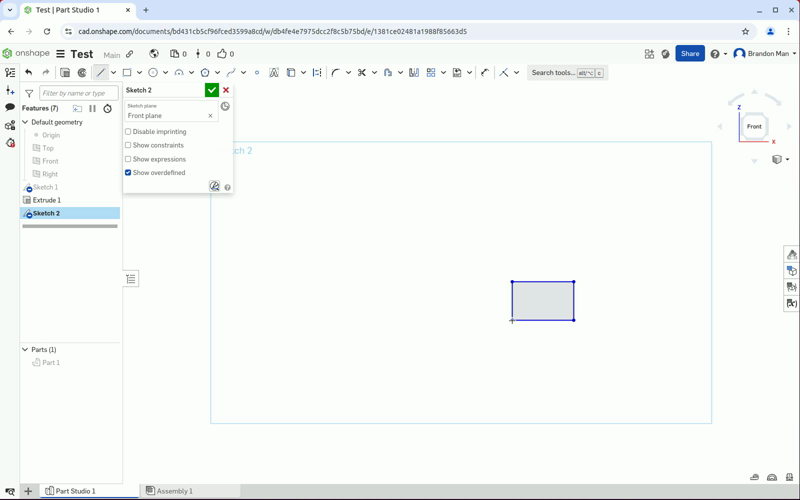
mouse_move(513, 317)
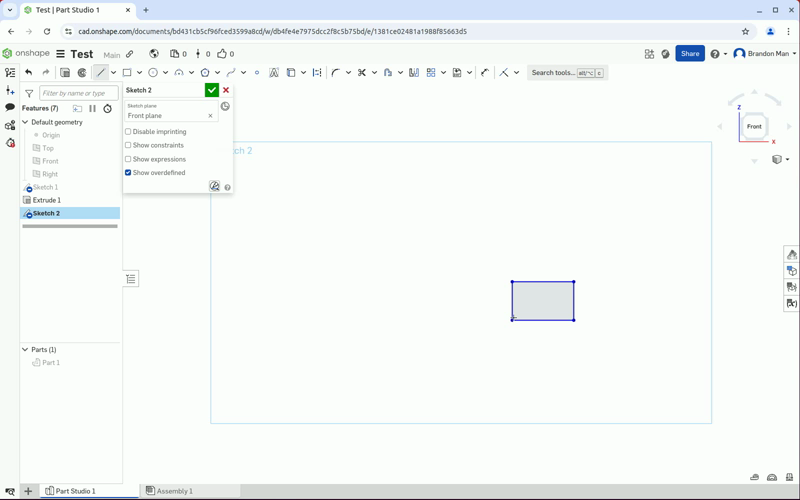
scroll(6)
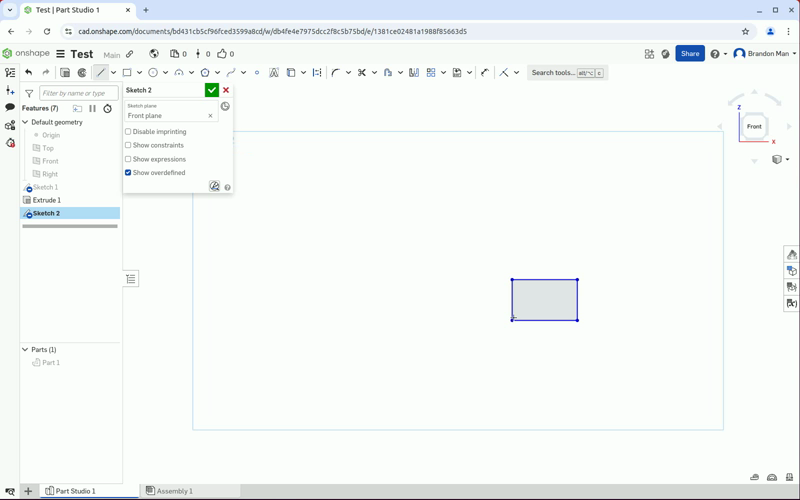
scroll(6)
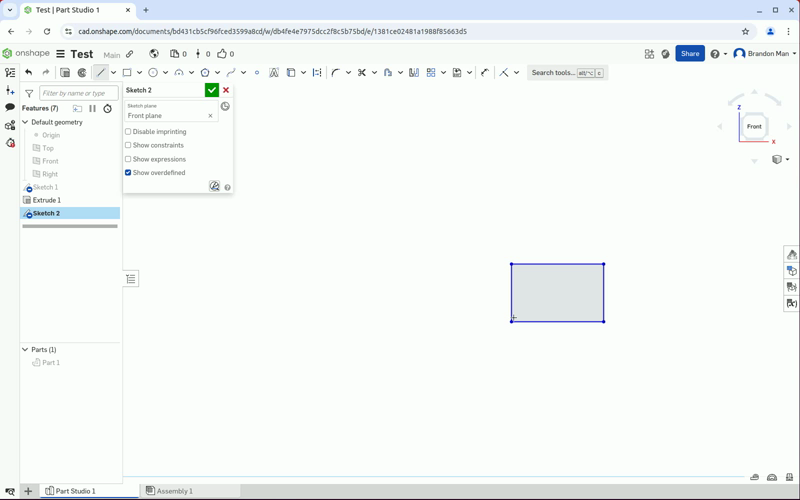
scroll(6)
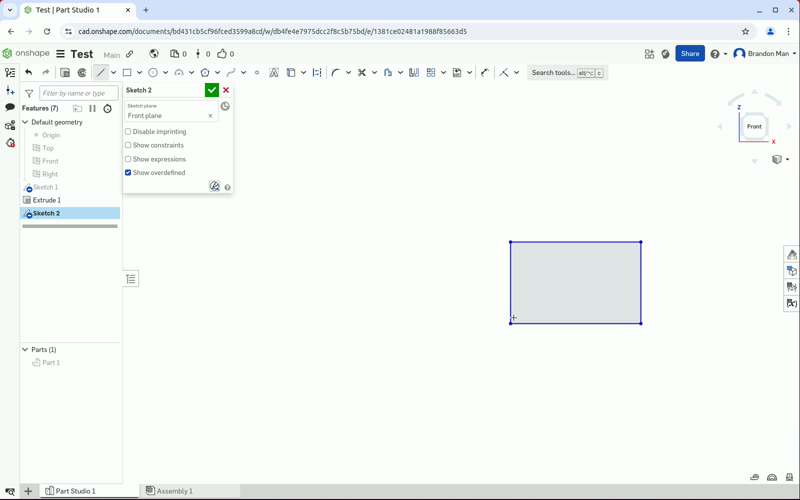
scroll(6)
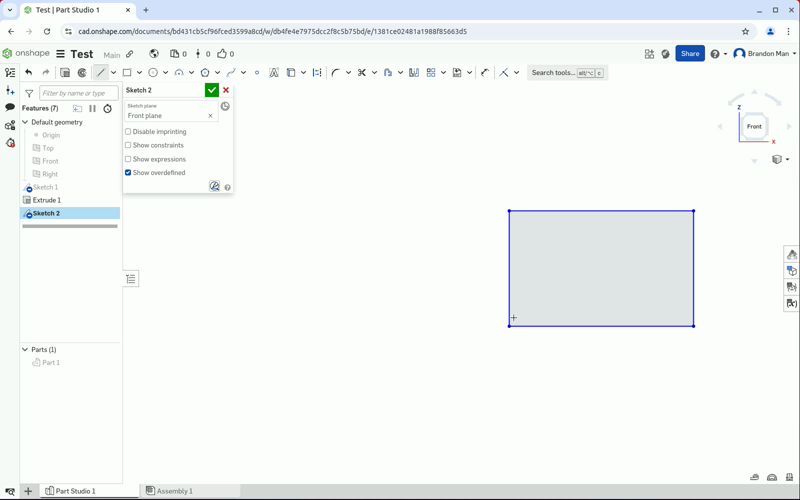
scroll(6)
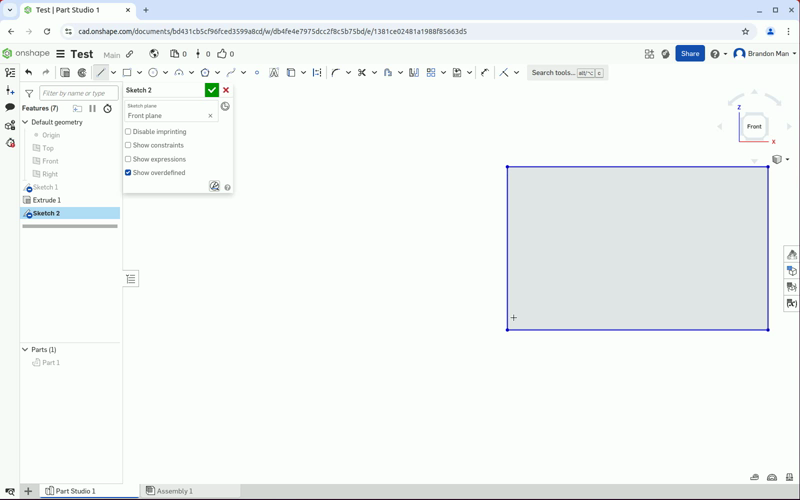
scroll(6)
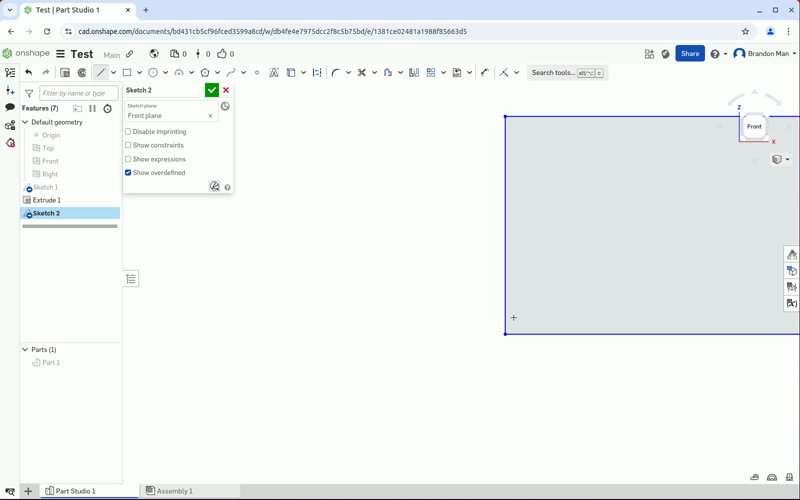
scroll(6)
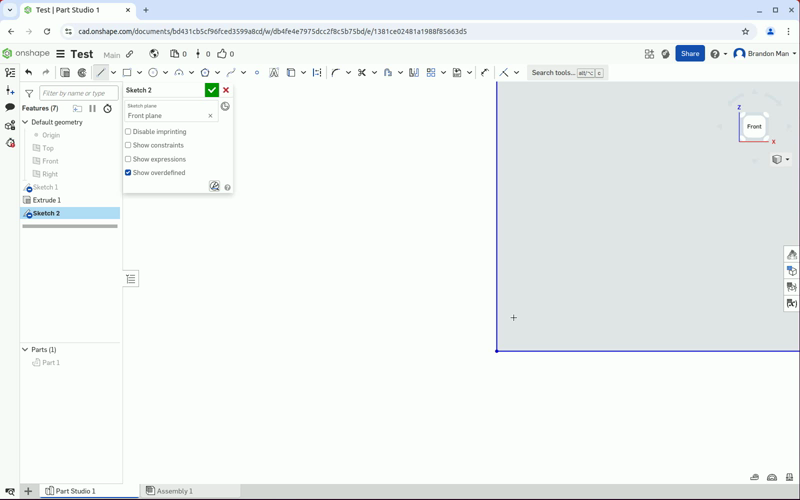
click(513, 317)
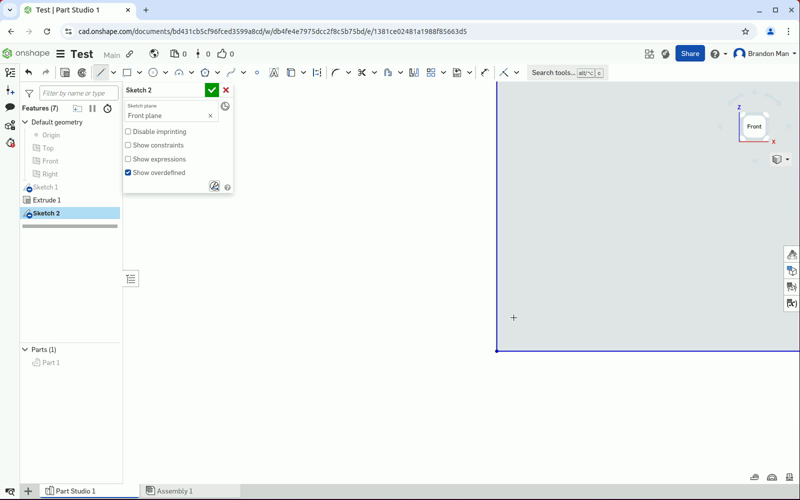
scroll(-6)
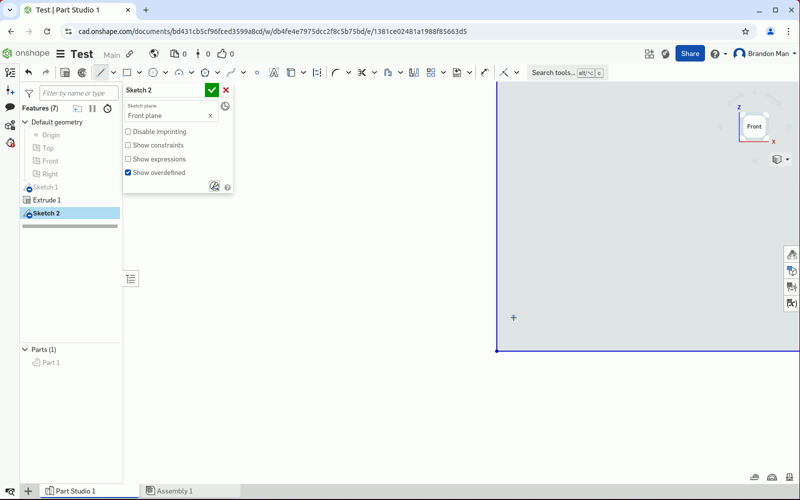
scroll(-6)
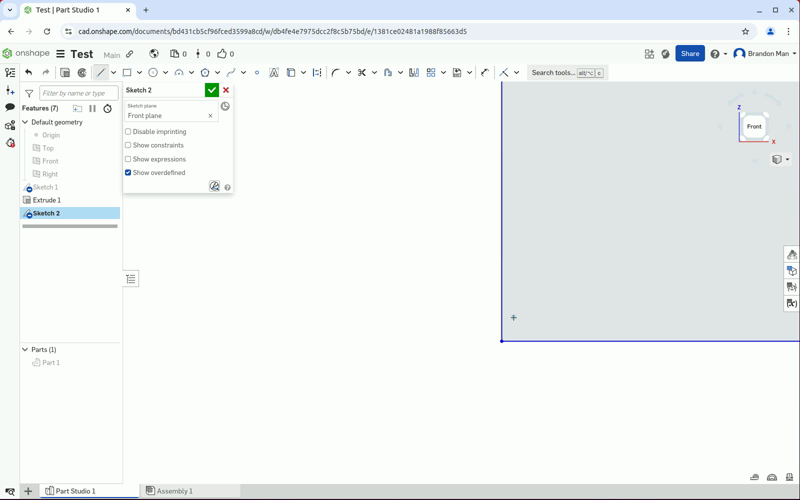
scroll(-6)
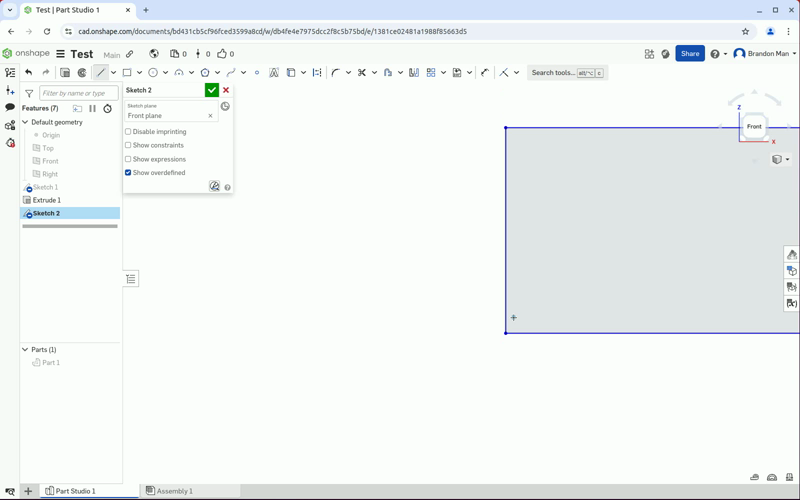
scroll(-6)
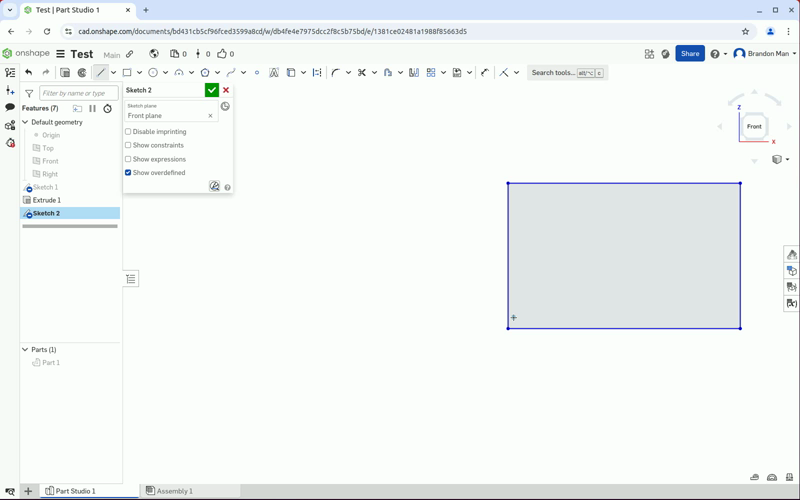
scroll(-6)
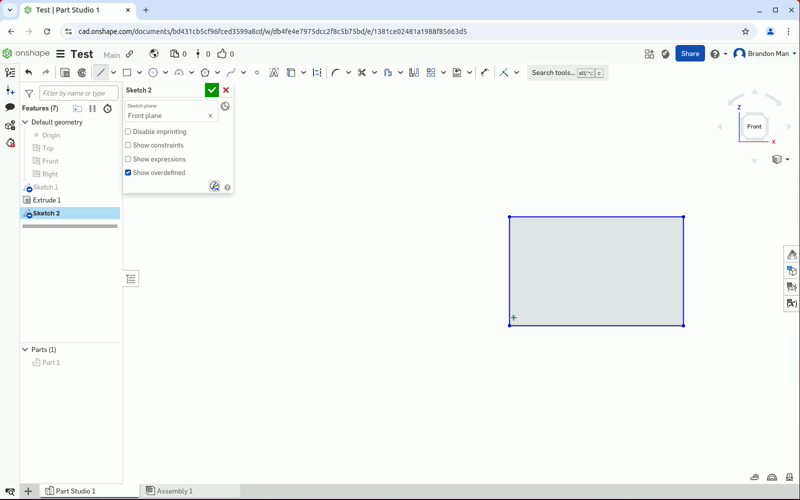
scroll(-6)
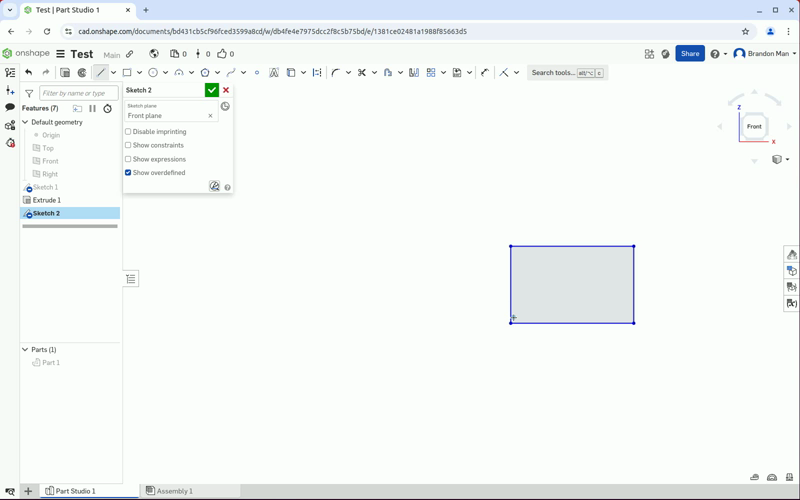
scroll(-6)
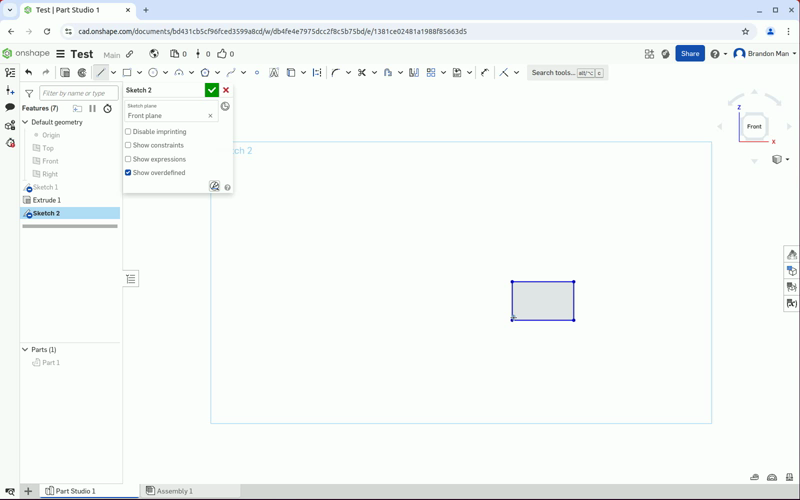
key_up(shift)
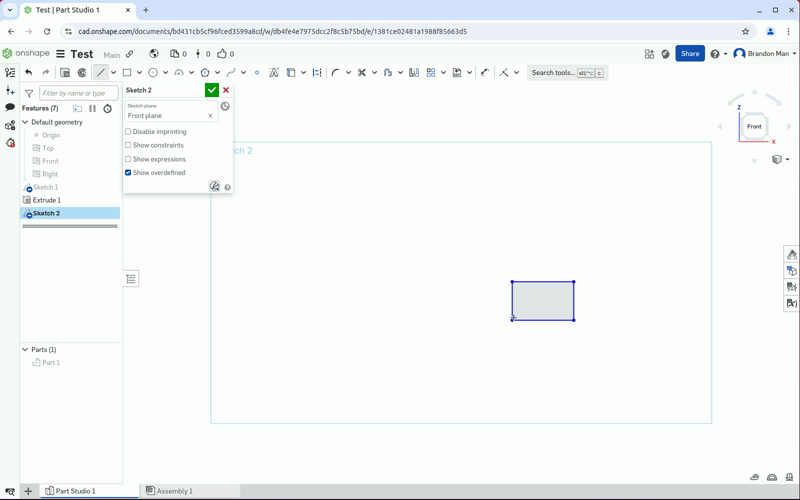
key_down(shift)
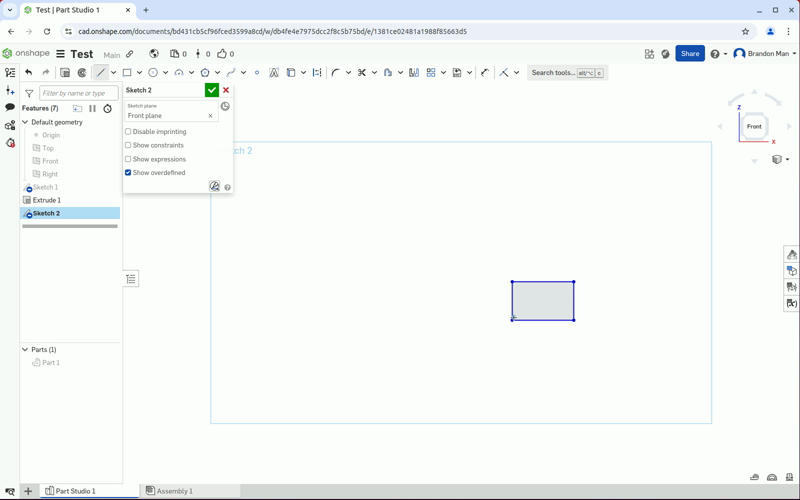
mouse_move(543, 317)
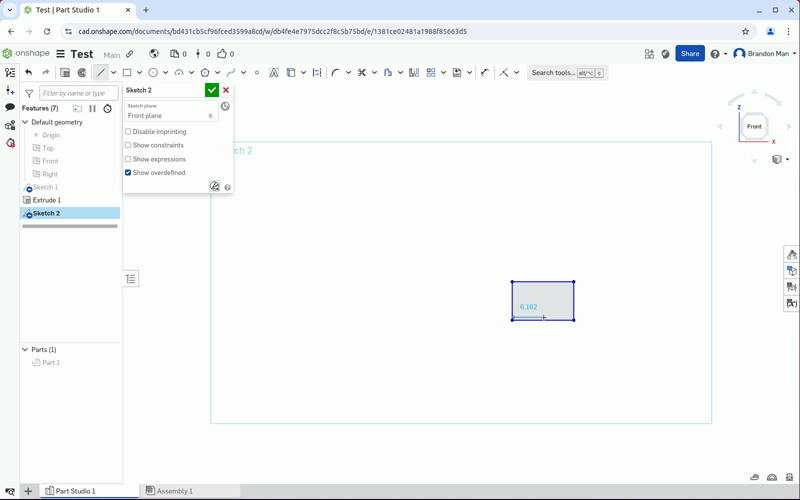
mouse_move(572, 317)
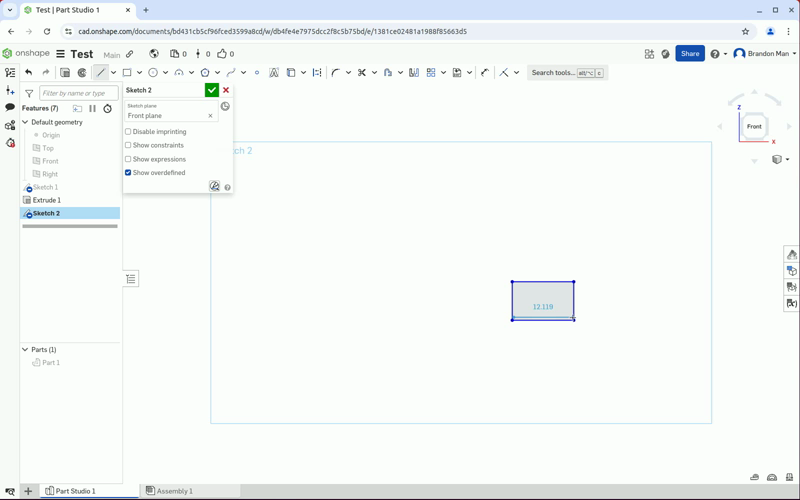
scroll(6)
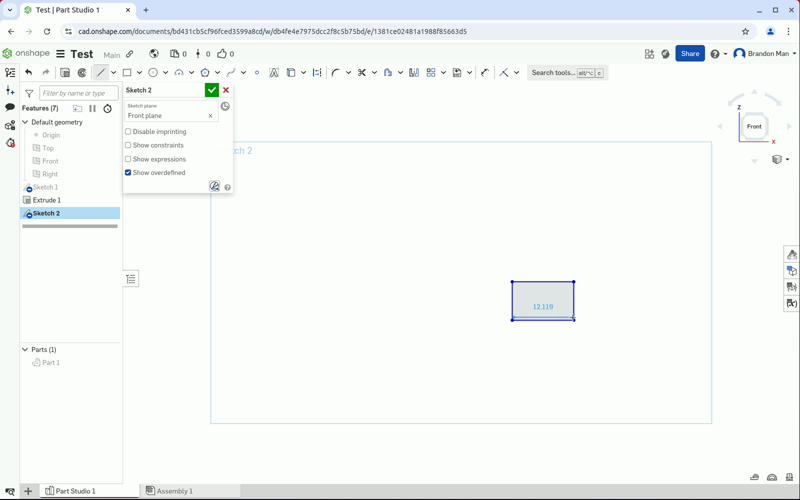
scroll(6)
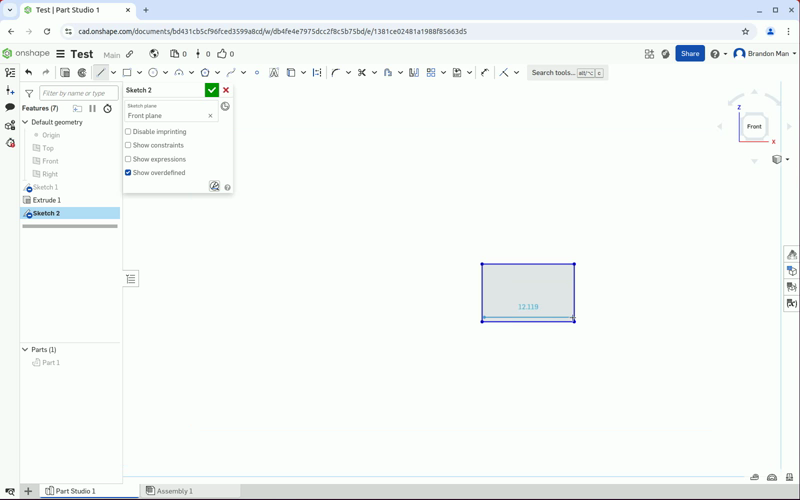
scroll(6)
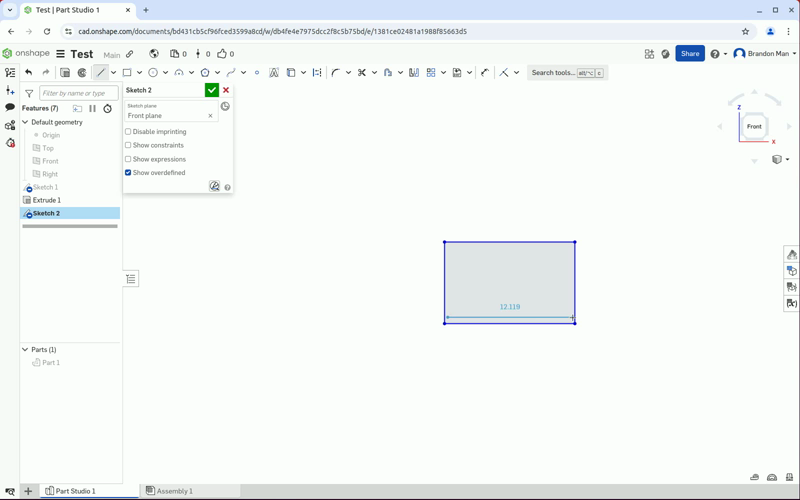
scroll(6)
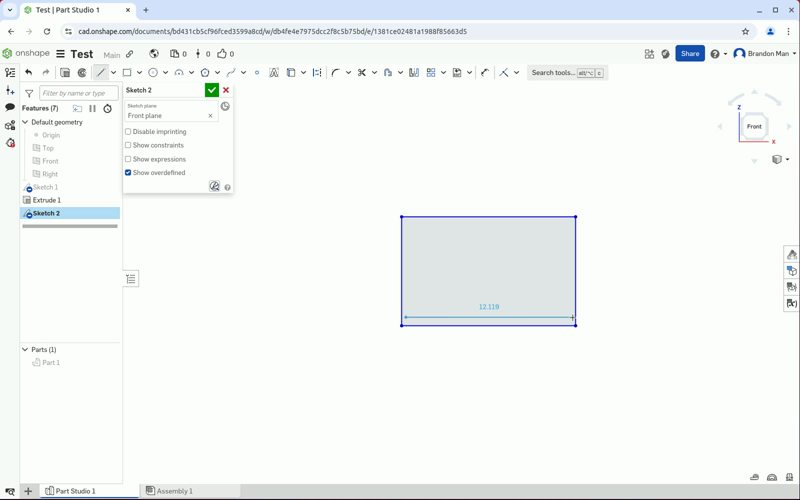
scroll(6)
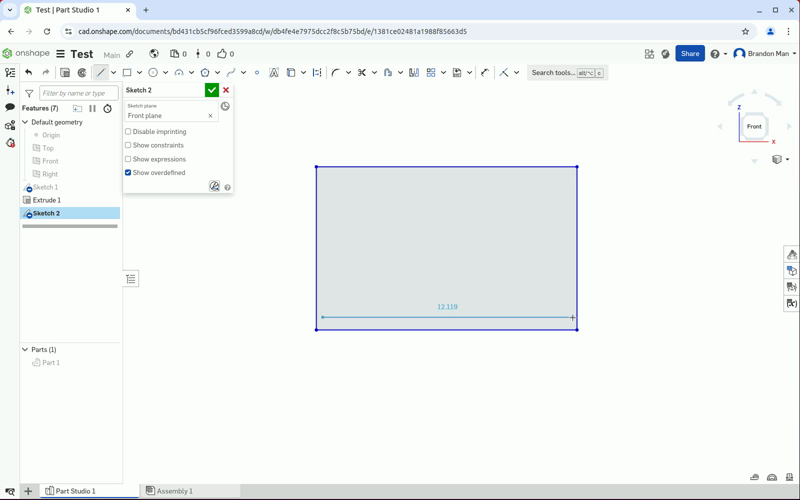
scroll(6)
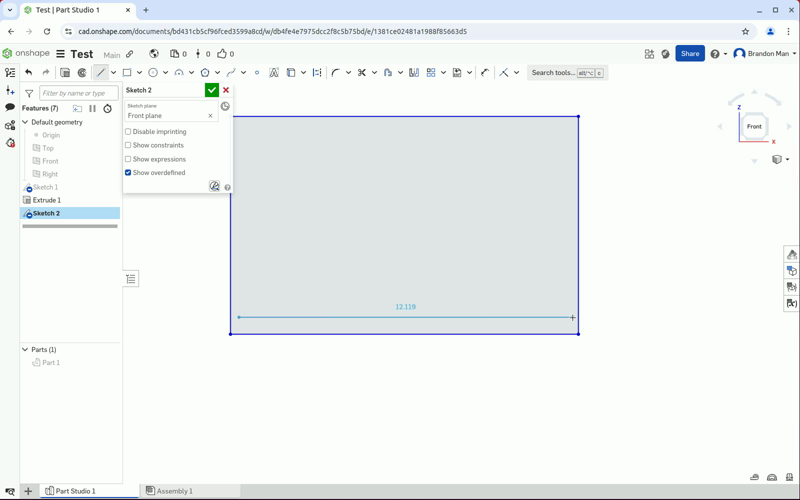
scroll(6)
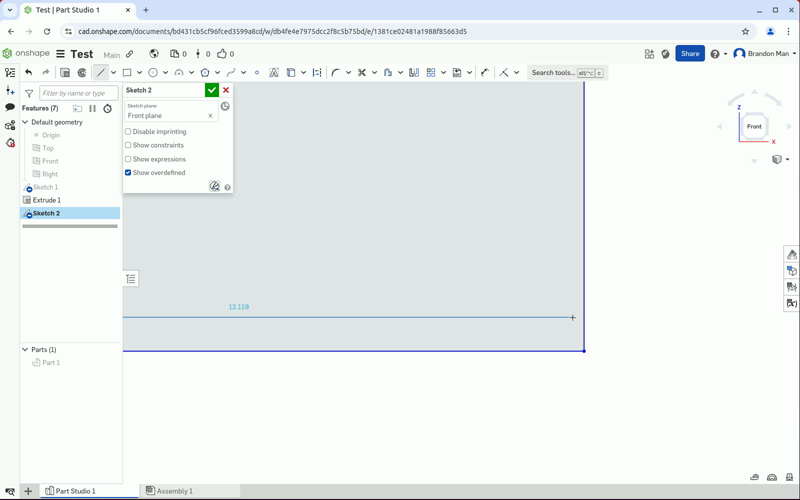
click(572, 317)
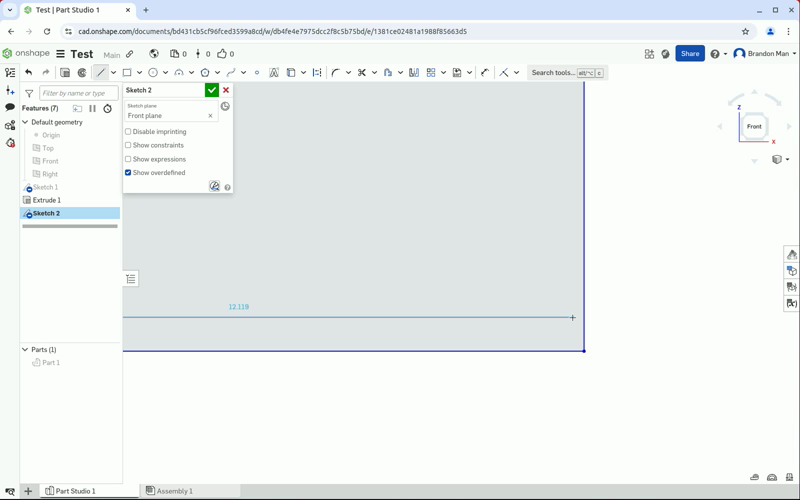
scroll(-6)
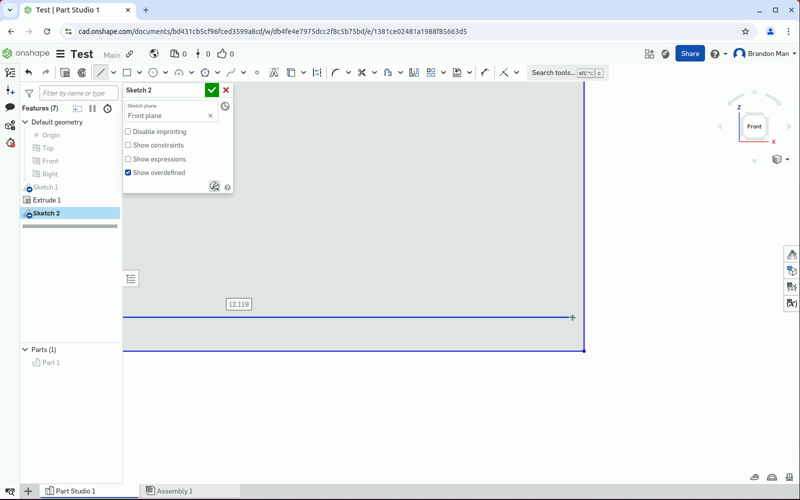
scroll(-6)
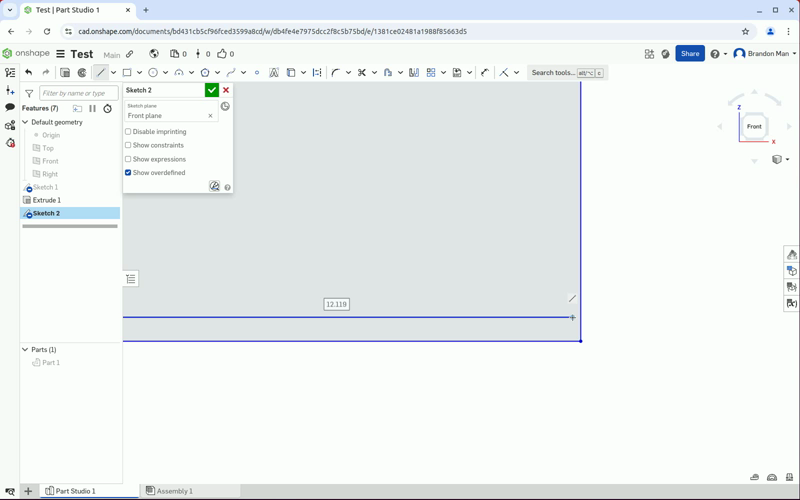
scroll(-6)
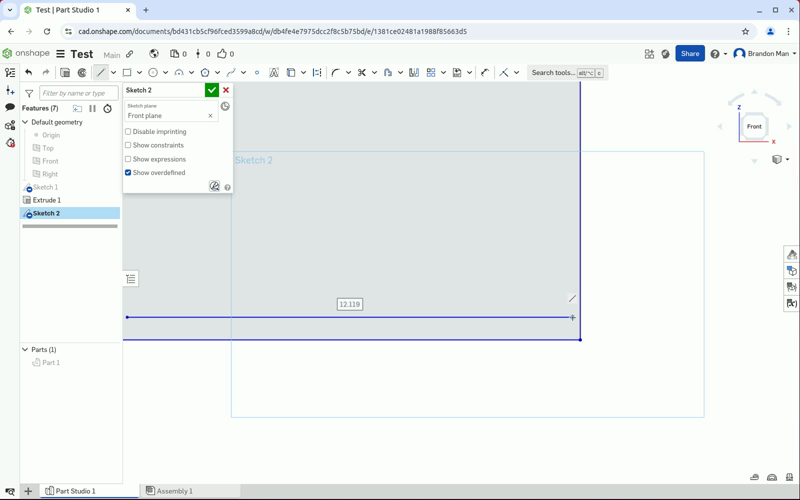
scroll(-6)
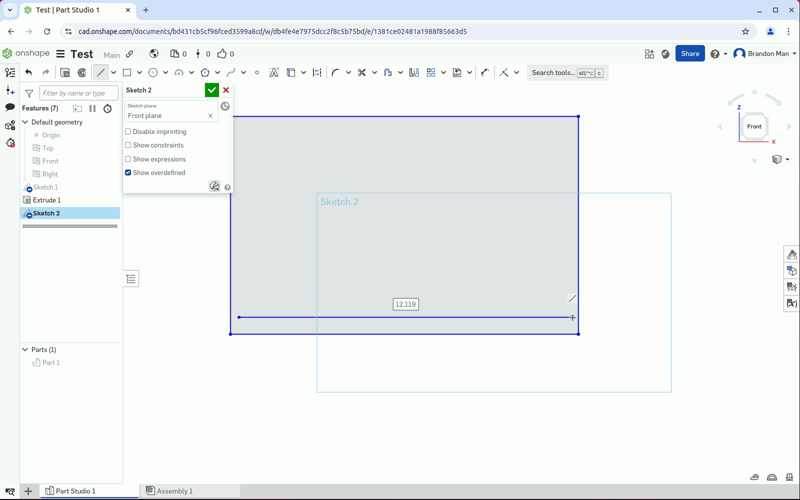
scroll(-6)
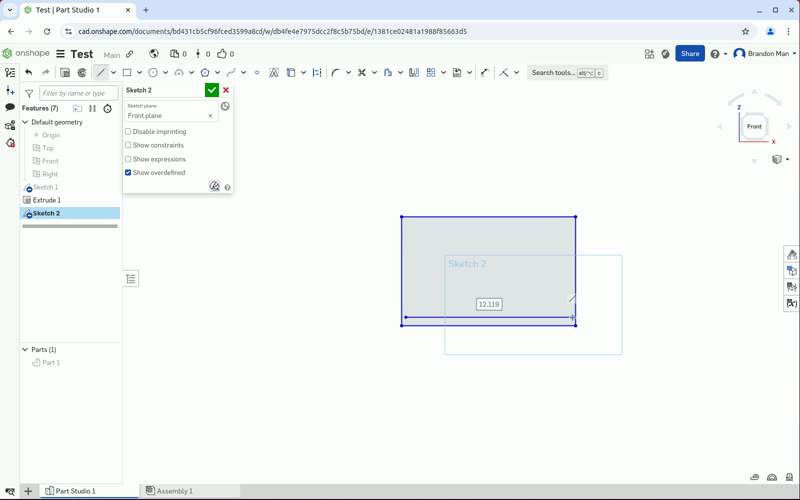
scroll(-6)
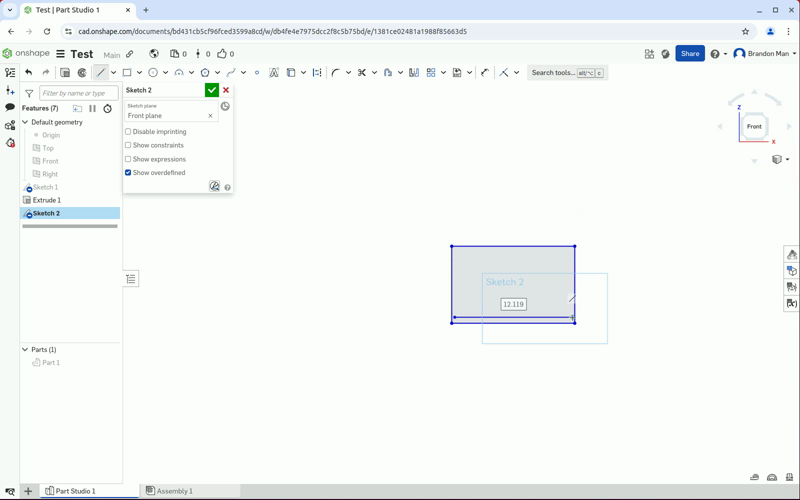
scroll(-6)
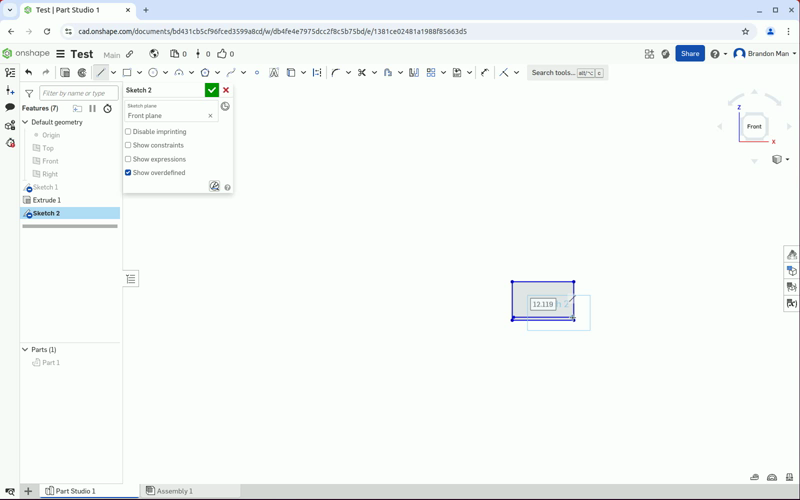
key_up(shift)
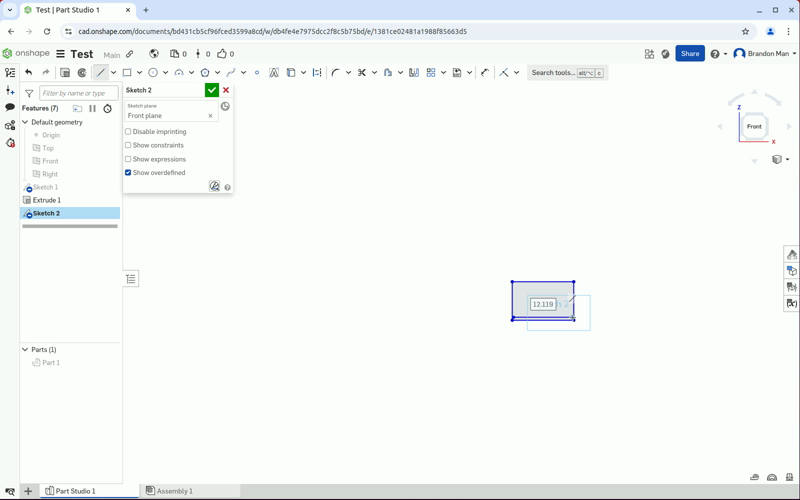
key_down(shift)
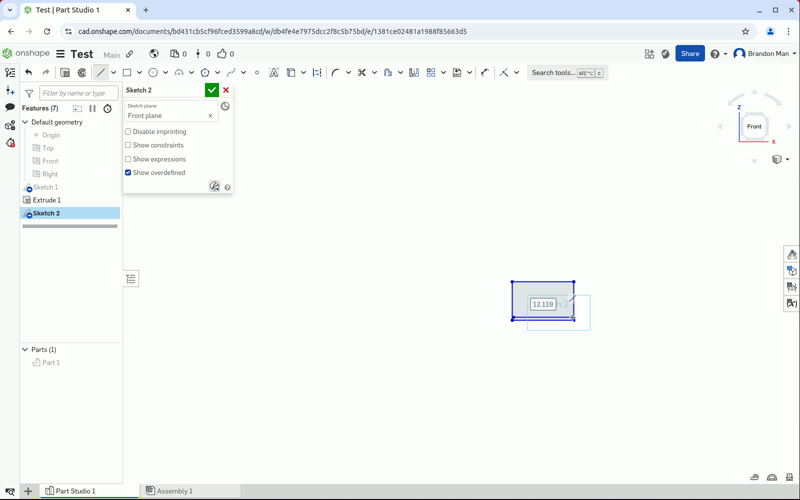
mouse_move(589, 317)
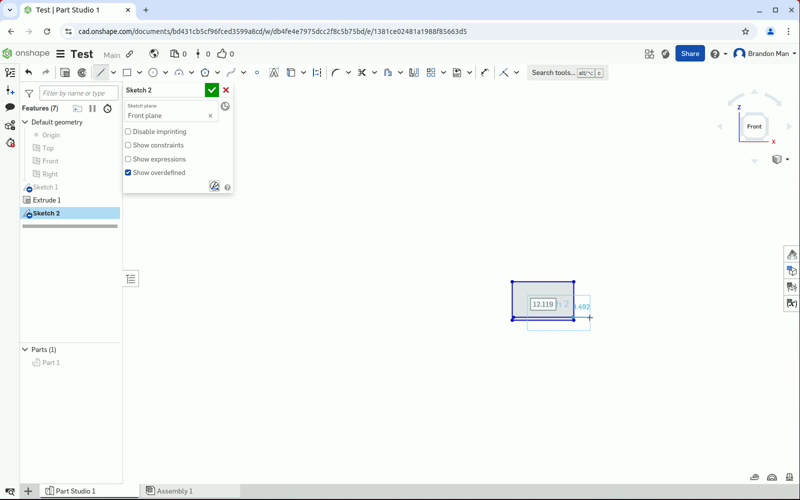
mouse_move(572, 282)
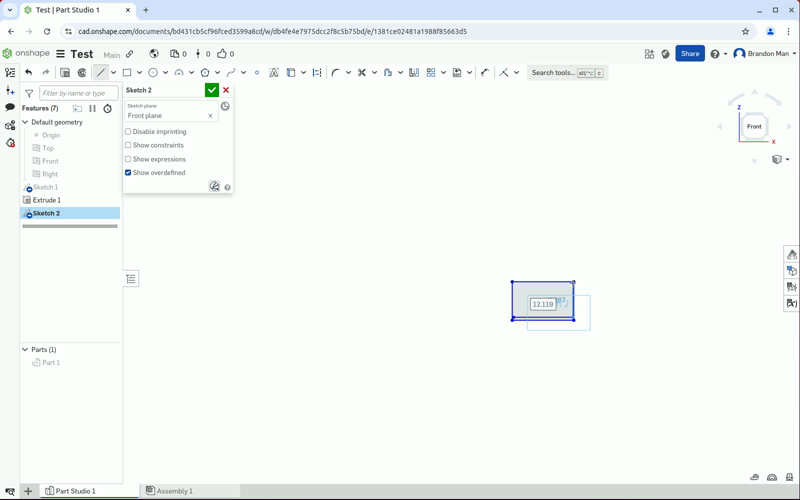
scroll(6)
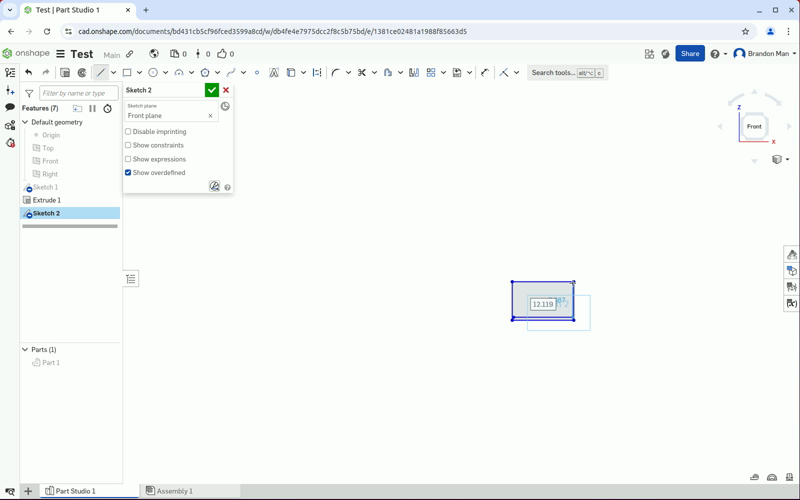
scroll(6)
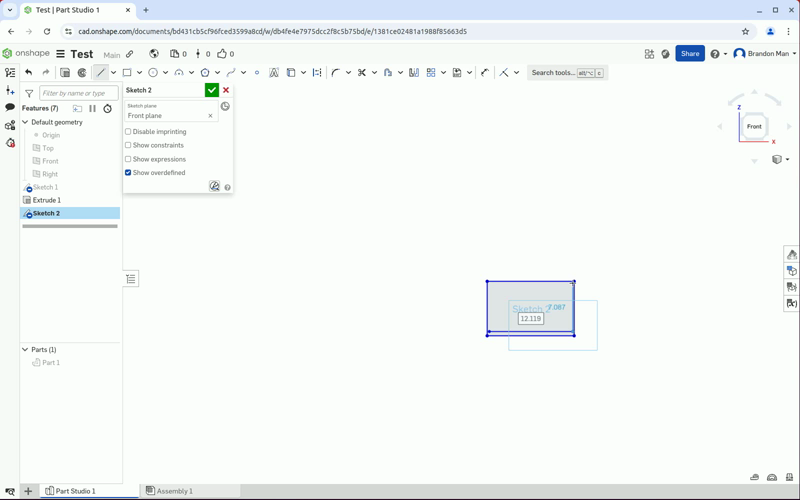
scroll(6)
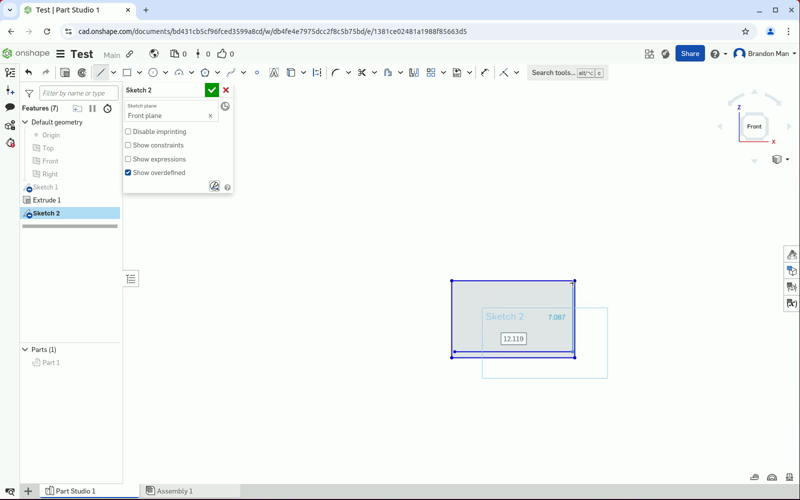
scroll(6)
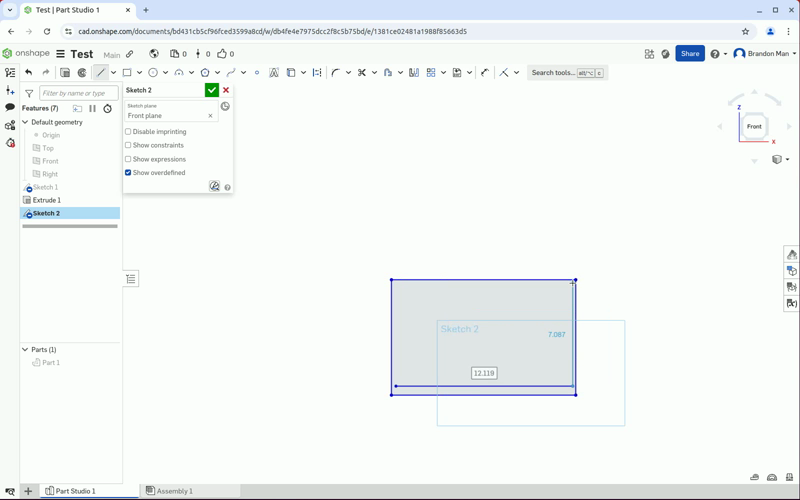
scroll(6)
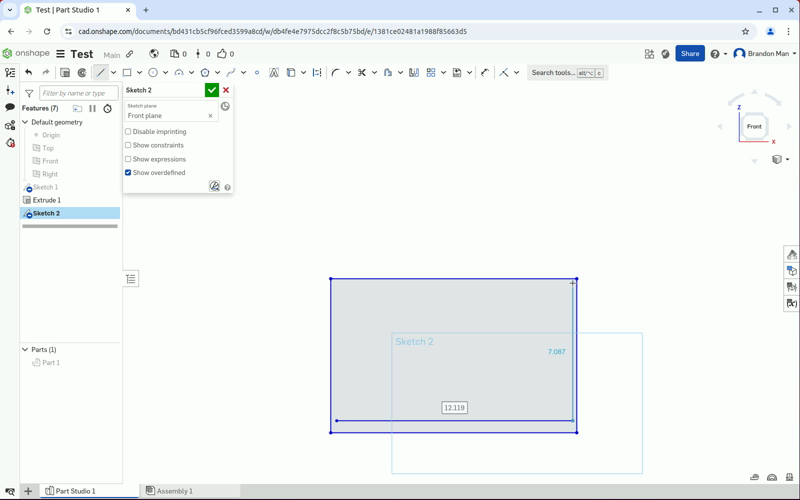
scroll(6)
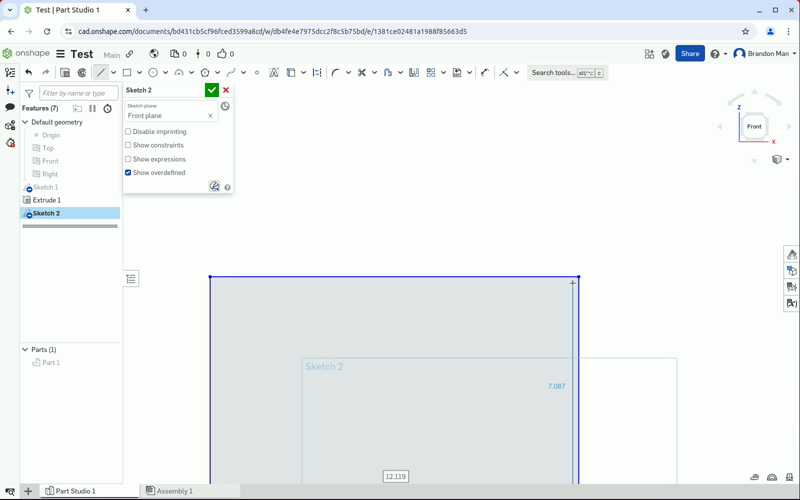
scroll(6)
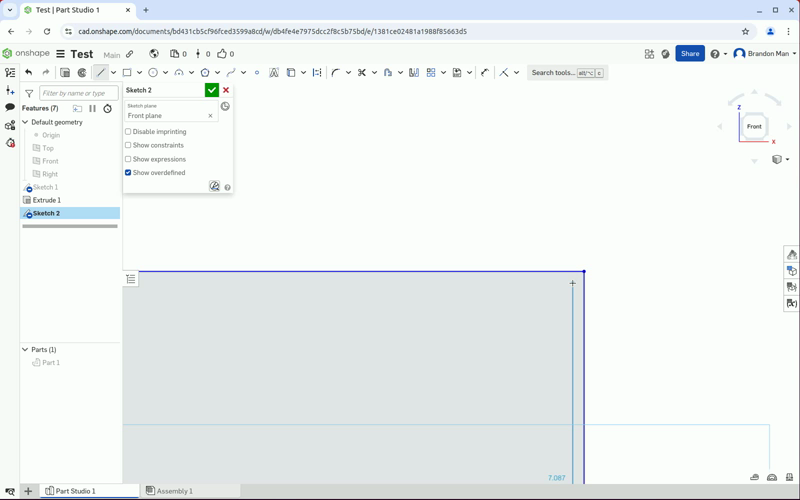
click(572, 282)
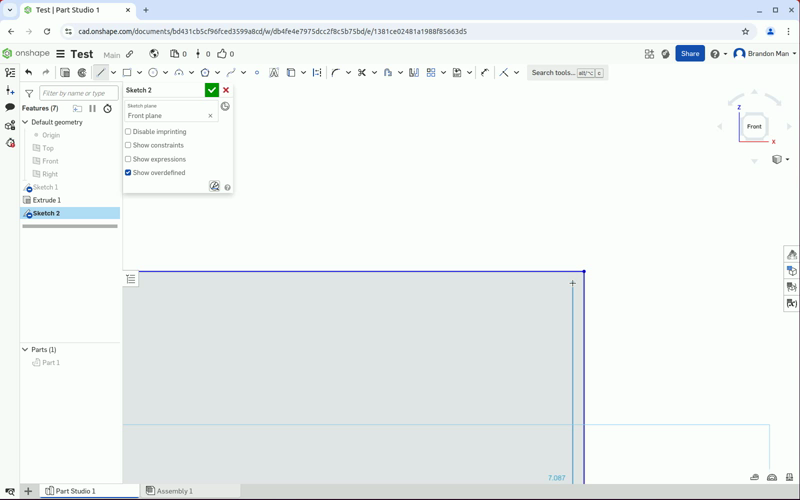
scroll(-6)
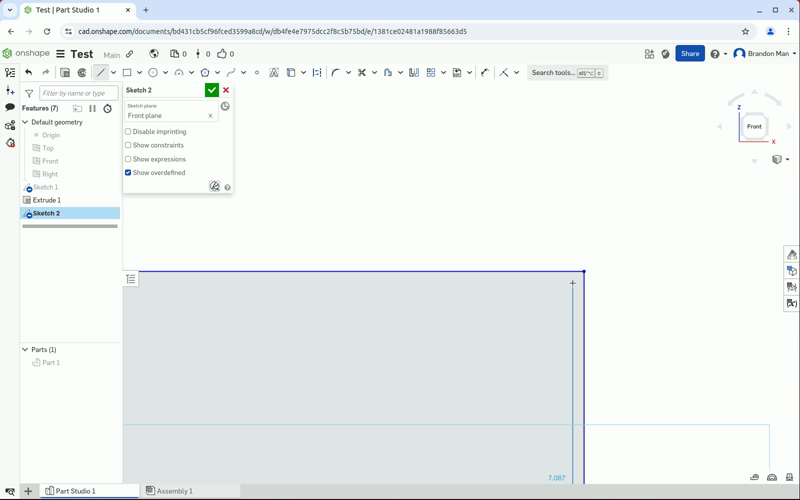
scroll(-6)
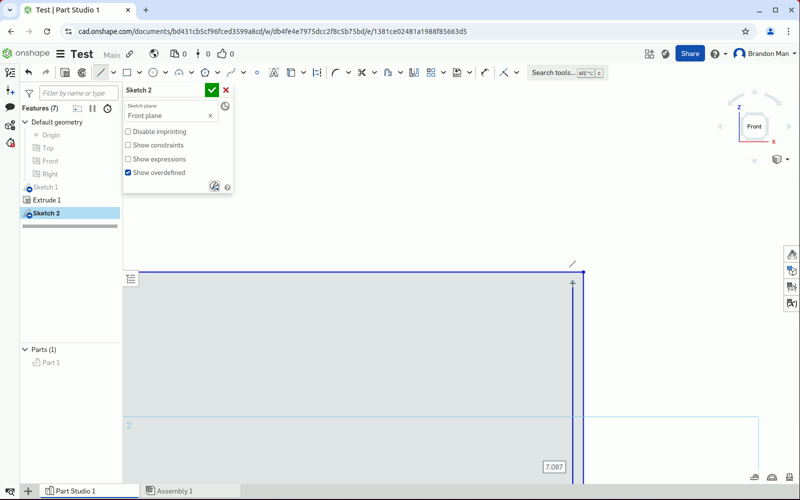
scroll(-6)
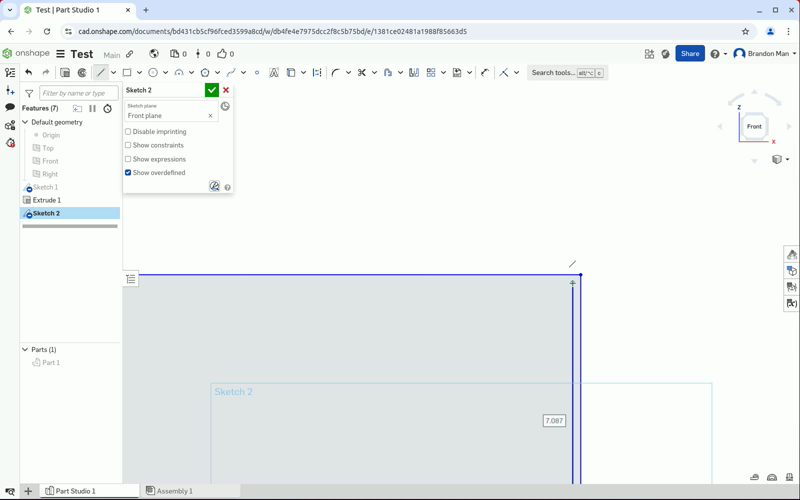
scroll(-6)
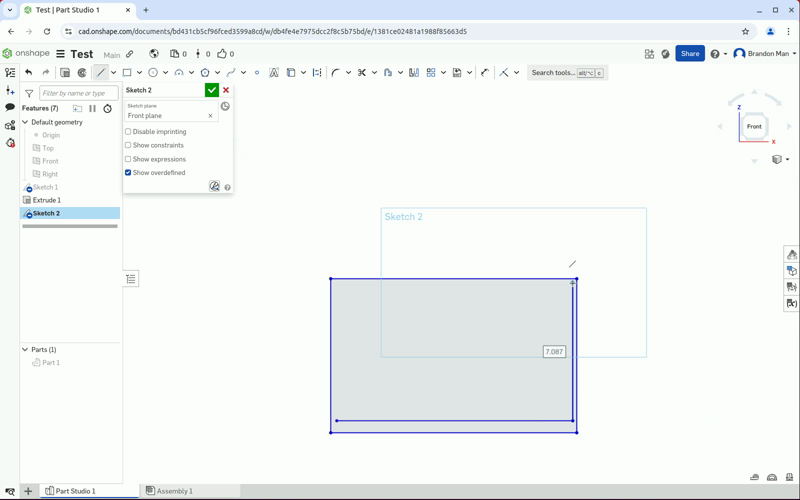
scroll(-6)
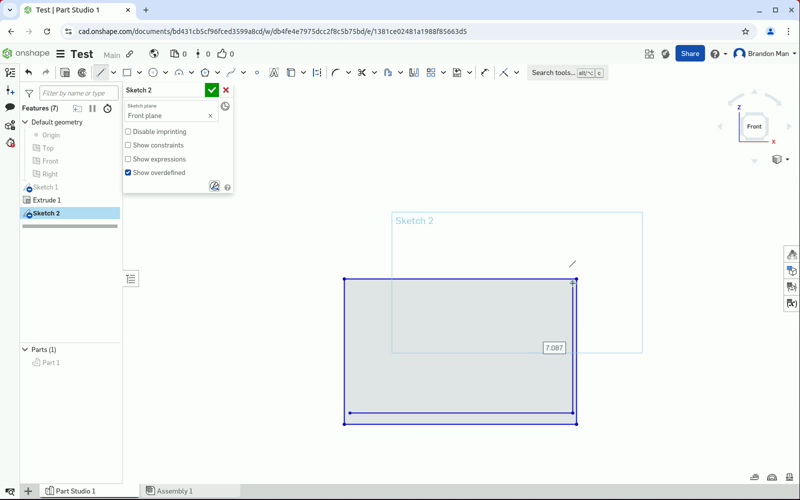
scroll(-6)
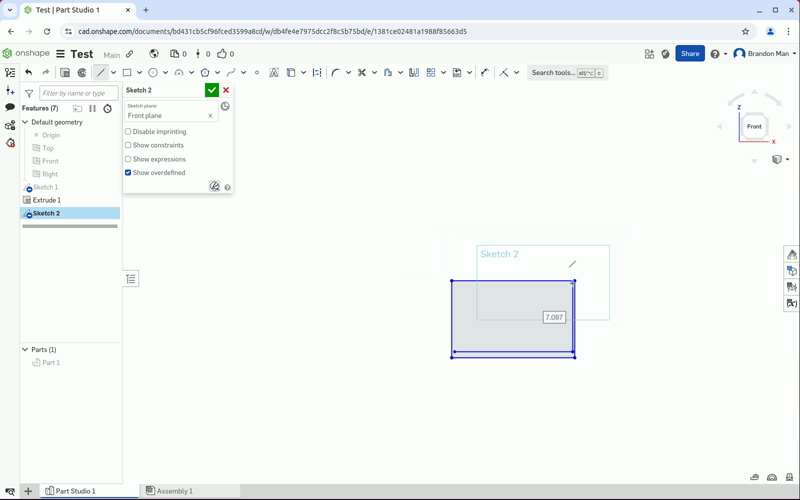
scroll(-6)
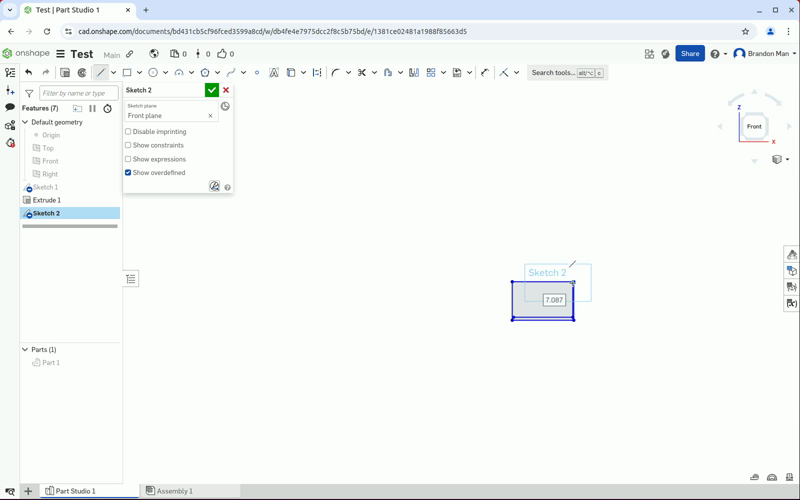
key_up(shift)
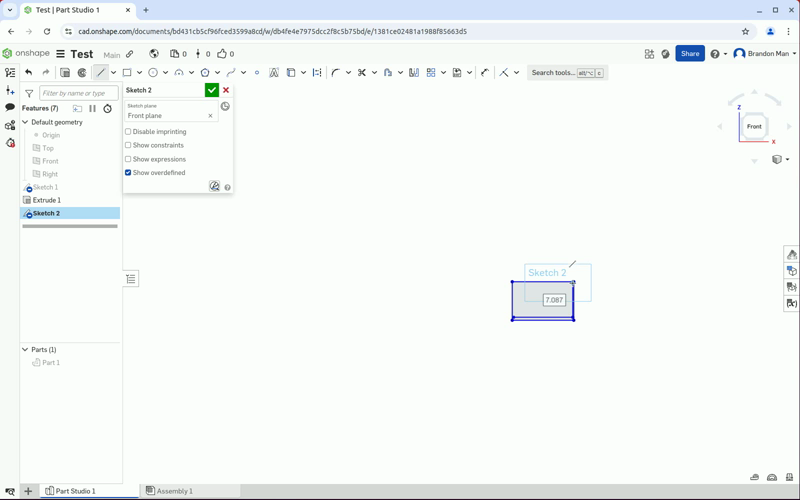
key_down(shift)
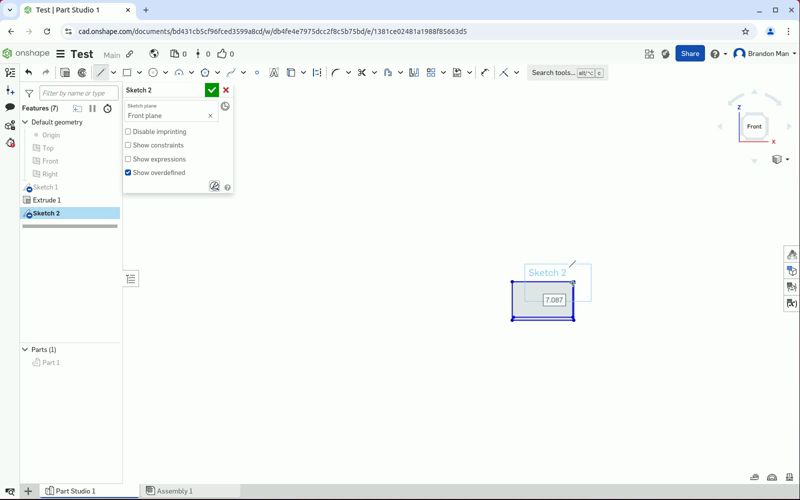
mouse_move(589, 282)
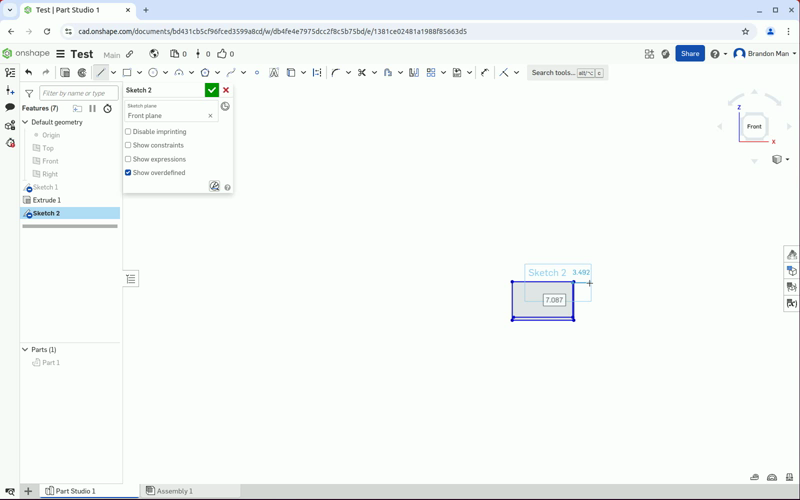
mouse_move(513, 282)
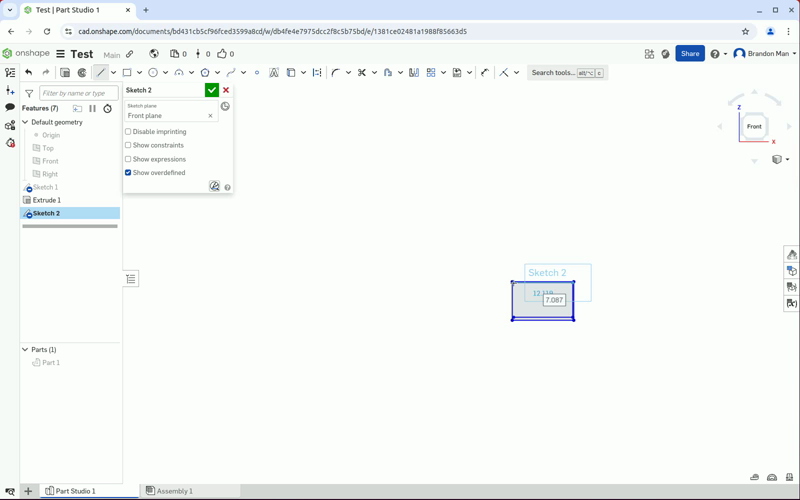
scroll(6)
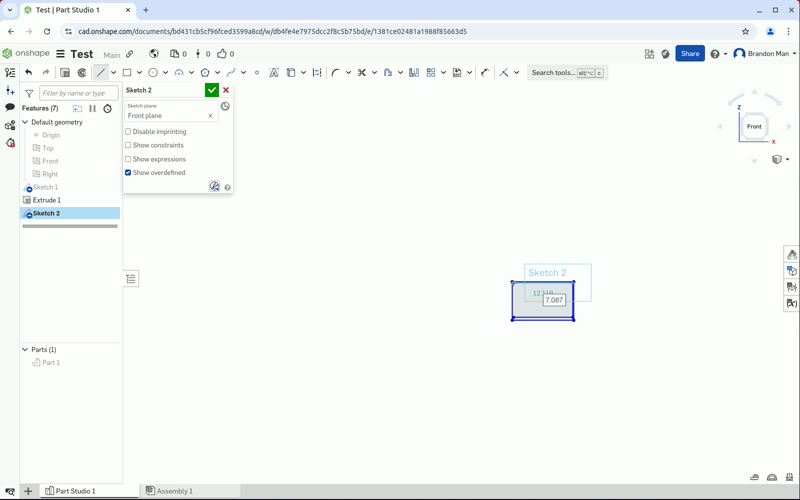
scroll(6)
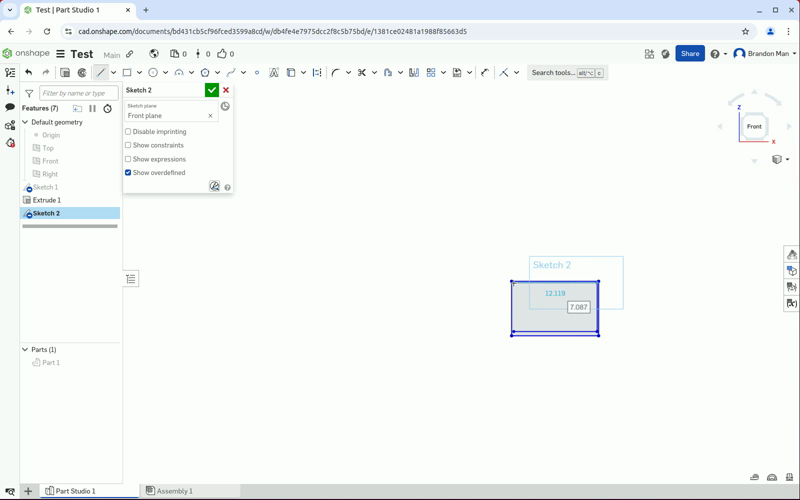
scroll(6)
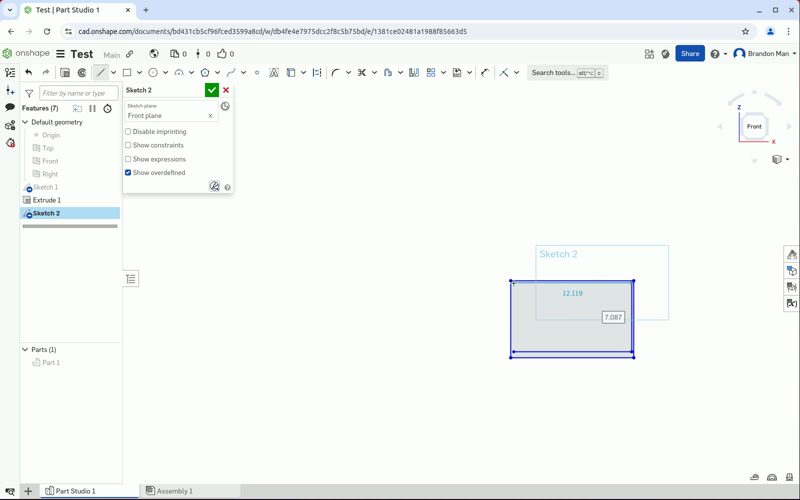
scroll(6)
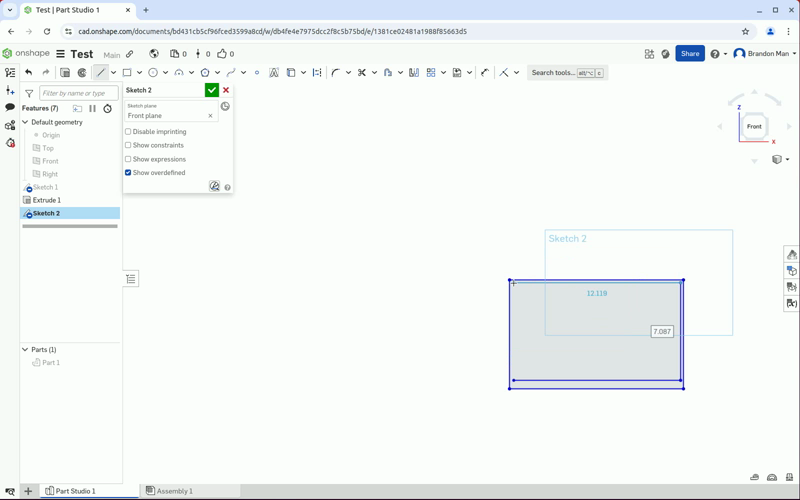
scroll(6)
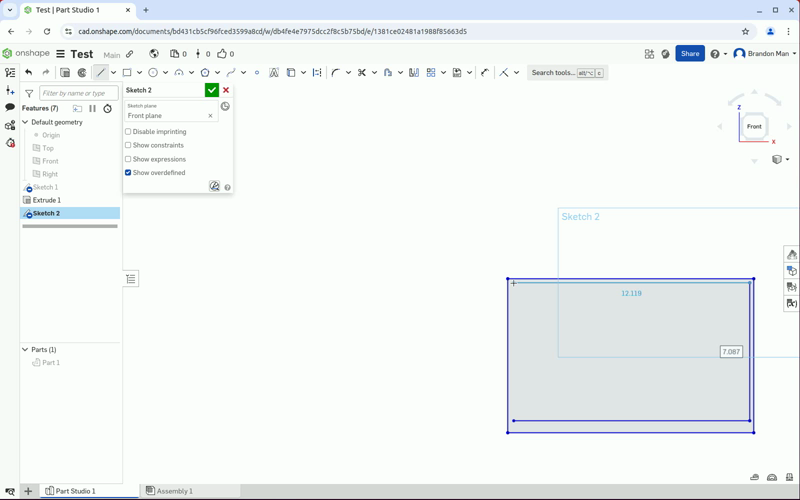
scroll(6)
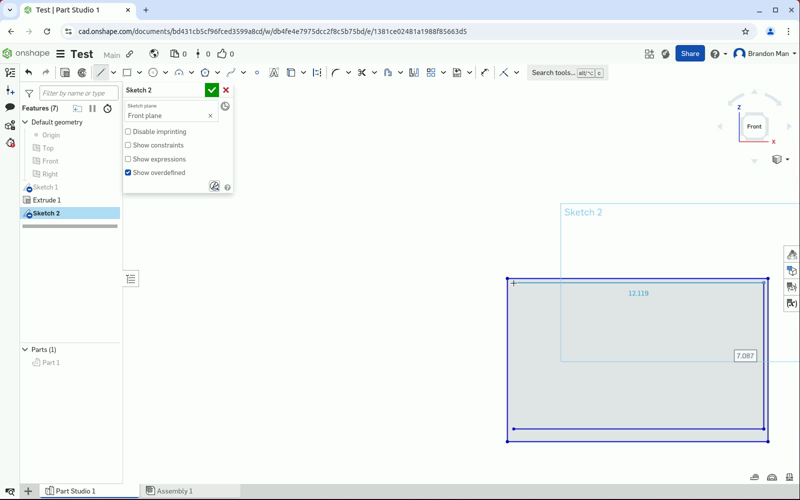
scroll(6)
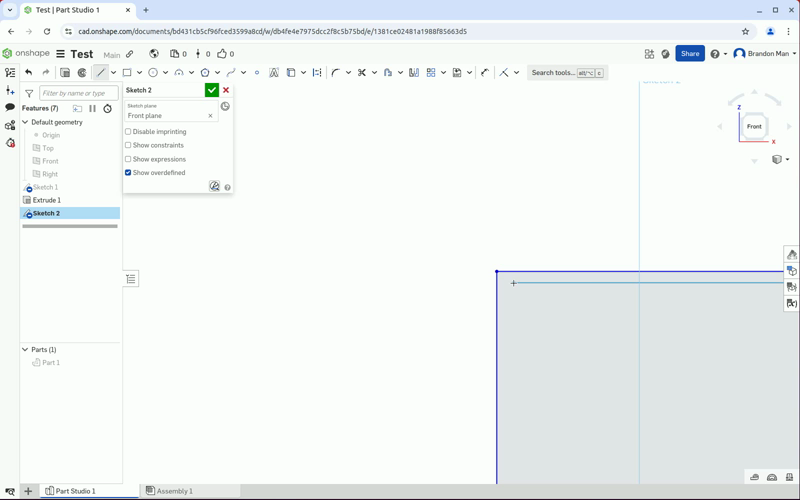
click(513, 282)
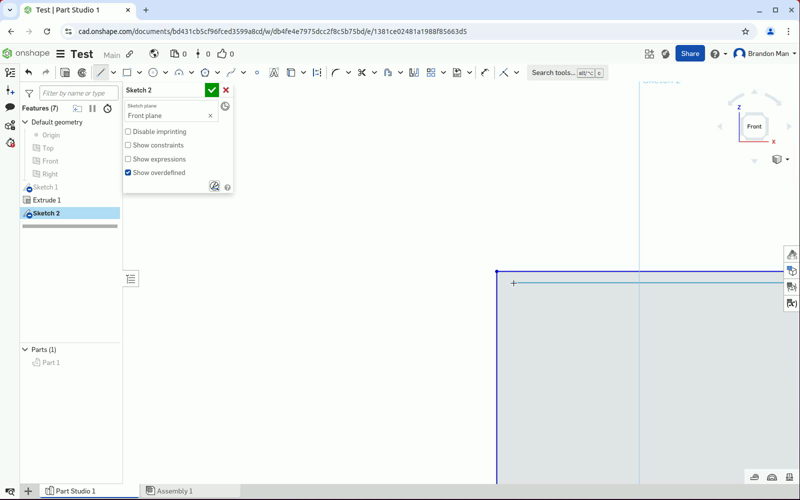
scroll(-6)
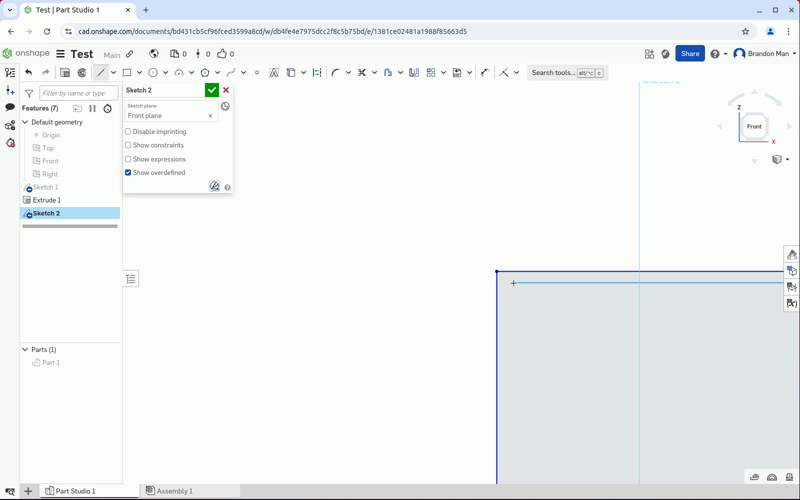
scroll(-6)
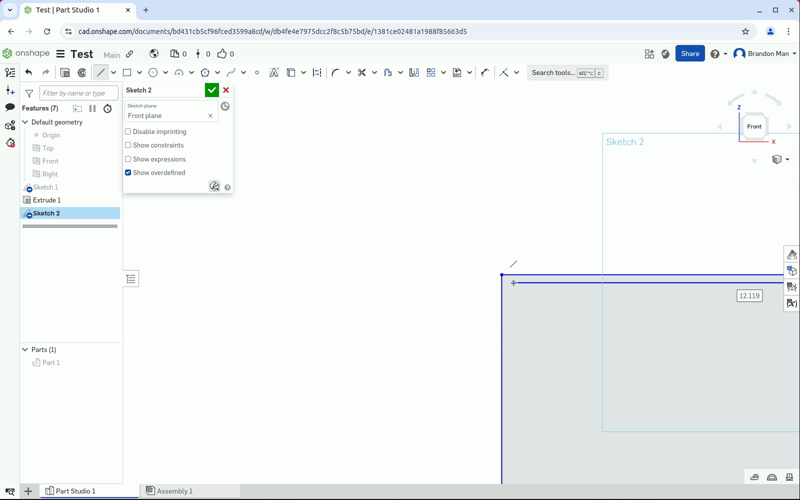
scroll(-6)
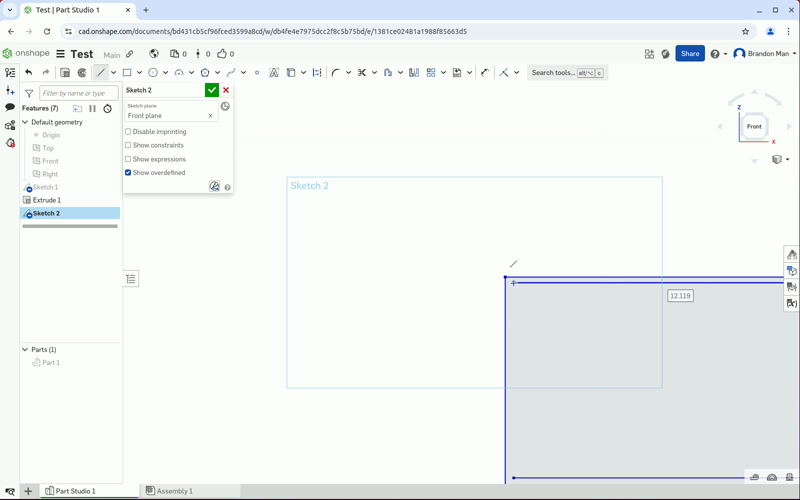
scroll(-6)
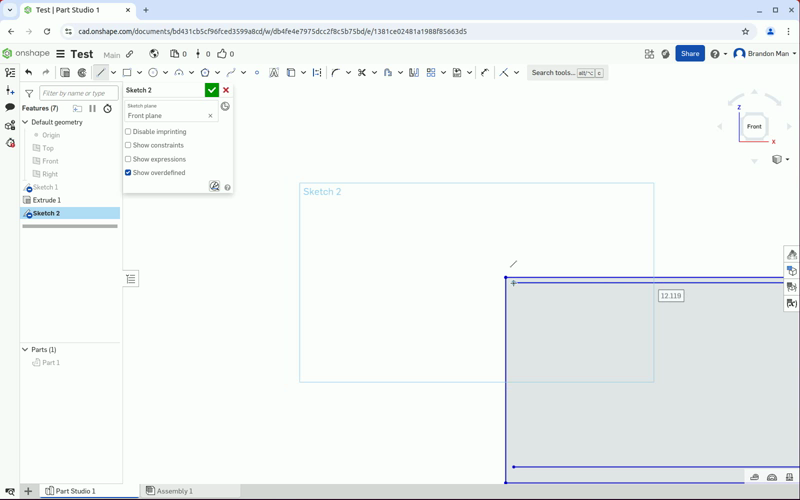
scroll(-6)
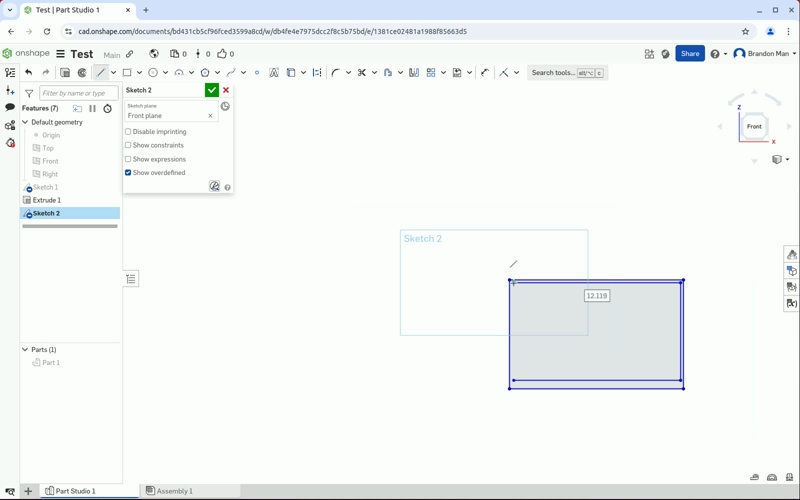
scroll(-6)
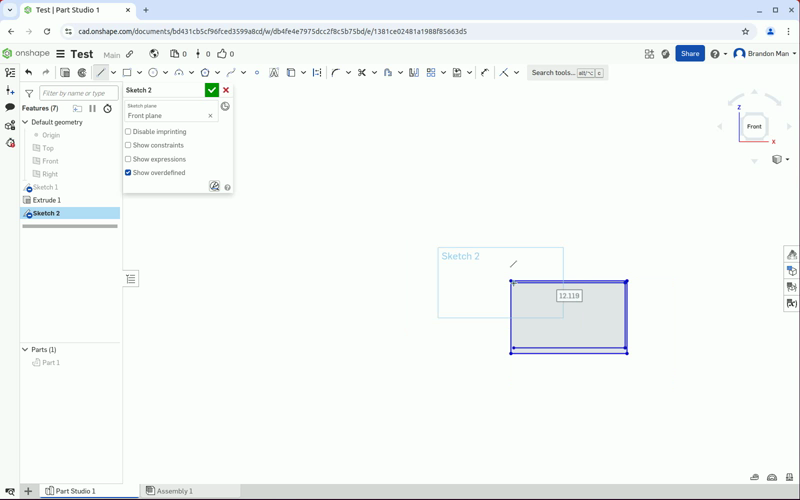
scroll(-6)
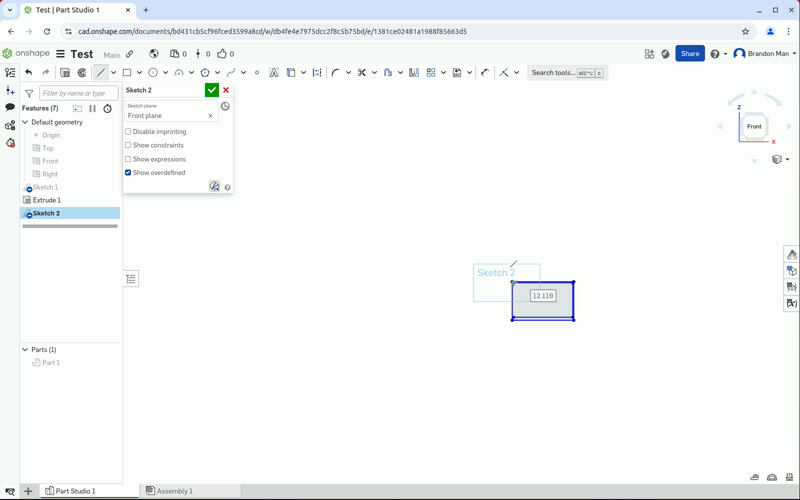
key_up(shift)
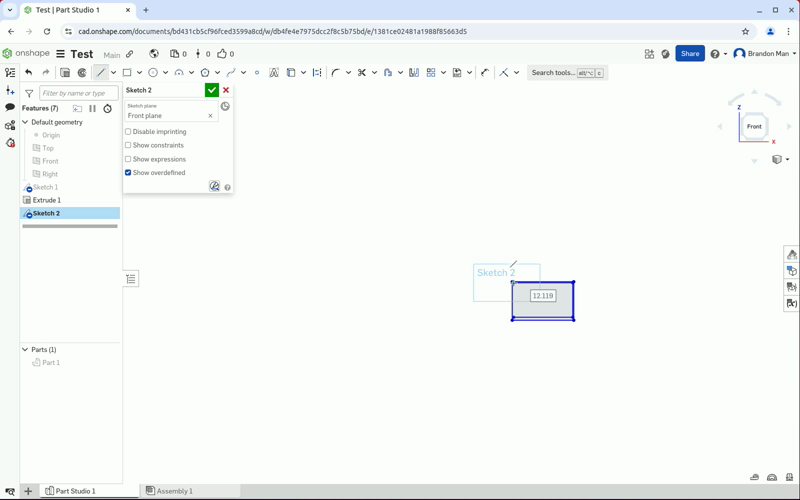
mouse_move(543, 282)
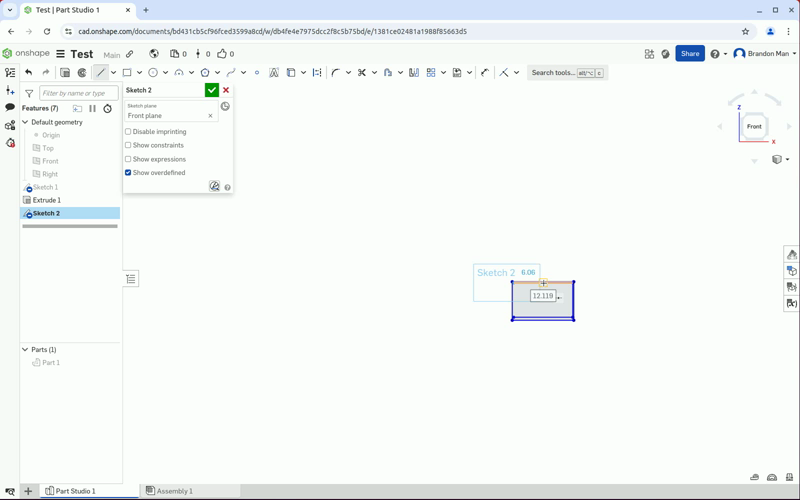
key_down(shift)
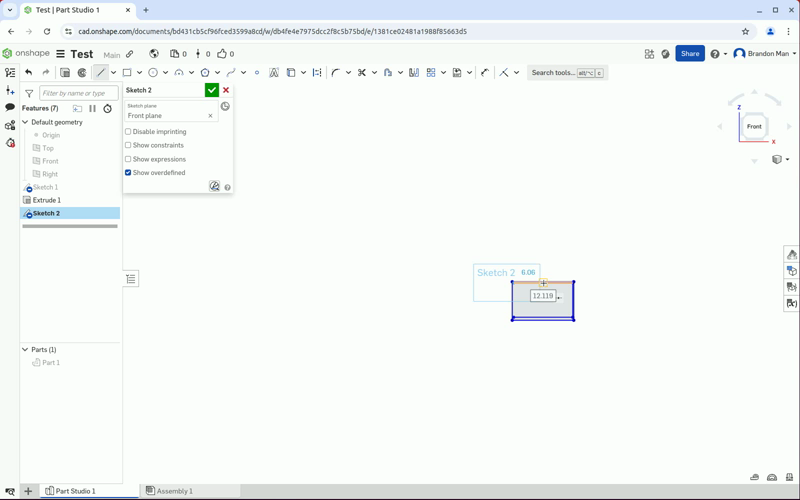
mouse_move(513, 317)
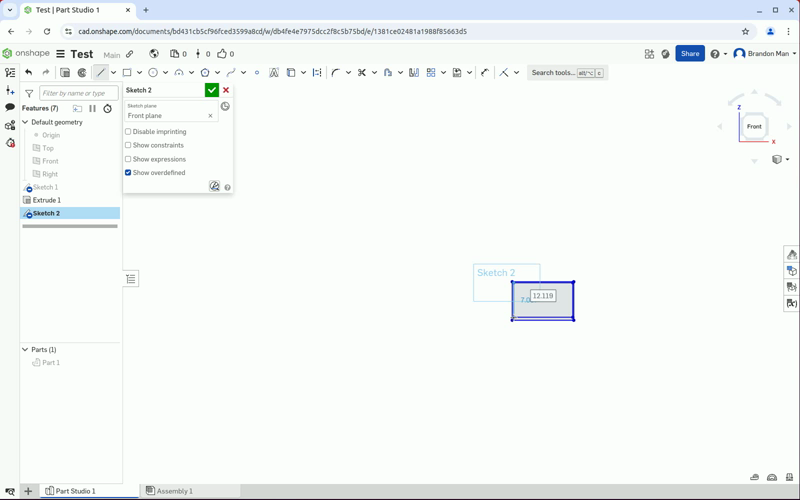
scroll(6)
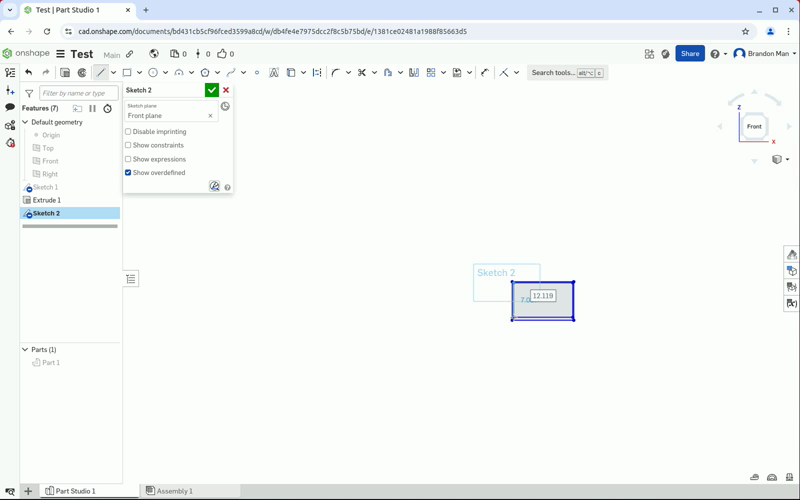
scroll(6)
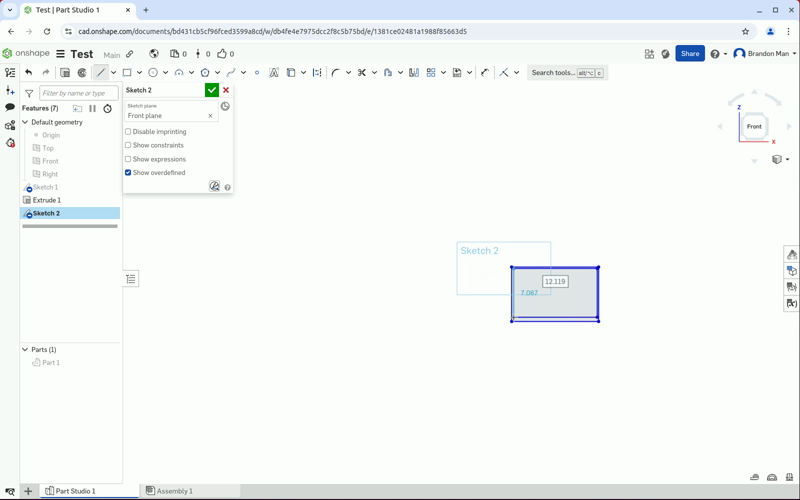
scroll(6)
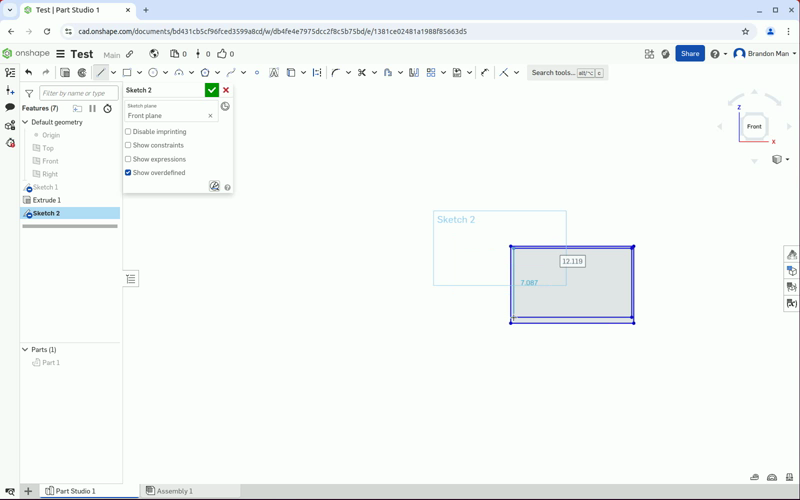
scroll(6)
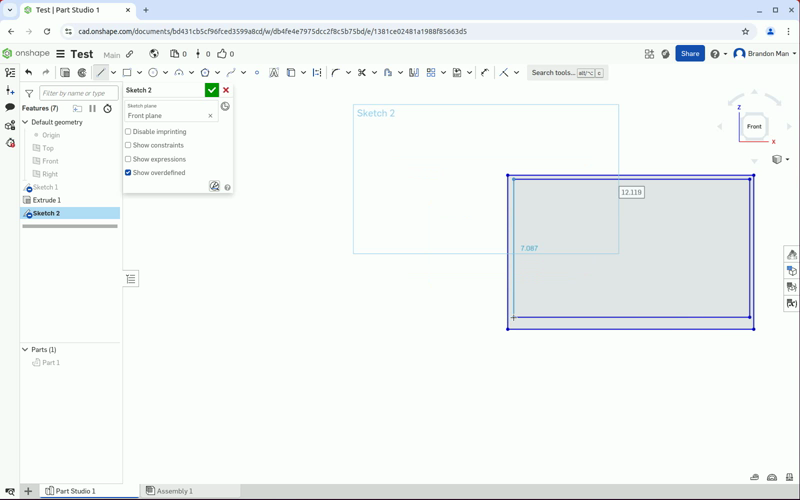
scroll(6)
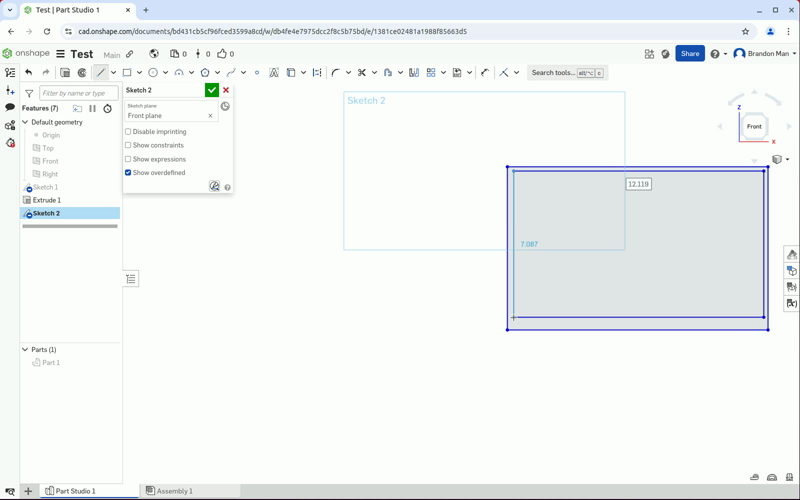
scroll(6)
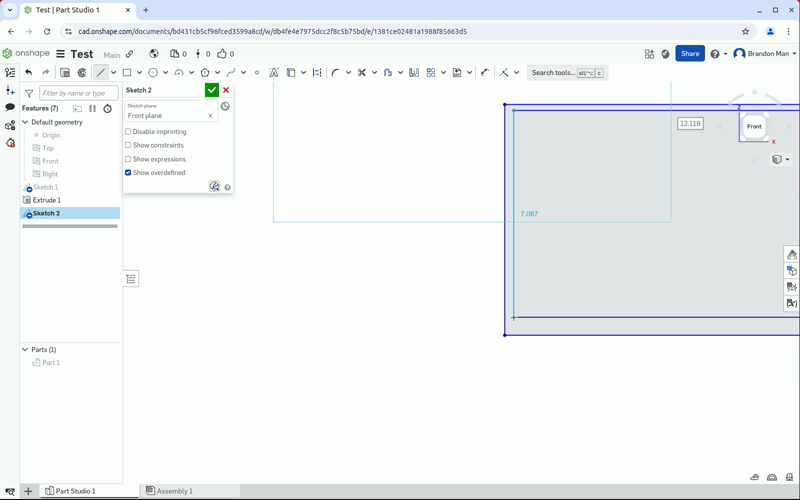
scroll(6)
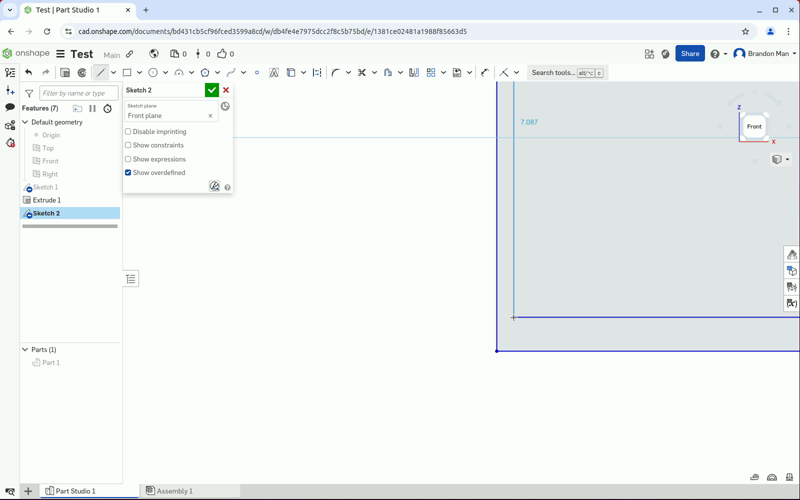
key_up(shift)
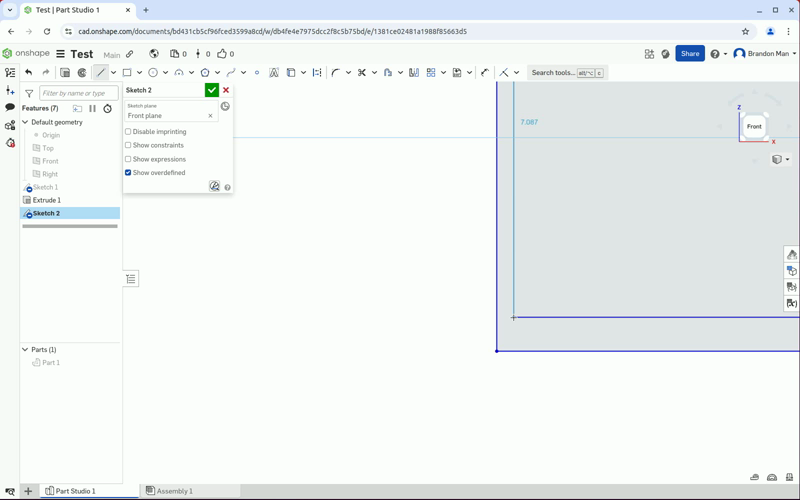
click(513, 317)
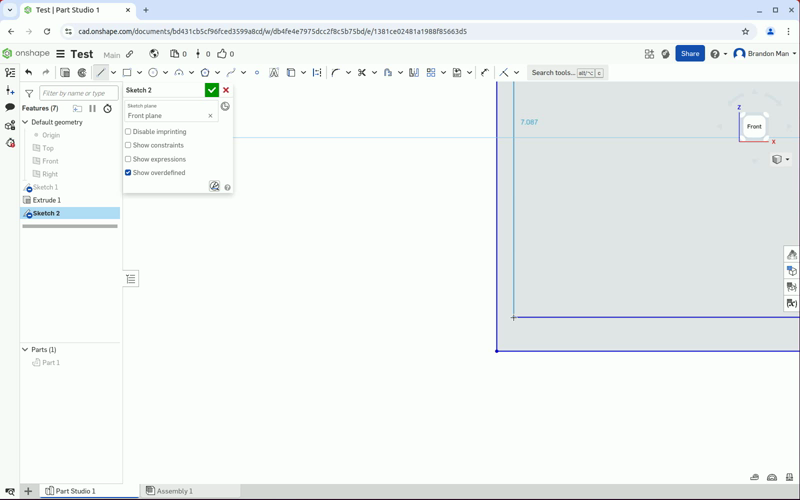
scroll(-6)
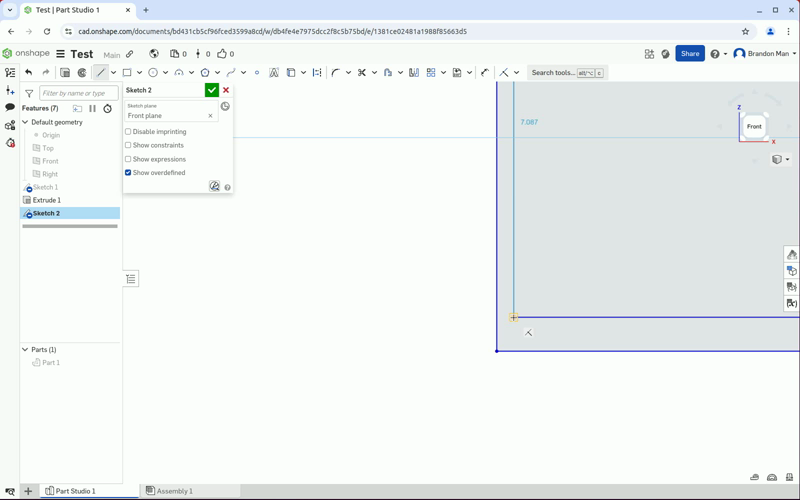
scroll(-6)
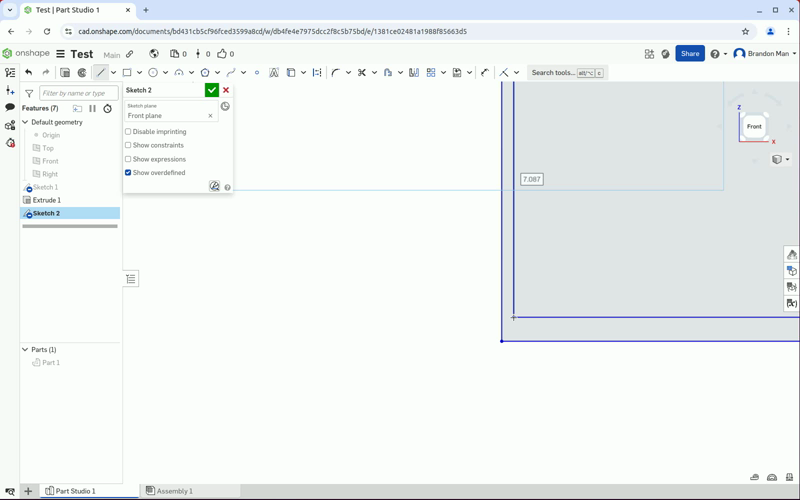
scroll(-6)
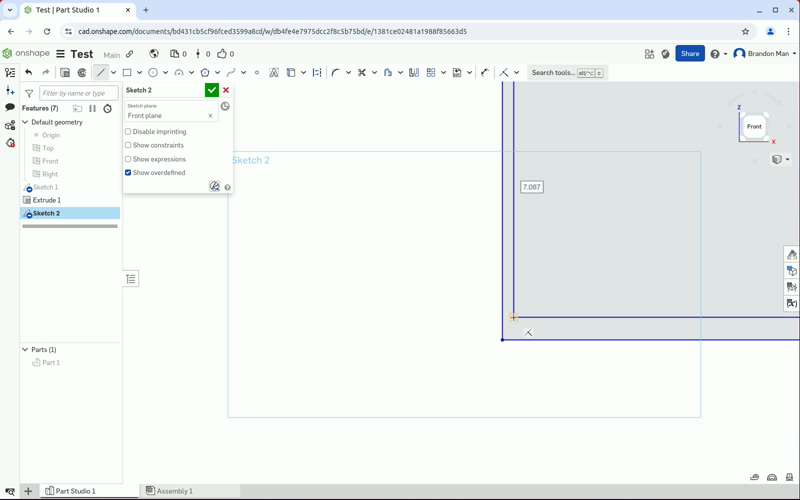
scroll(-6)
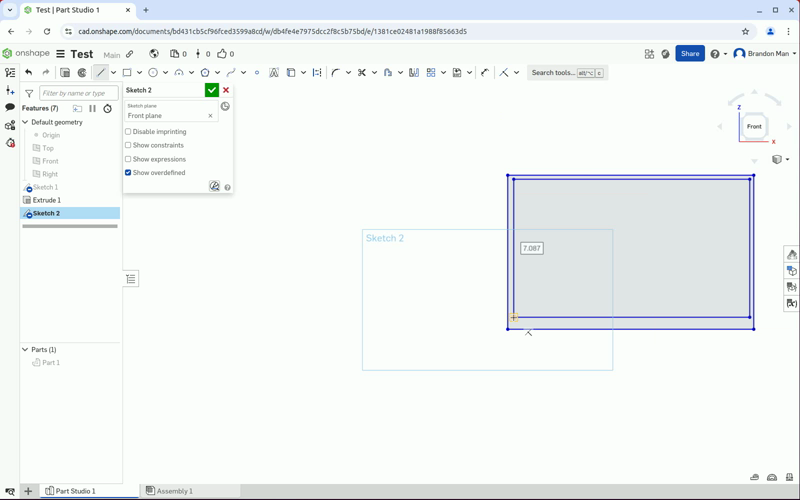
scroll(-6)
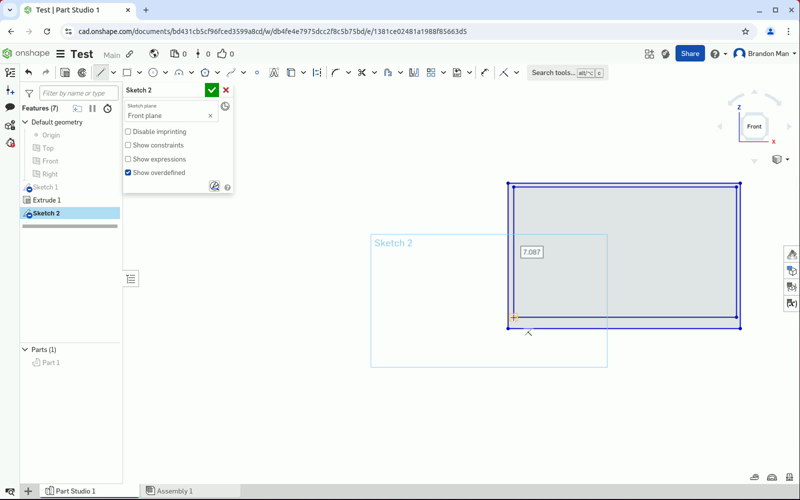
scroll(-6)
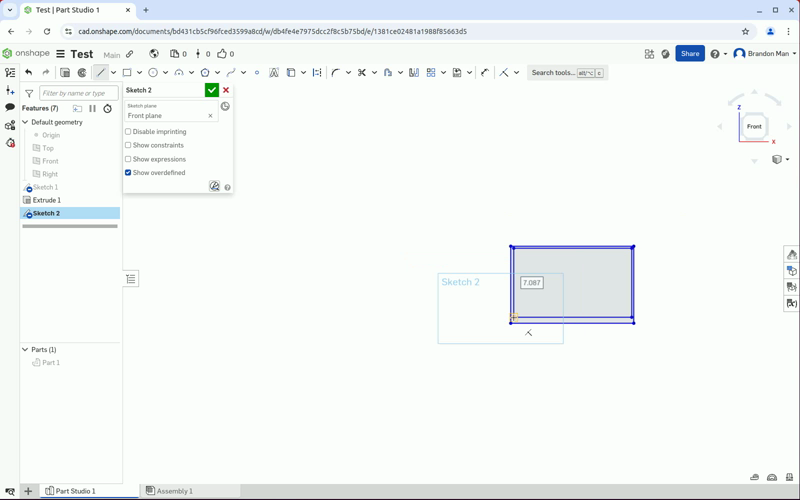
scroll(-6)
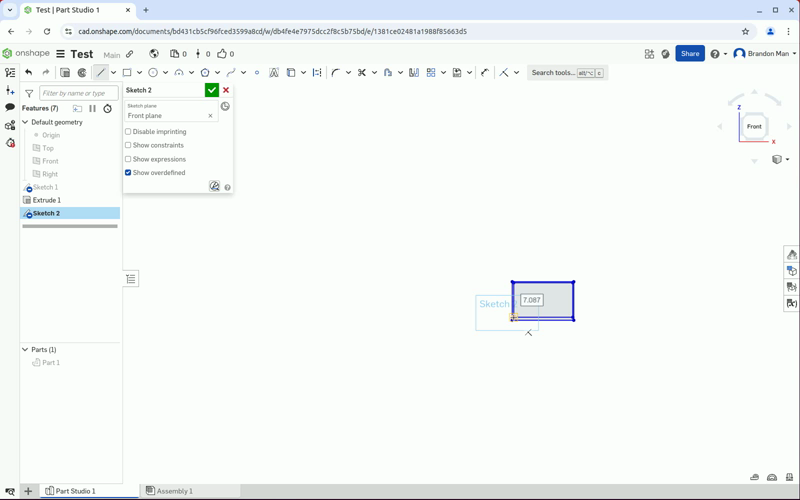
key(esc)
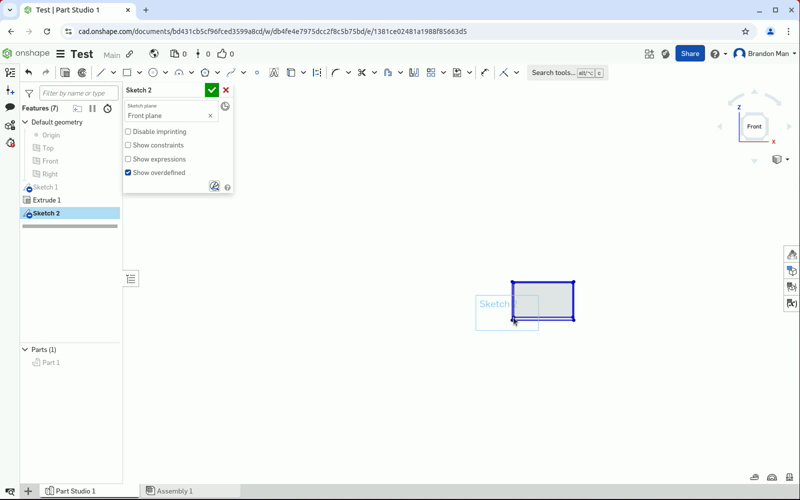
mouse_move(551, 318)
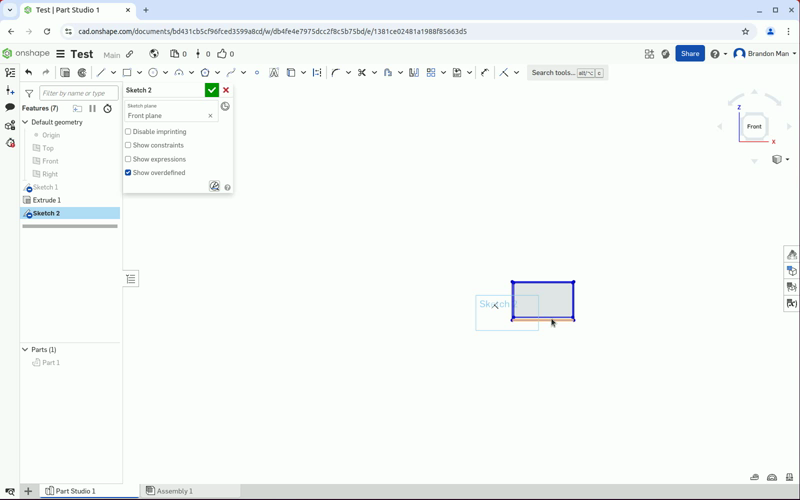
scroll(6)
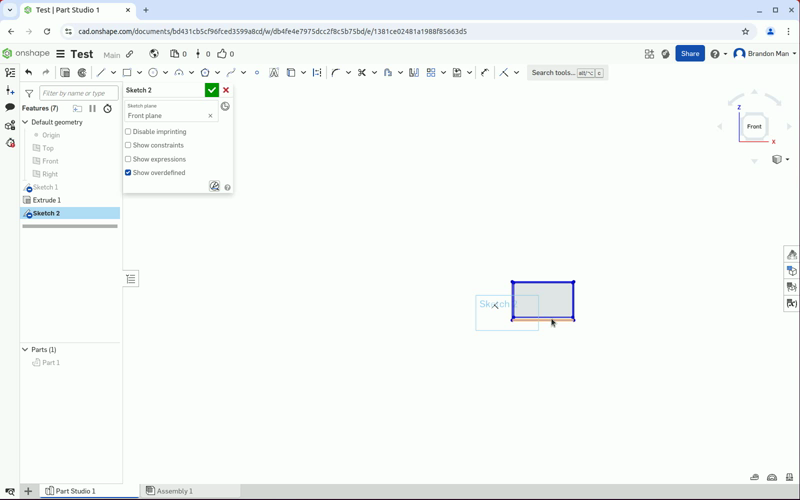
scroll(6)
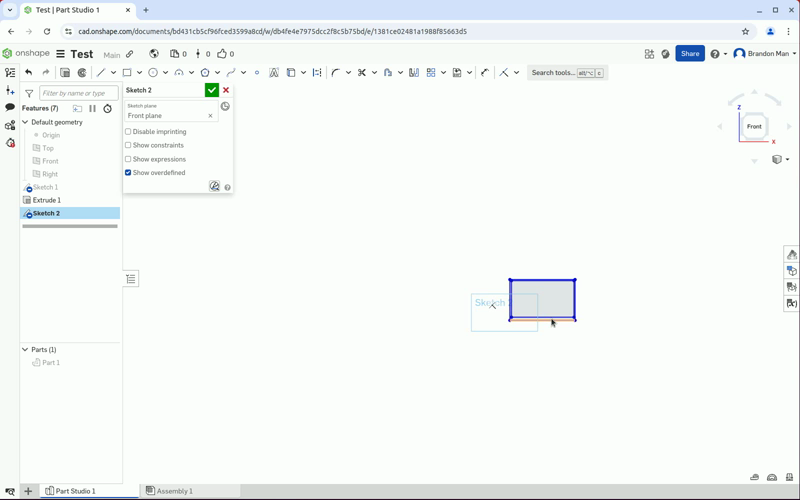
scroll(6)
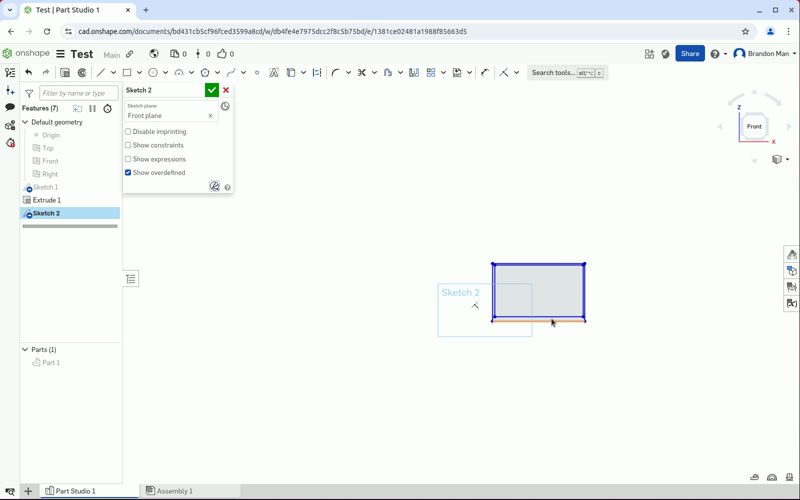
scroll(6)
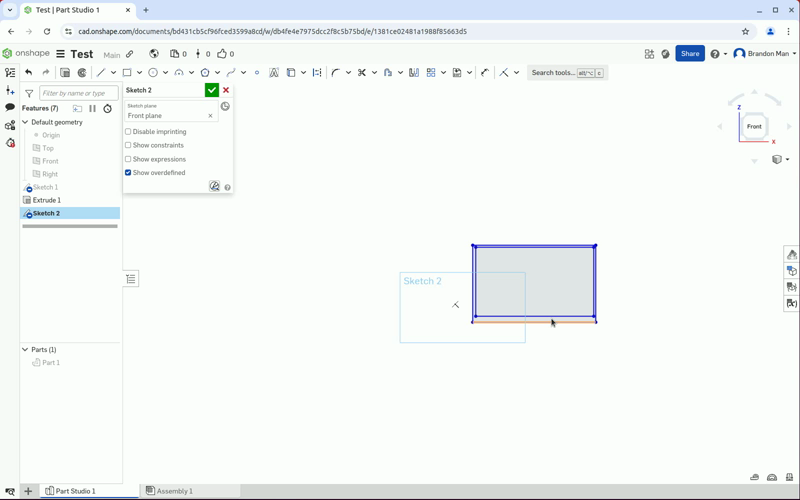
scroll(6)
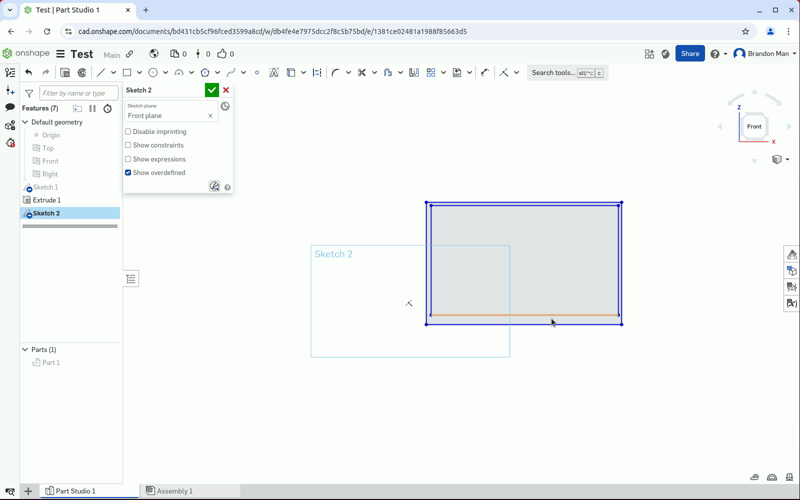
scroll(6)
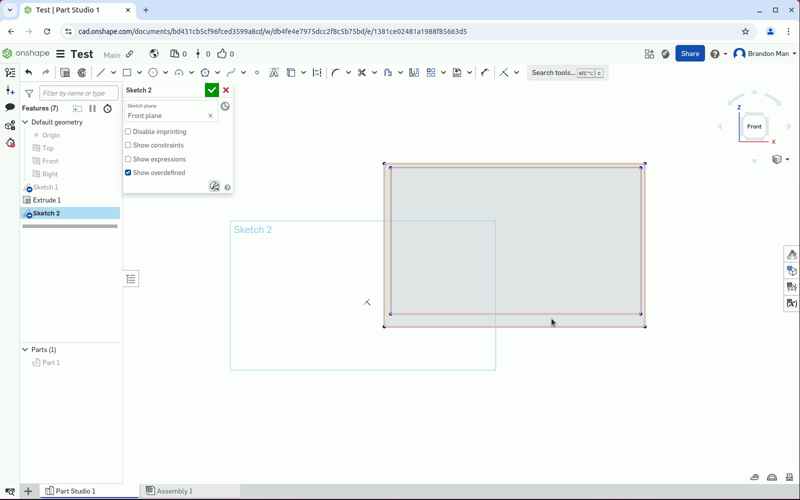
scroll(6)
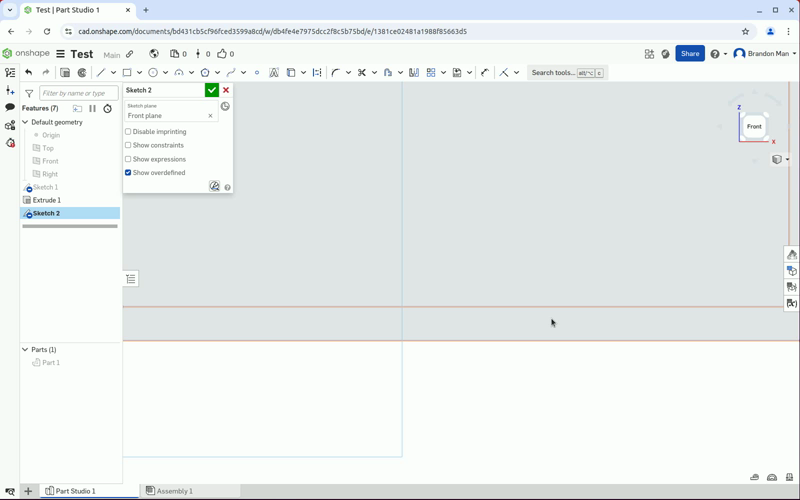
click(551, 318)
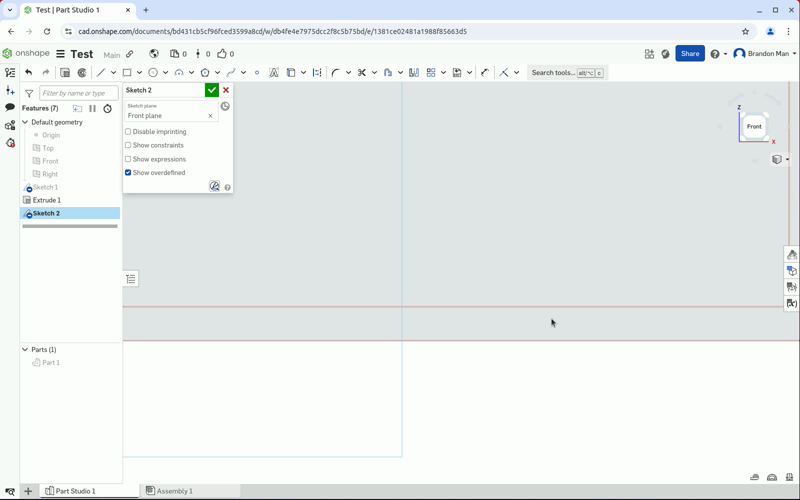
scroll(-6)
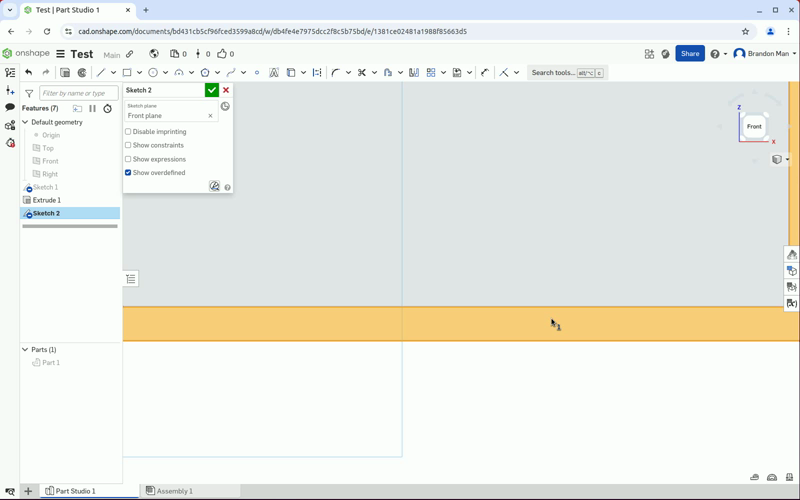
scroll(-6)
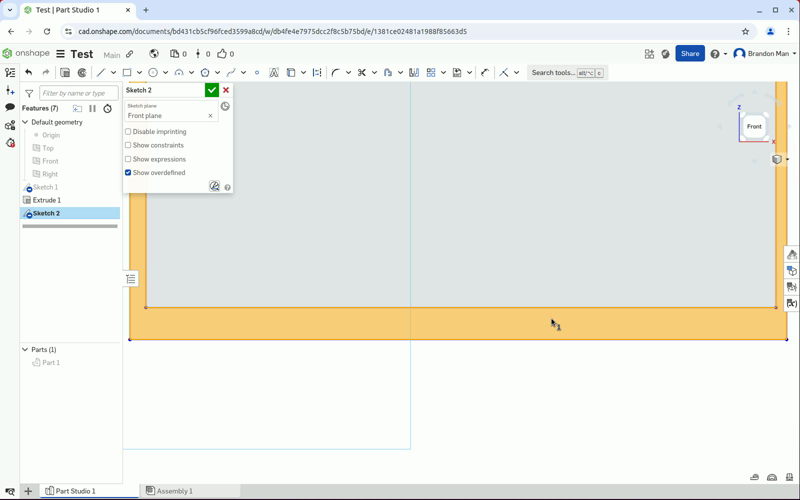
scroll(-6)
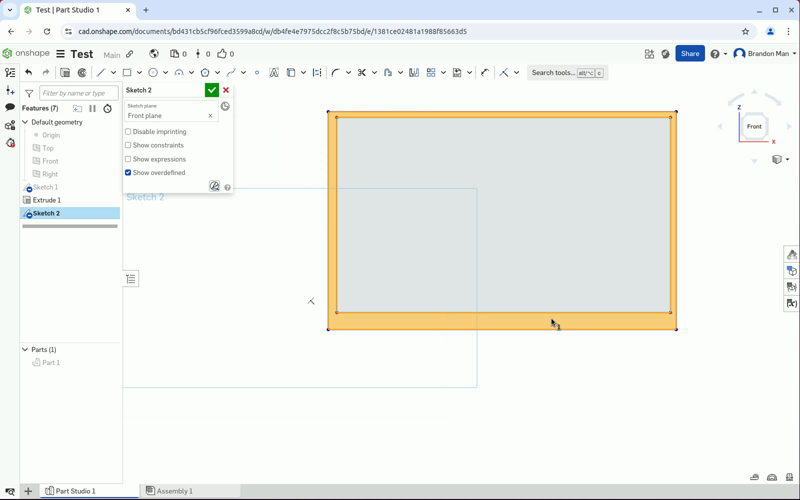
scroll(-6)
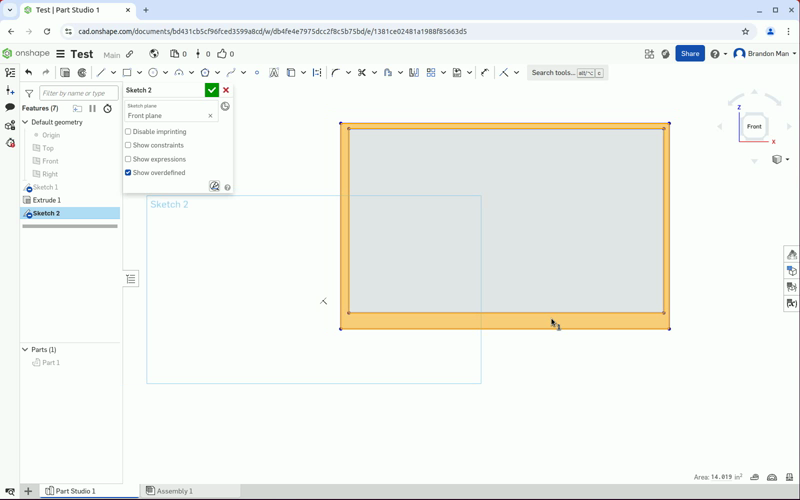
scroll(-6)
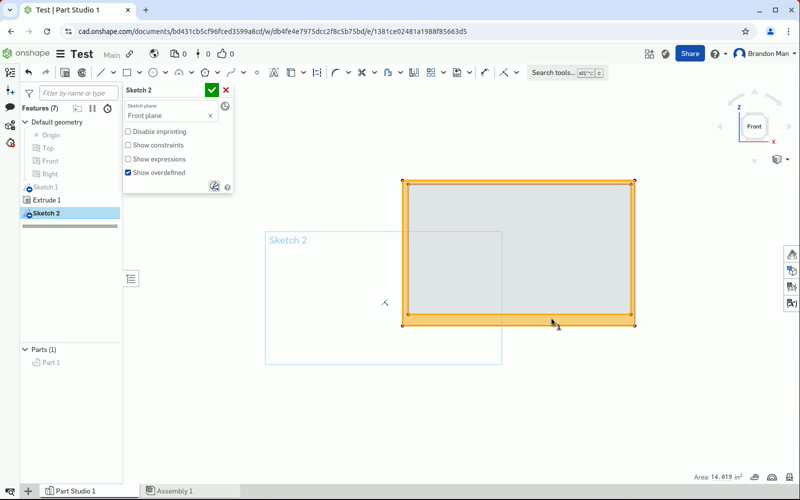
scroll(-6)
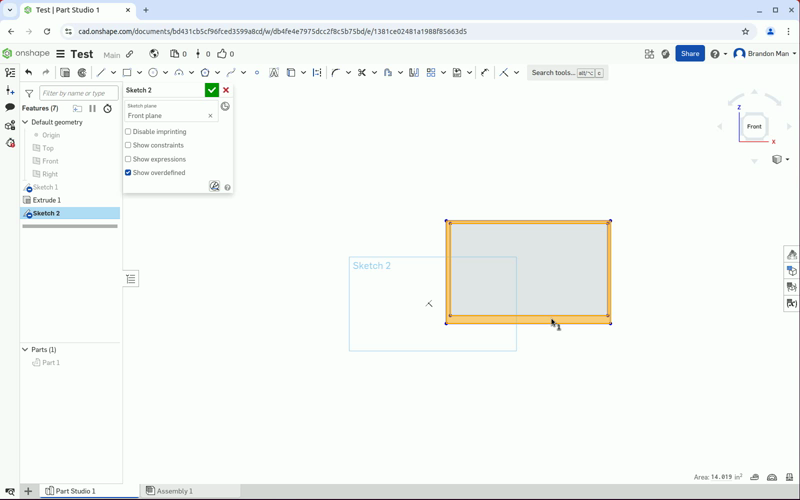
scroll(-6)
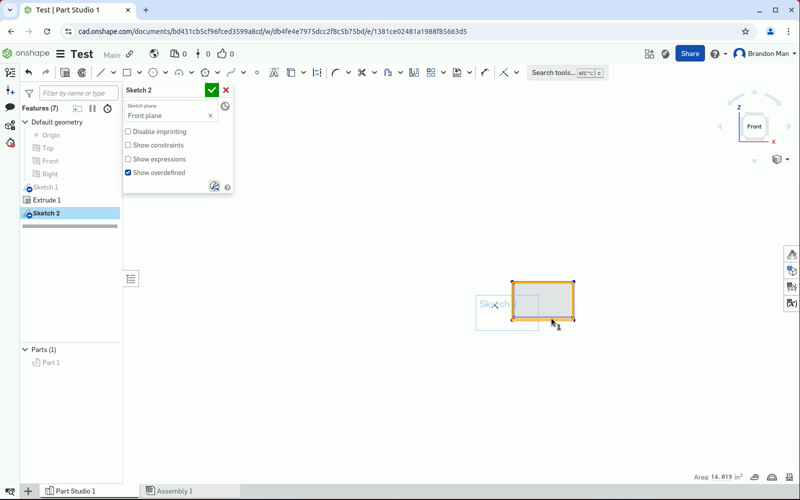
mouse_move(73, 352)
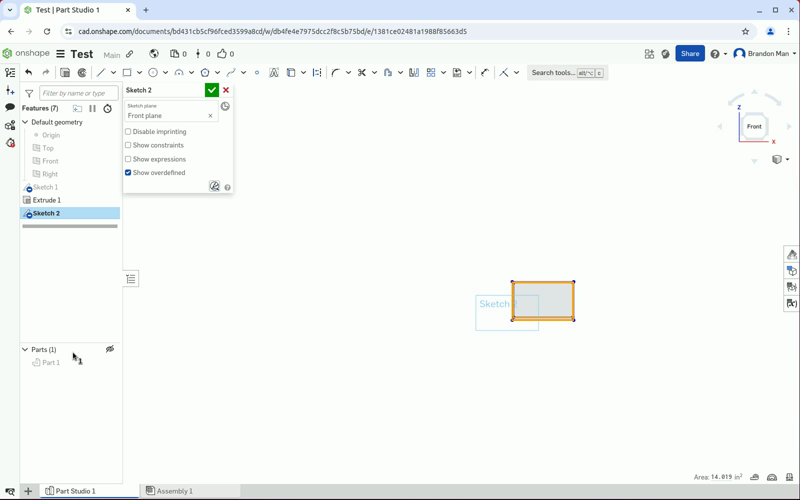
key(shift+y)
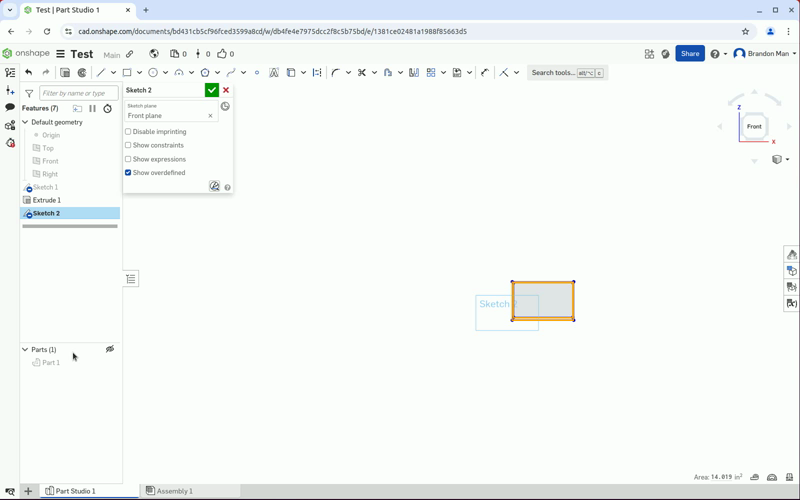
key(shift+e)
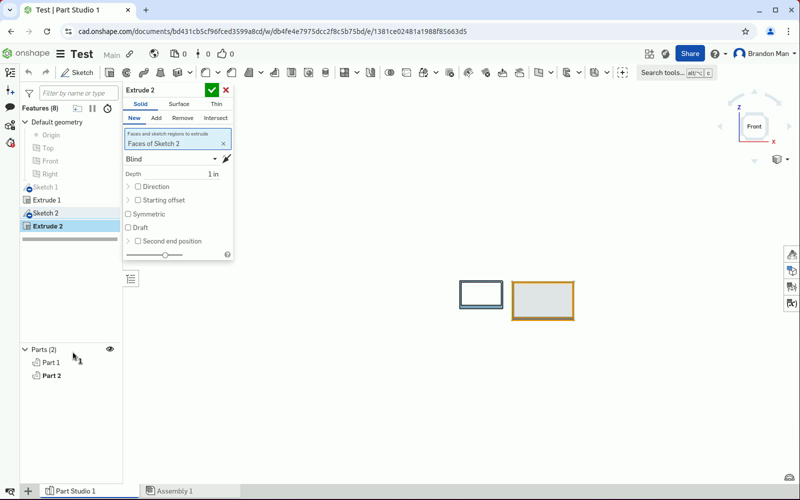
mouse_move(143, 106)
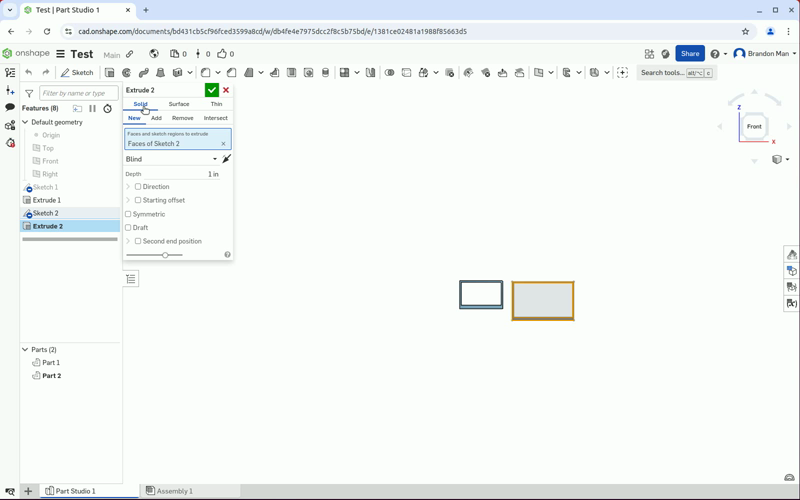
click(143, 106)
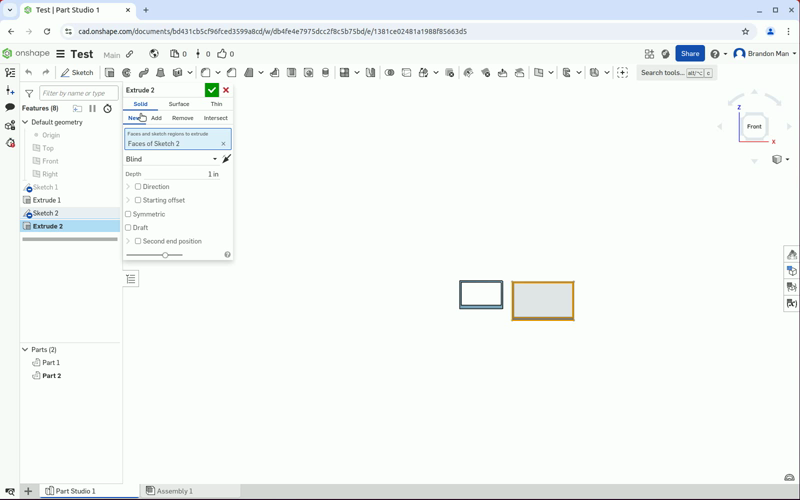
mouse_move(137, 120)
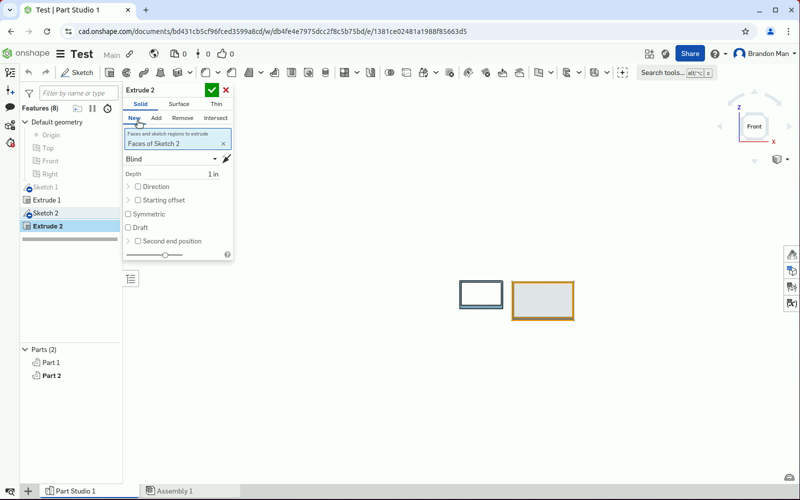
click(137, 120)
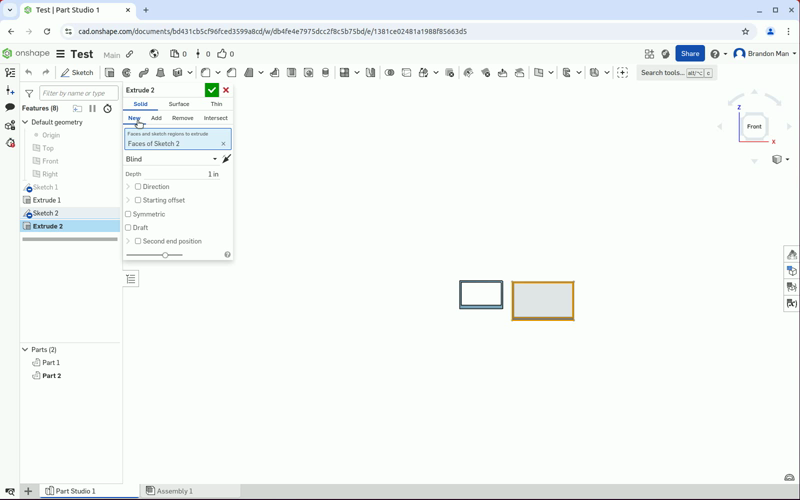
key(tab, 4)
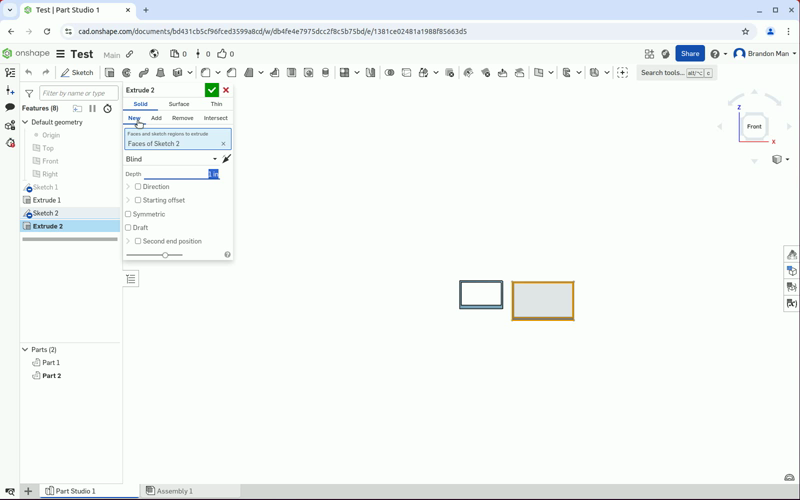
text(-0.481)
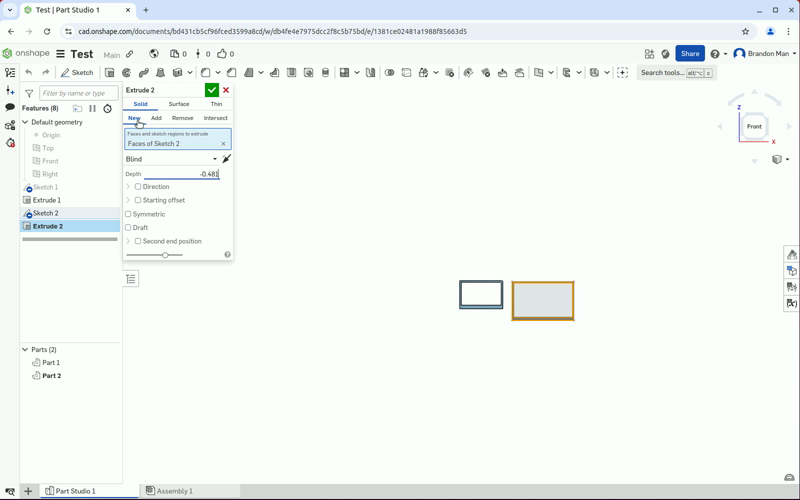
key(enter)
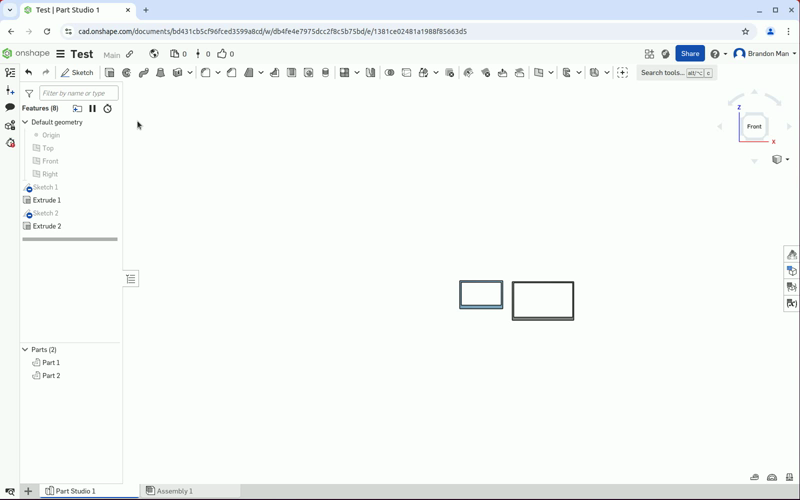
key(shift+h)
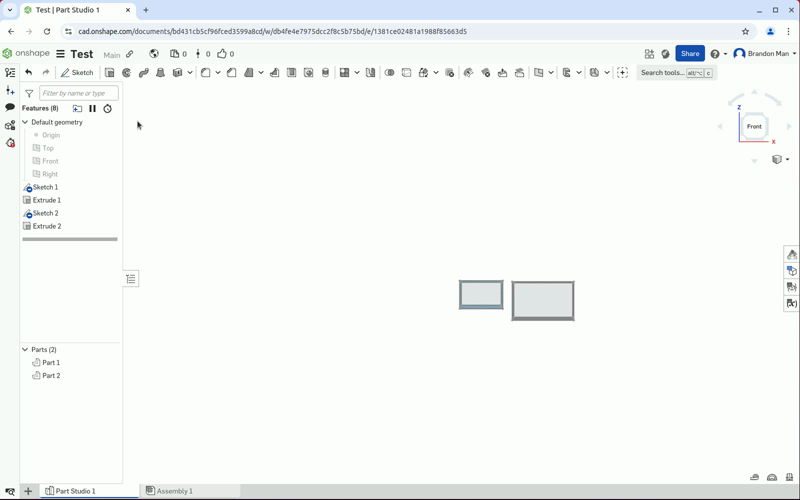
key(shift+h)
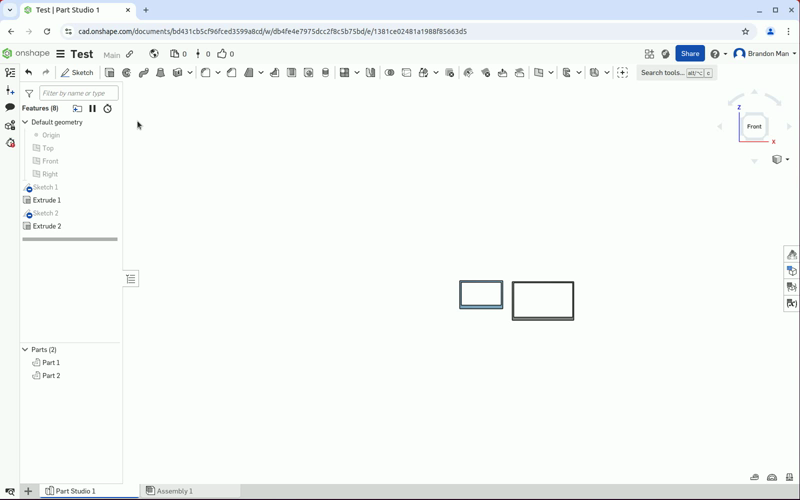
mouse_move(73, 189)
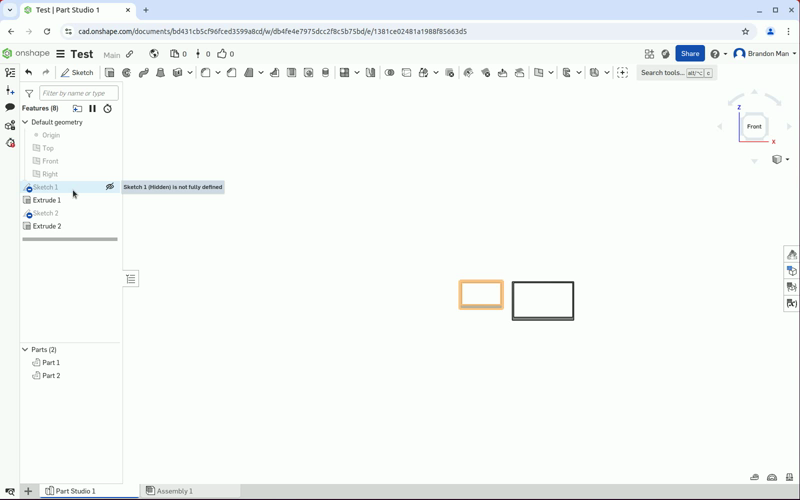
click(73, 189)
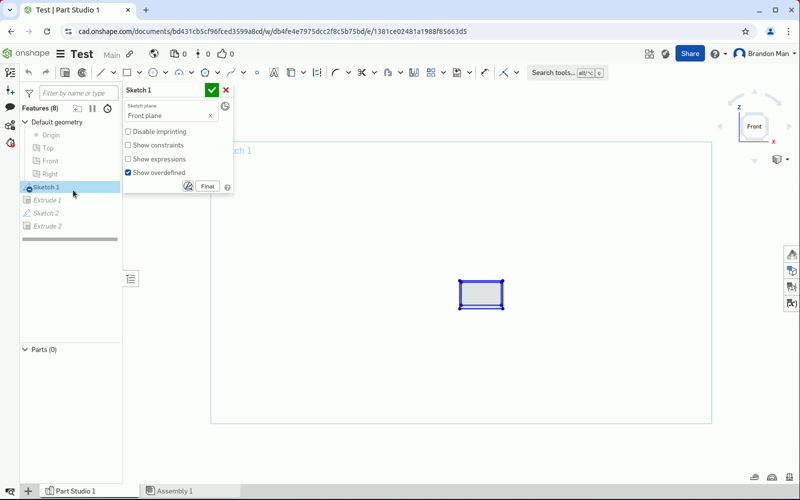
mouse_move(229, 92)
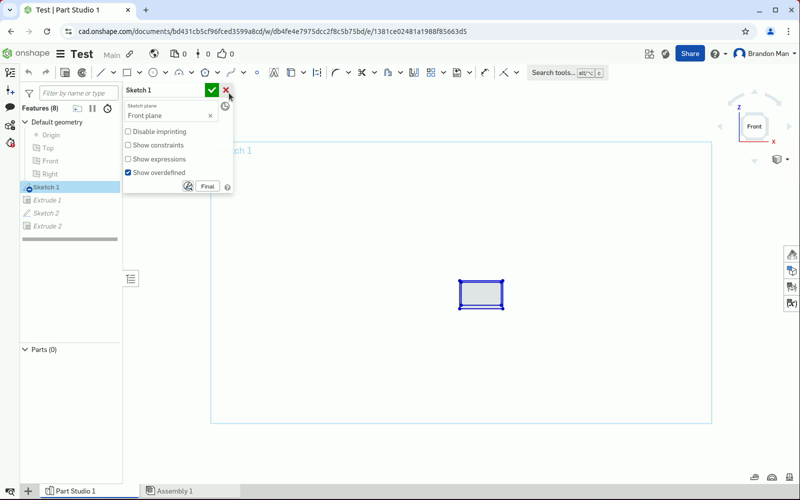
click(229, 92)
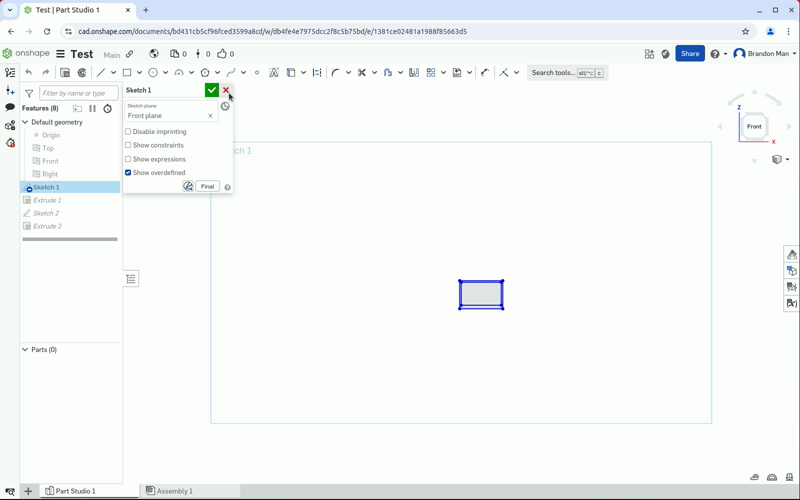
key(shift+s)
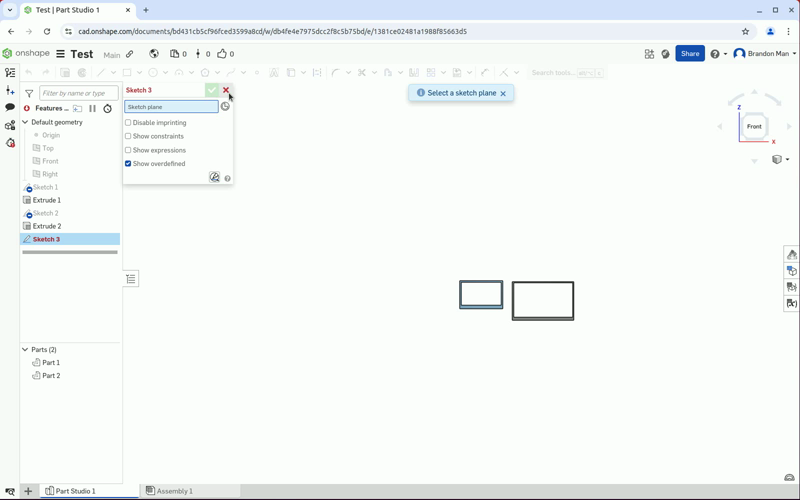
mouse_move(73, 163)
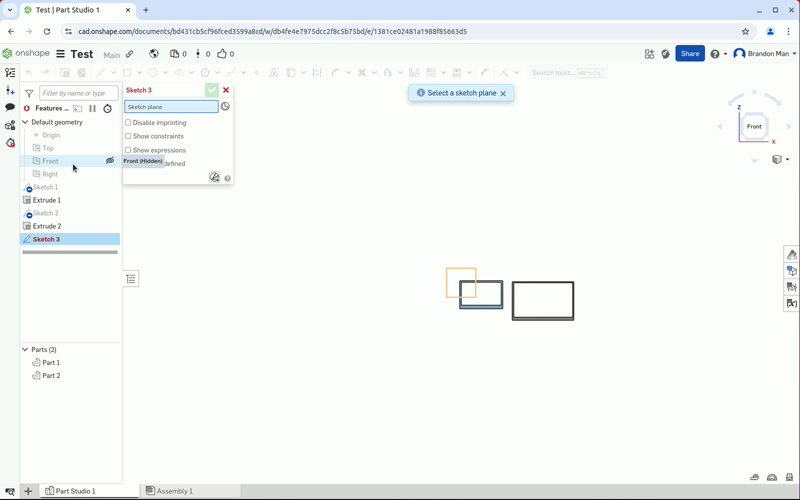
click(73, 163)
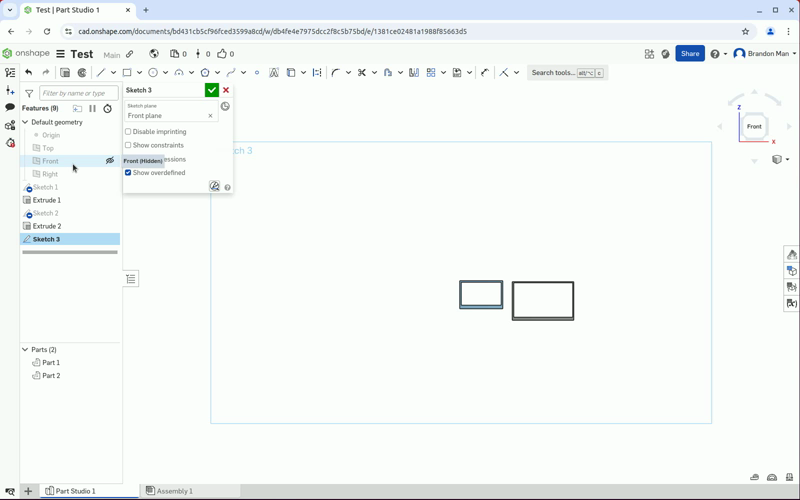
mouse_move(73, 352)
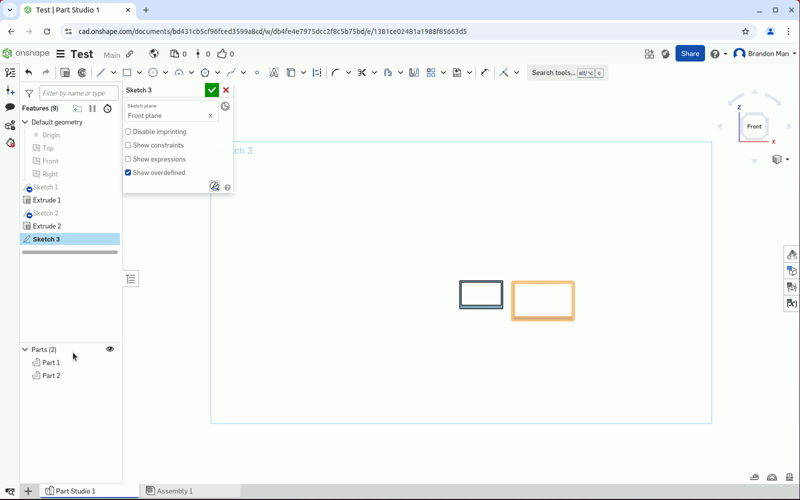
key(y)
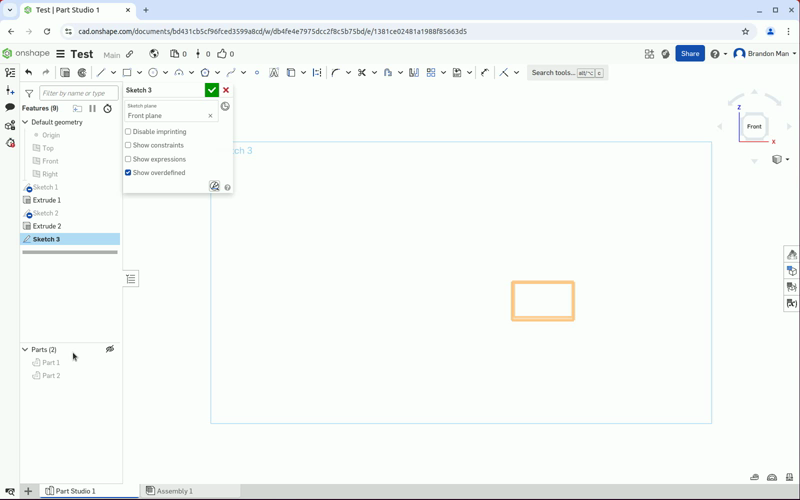
key(l)
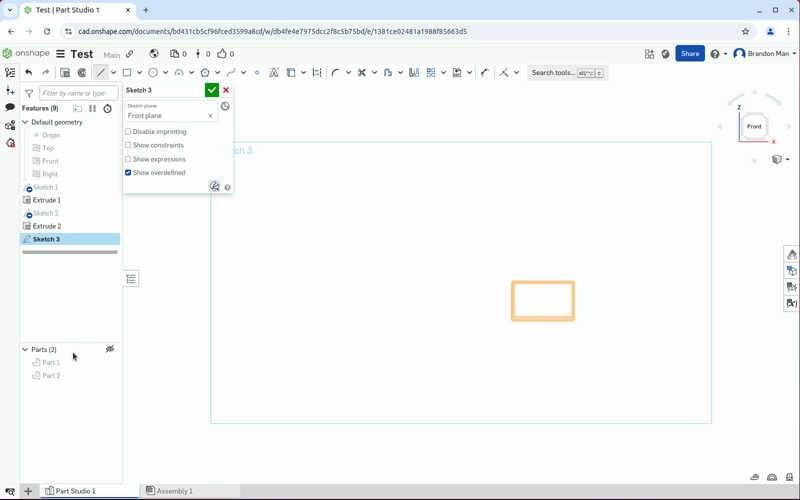
key_down(shift)
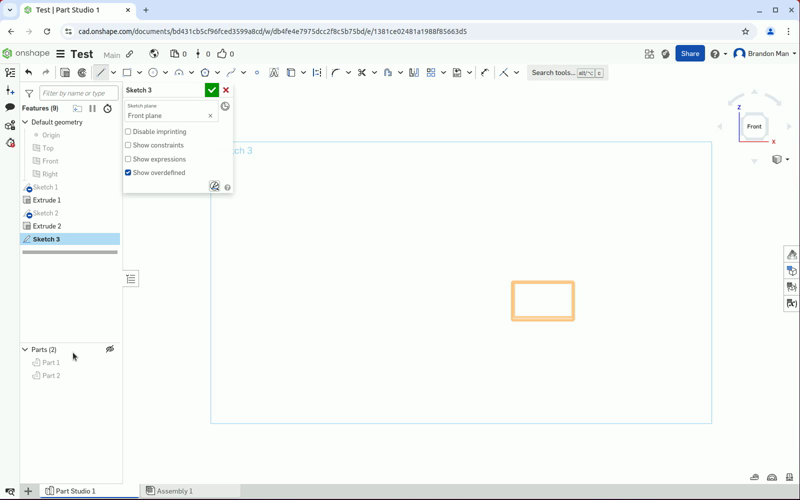
mouse_move(460, 305)
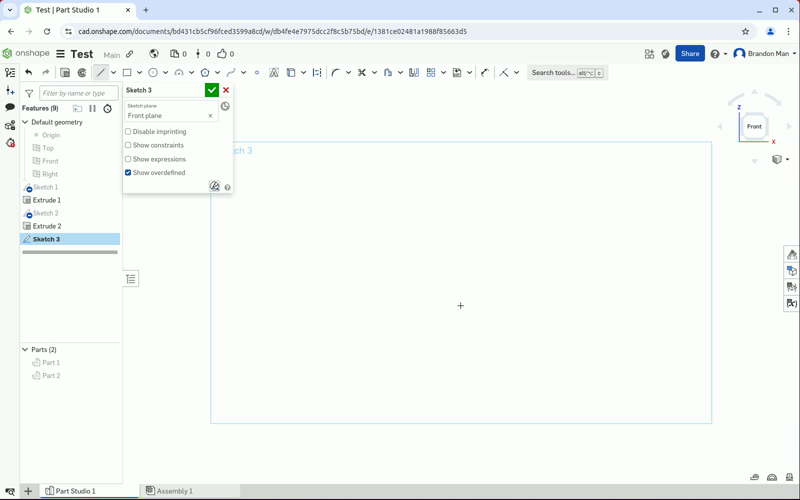
click(460, 305)
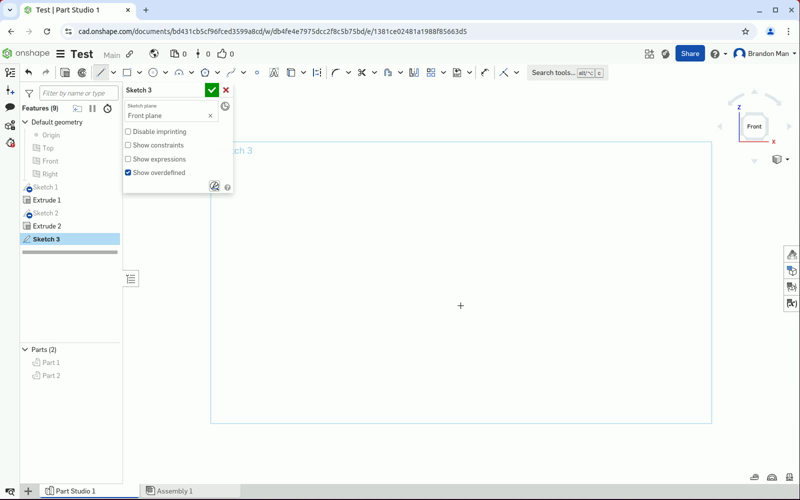
key_up(shift)
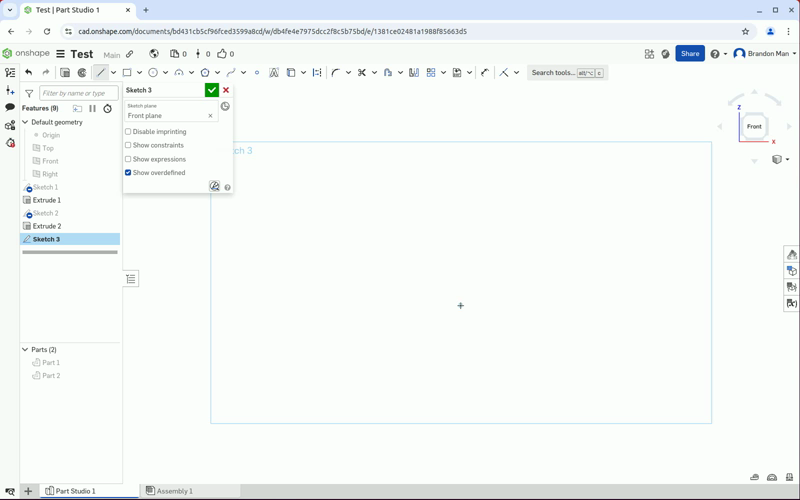
key_down(shift)
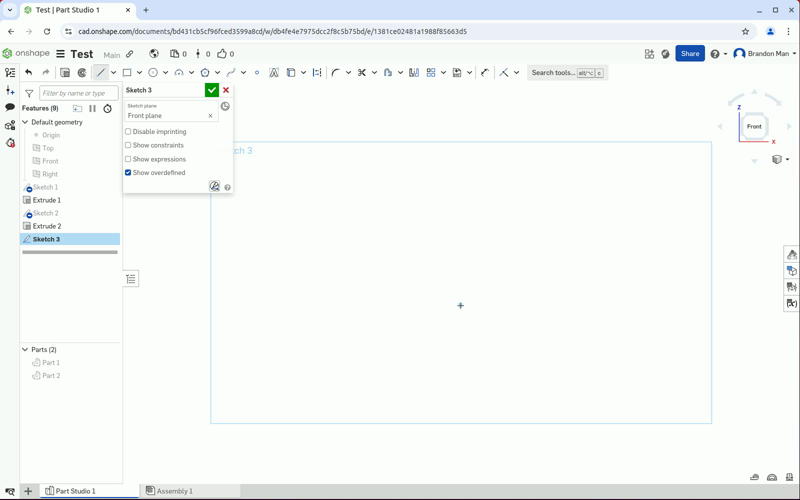
mouse_move(490, 305)
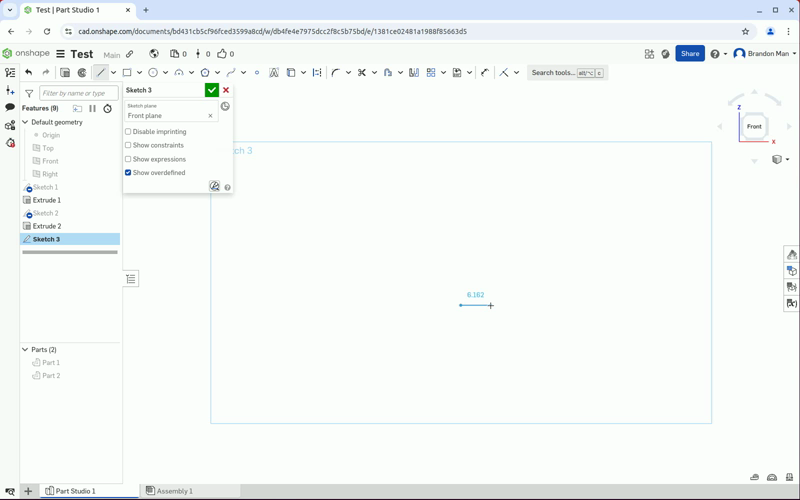
mouse_move(501, 305)
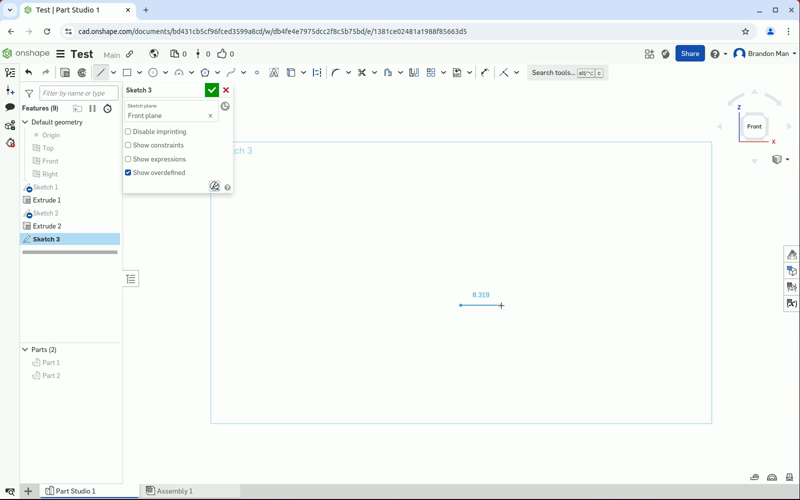
click(501, 305)
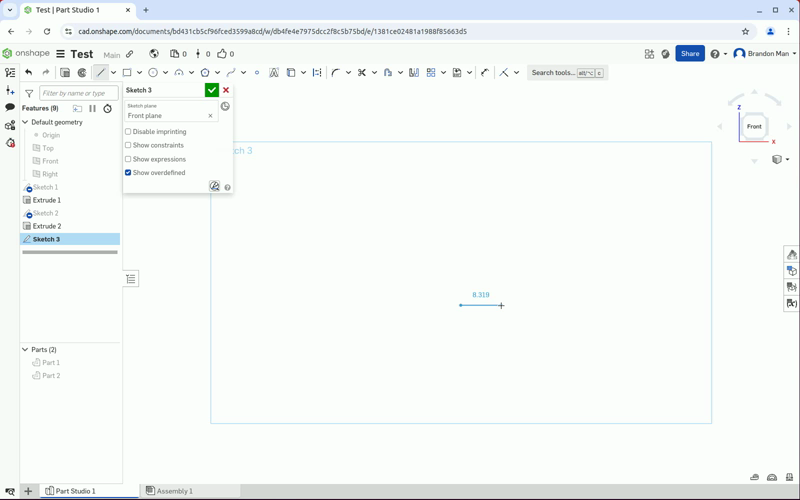
key_up(shift)
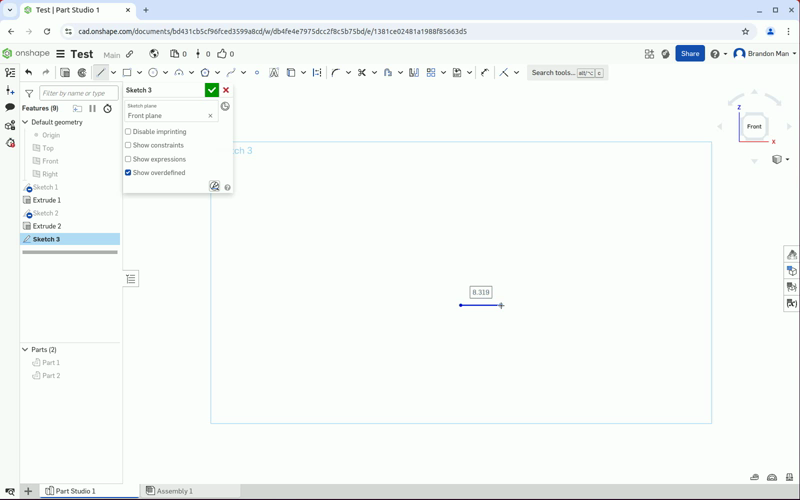
key_down(shift)
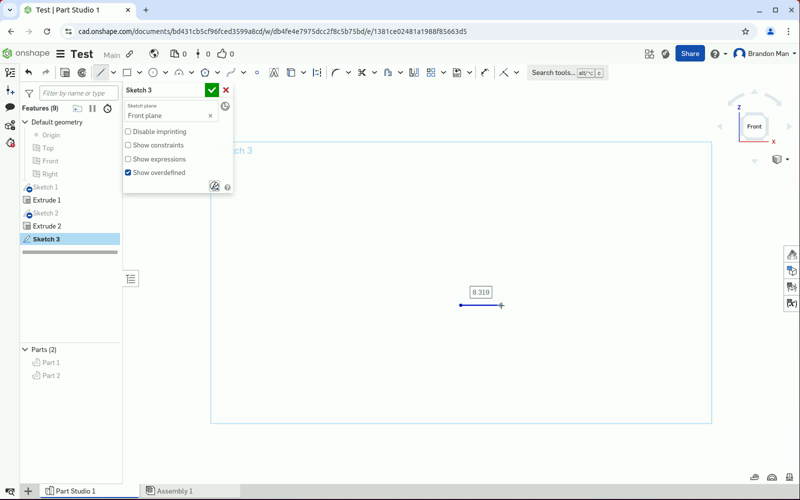
mouse_move(531, 305)
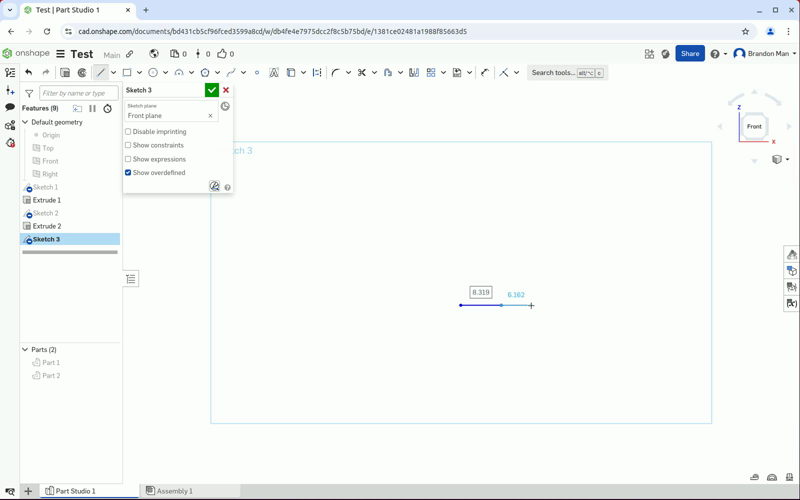
mouse_move(501, 281)
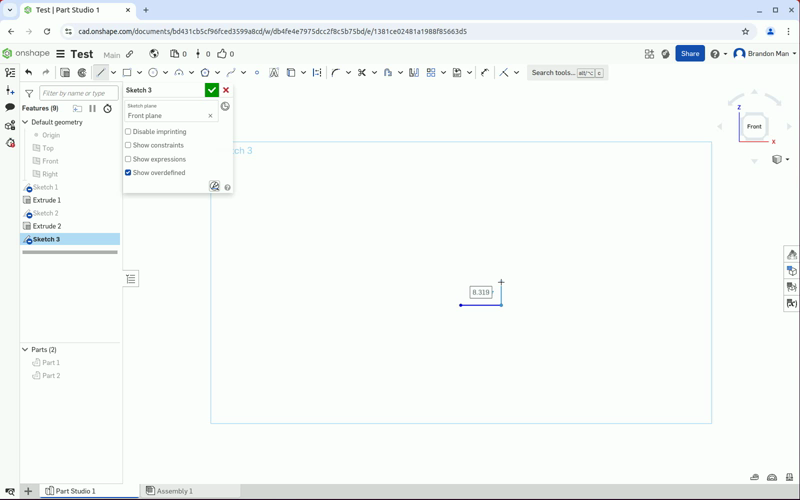
click(501, 281)
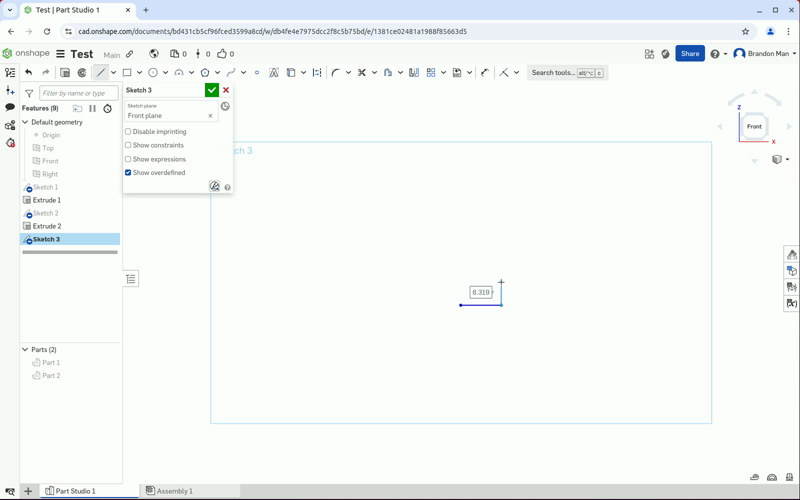
key_up(shift)
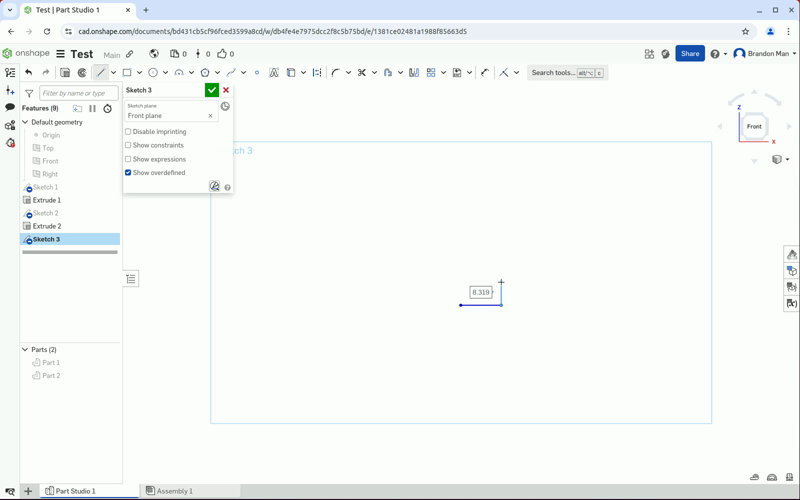
key_down(shift)
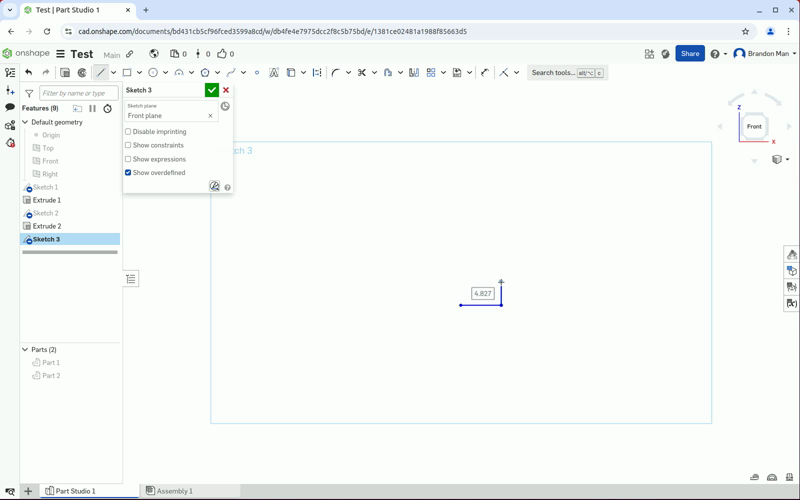
mouse_move(531, 281)
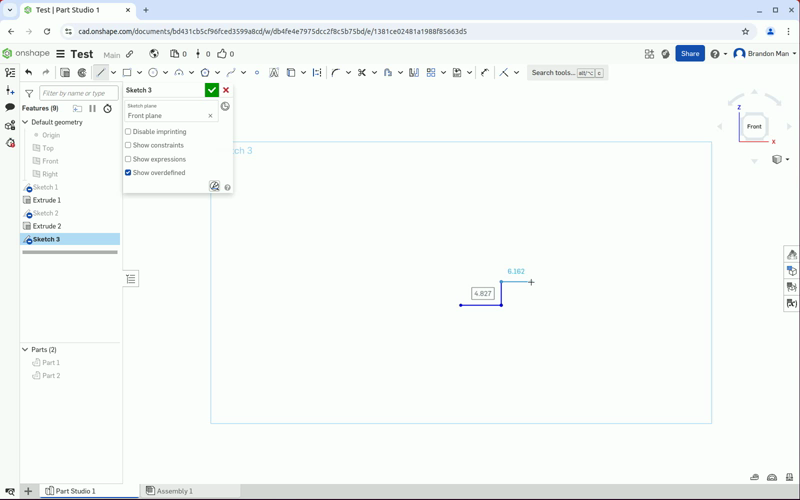
mouse_move(460, 281)
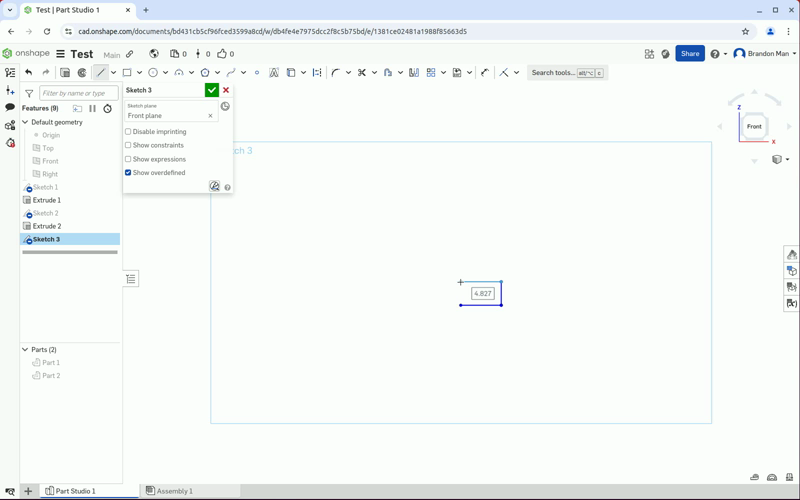
click(460, 281)
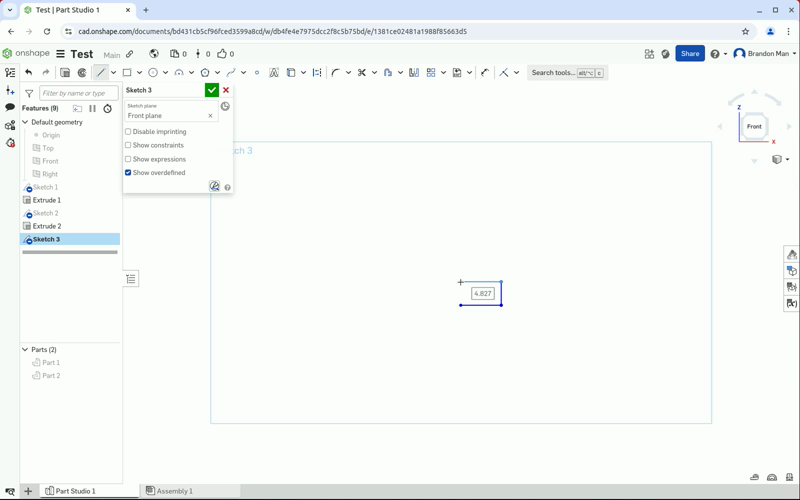
key_up(shift)
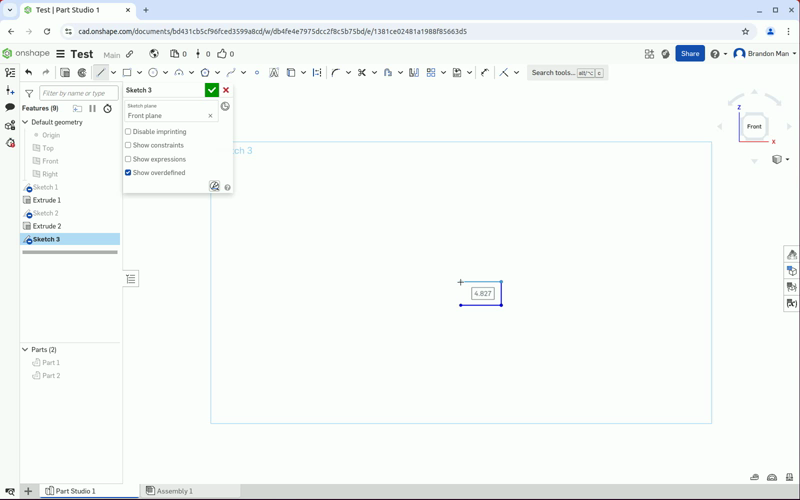
mouse_move(490, 281)
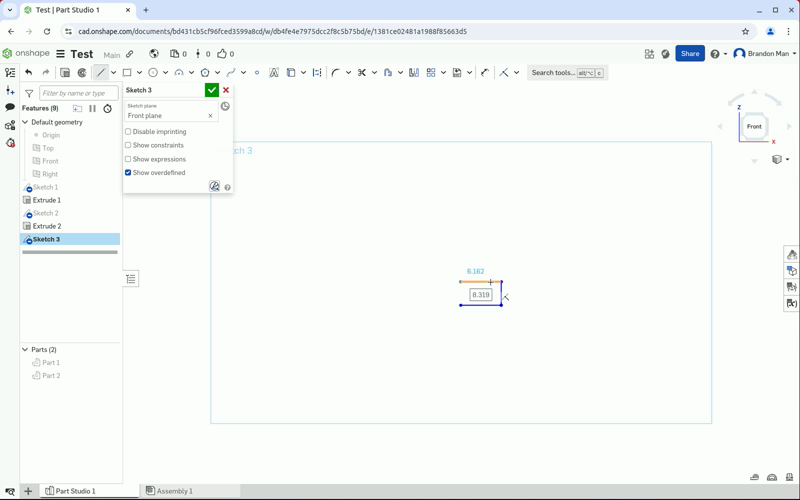
key_down(shift)
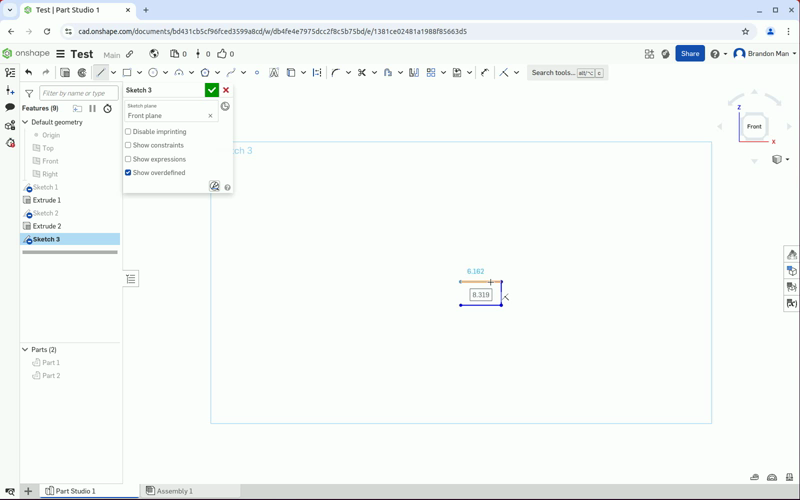
mouse_move(460, 305)
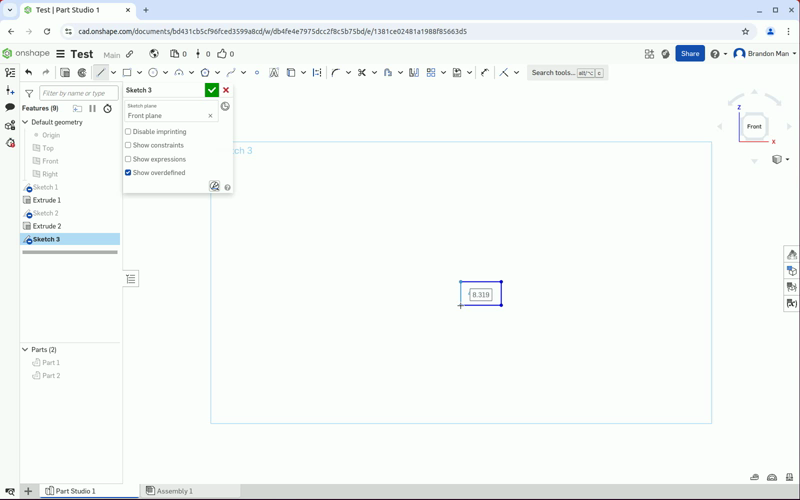
key_up(shift)
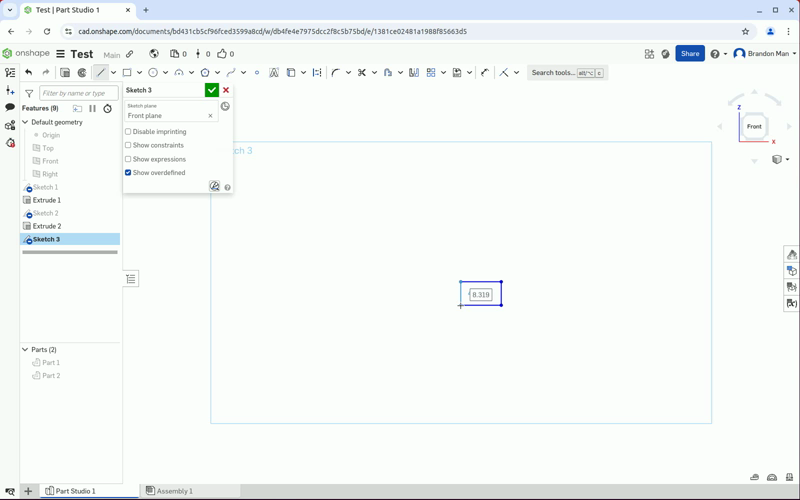
click(460, 305)
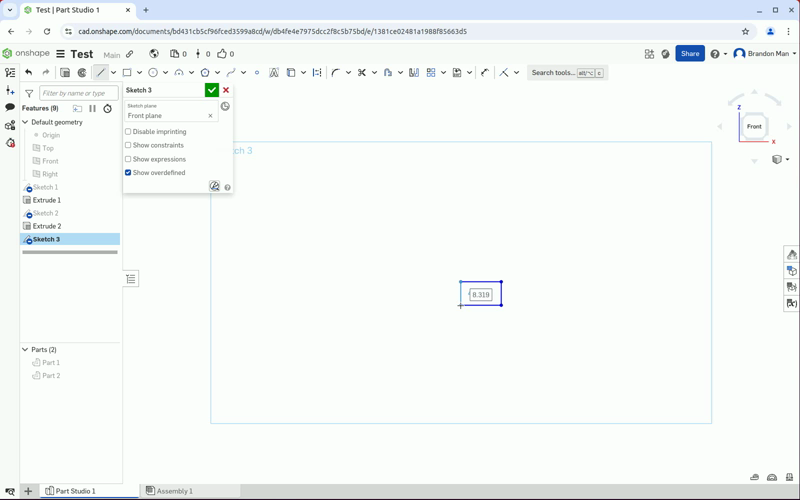
key(esc)
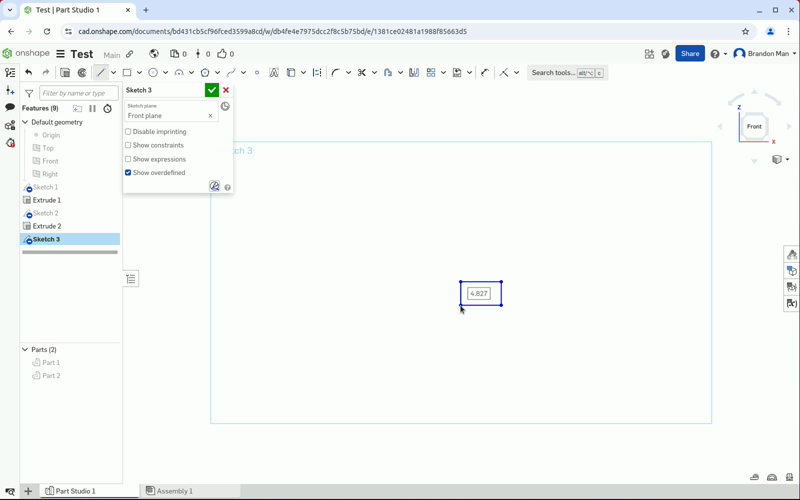
mouse_move(462, 297)
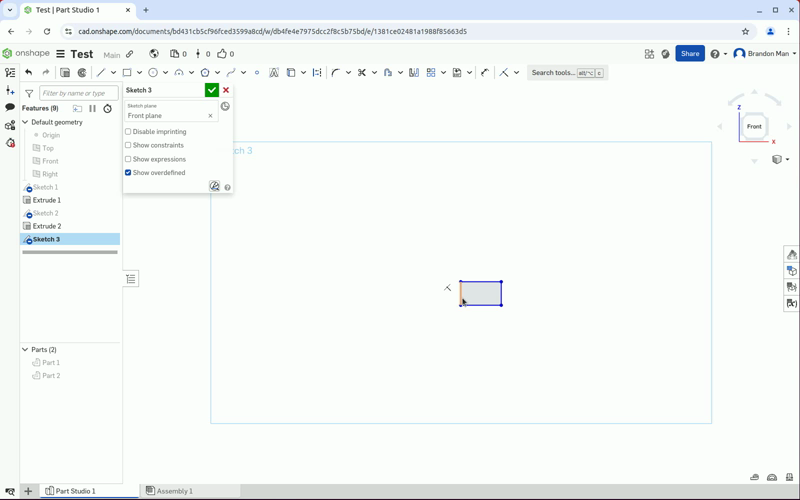
scroll(6)
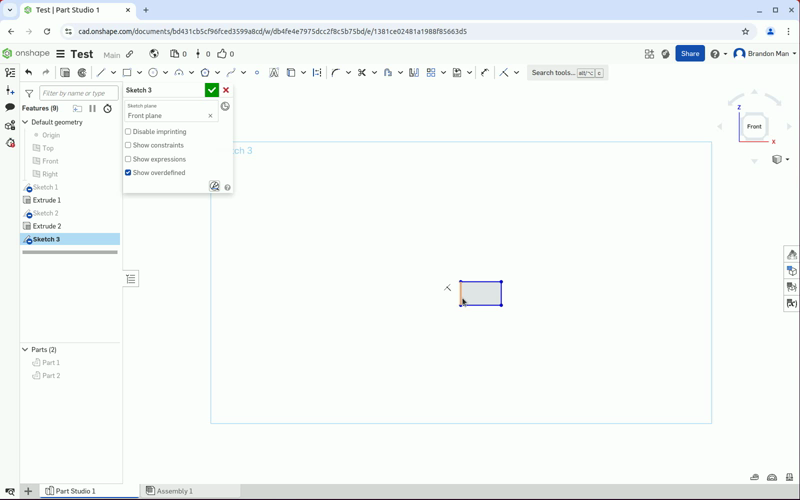
scroll(6)
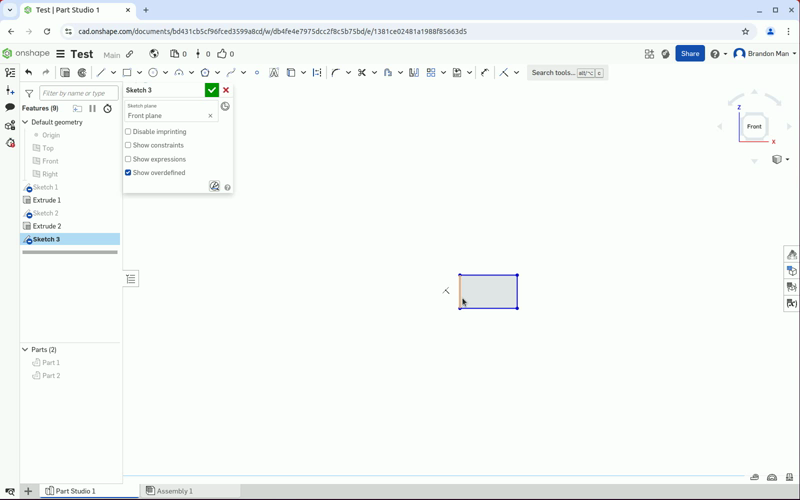
scroll(6)
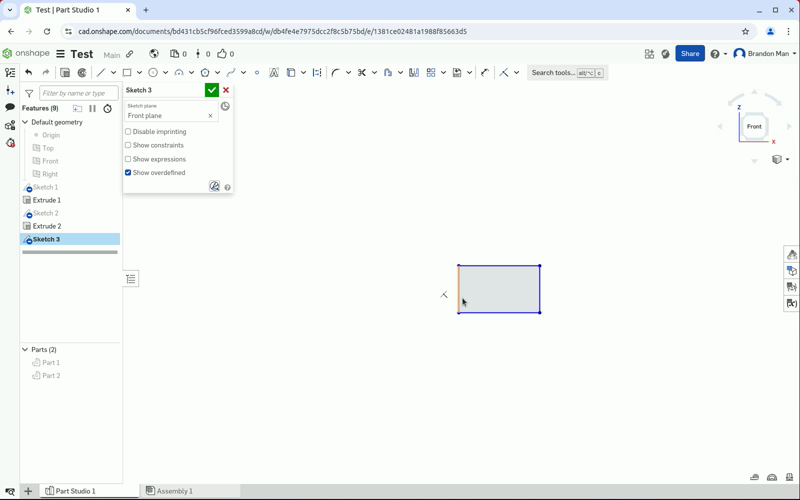
scroll(6)
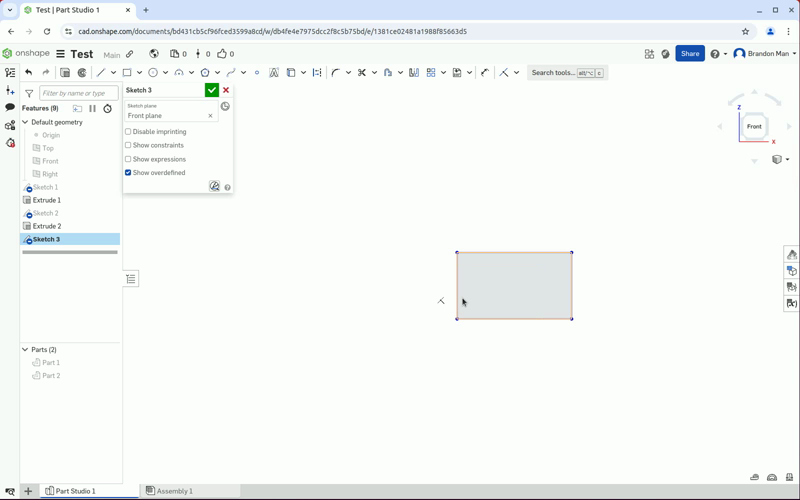
scroll(6)
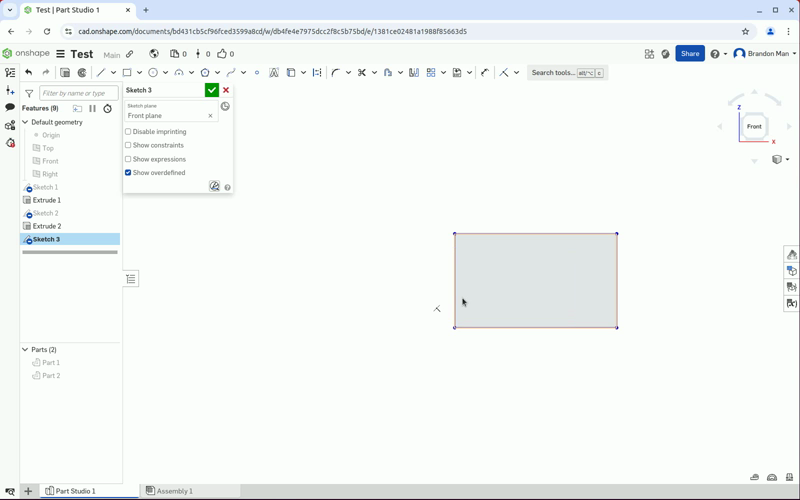
scroll(6)
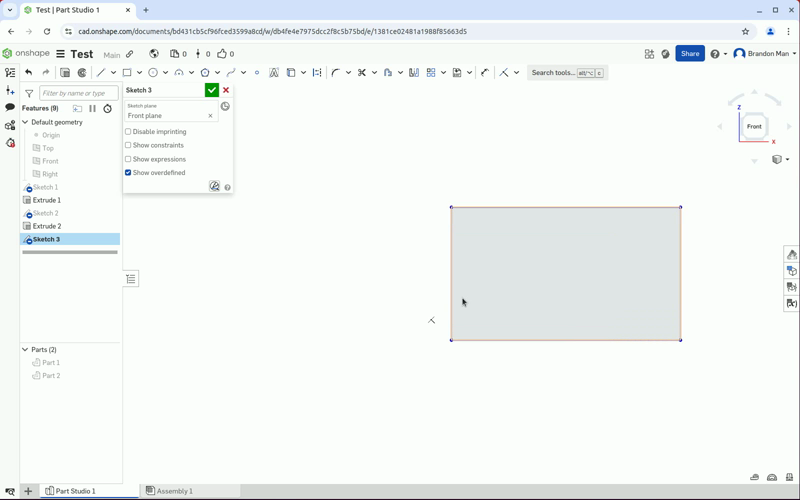
scroll(6)
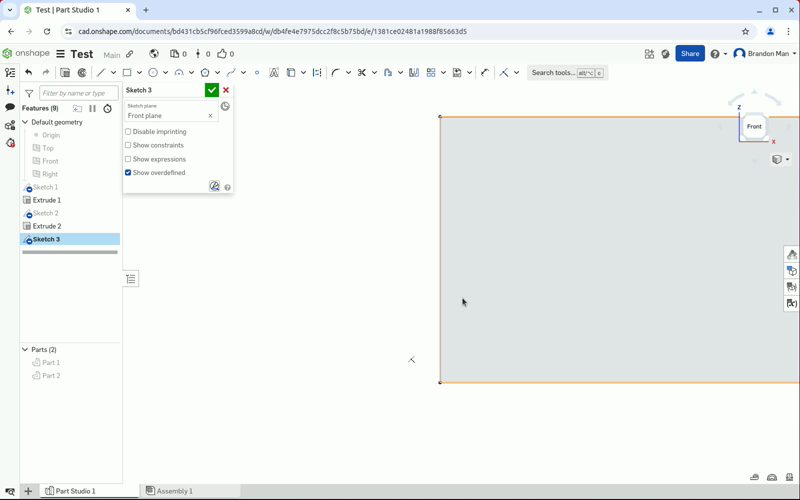
click(462, 297)
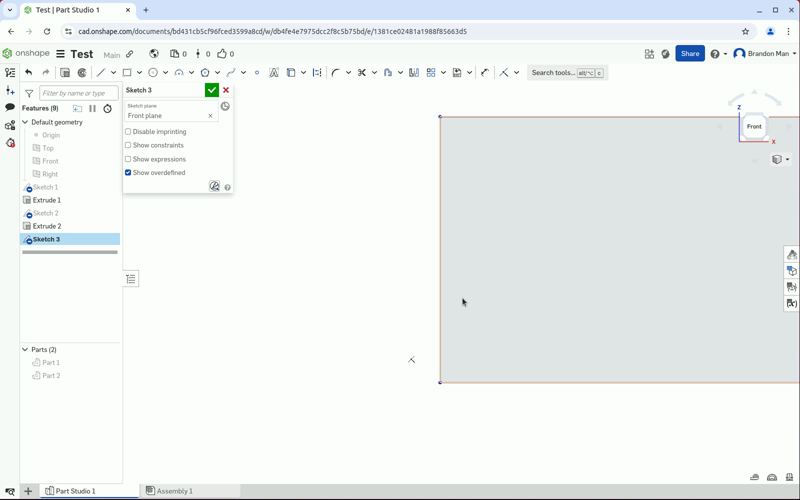
scroll(-6)
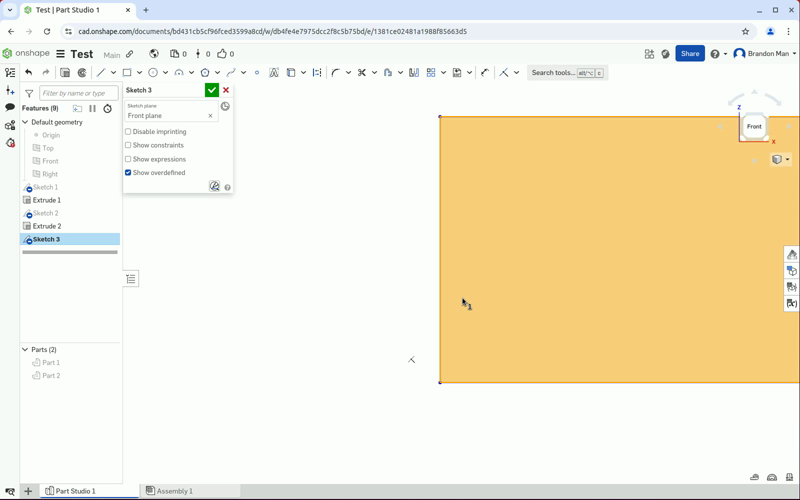
scroll(-6)
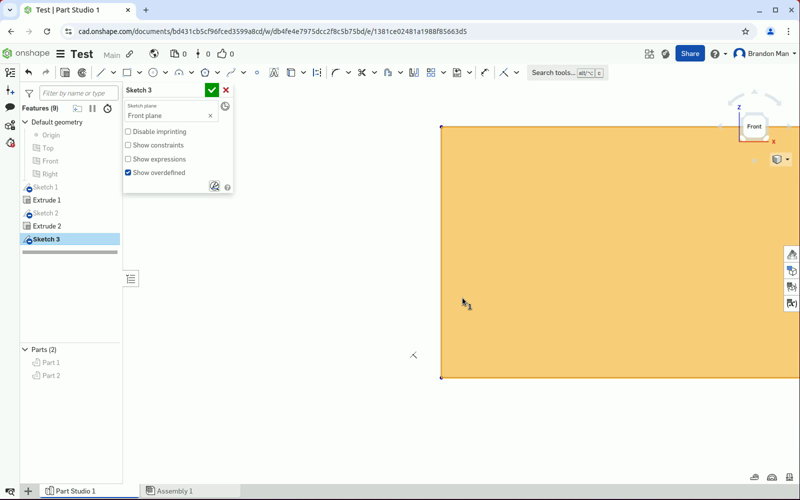
scroll(-6)
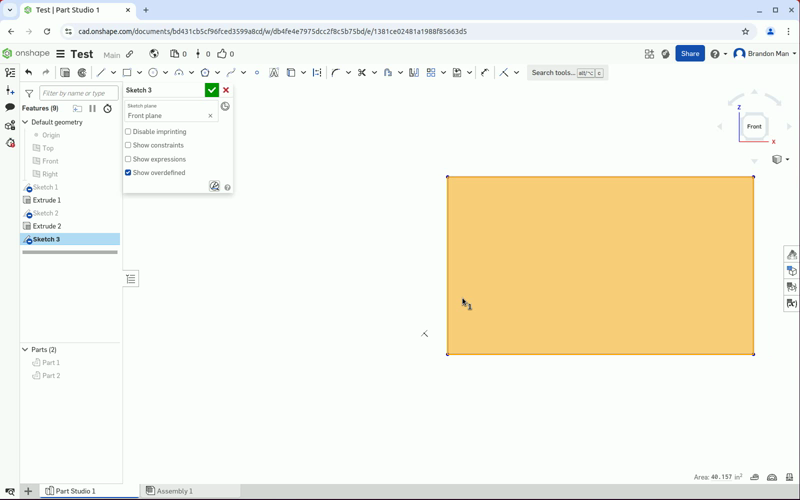
scroll(-6)
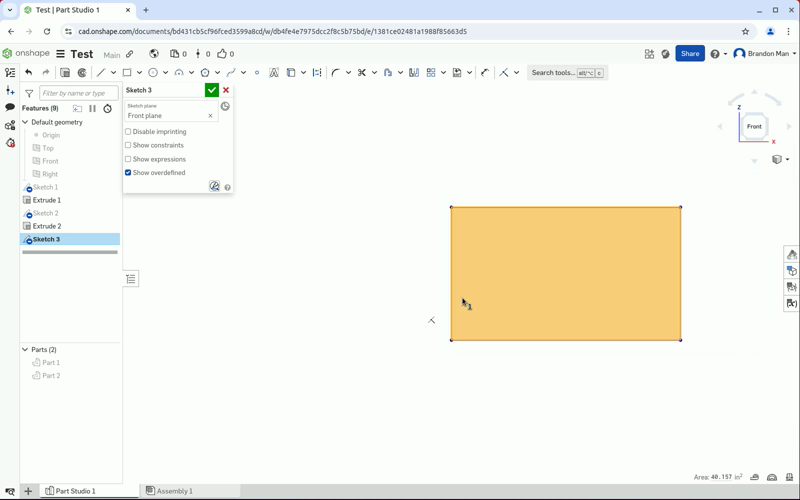
scroll(-6)
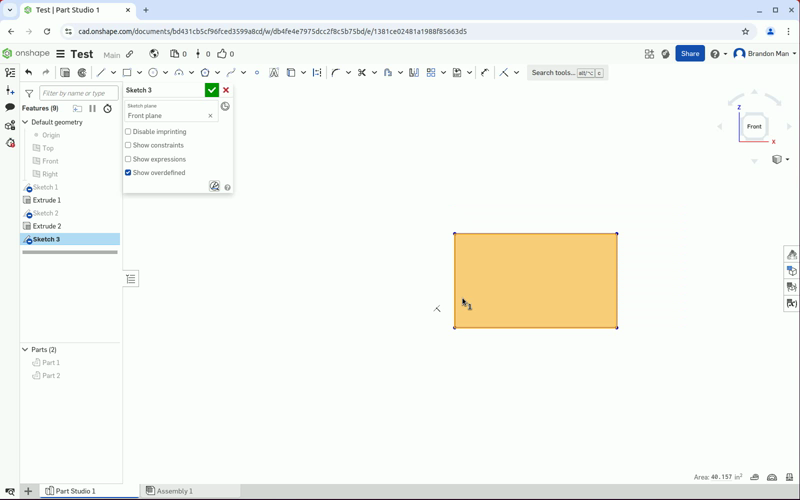
scroll(-6)
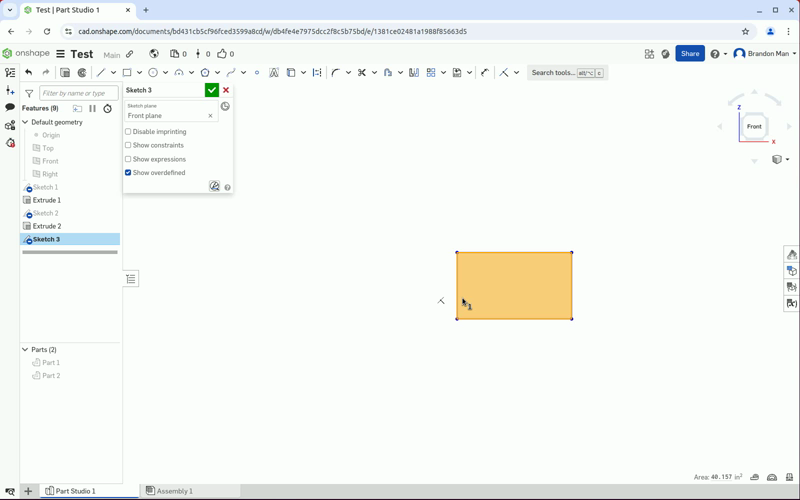
scroll(-6)
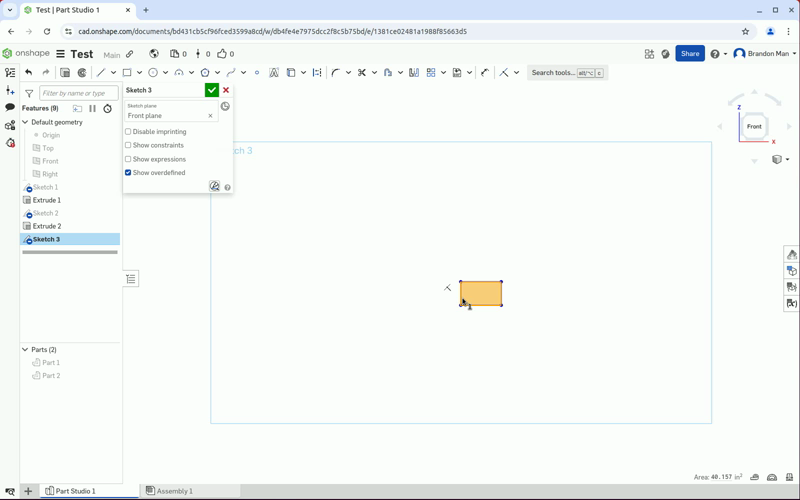
mouse_move(73, 352)
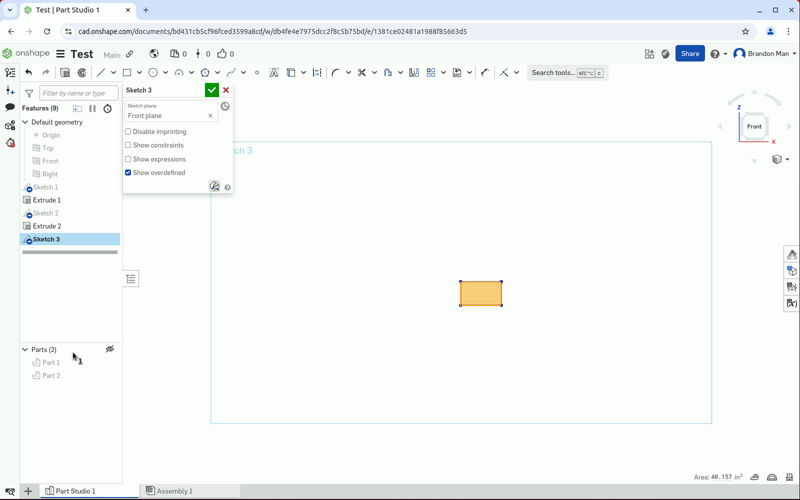
key(shift+y)
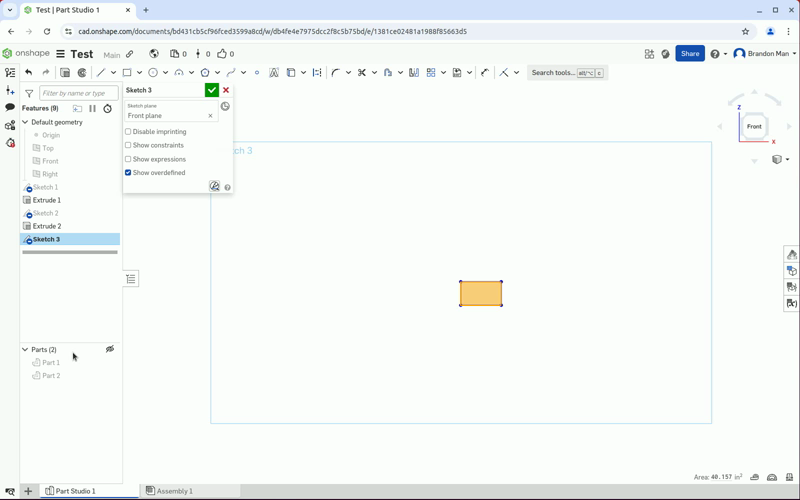
key(shift+e)
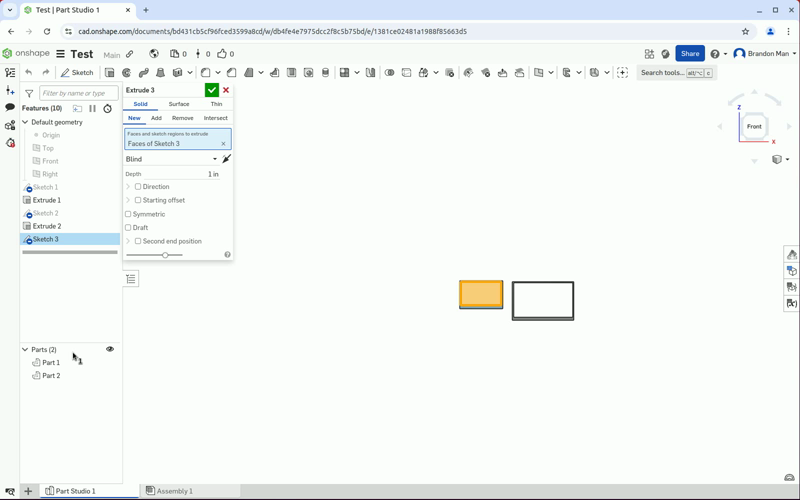
mouse_move(143, 106)
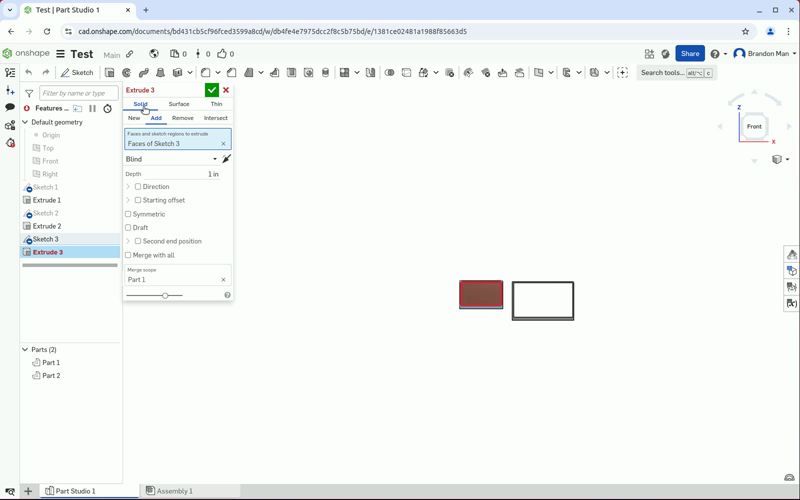
click(143, 106)
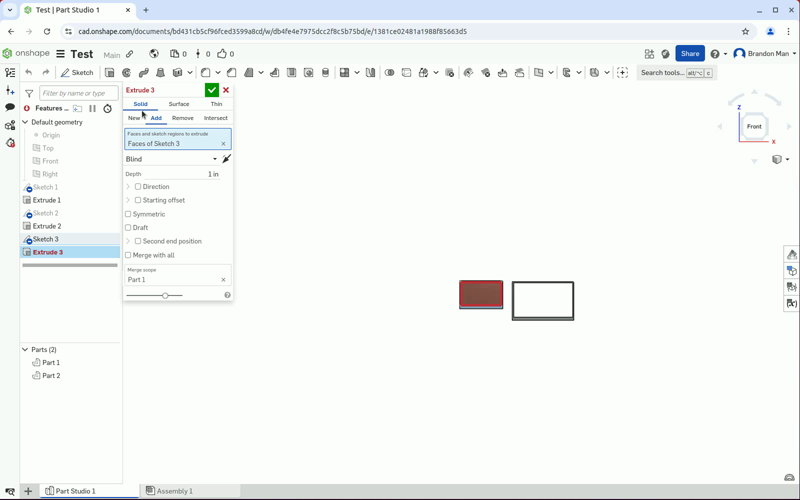
mouse_move(137, 120)
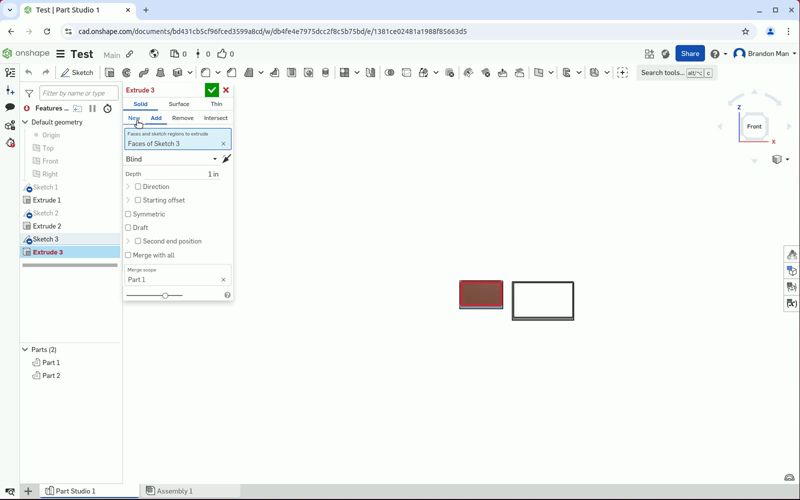
click(137, 120)
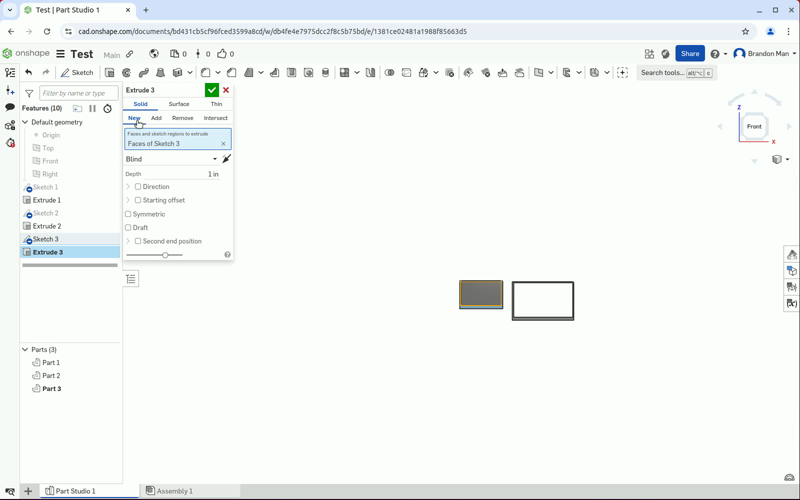
key(tab, 4)
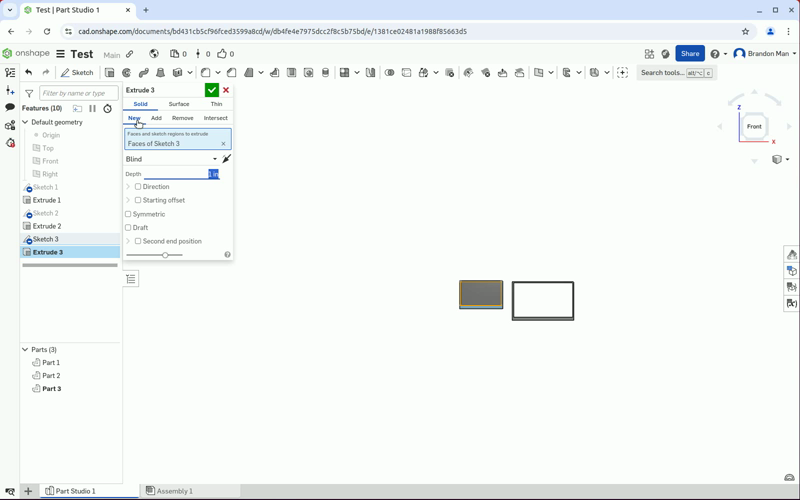
text(-0.481)
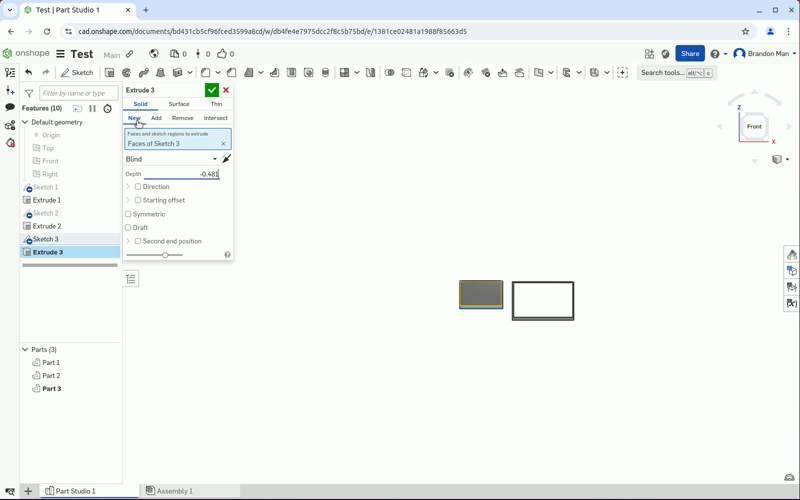
key(enter)
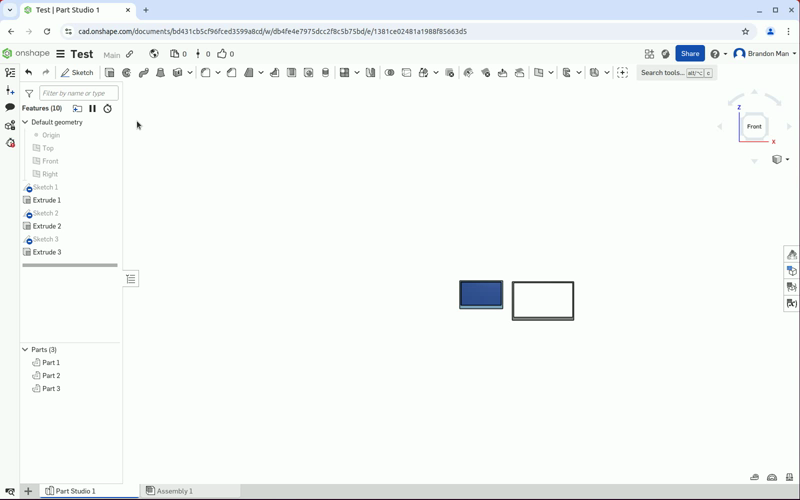
key(shift+h)
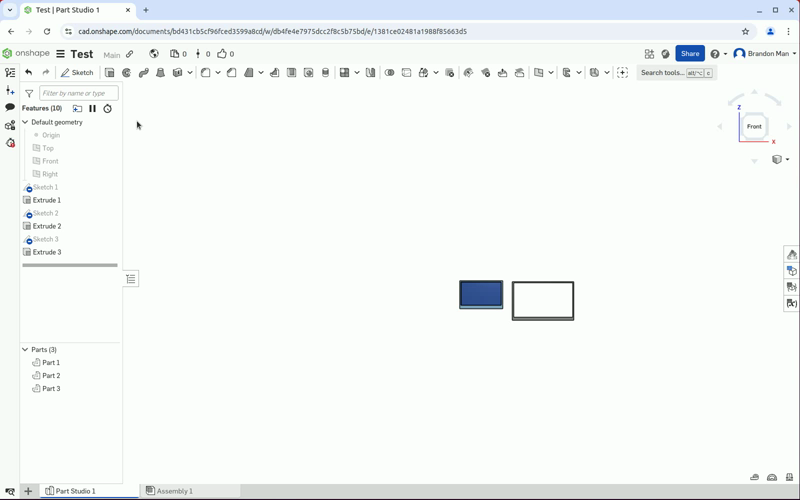
key(shift+h)
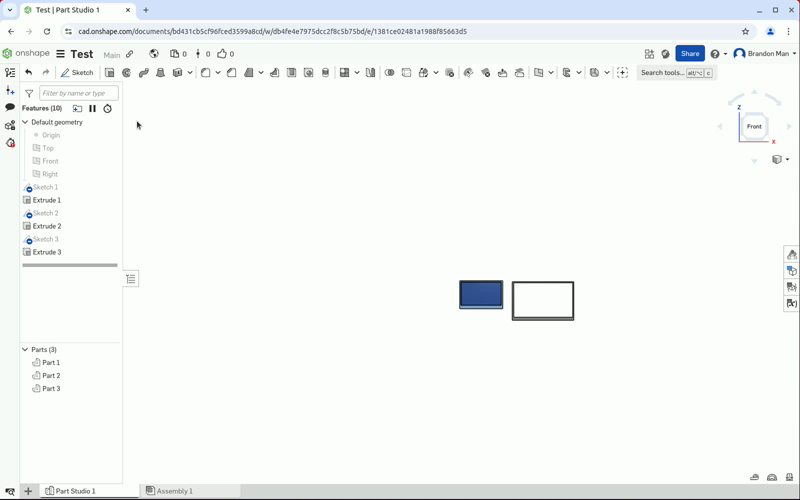
mouse_move(73, 189)
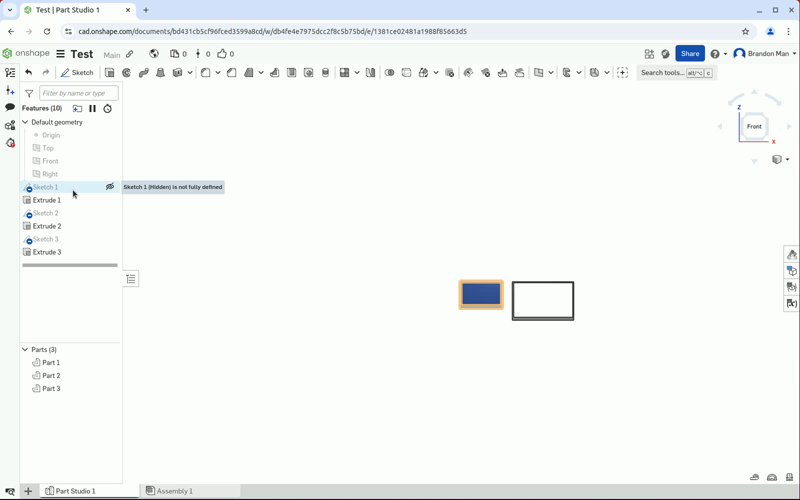
click(73, 189)
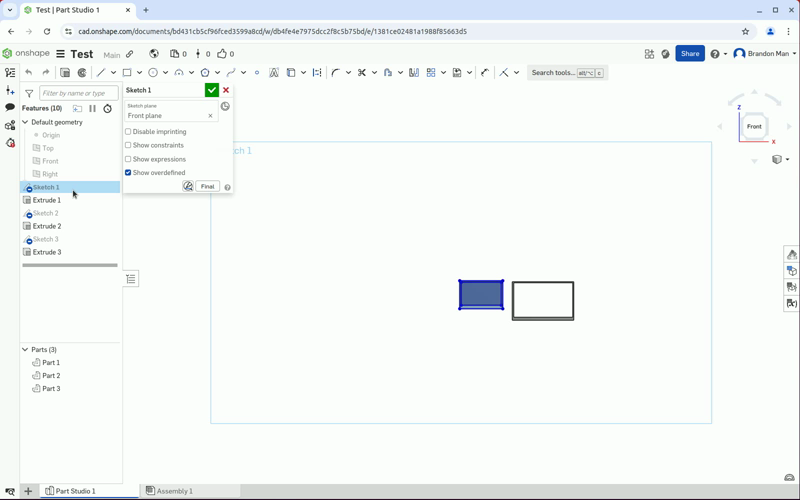
mouse_move(229, 92)
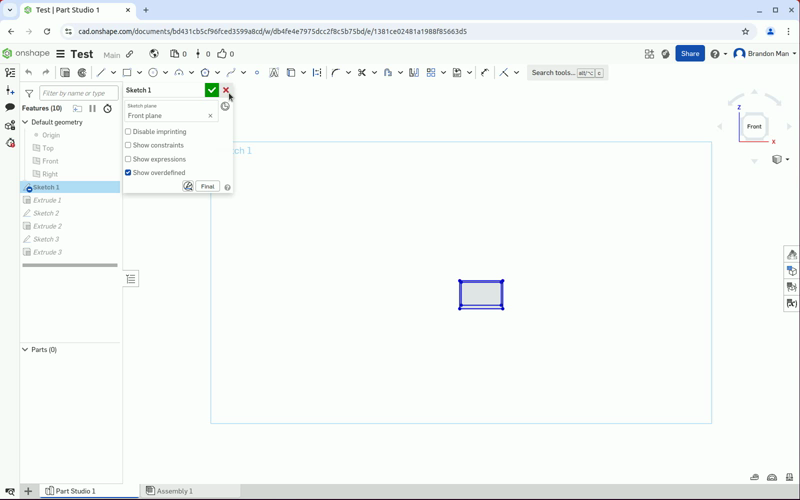
click(229, 92)
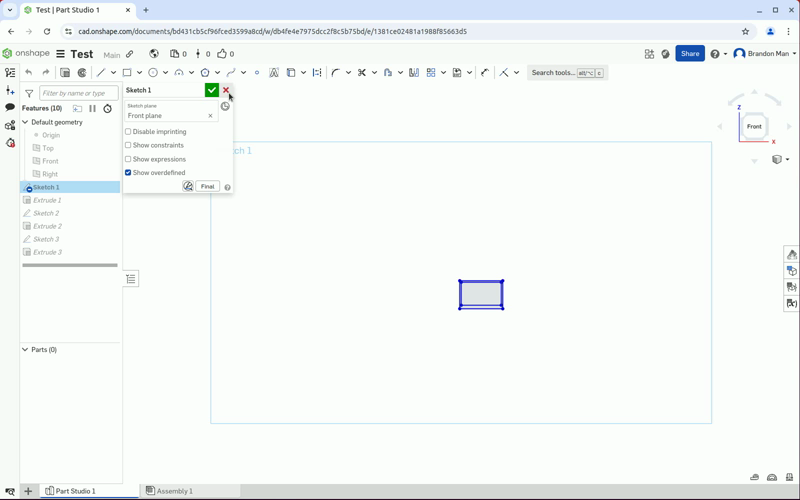
key(shift+s)
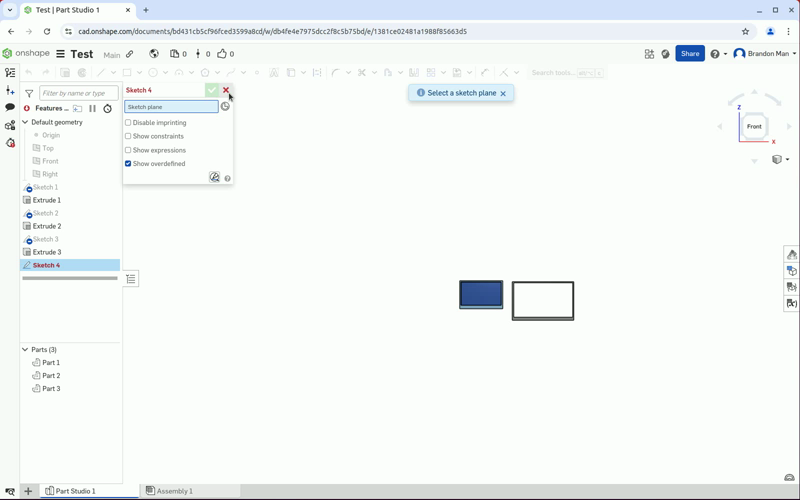
mouse_move(73, 163)
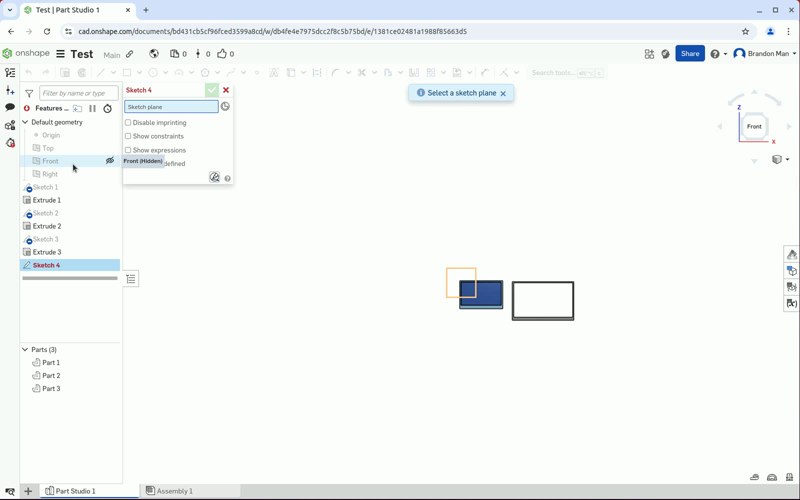
click(73, 163)
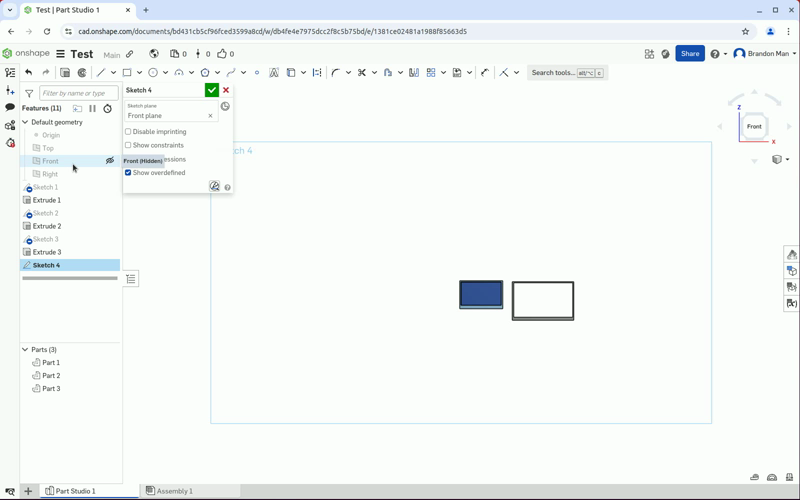
mouse_move(73, 352)
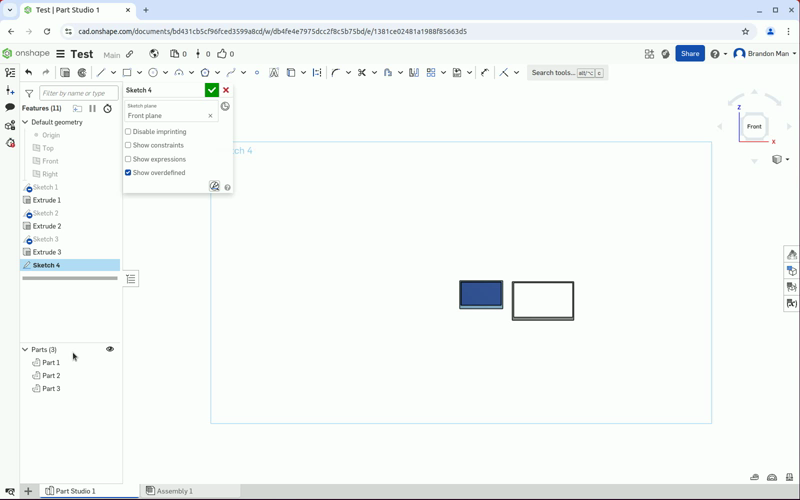
key(y)
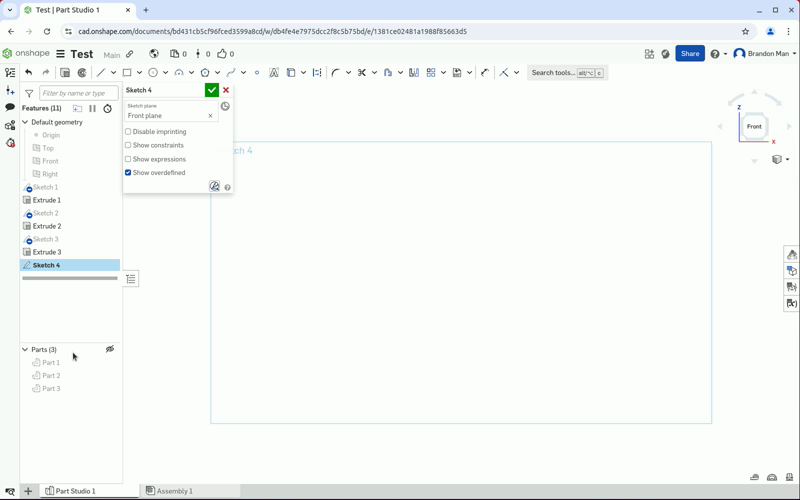
key(l)
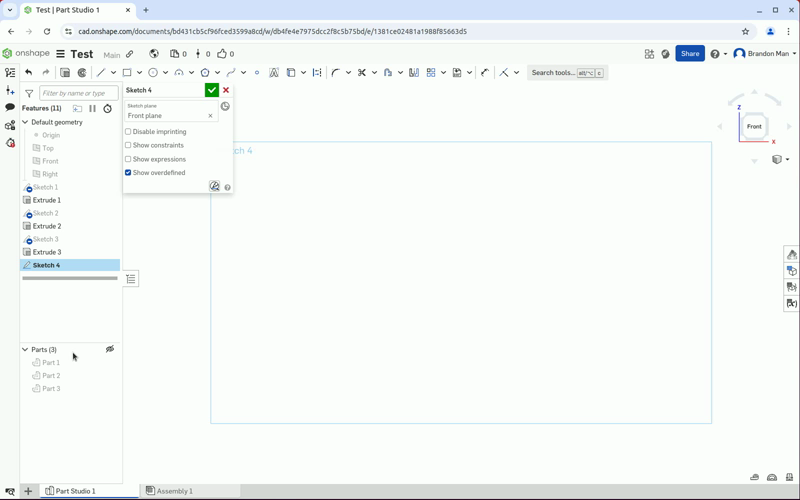
key_down(shift)
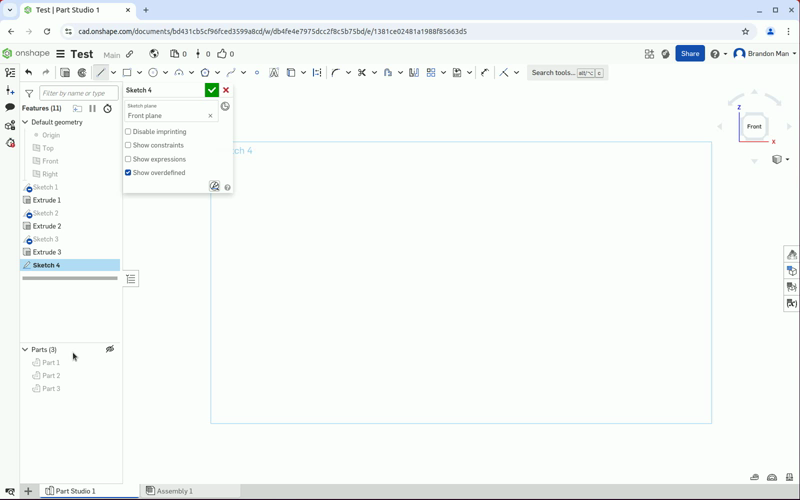
mouse_move(513, 316)
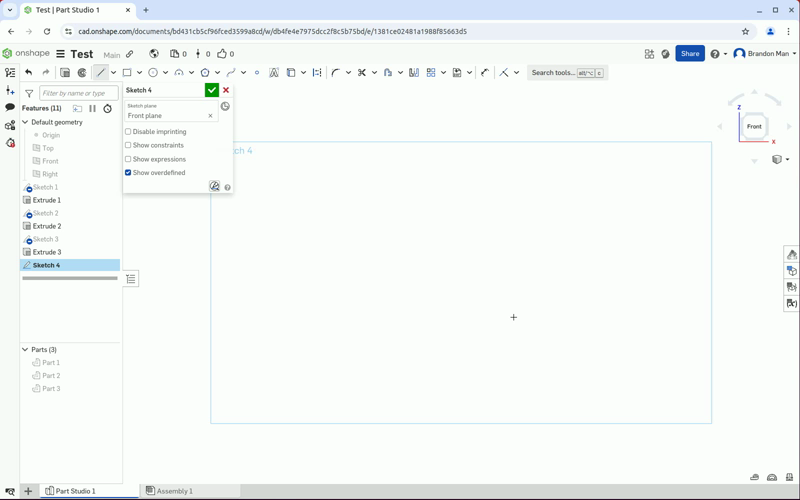
click(513, 316)
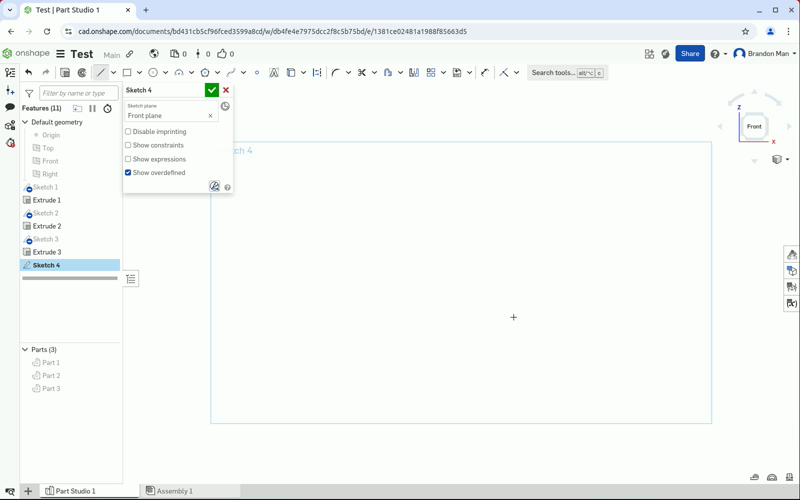
key_up(shift)
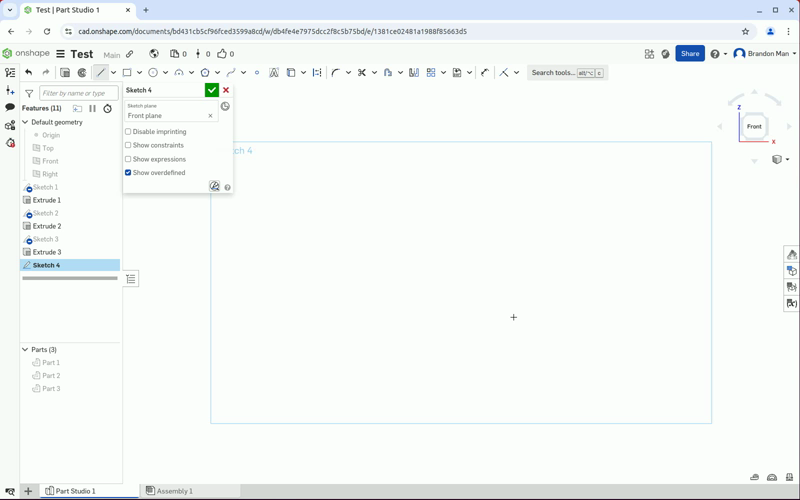
key_down(shift)
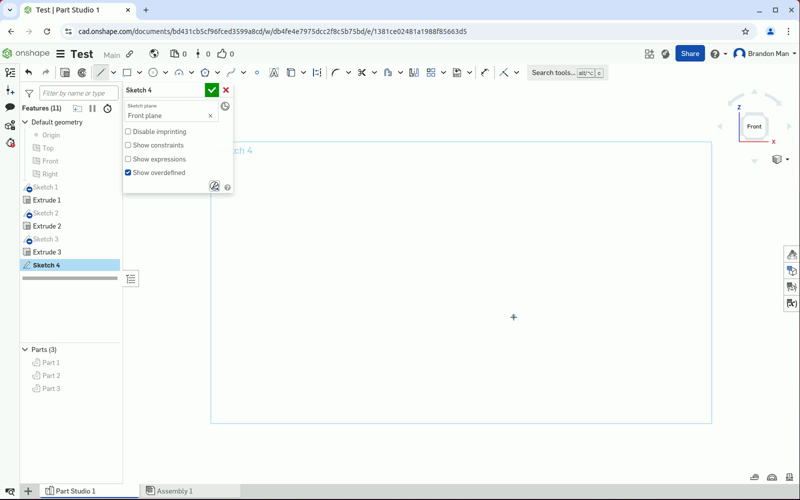
mouse_move(543, 316)
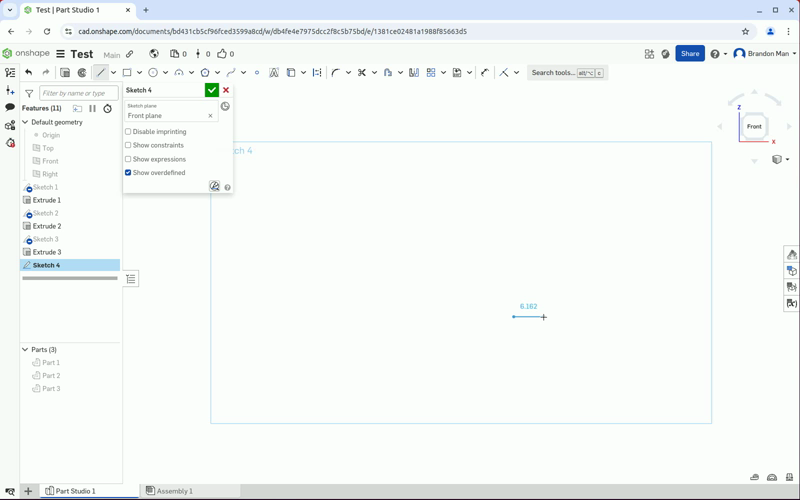
mouse_move(572, 316)
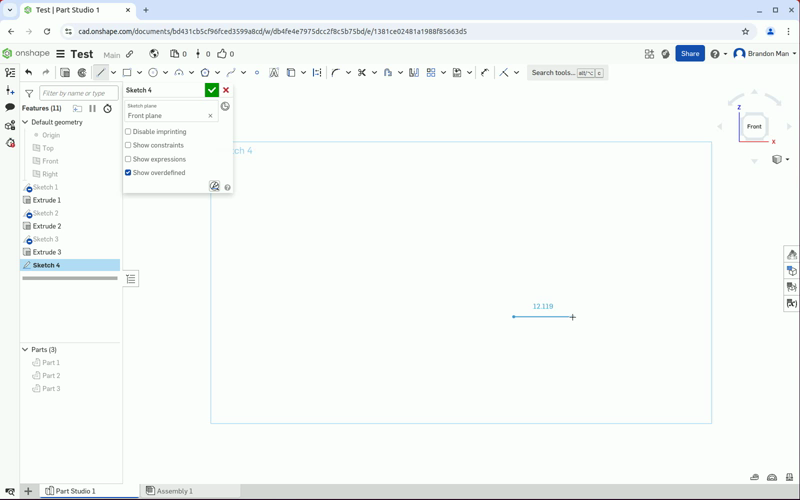
click(572, 316)
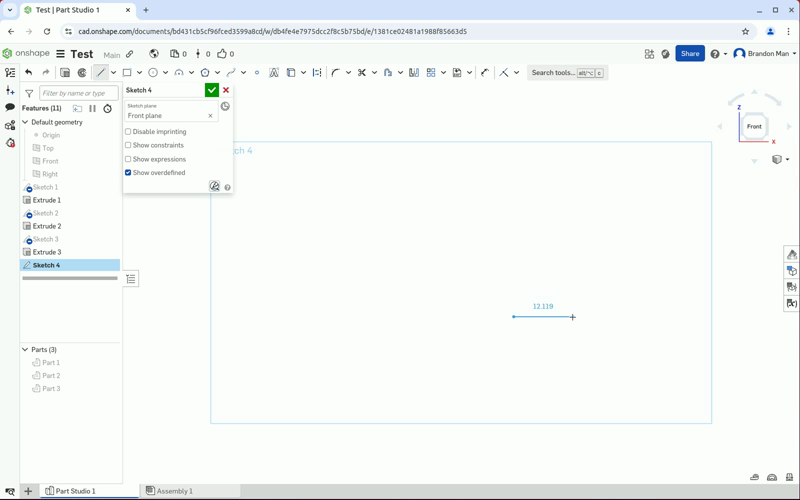
key_up(shift)
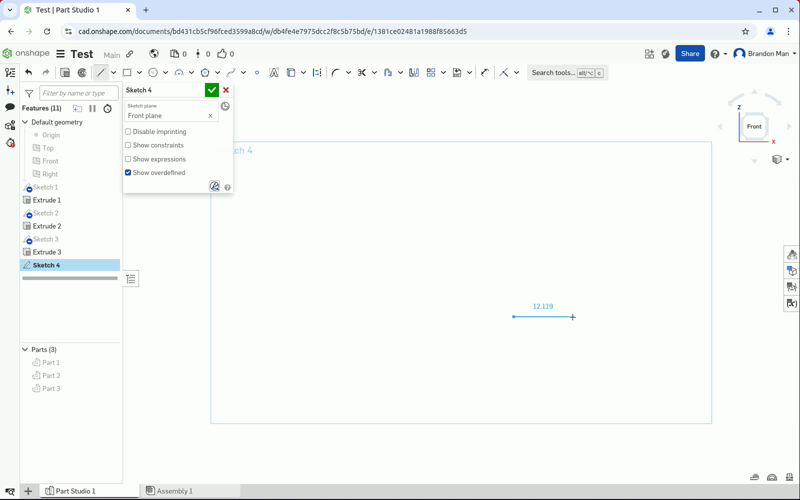
key_down(shift)
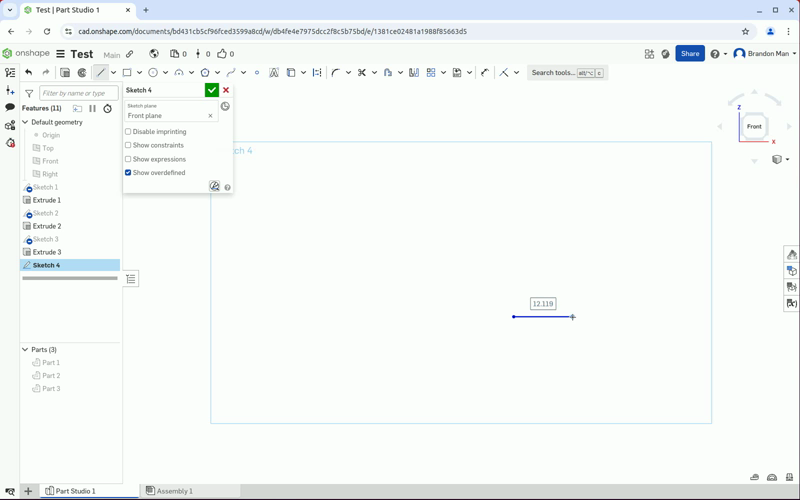
mouse_move(589, 316)
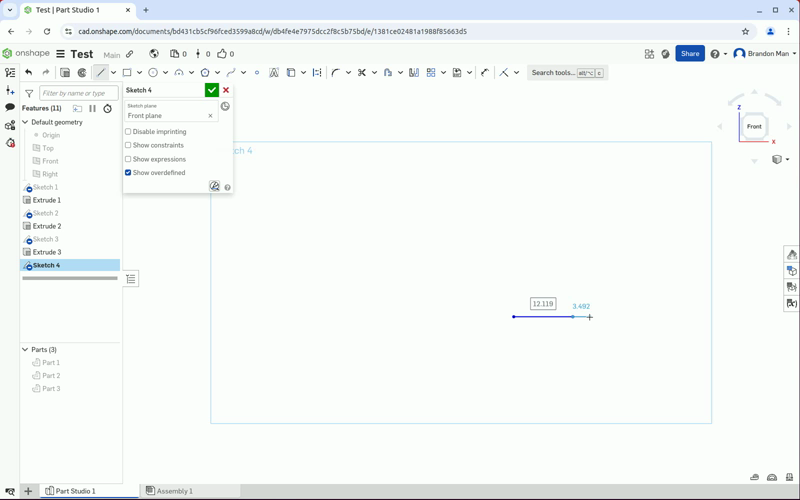
mouse_move(572, 282)
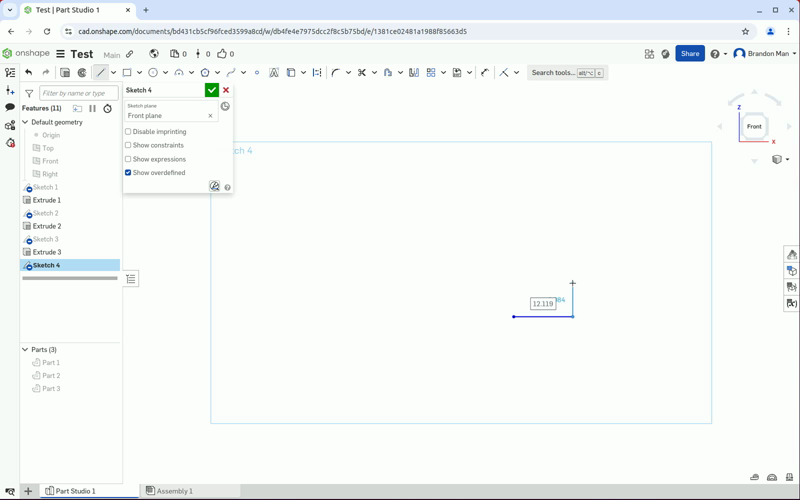
click(572, 282)
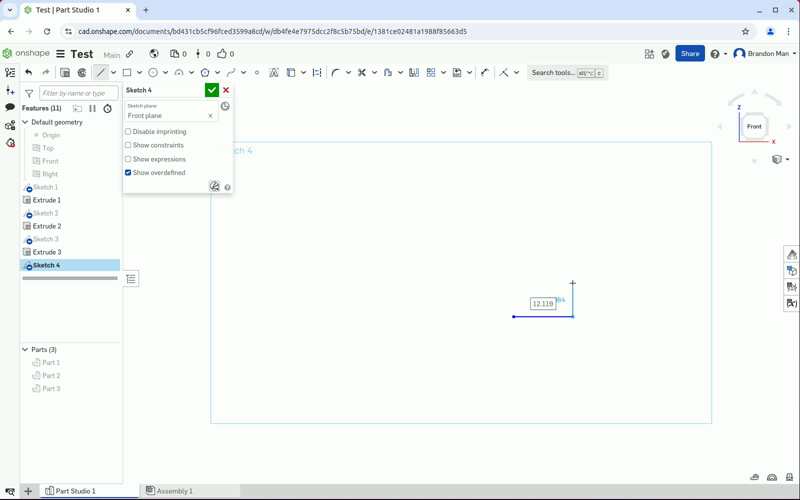
key_up(shift)
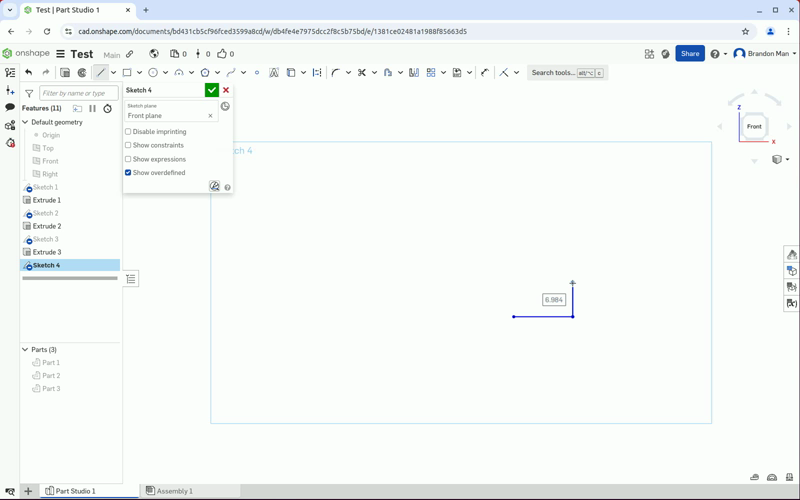
key_down(shift)
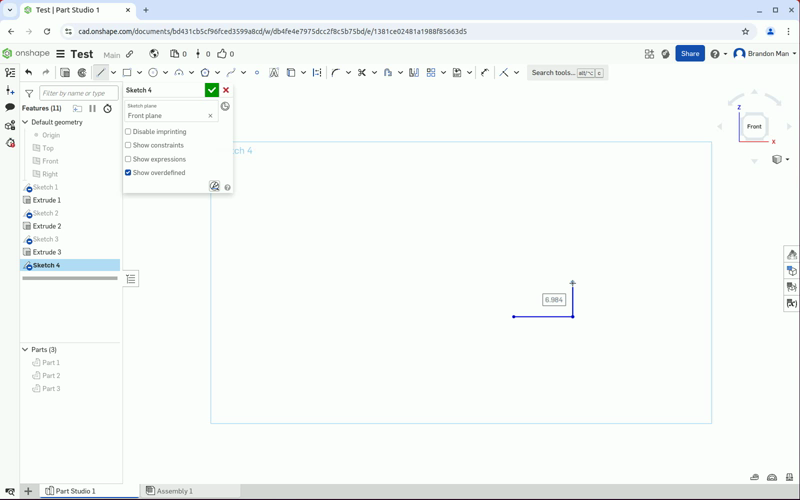
mouse_move(589, 282)
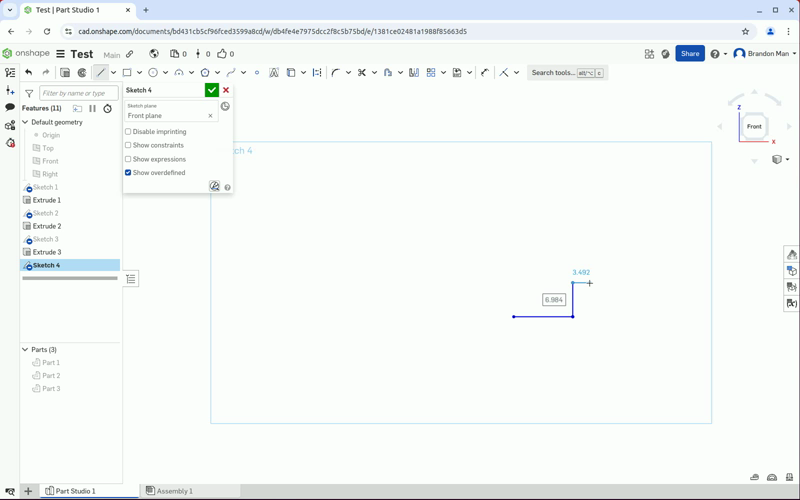
mouse_move(513, 282)
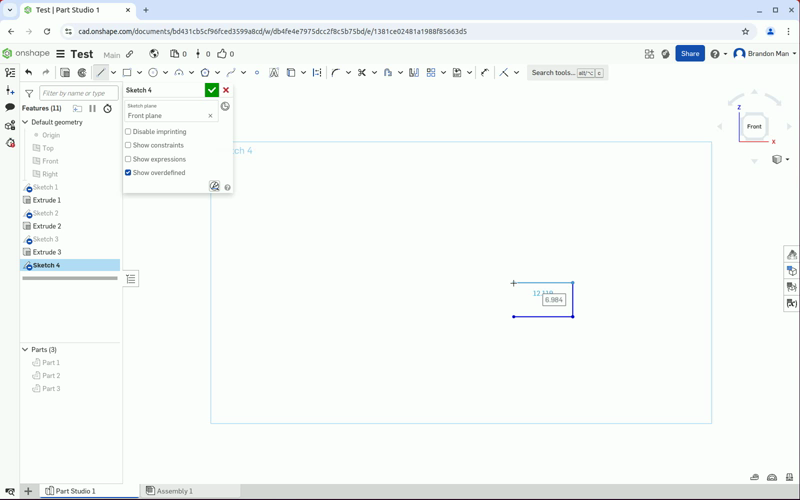
click(513, 282)
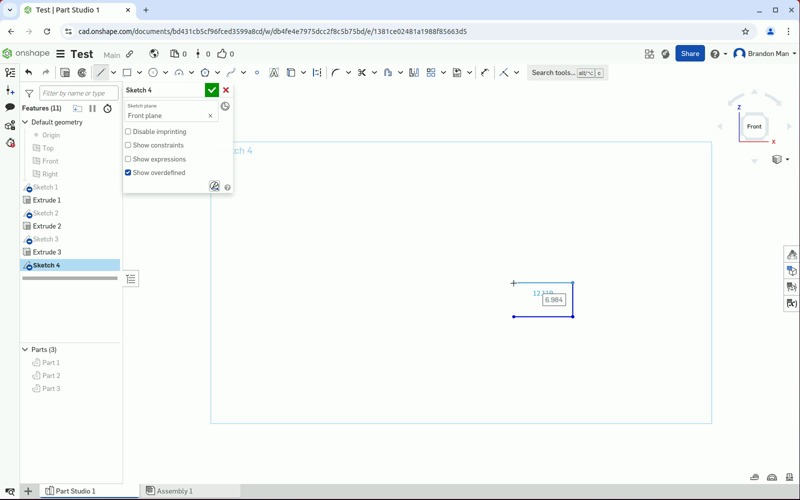
key_up(shift)
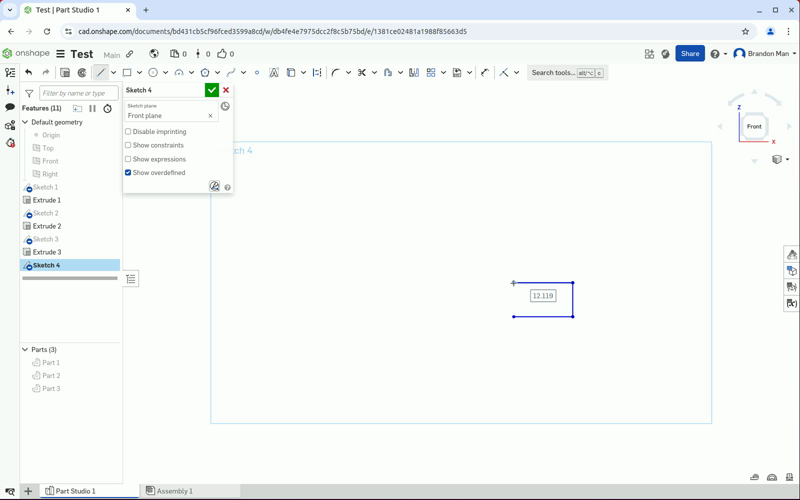
mouse_move(543, 282)
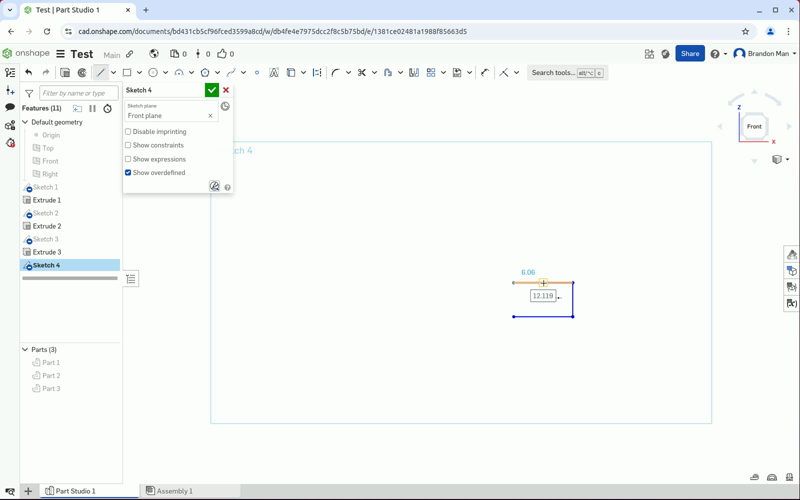
key_down(shift)
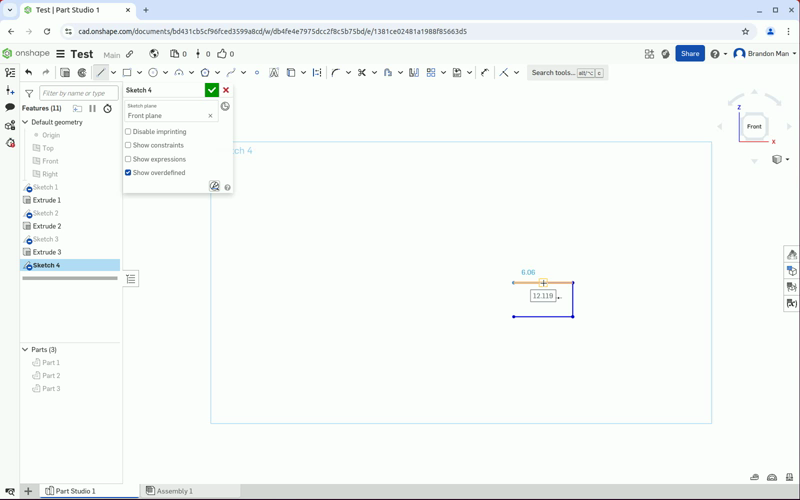
mouse_move(513, 316)
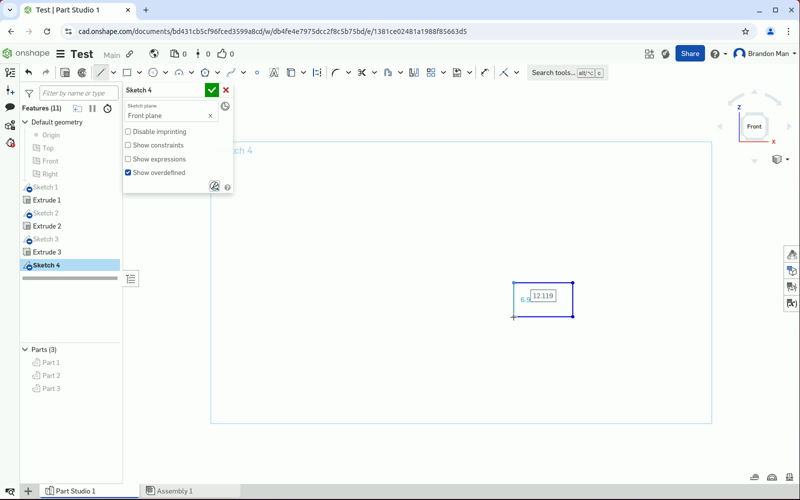
key_up(shift)
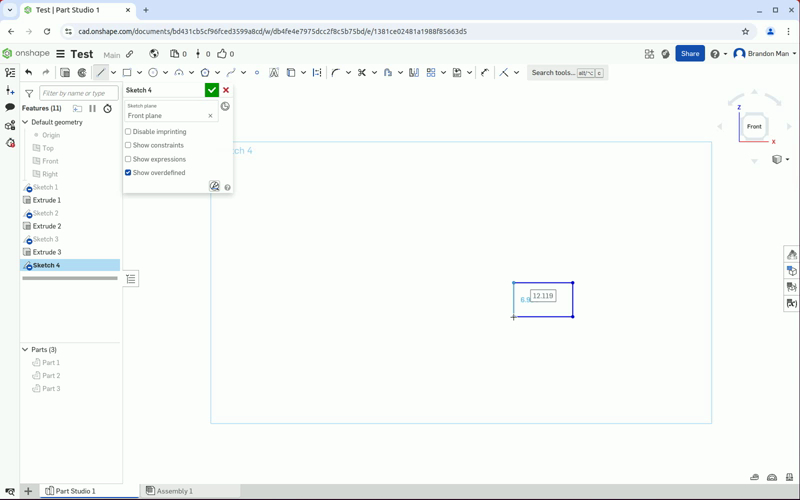
click(513, 316)
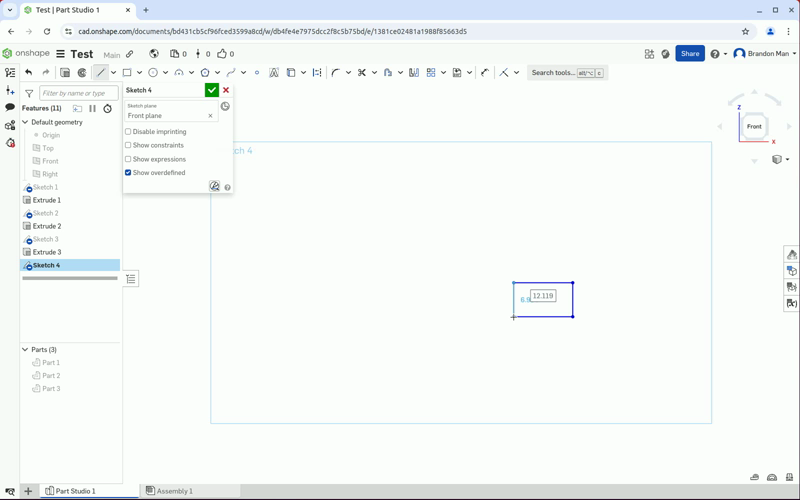
key(esc)
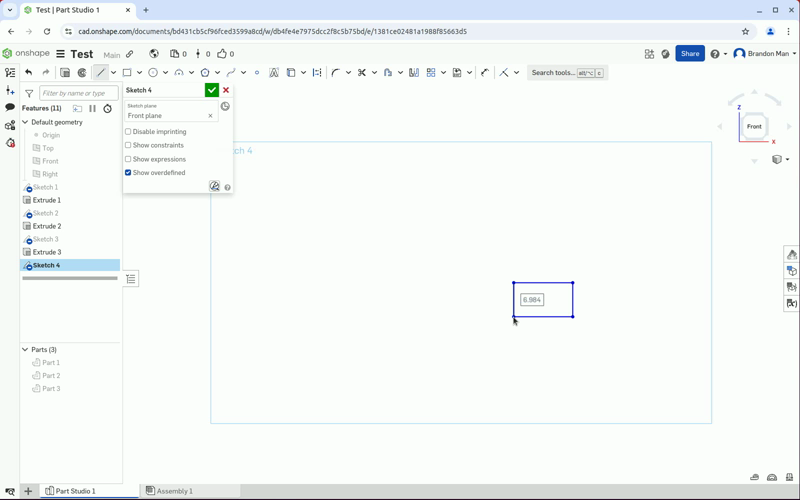
mouse_move(532, 292)
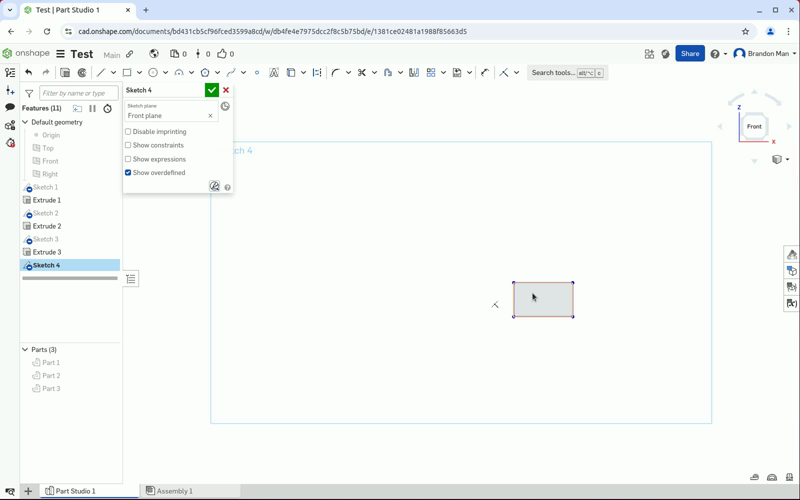
click(532, 292)
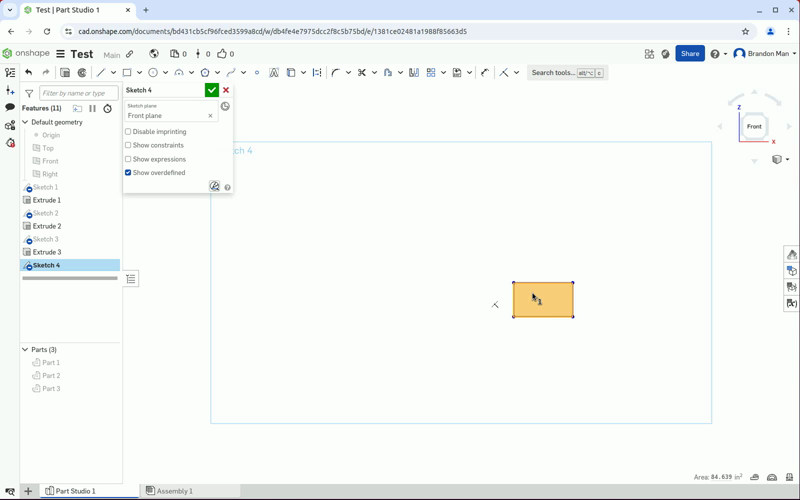
mouse_move(73, 352)
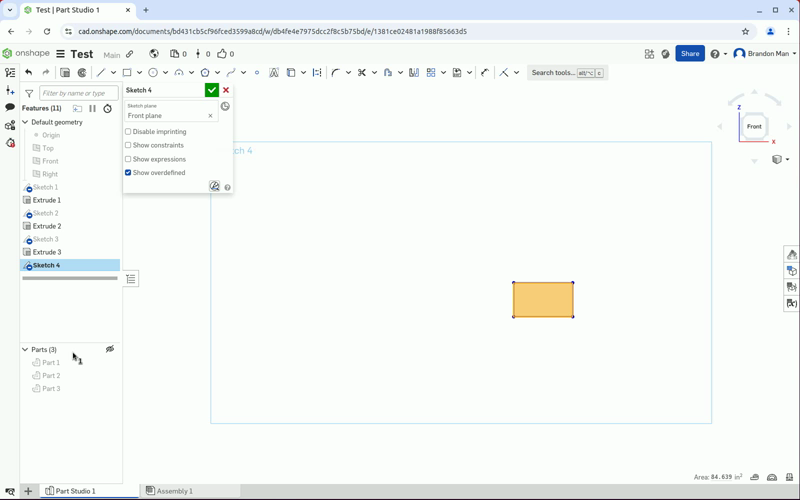
key(shift+y)
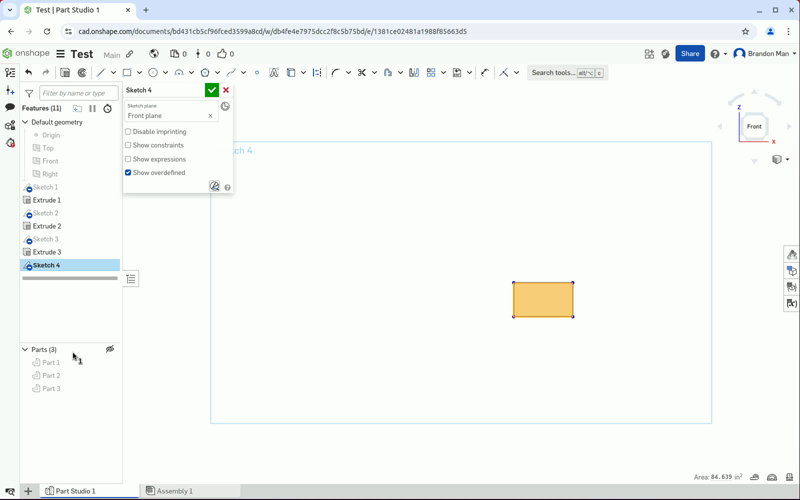
key(shift+e)
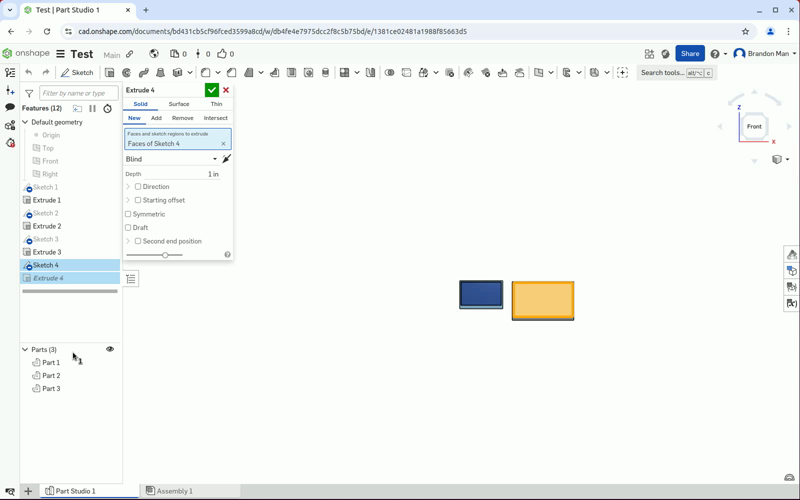
mouse_move(143, 106)
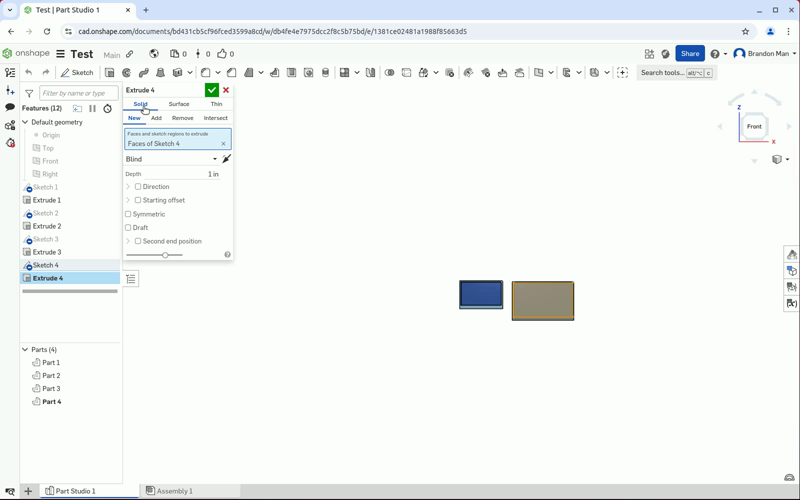
click(143, 106)
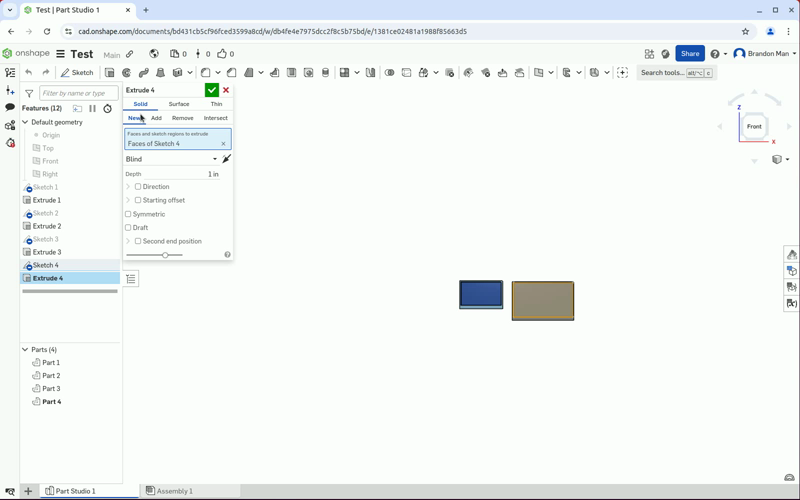
mouse_move(137, 120)
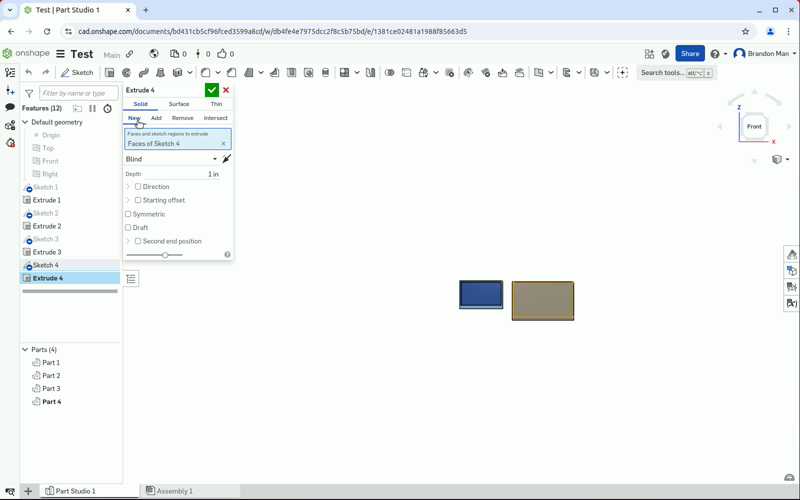
click(137, 120)
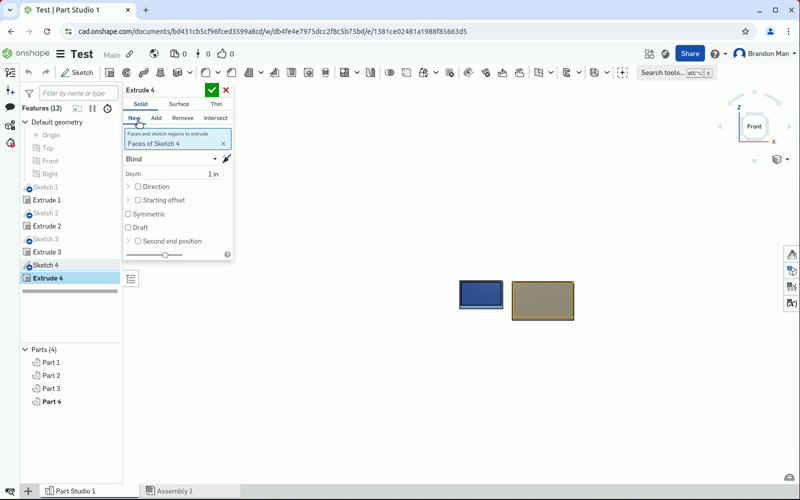
key(tab, 4)
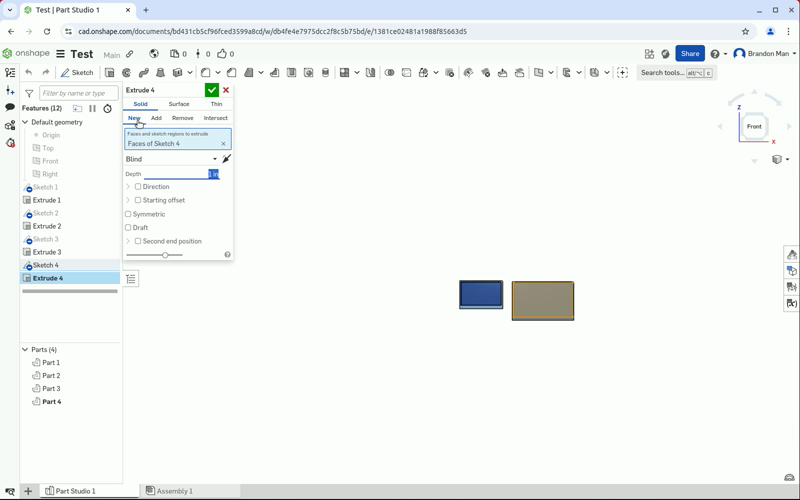
text(-0.481)
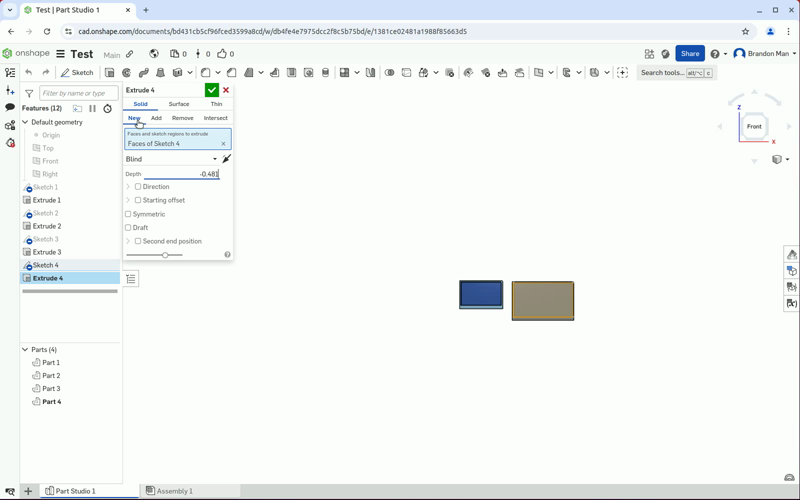
key(enter)
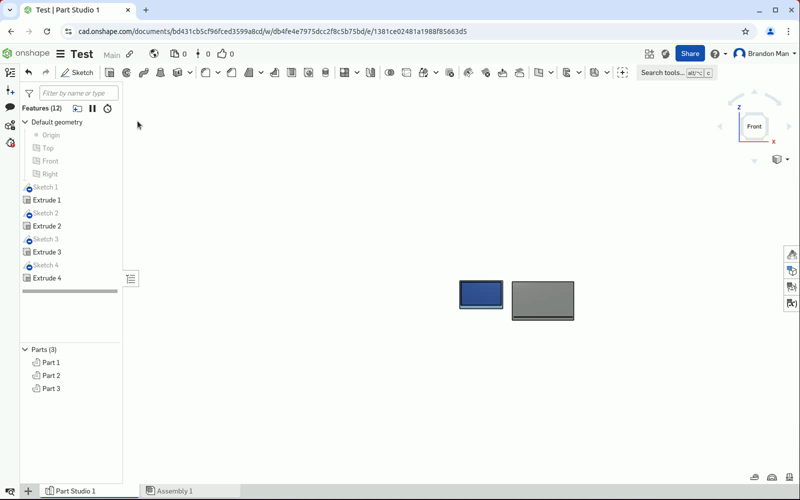
key(shift+h)
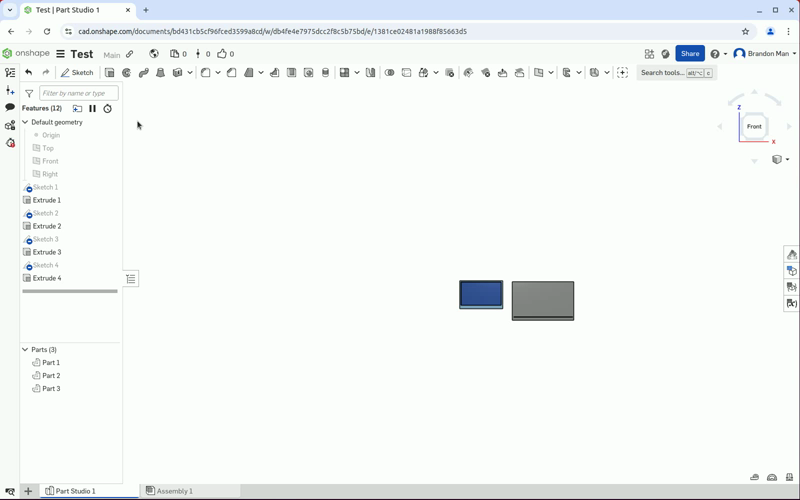
key(shift+h)
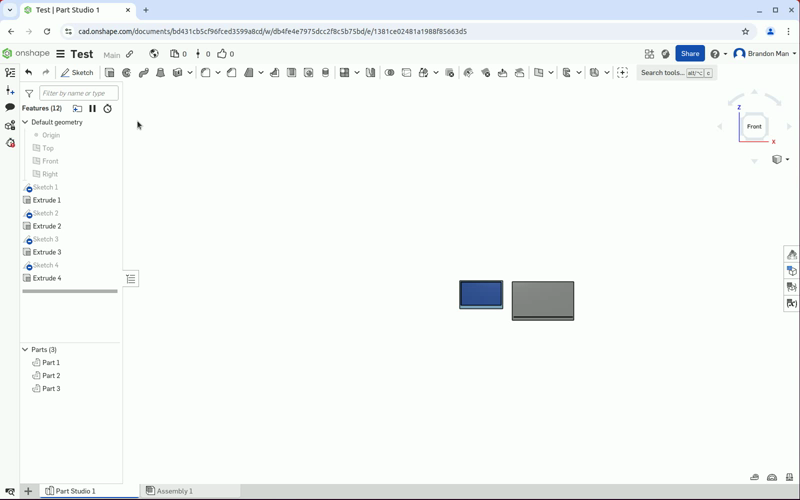
mouse_move(73, 189)
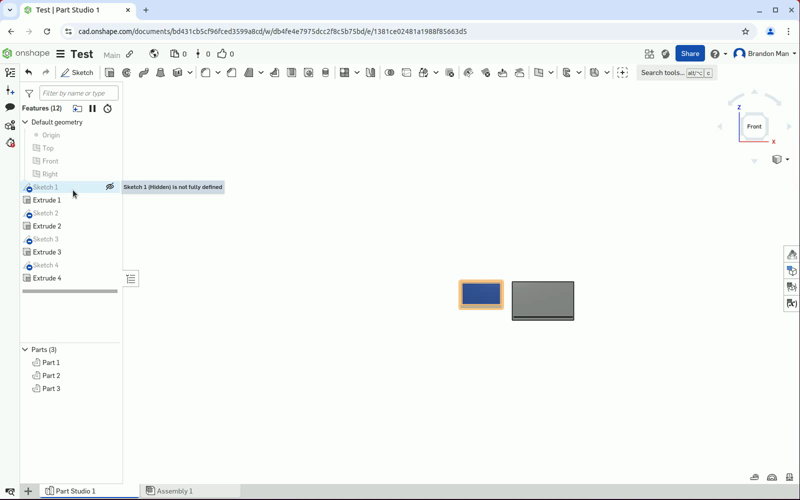
click(73, 189)
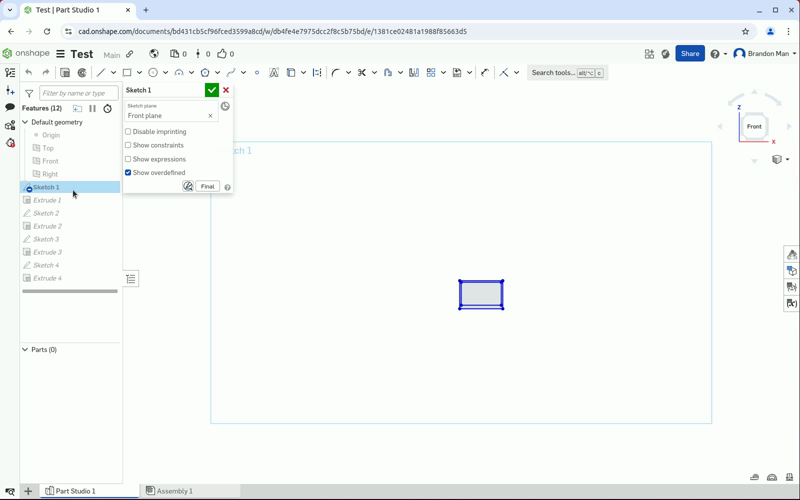
mouse_move(229, 92)
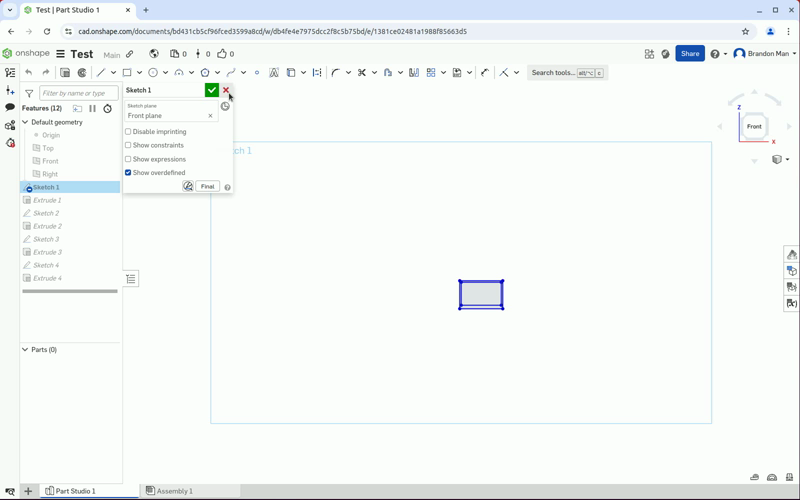
click(229, 92)
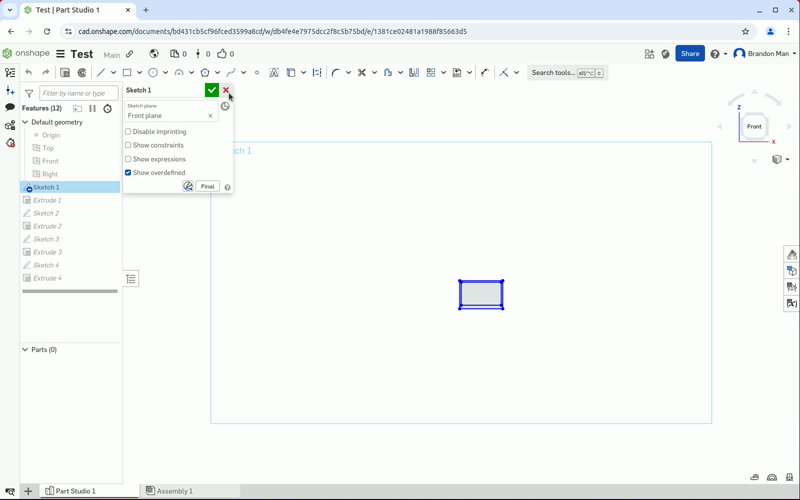
key(shift+s)
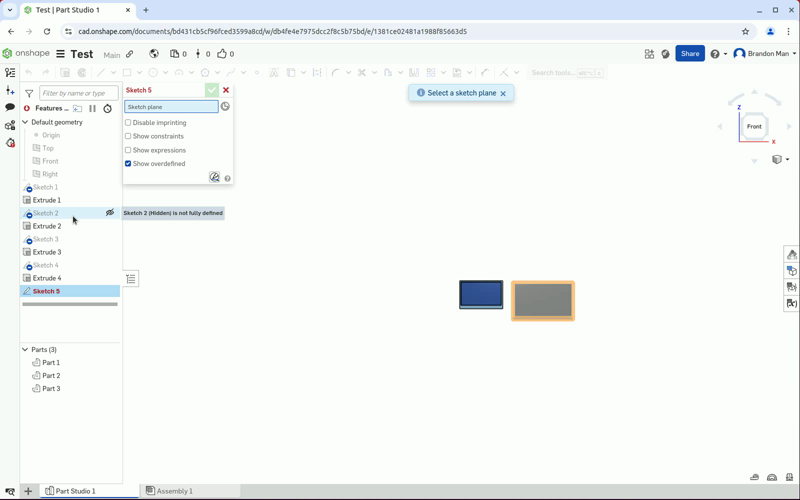
scroll(3)
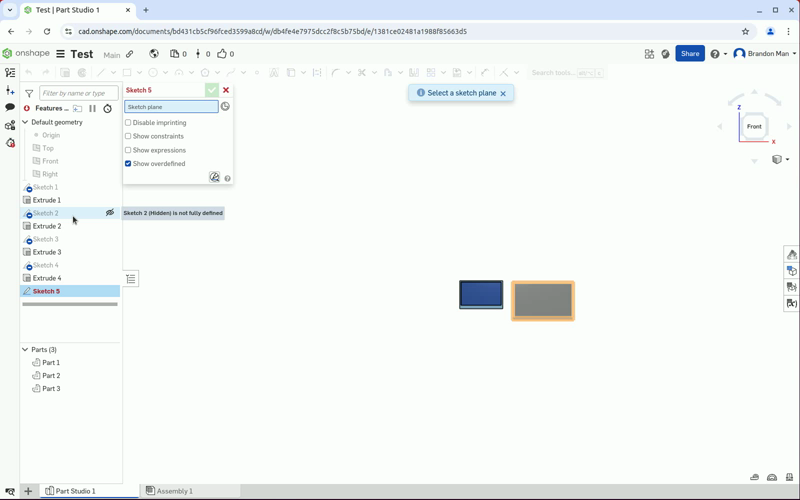
mouse_move(73, 163)
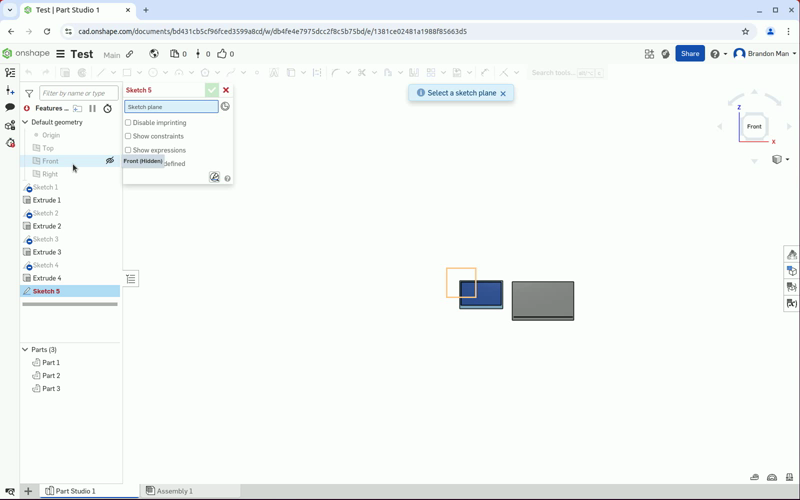
click(73, 163)
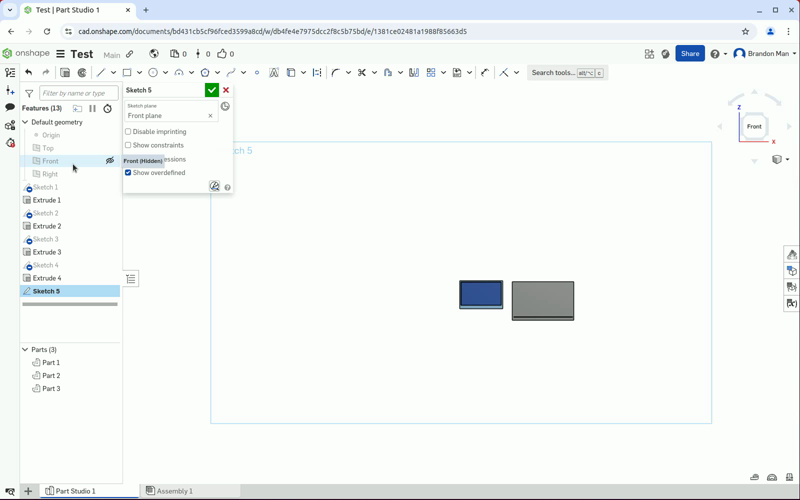
mouse_move(73, 352)
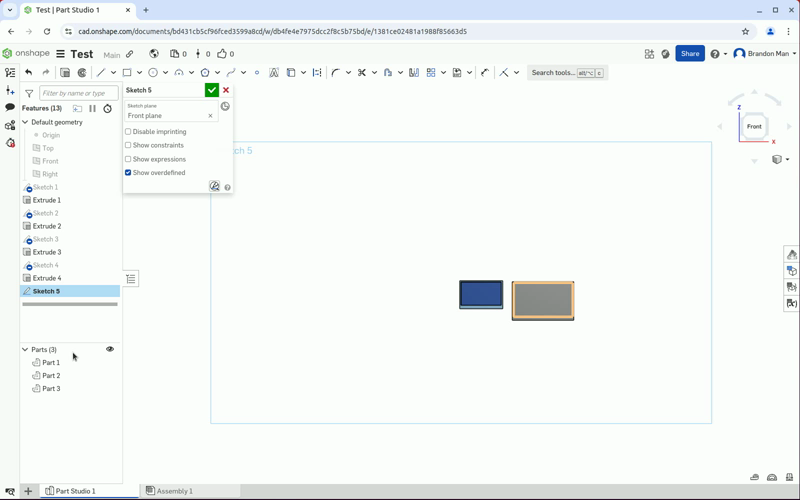
key(y)
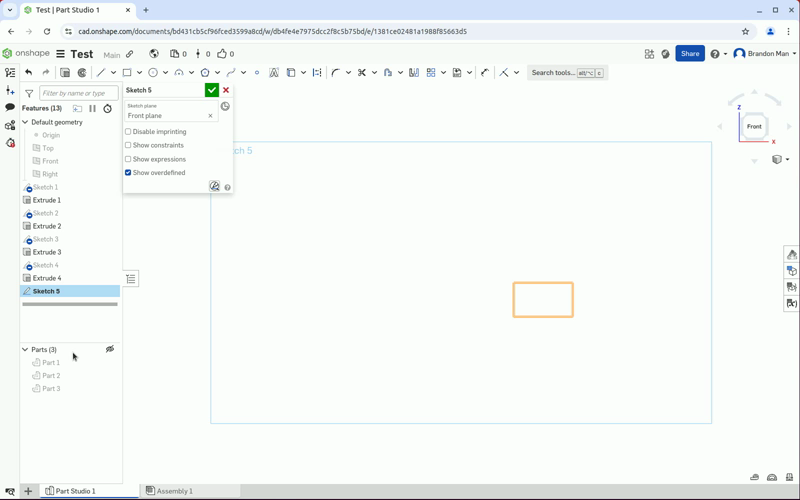
key(l)
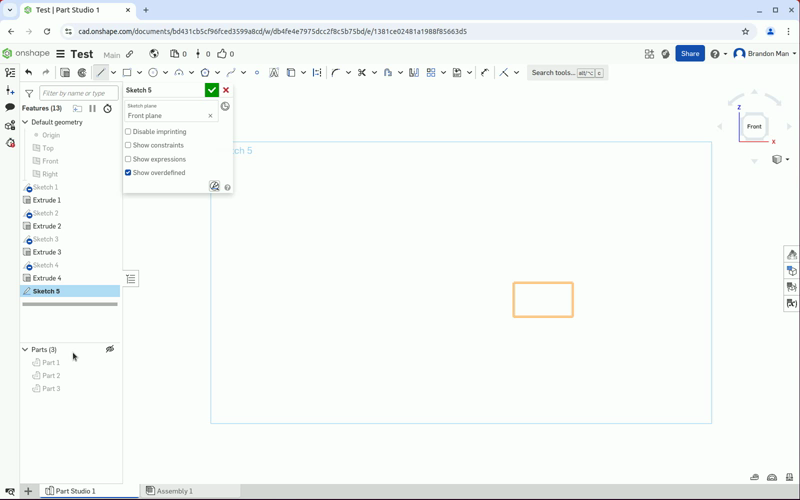
key_down(shift)
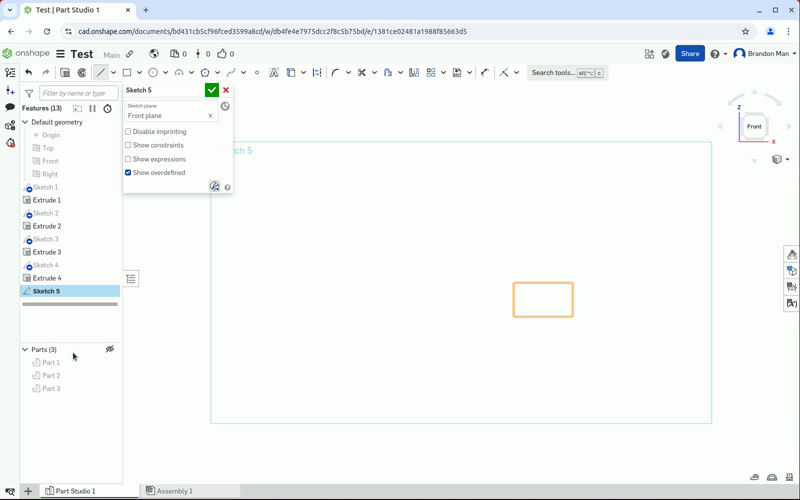
mouse_move(460, 305)
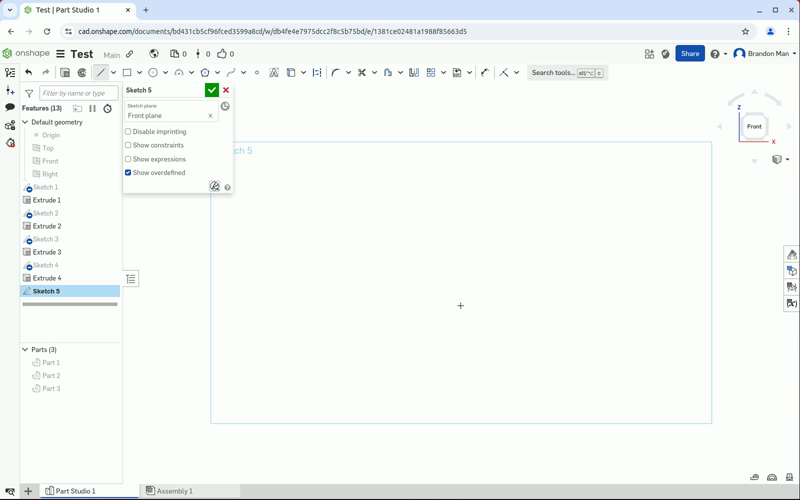
click(460, 305)
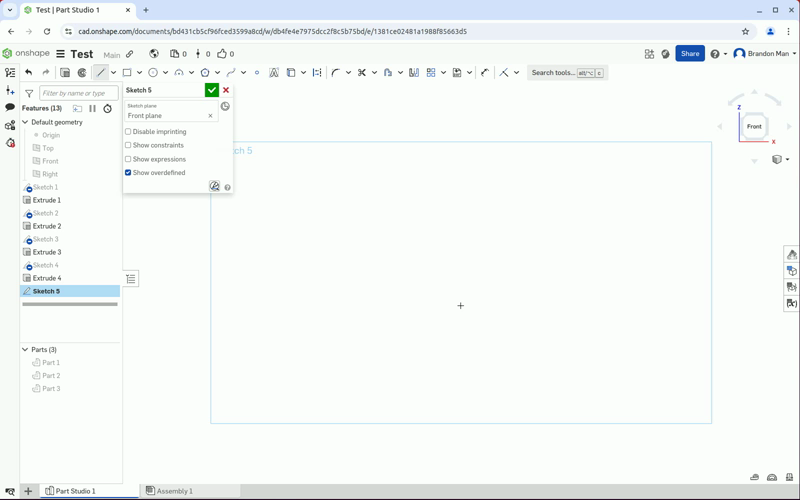
key_up(shift)
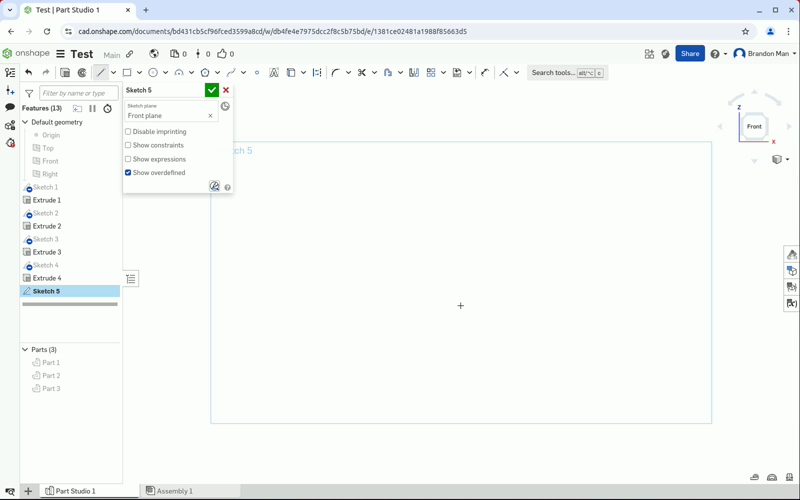
key_down(shift)
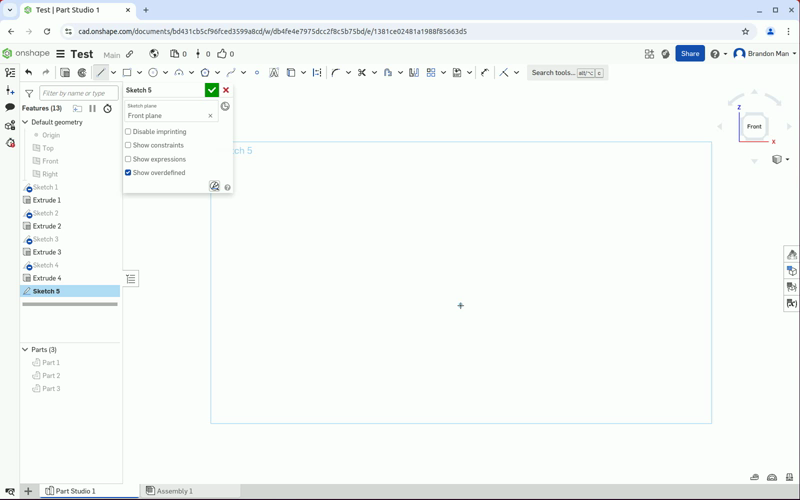
mouse_move(490, 305)
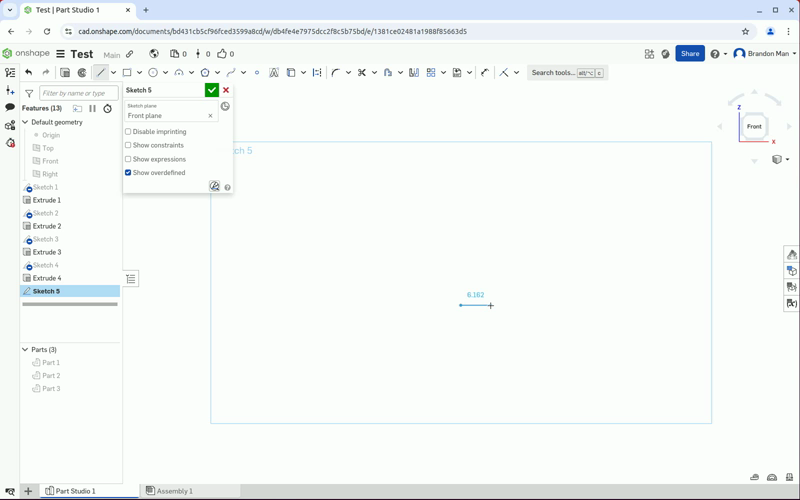
mouse_move(501, 305)
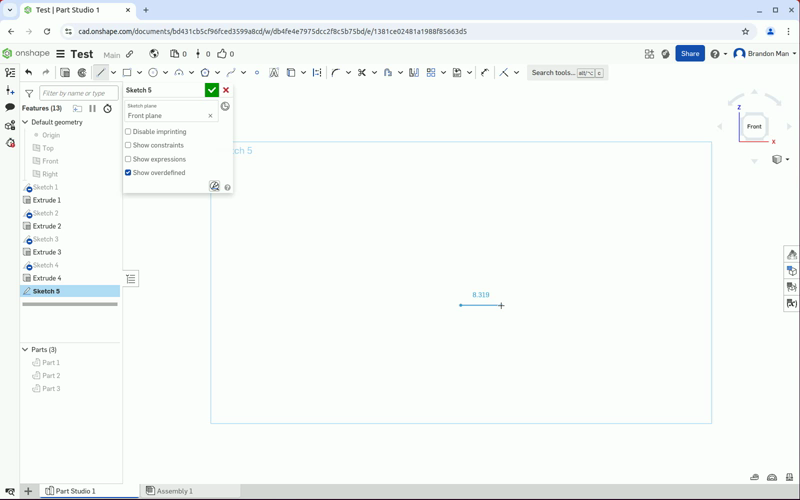
click(501, 305)
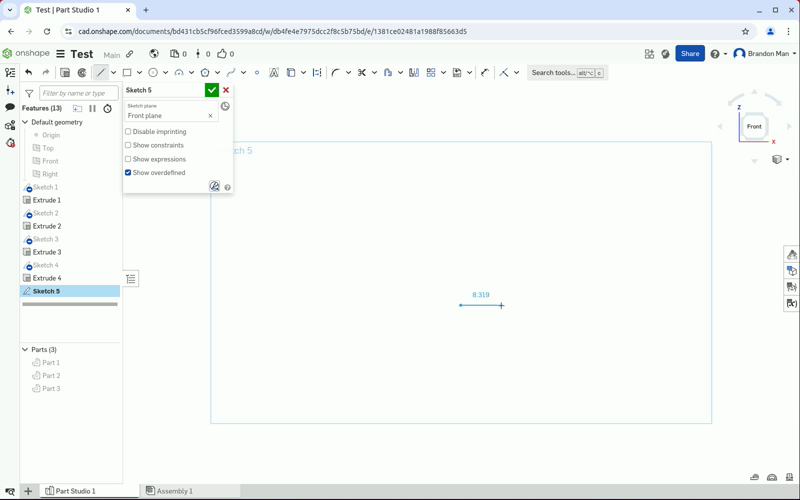
key_up(shift)
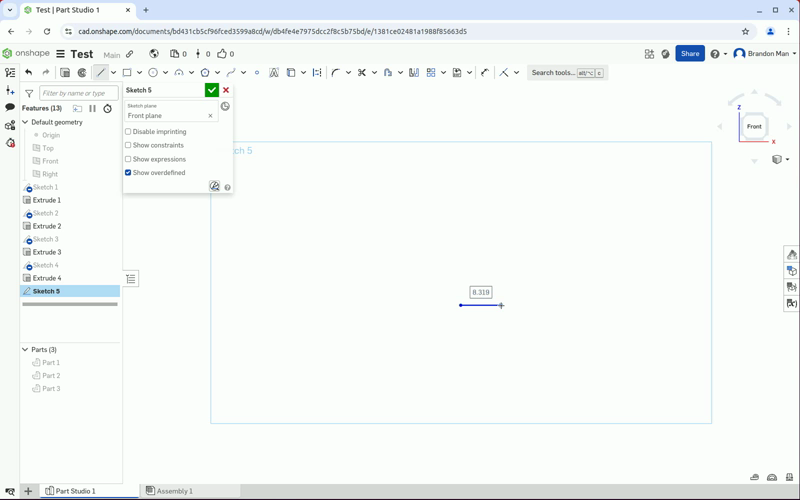
key_down(shift)
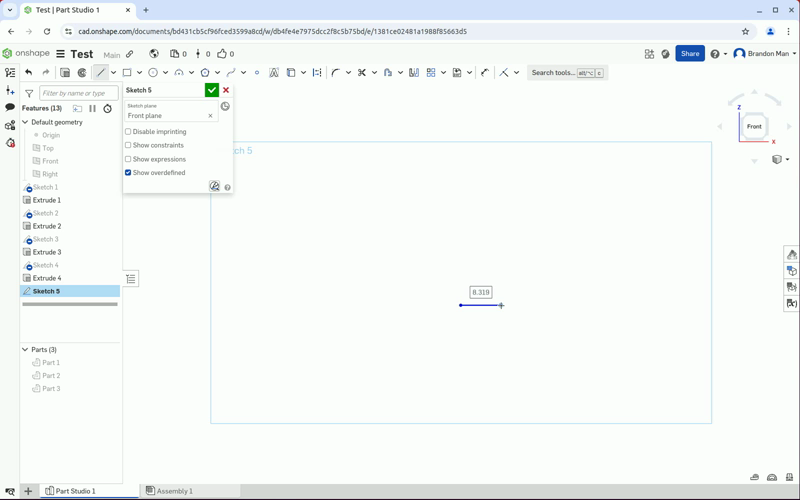
mouse_move(531, 305)
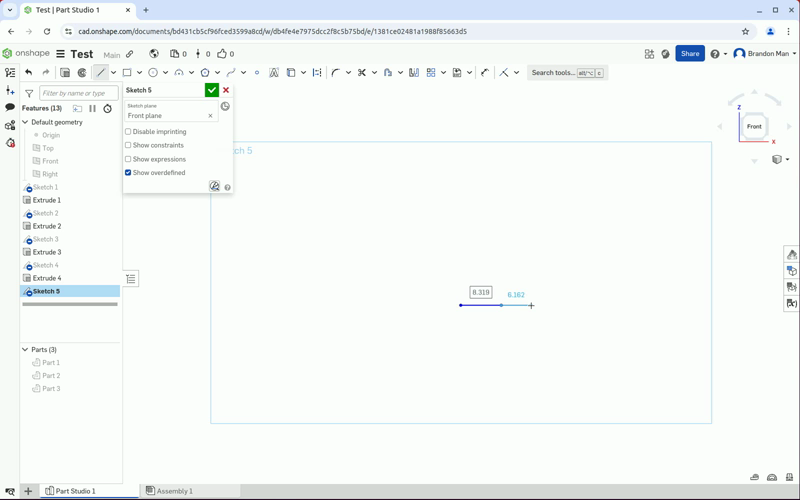
mouse_move(501, 281)
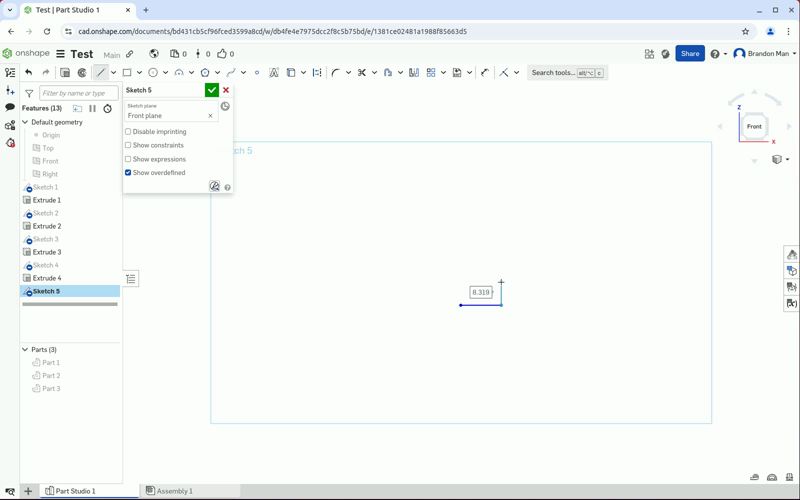
click(501, 281)
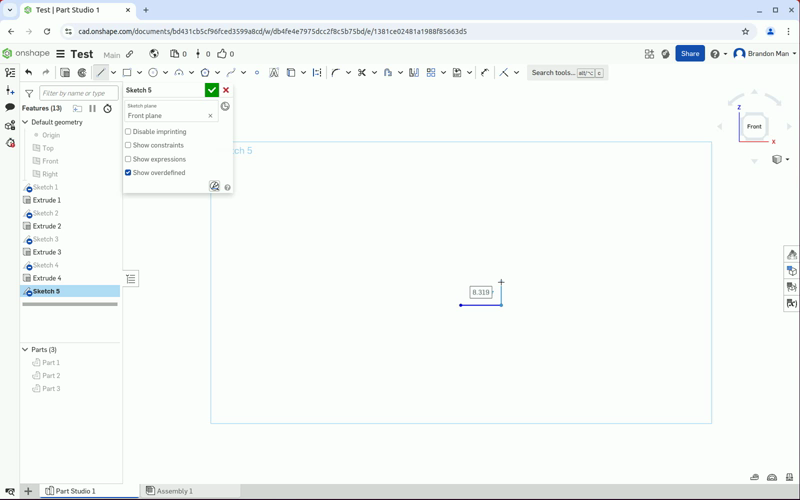
key_up(shift)
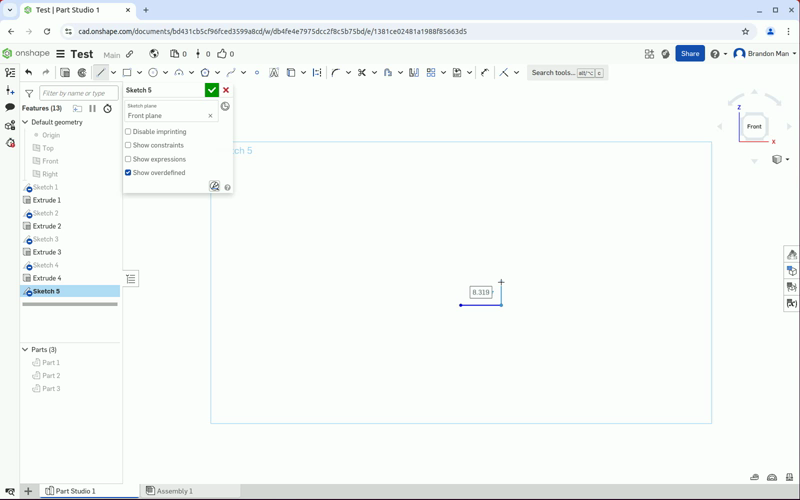
key_down(shift)
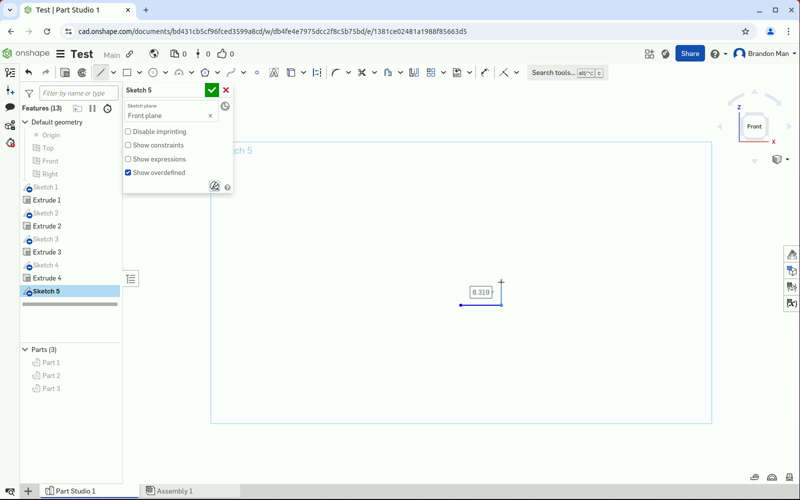
mouse_move(531, 281)
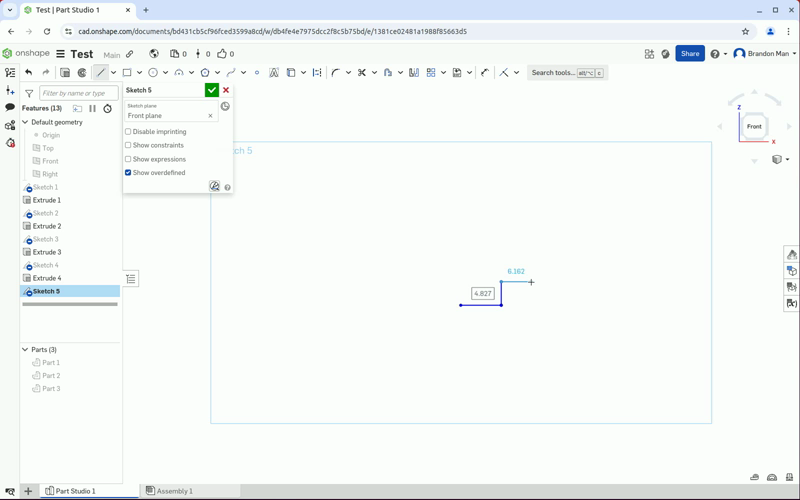
mouse_move(460, 281)
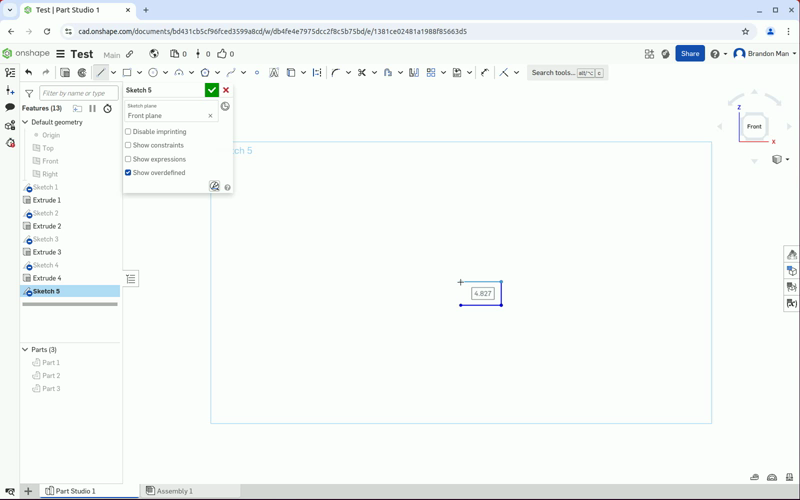
click(460, 281)
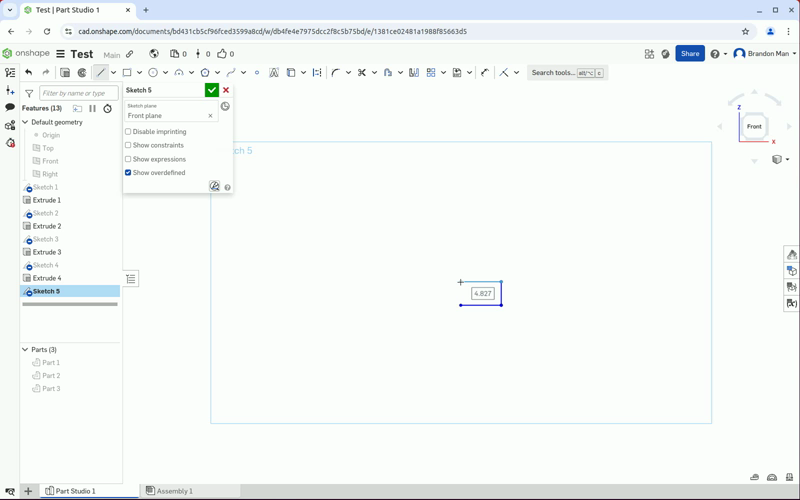
key_up(shift)
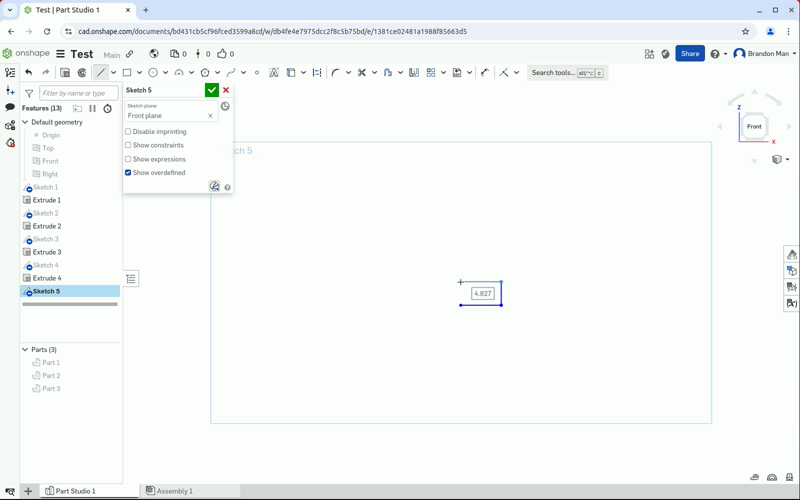
mouse_move(490, 281)
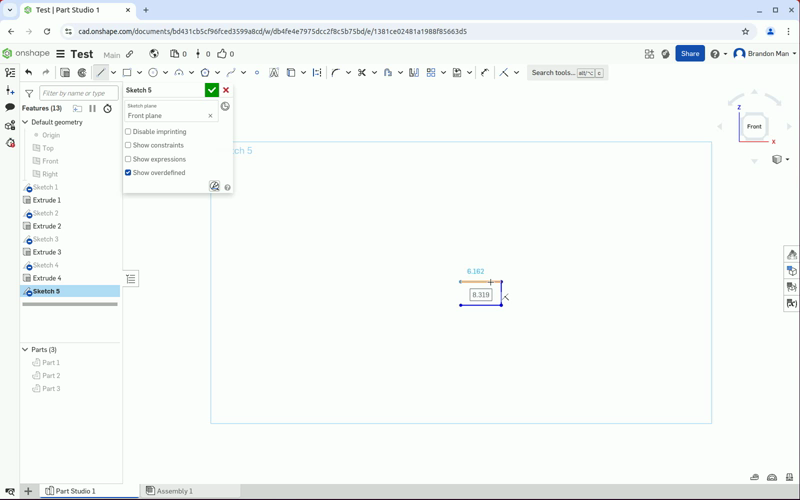
key_down(shift)
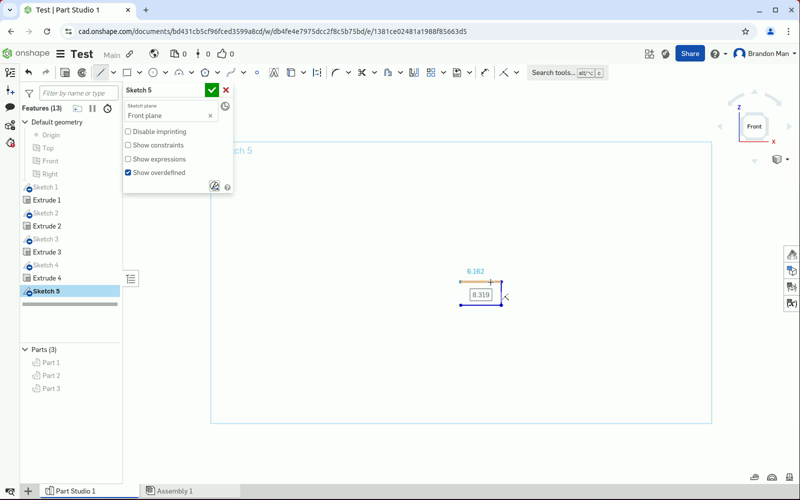
mouse_move(460, 305)
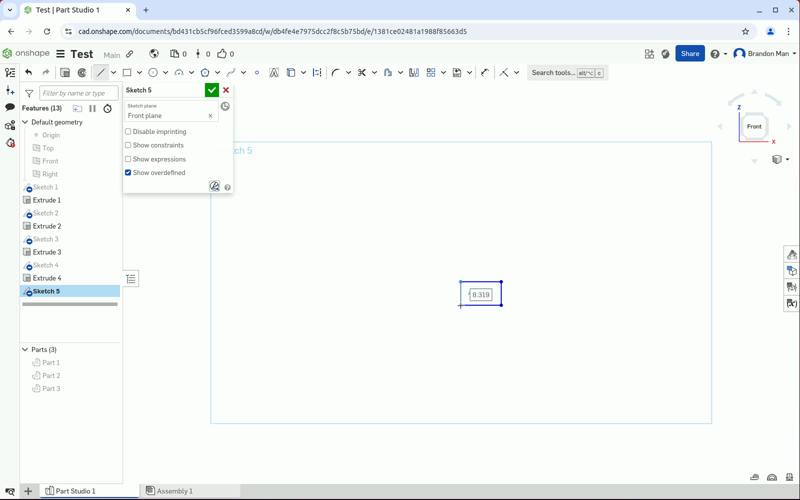
key_up(shift)
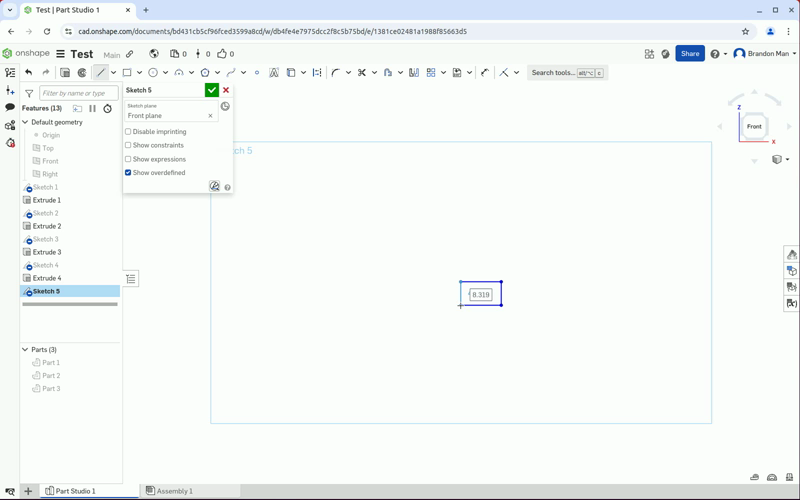
click(460, 305)
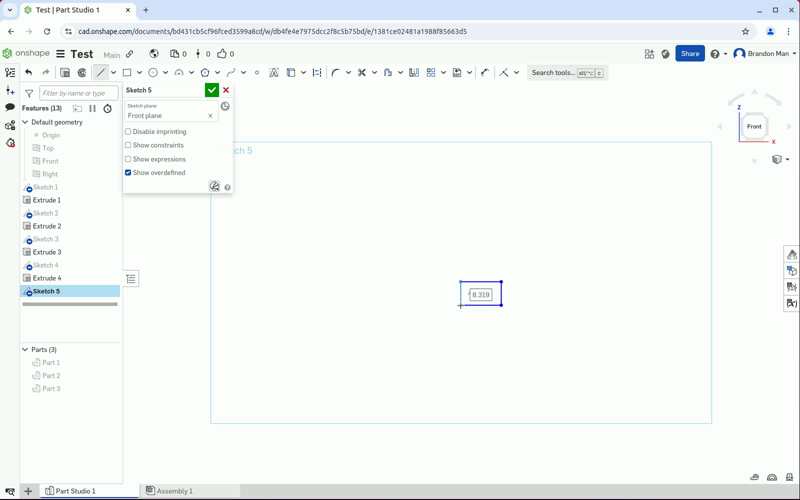
key(esc)
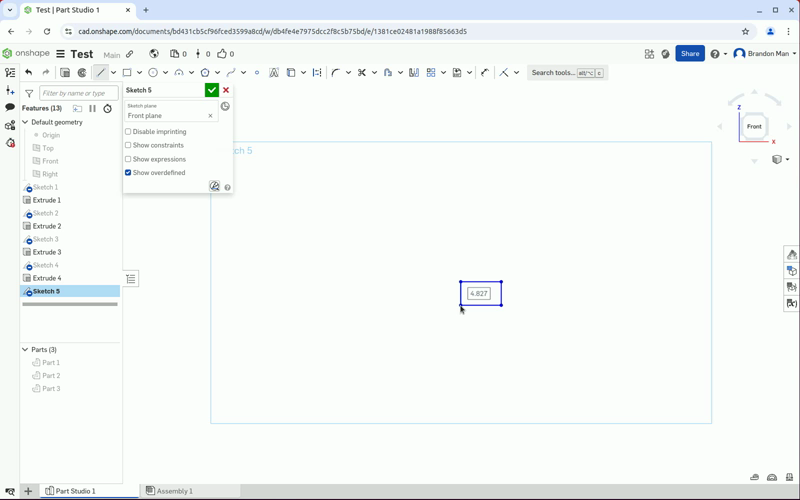
mouse_move(475, 291)
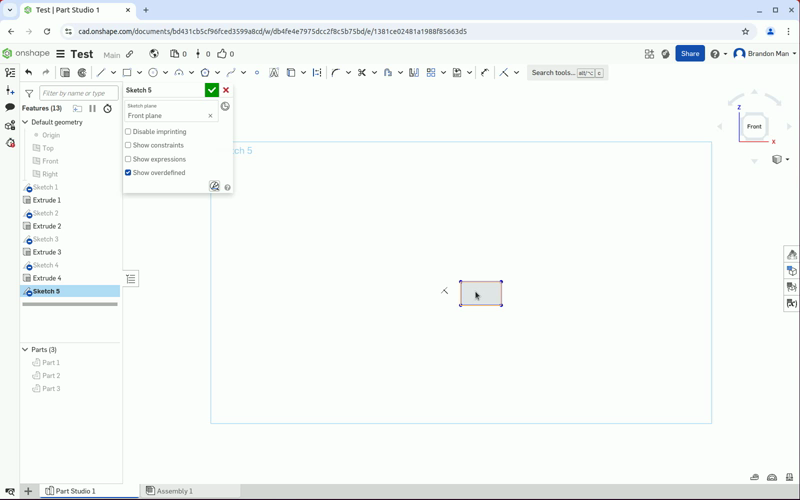
scroll(6)
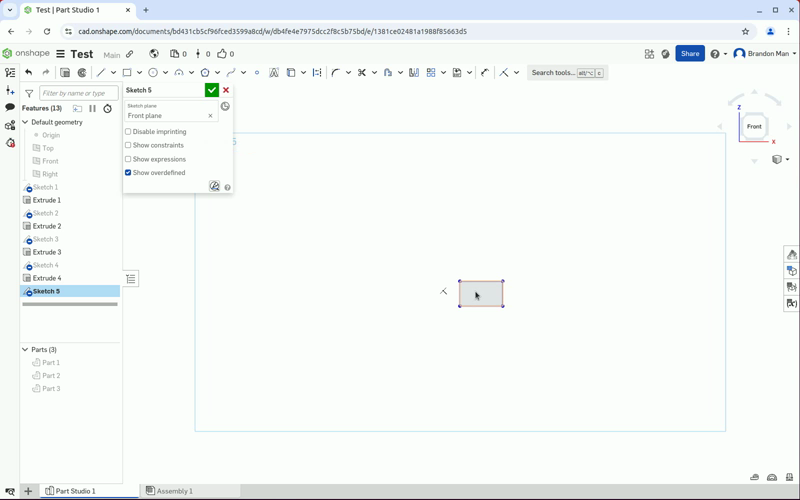
scroll(6)
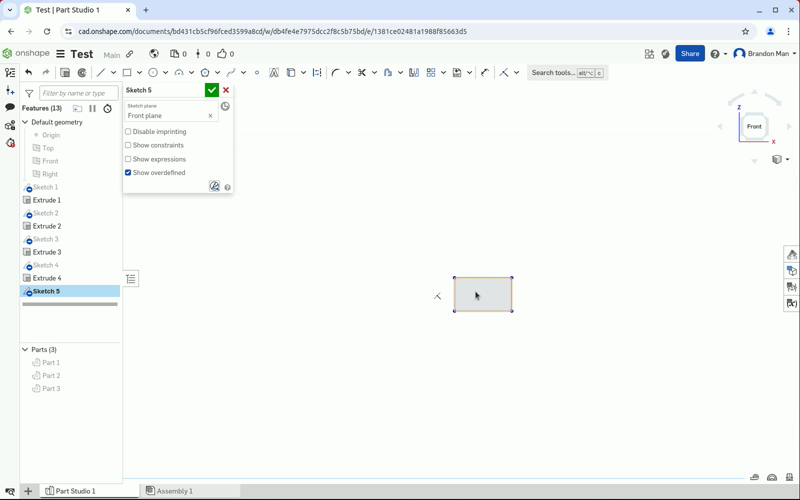
scroll(6)
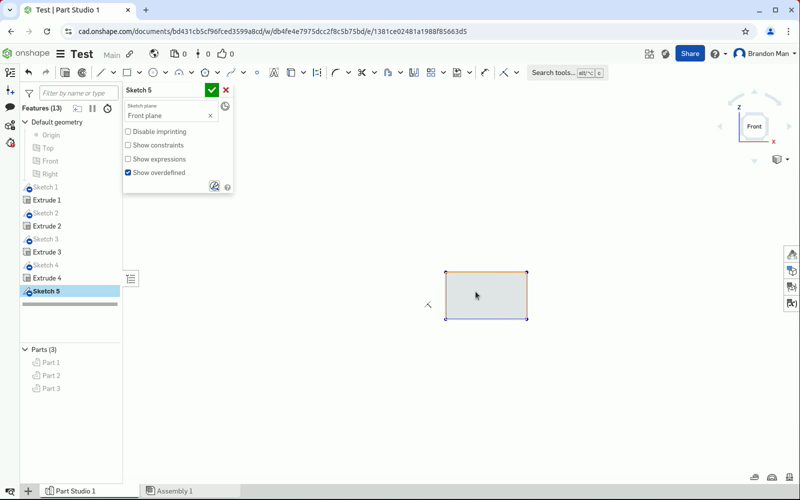
scroll(6)
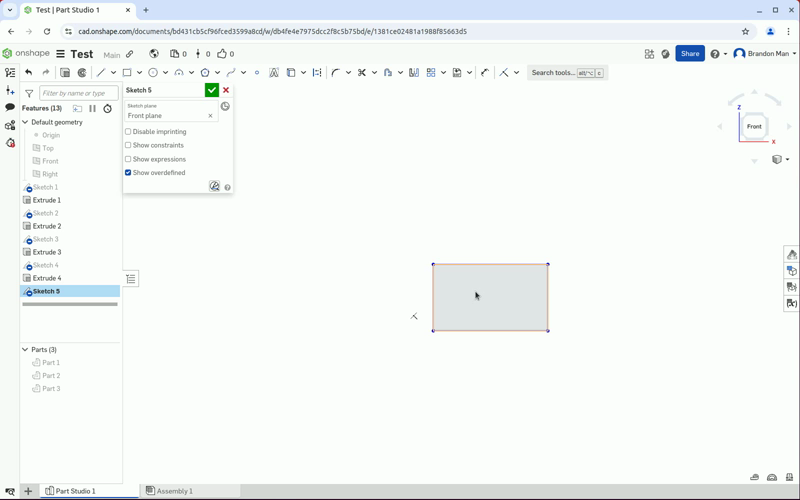
scroll(6)
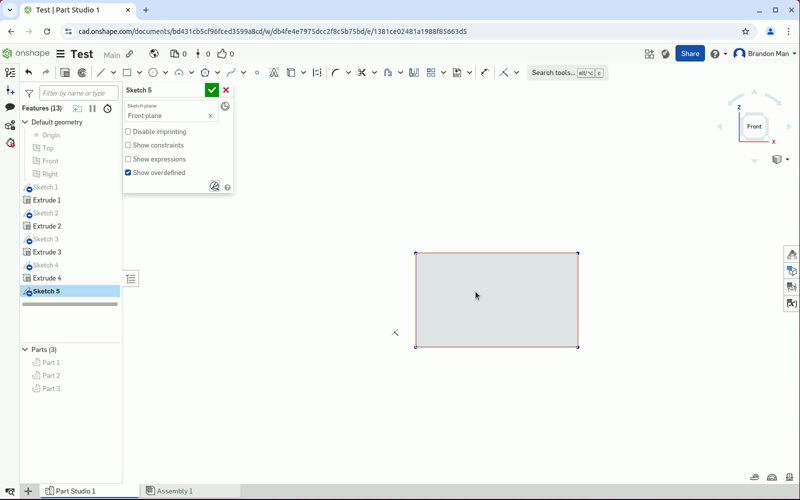
scroll(6)
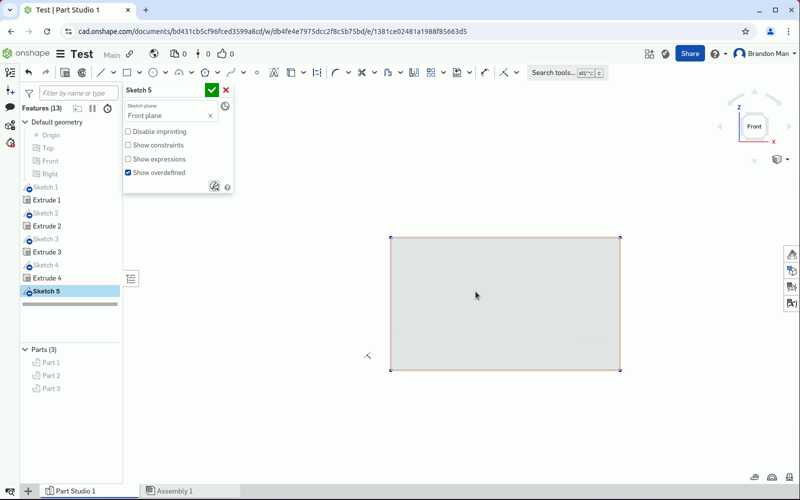
scroll(6)
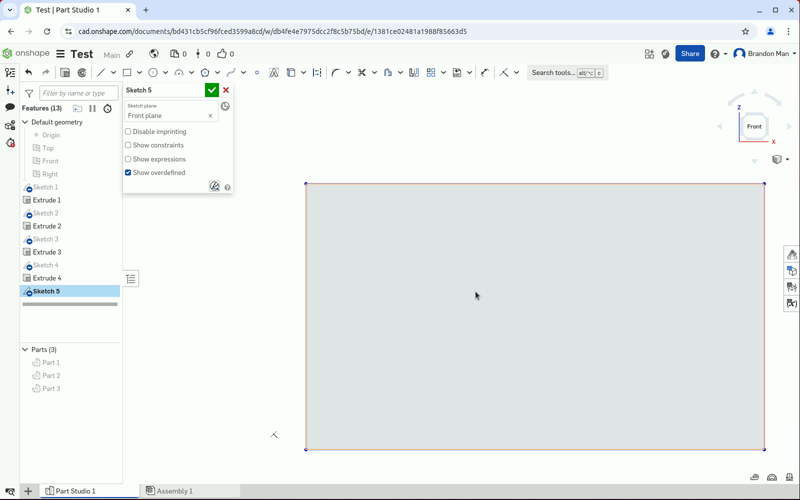
click(475, 291)
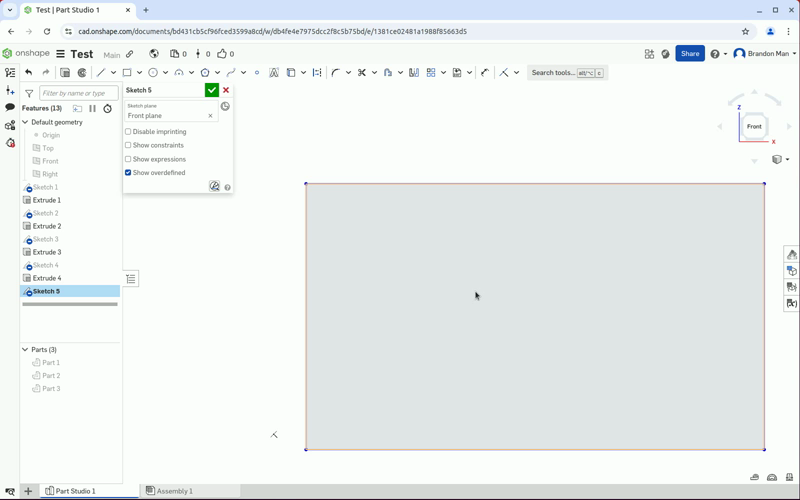
scroll(-6)
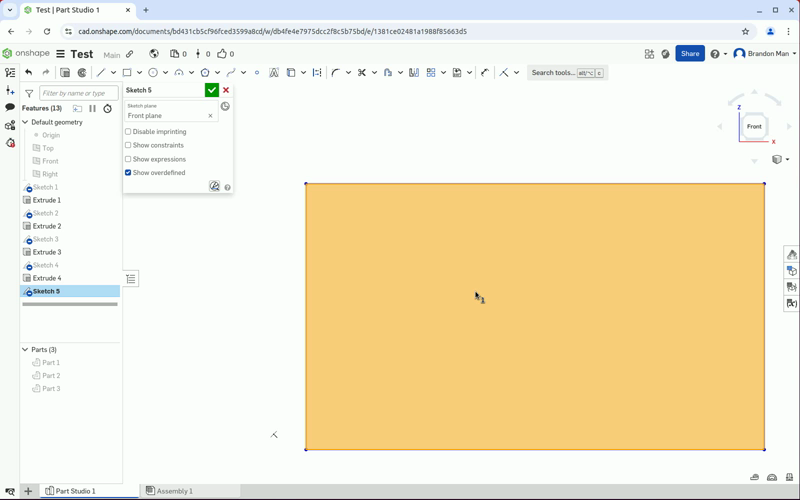
scroll(-6)
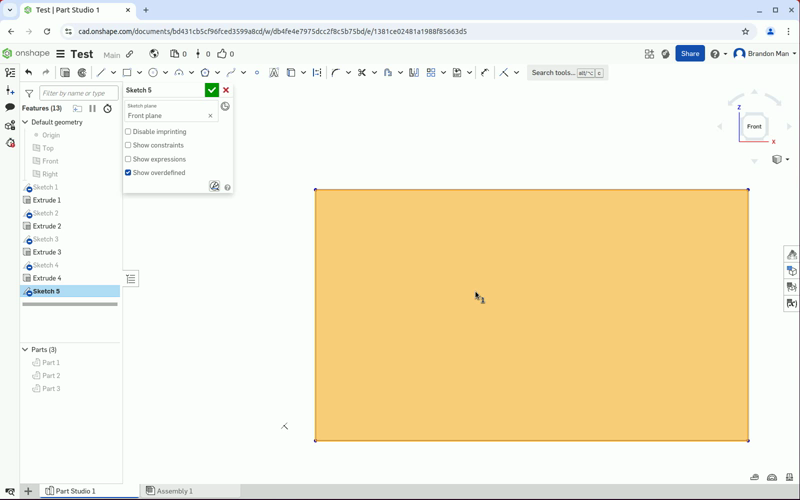
scroll(-6)
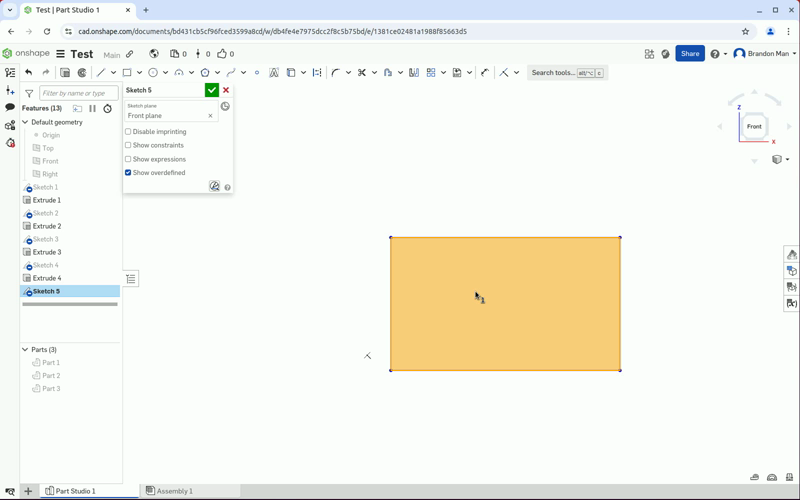
scroll(-6)
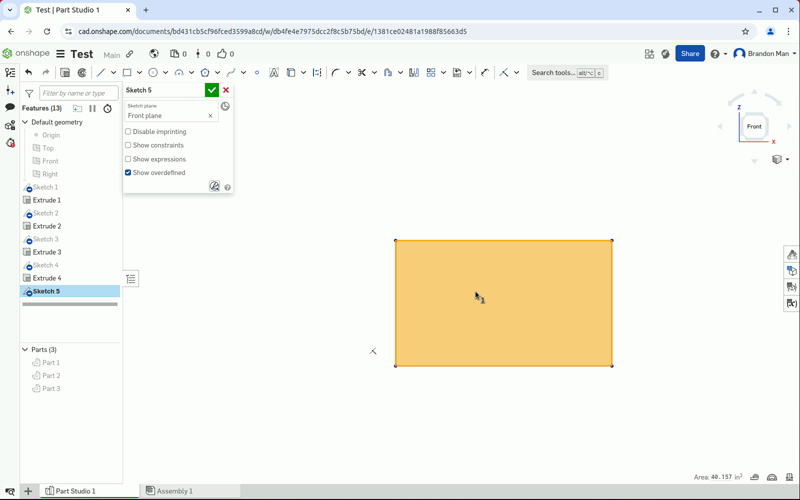
scroll(-6)
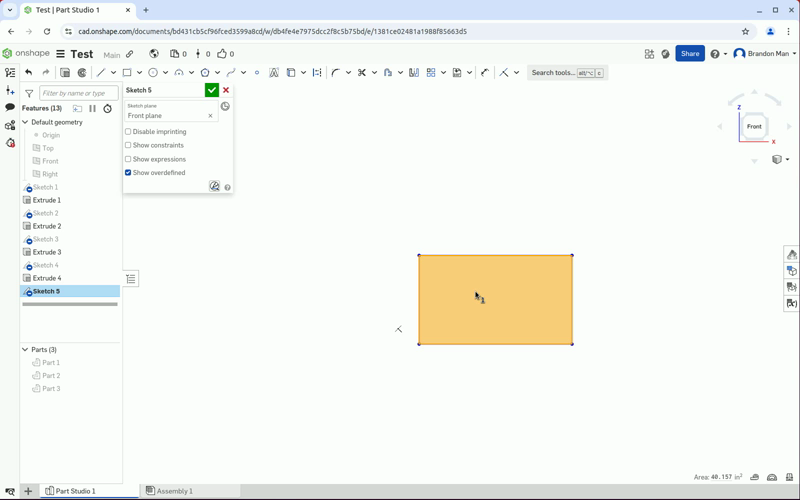
scroll(-6)
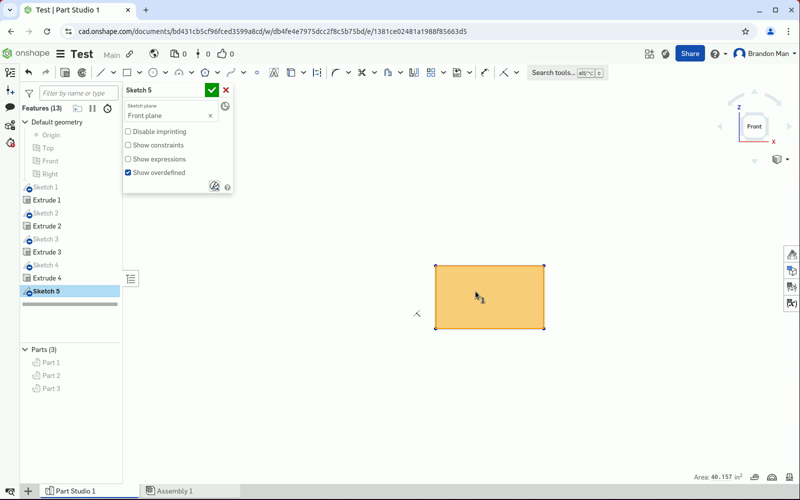
scroll(-6)
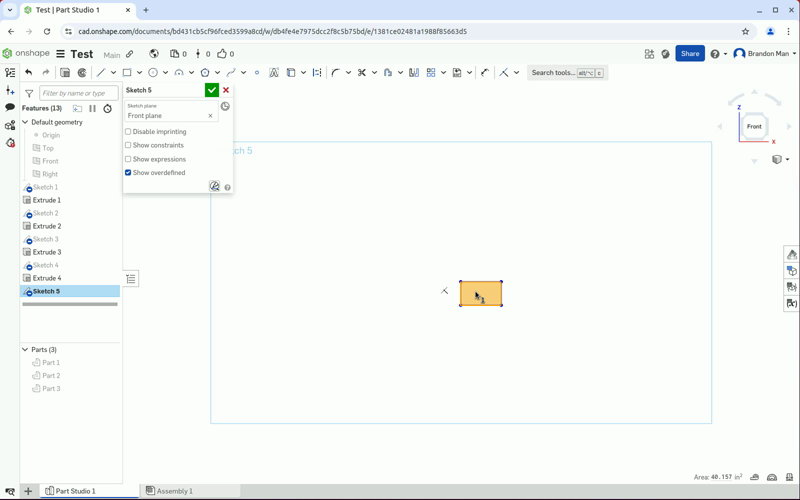
mouse_move(73, 352)
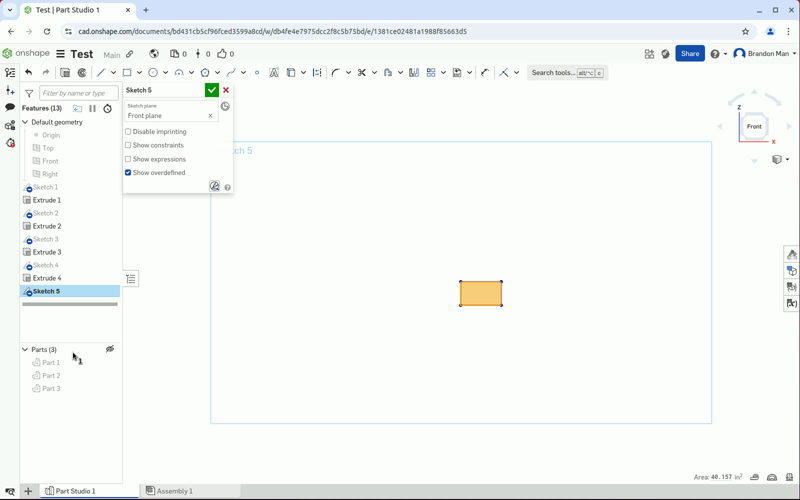
key(shift+y)
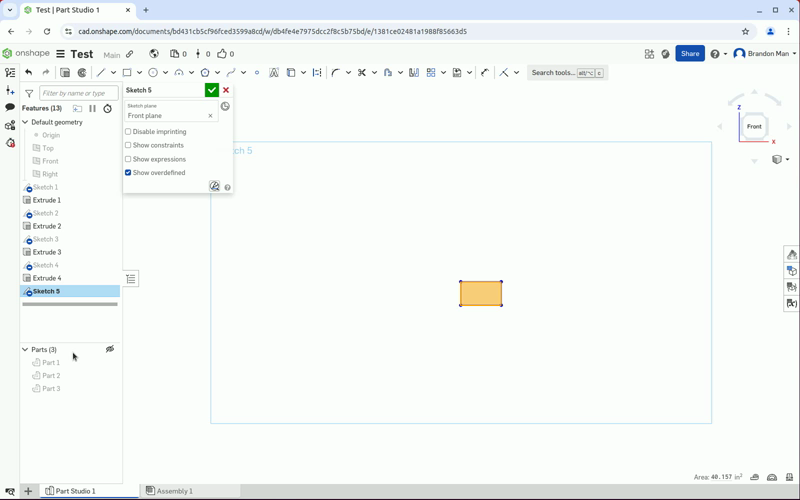
key(shift+e)
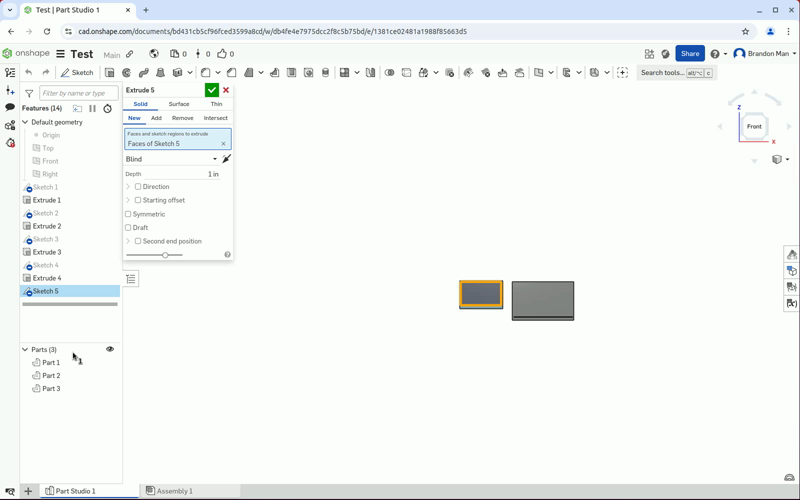
mouse_move(143, 106)
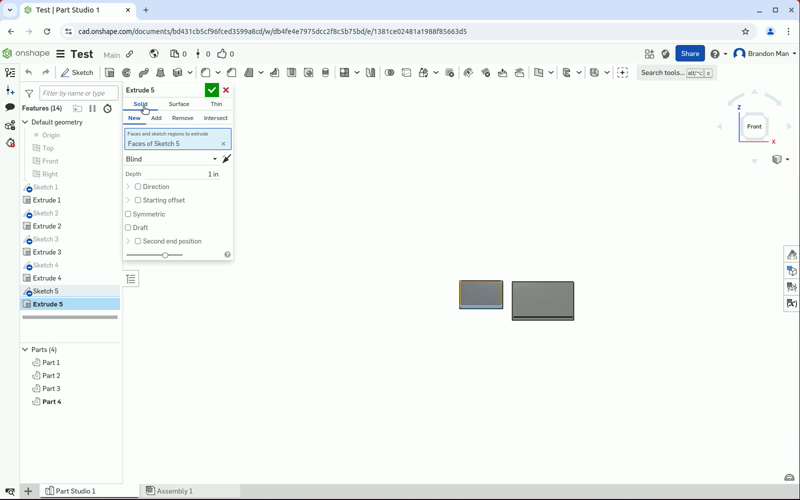
click(143, 106)
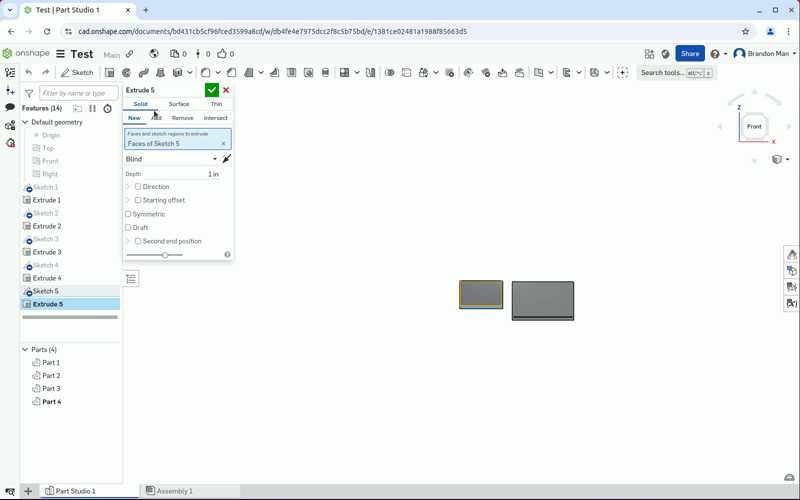
mouse_move(186, 120)
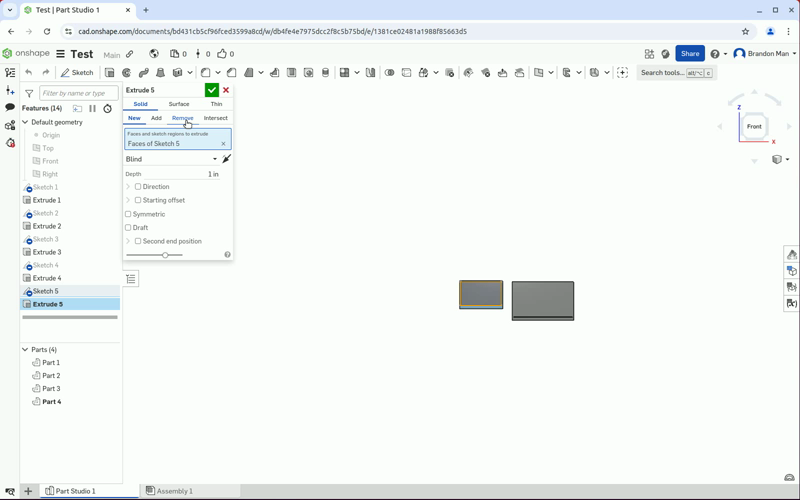
click(186, 120)
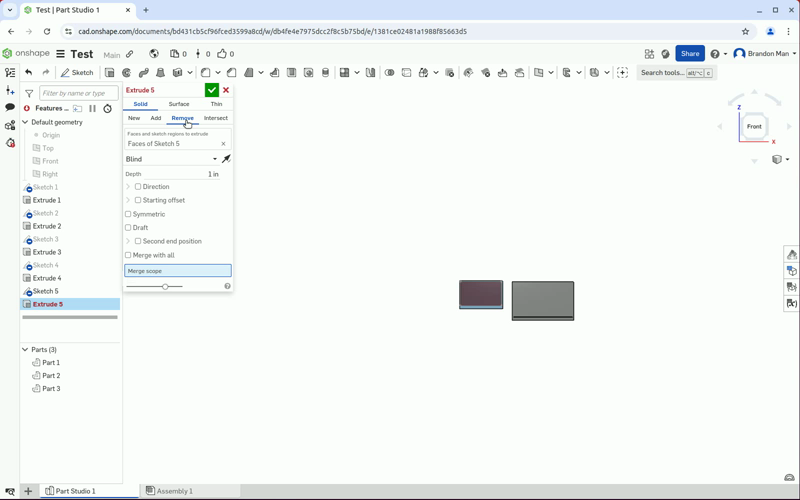
key(tab, 4)
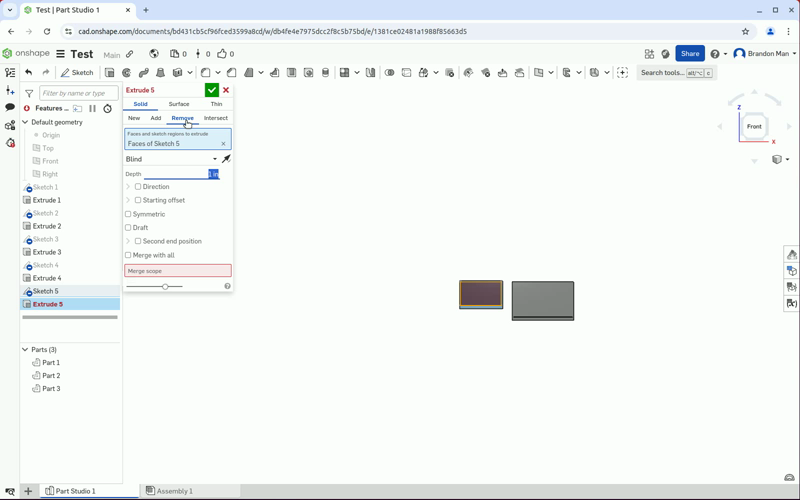
text(0.241)
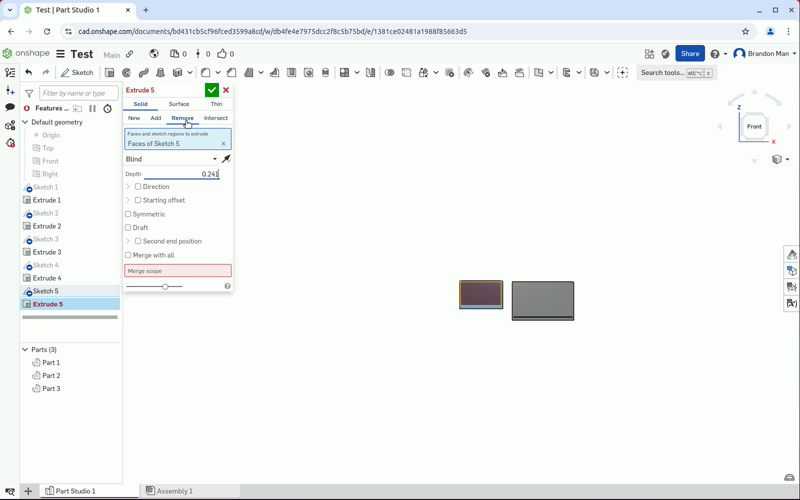
key(tab, 6)
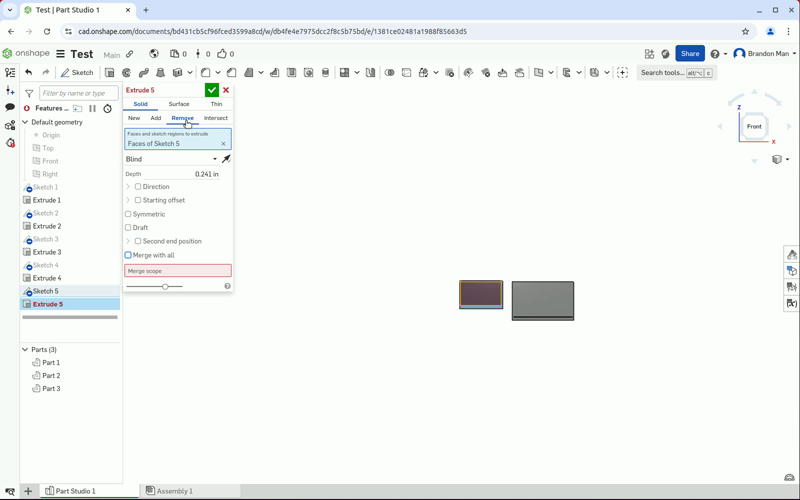
key(space)
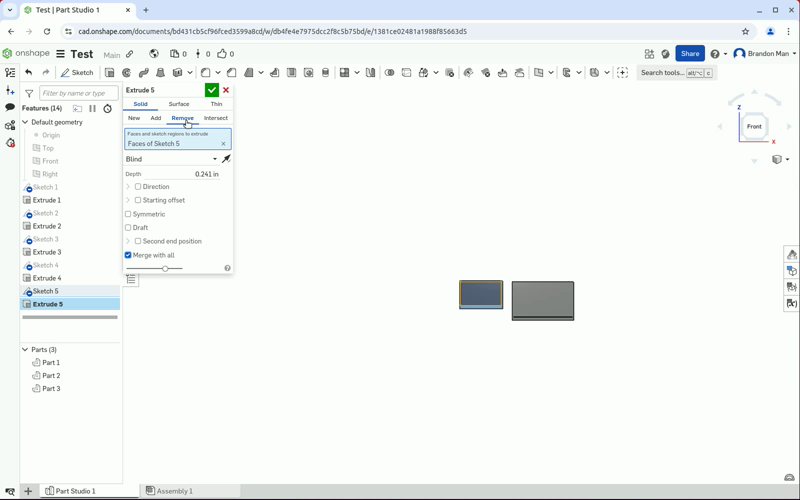
key(enter)
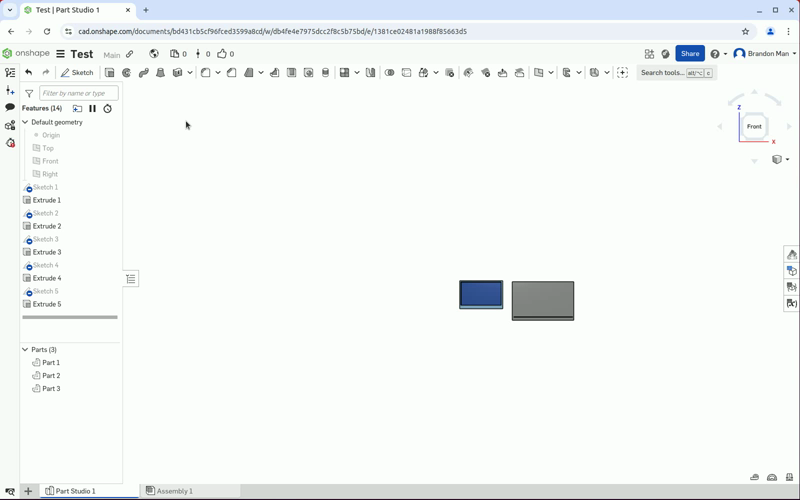
key(shift+h)
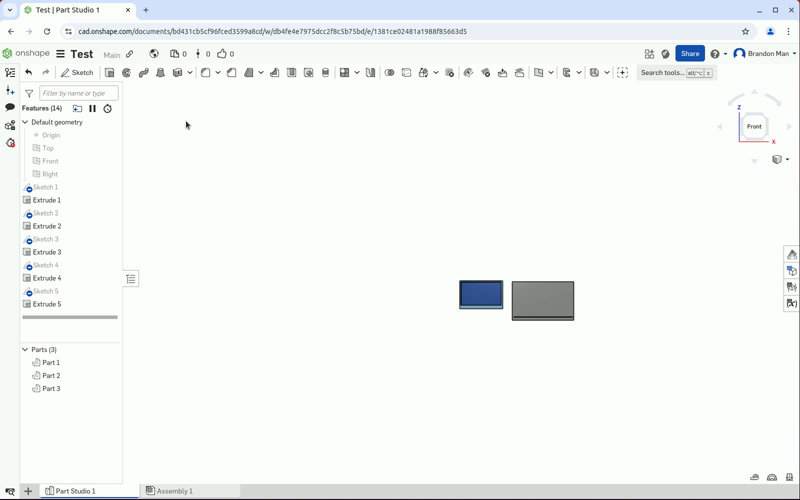
key(shift+h)
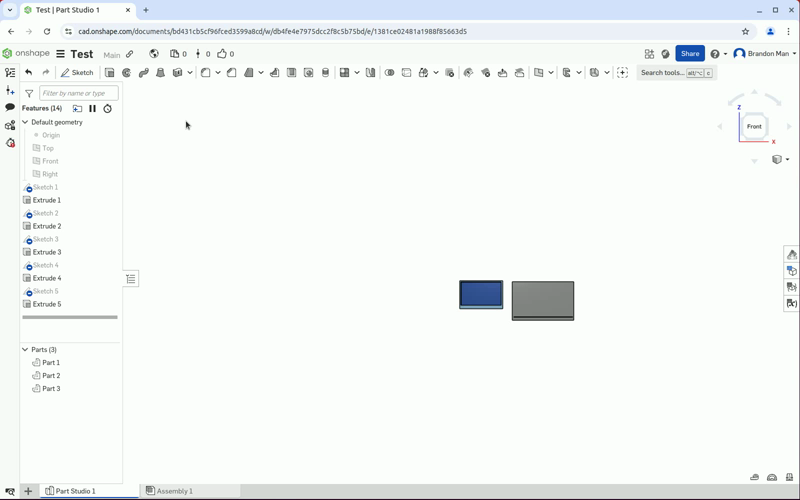
mouse_move(73, 189)
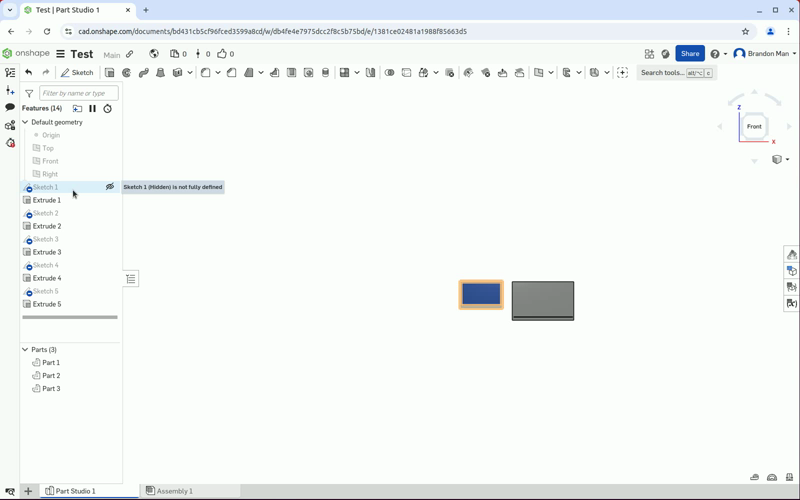
click(73, 189)
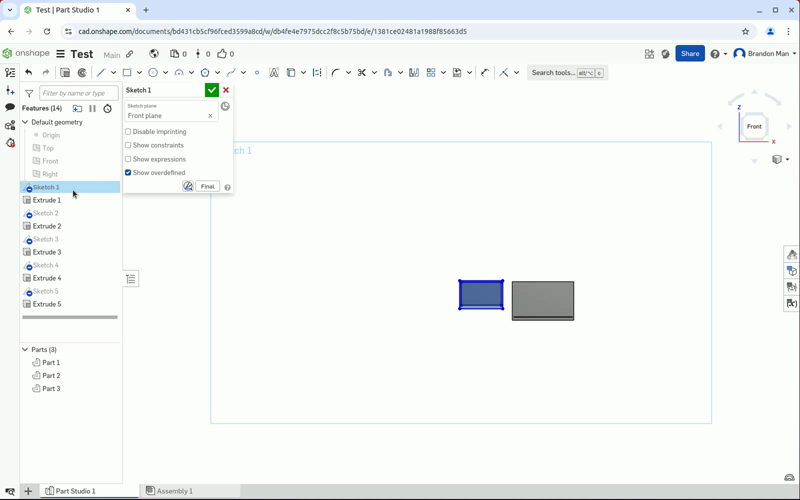
mouse_move(229, 92)
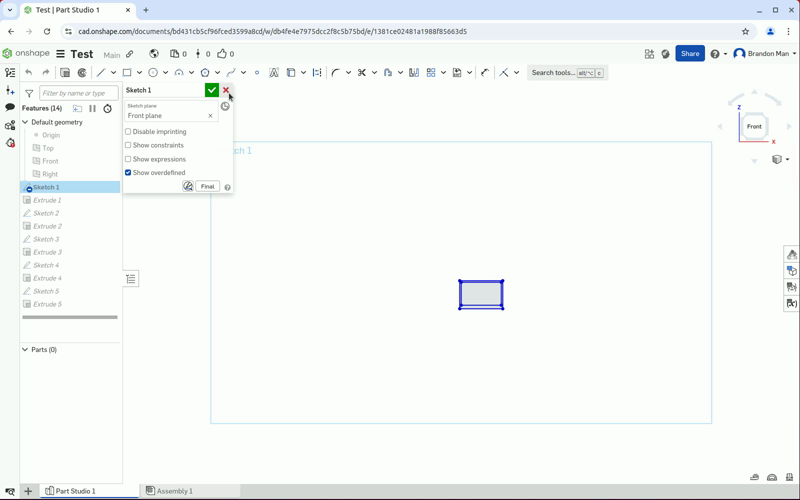
click(229, 92)
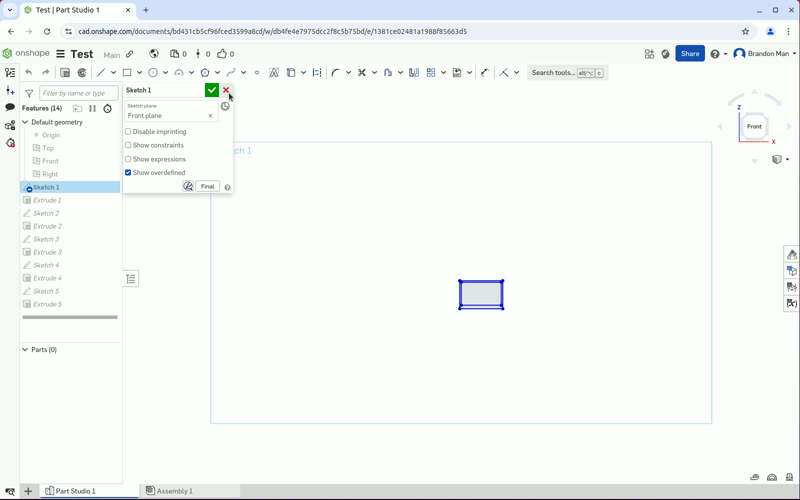
key(shift+s)
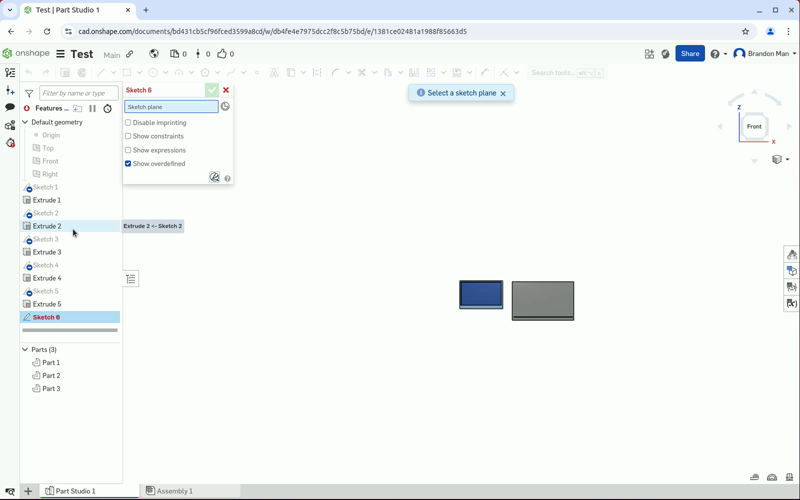
scroll(3)
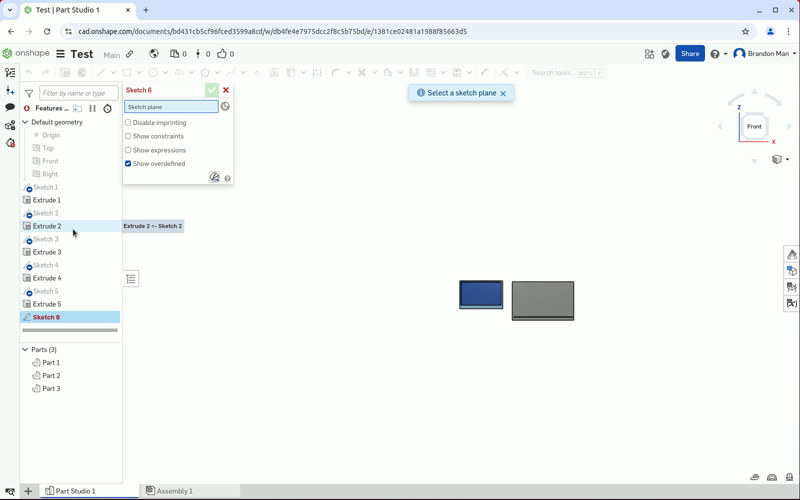
mouse_move(73, 163)
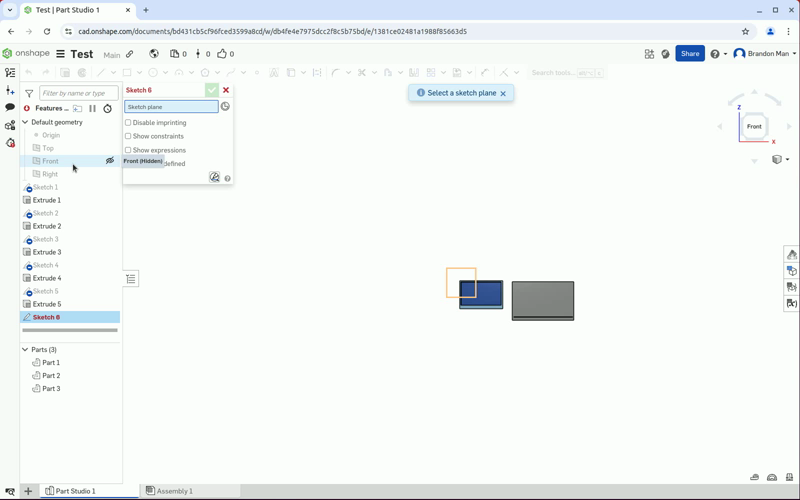
click(73, 163)
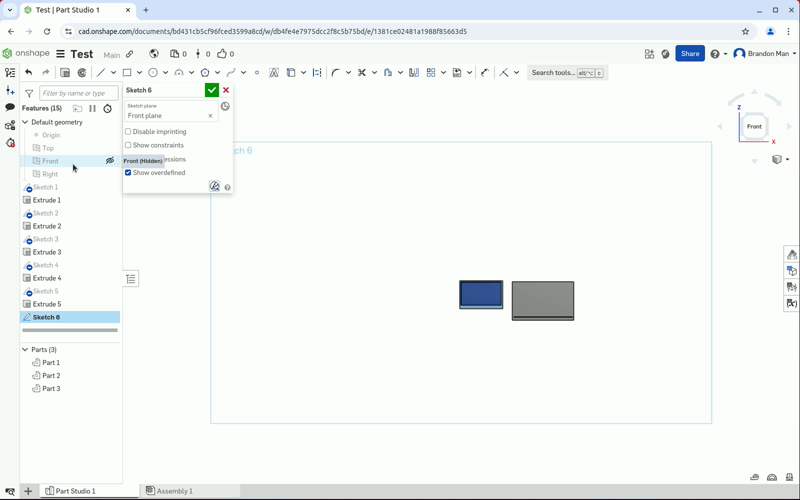
mouse_move(73, 352)
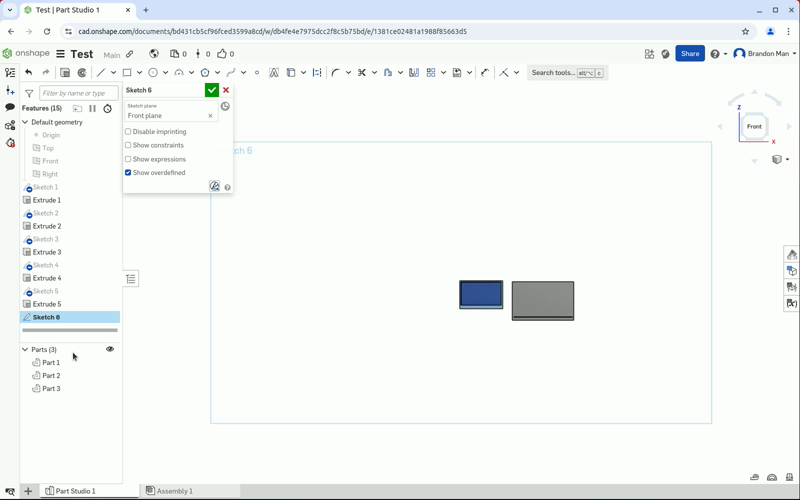
key(y)
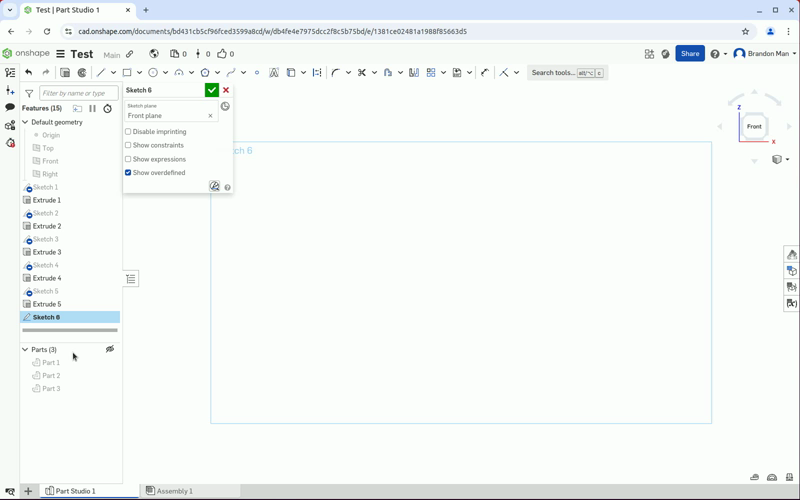
key(l)
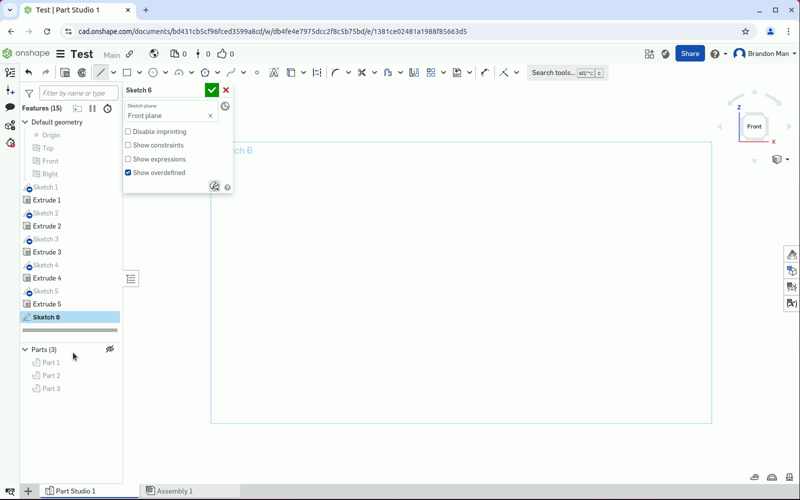
key_down(shift)
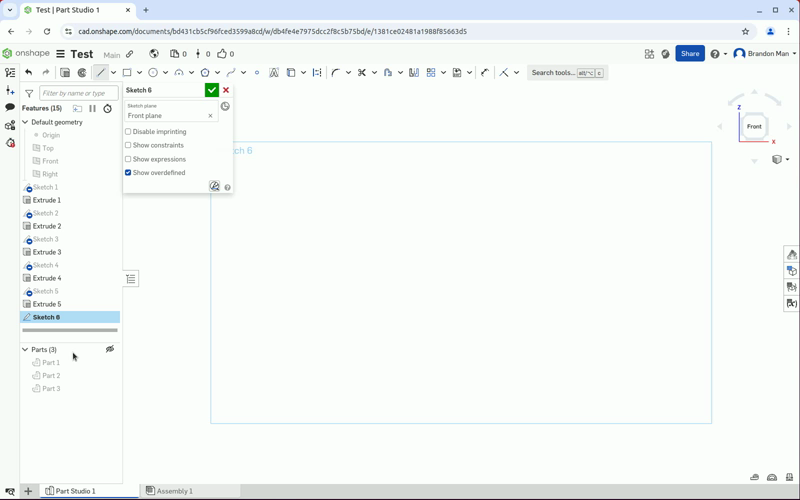
mouse_move(513, 316)
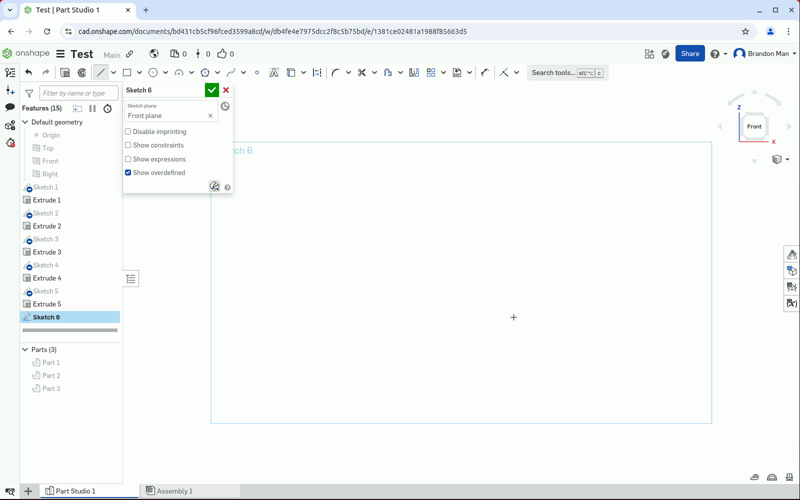
click(513, 316)
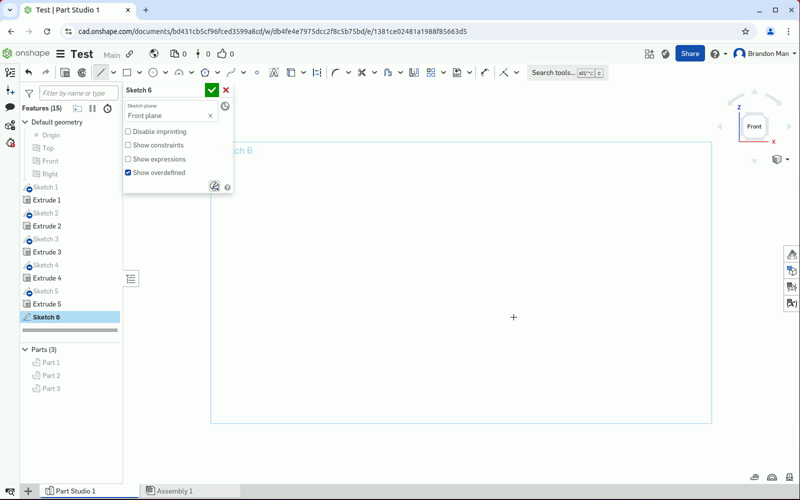
key_up(shift)
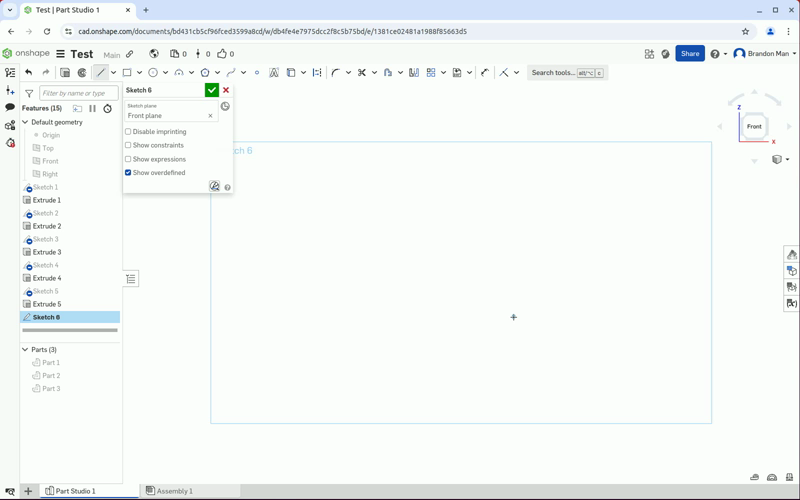
key_down(shift)
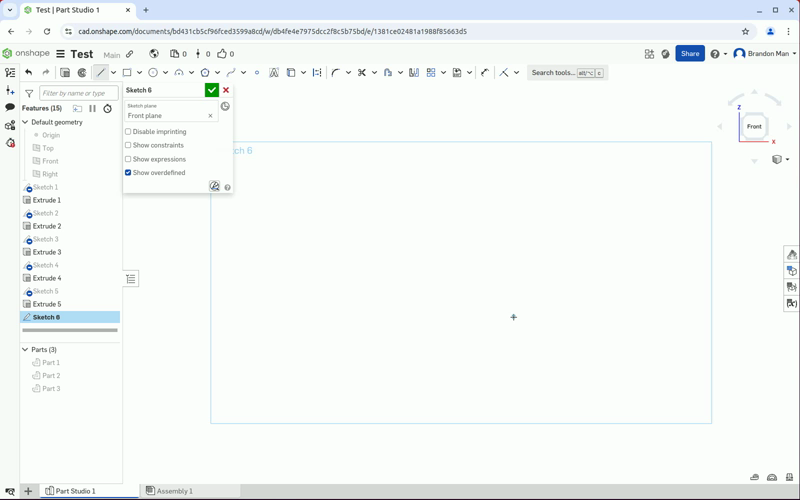
mouse_move(543, 316)
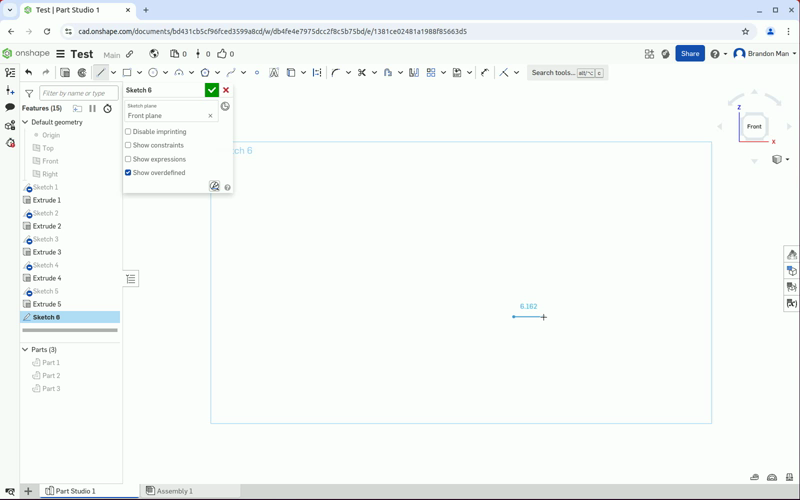
mouse_move(572, 316)
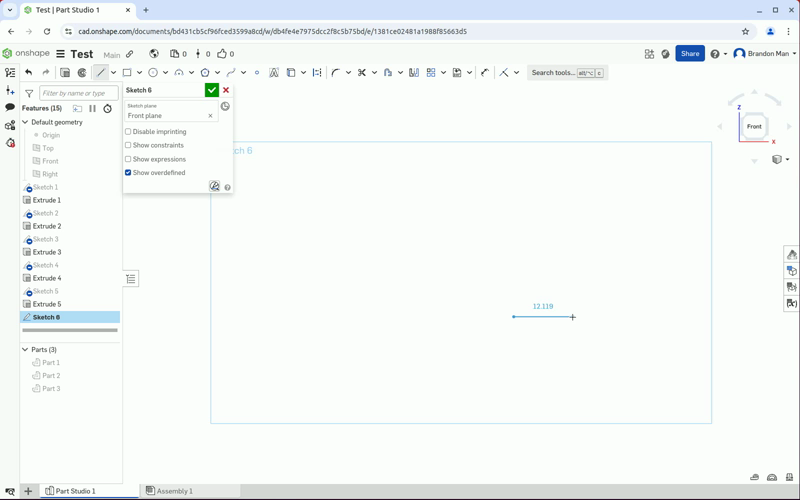
click(572, 316)
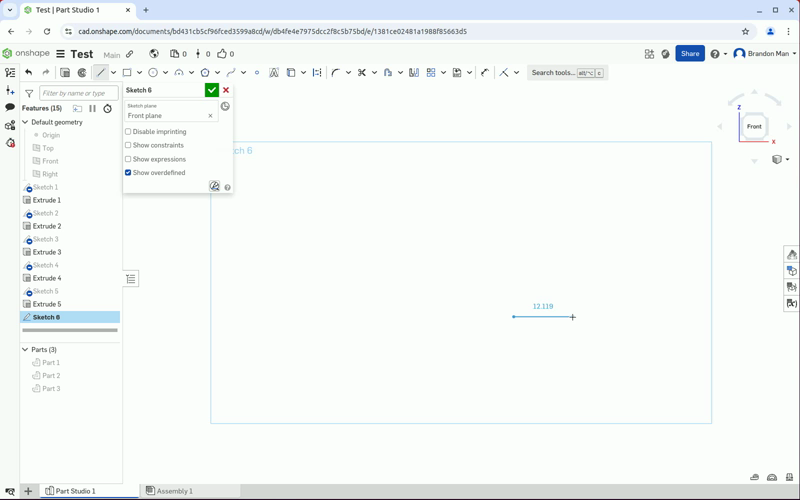
key_up(shift)
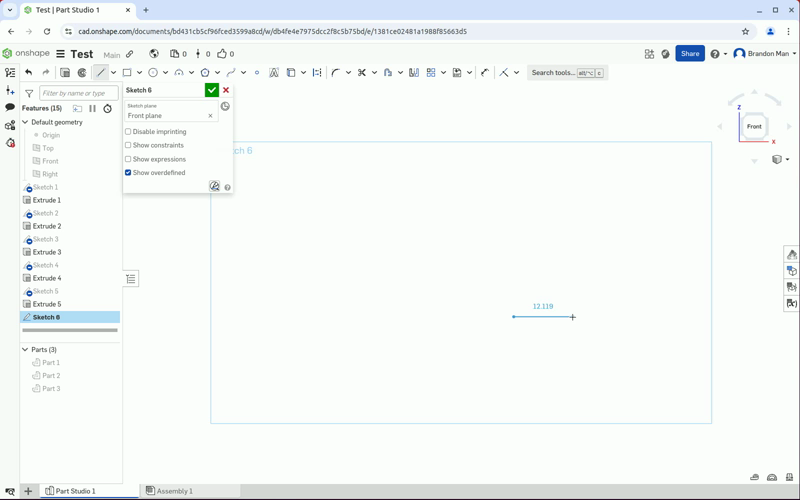
key_down(shift)
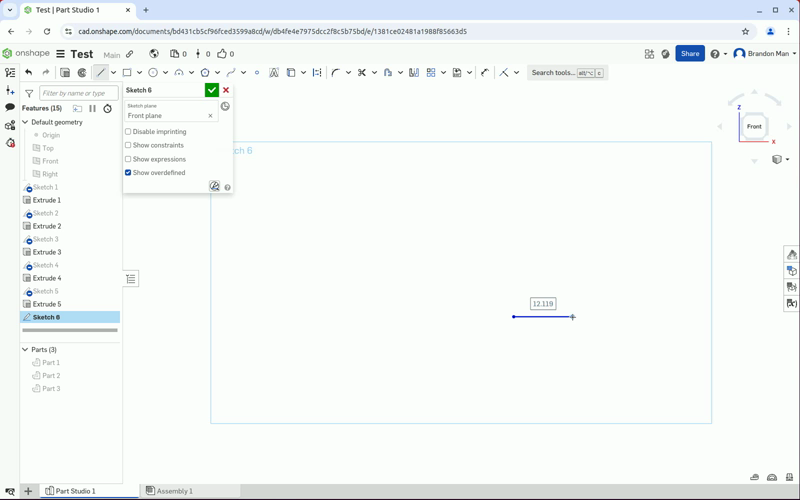
mouse_move(589, 316)
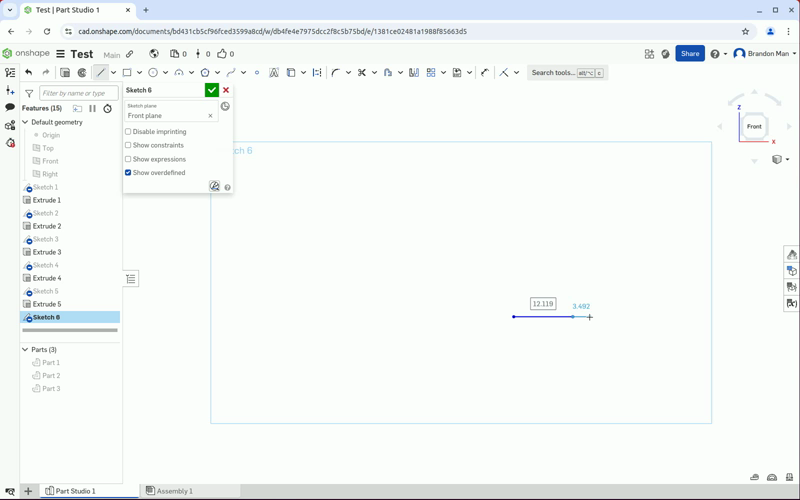
mouse_move(572, 282)
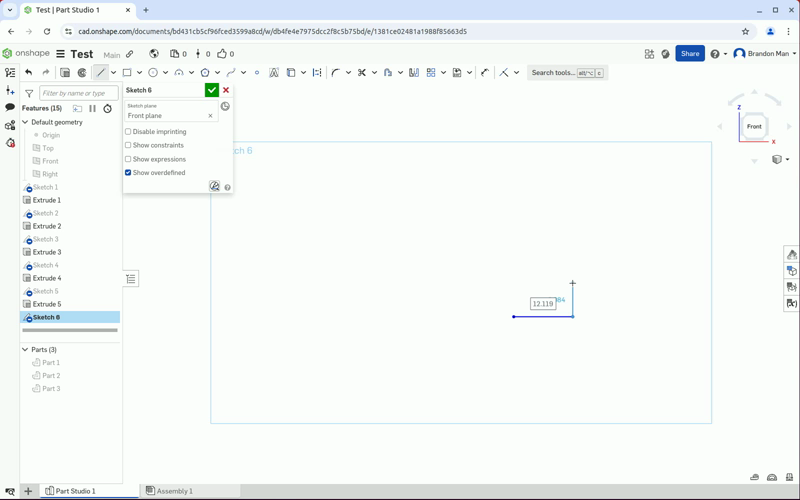
click(572, 282)
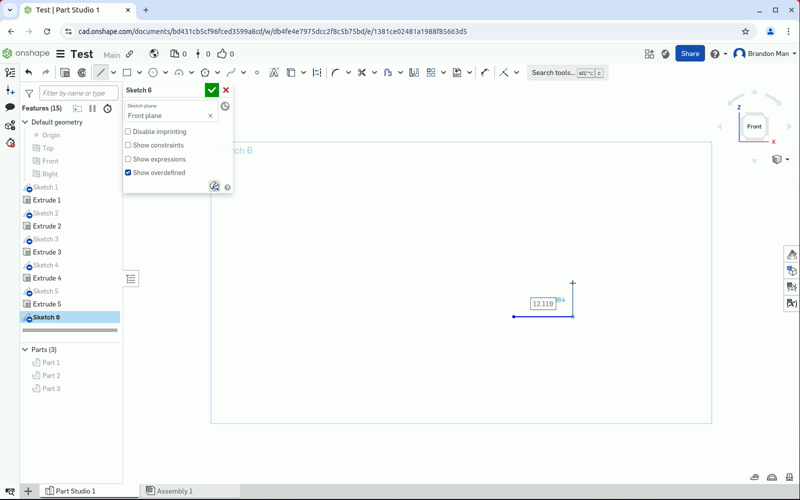
key_up(shift)
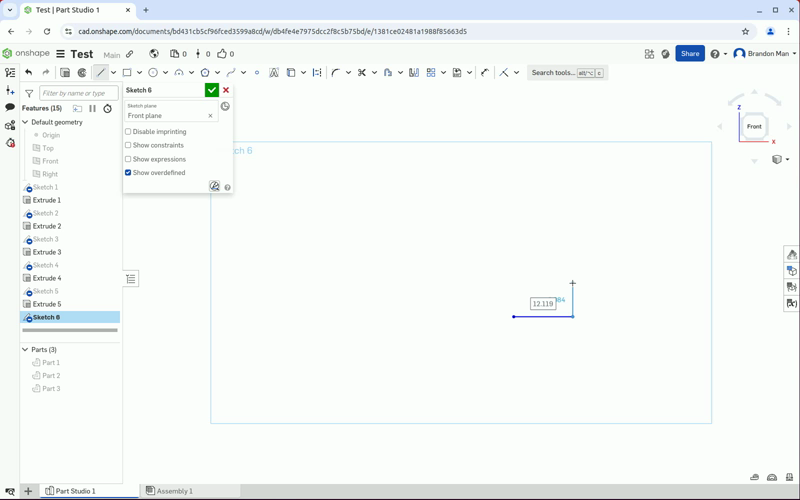
key_down(shift)
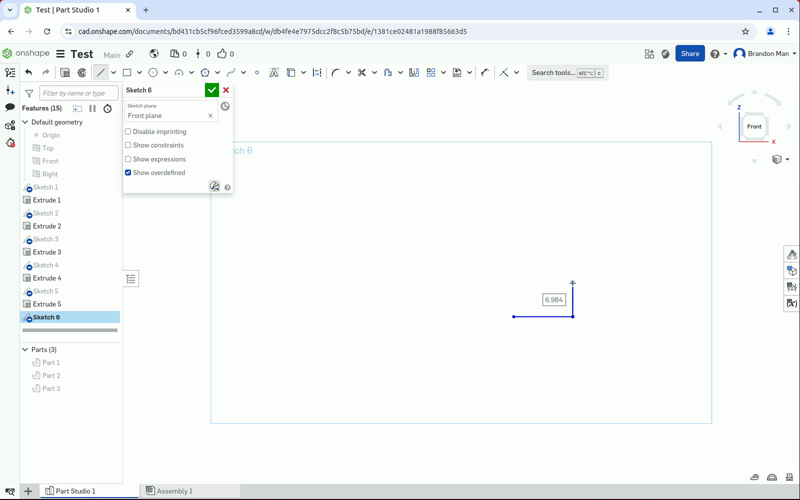
mouse_move(589, 282)
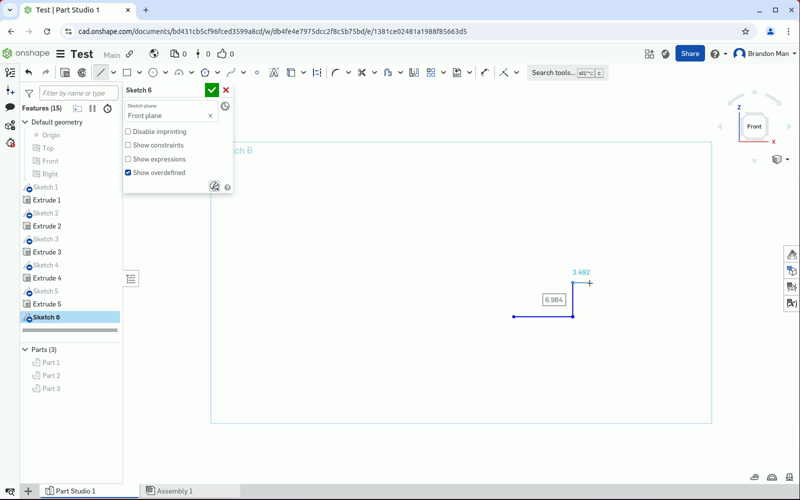
mouse_move(513, 282)
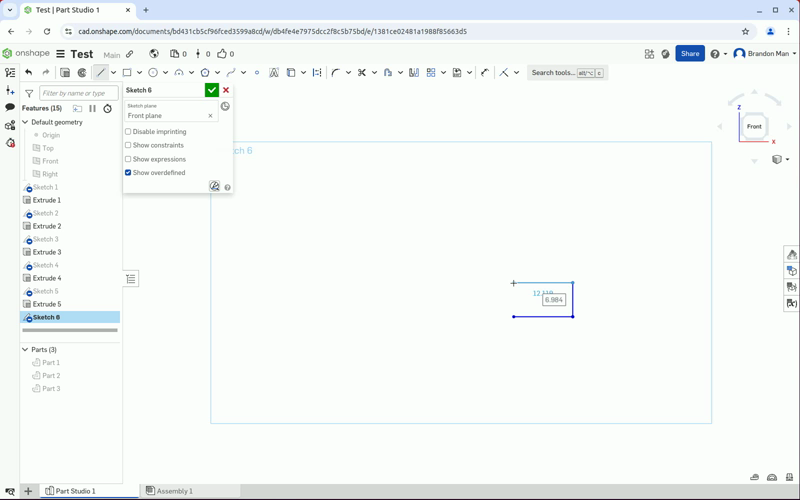
click(513, 282)
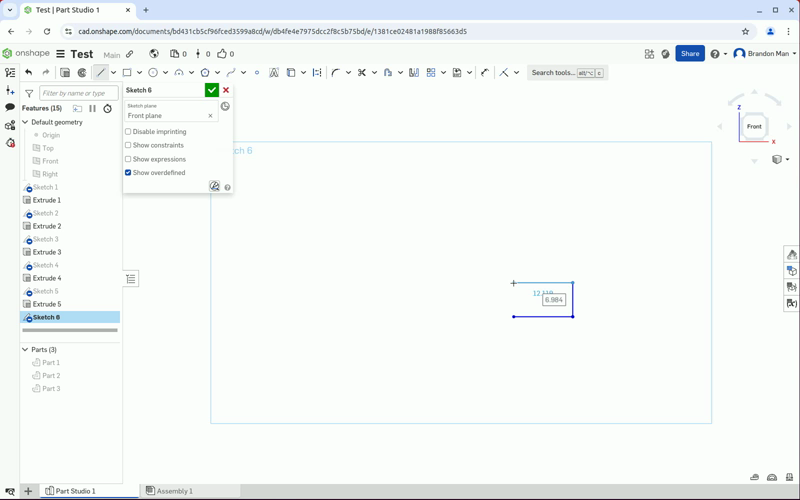
key_up(shift)
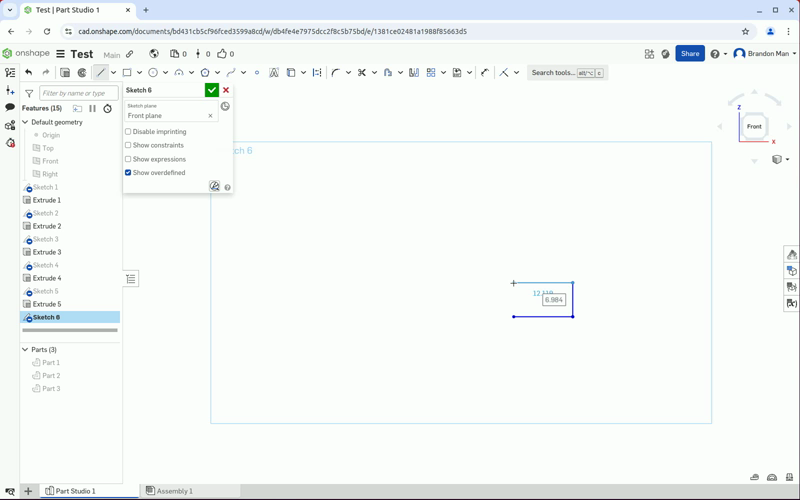
mouse_move(543, 282)
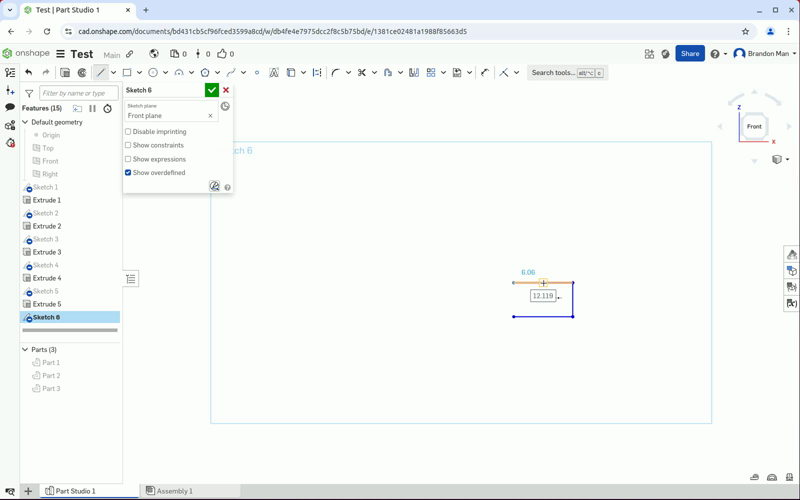
key_down(shift)
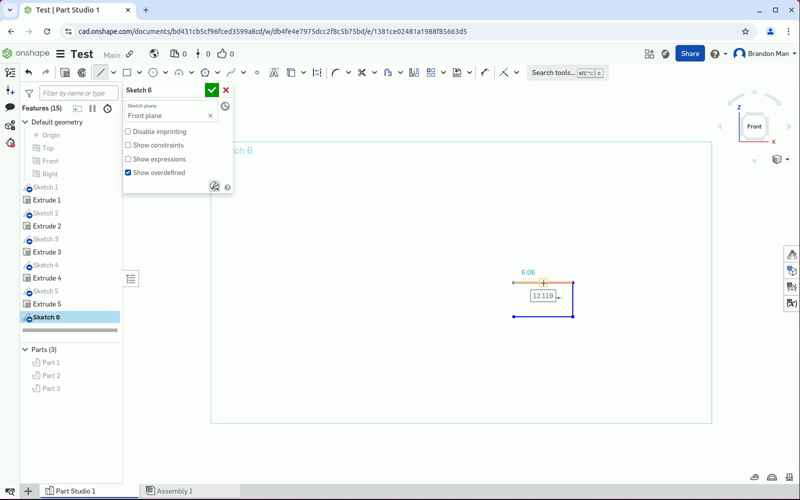
mouse_move(513, 316)
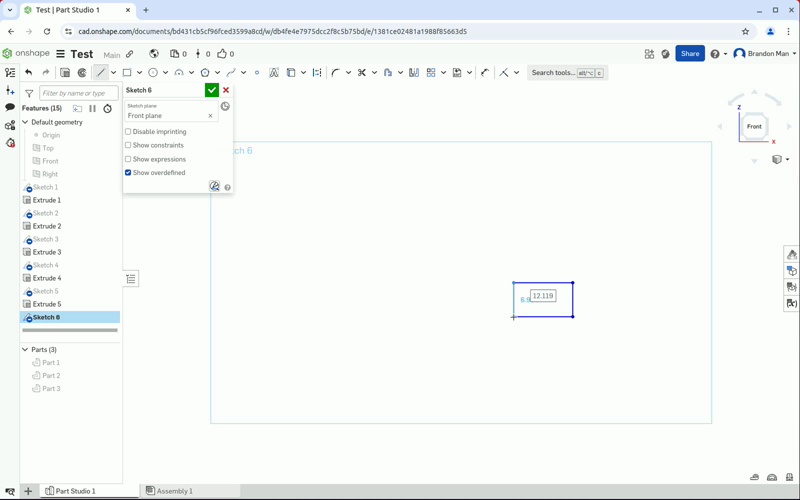
key_up(shift)
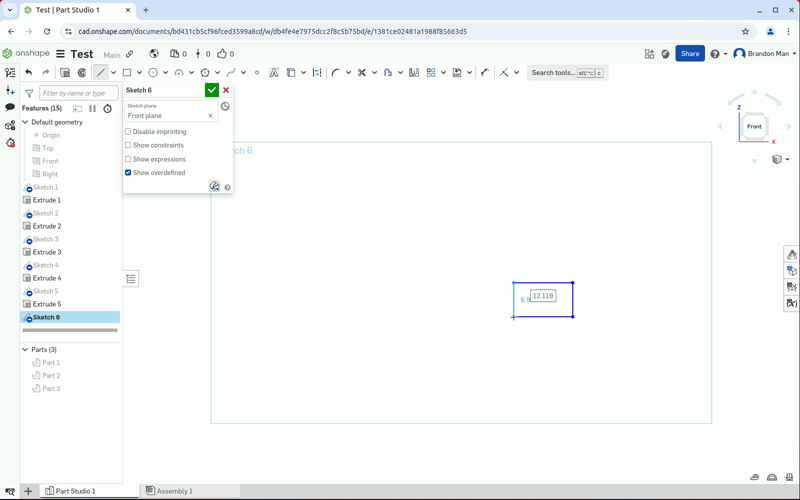
click(513, 316)
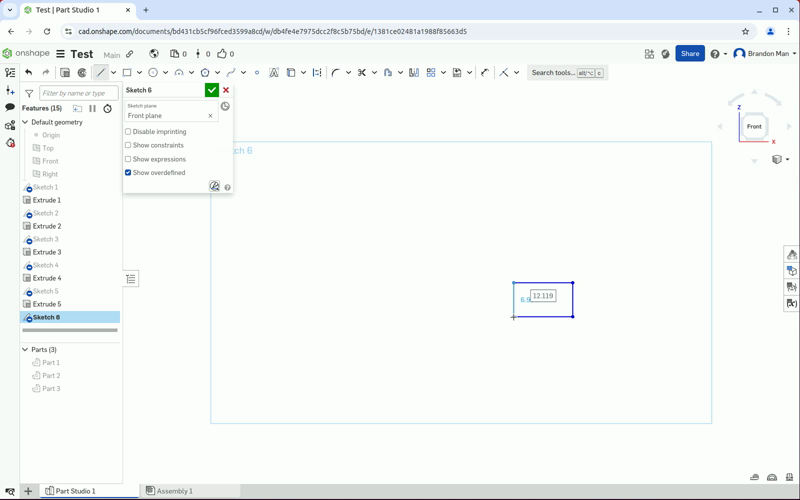
key(esc)
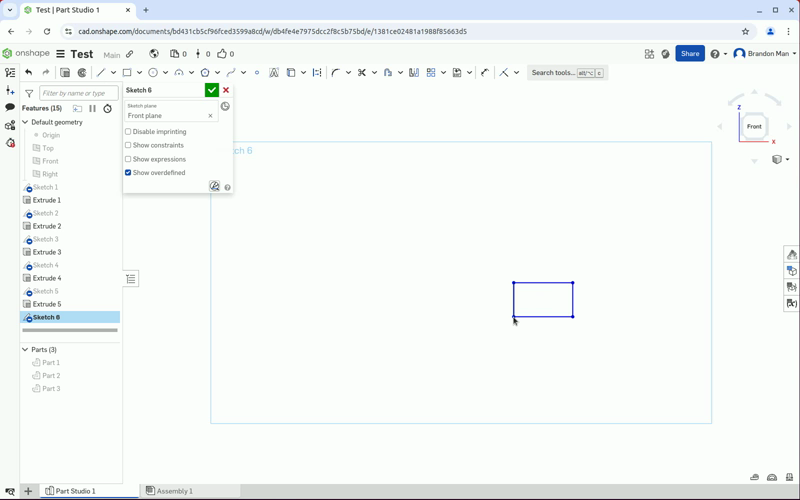
mouse_move(555, 285)
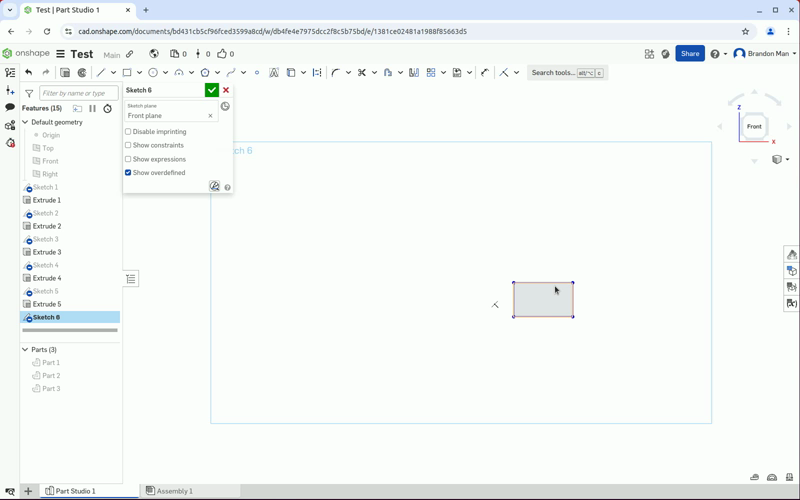
click(555, 285)
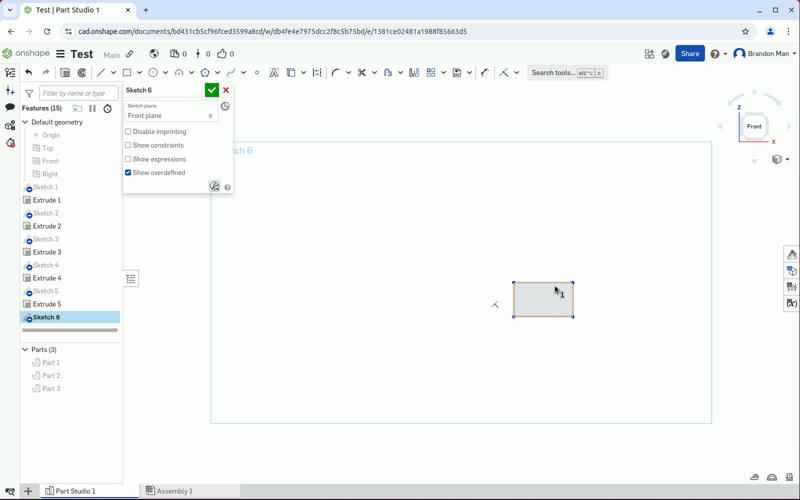
mouse_move(73, 352)
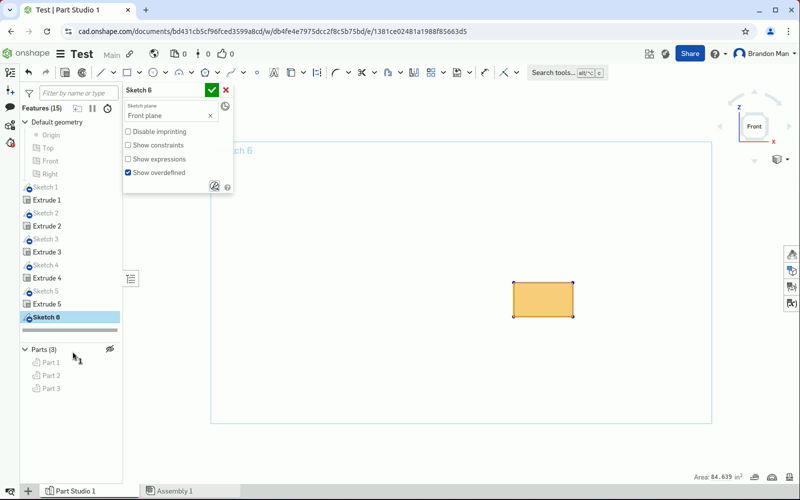
key(shift+y)
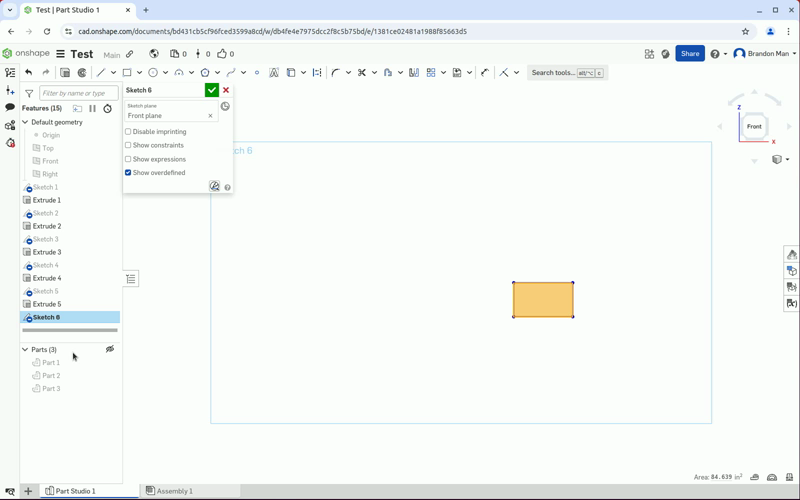
key(shift+e)
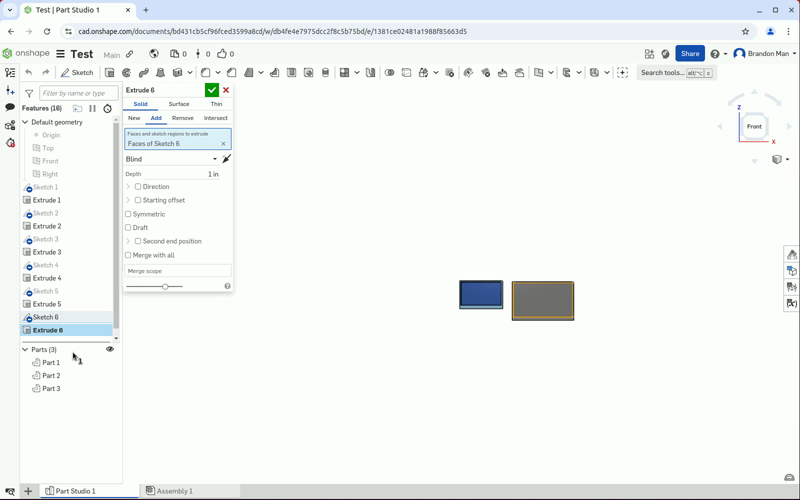
mouse_move(143, 106)
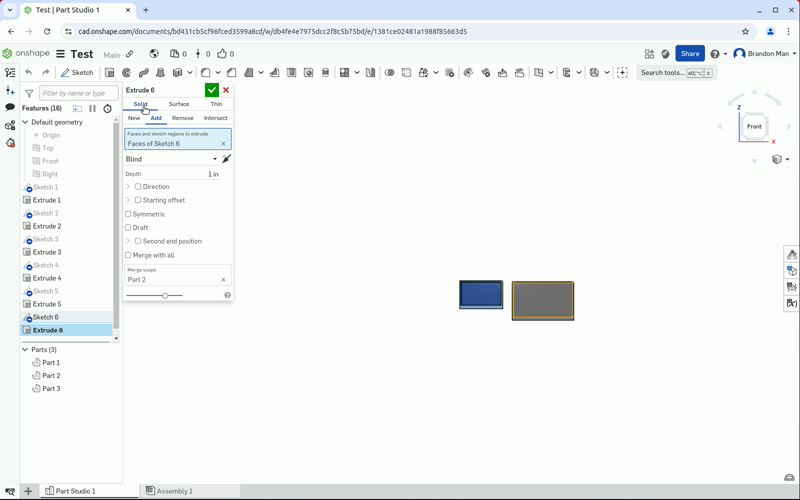
click(143, 106)
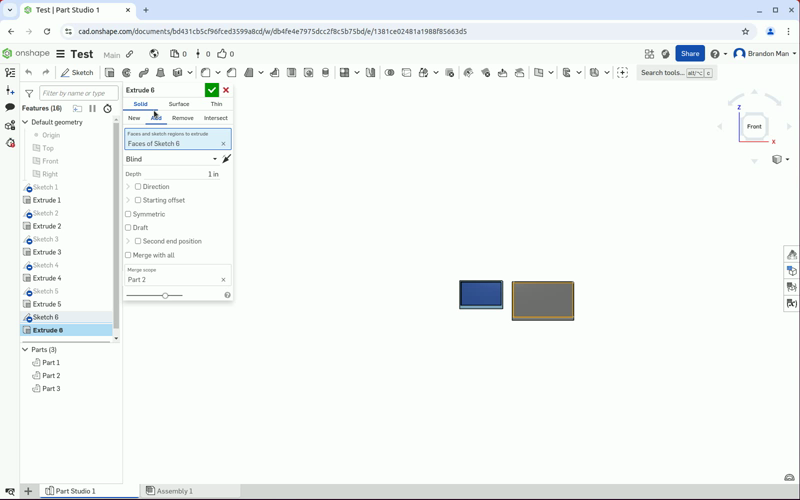
mouse_move(186, 120)
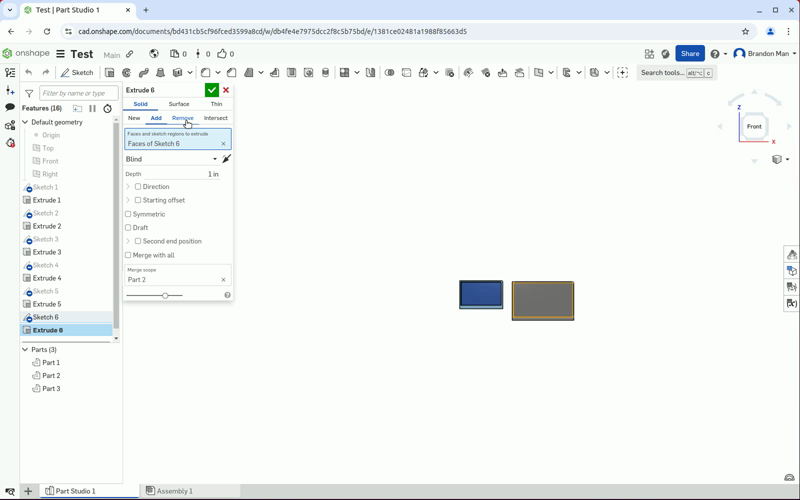
click(186, 120)
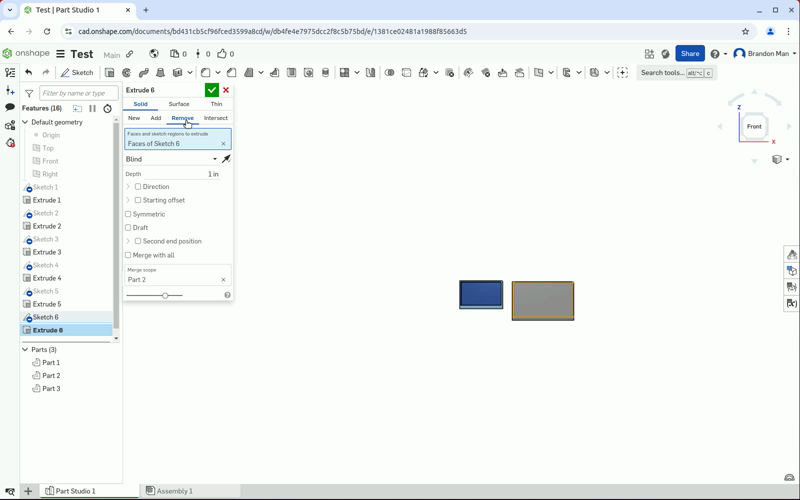
key(tab, 4)
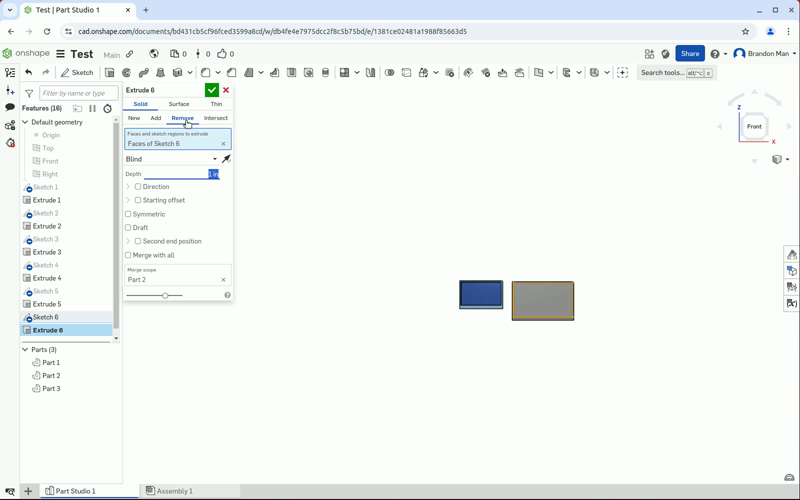
text(0.241)
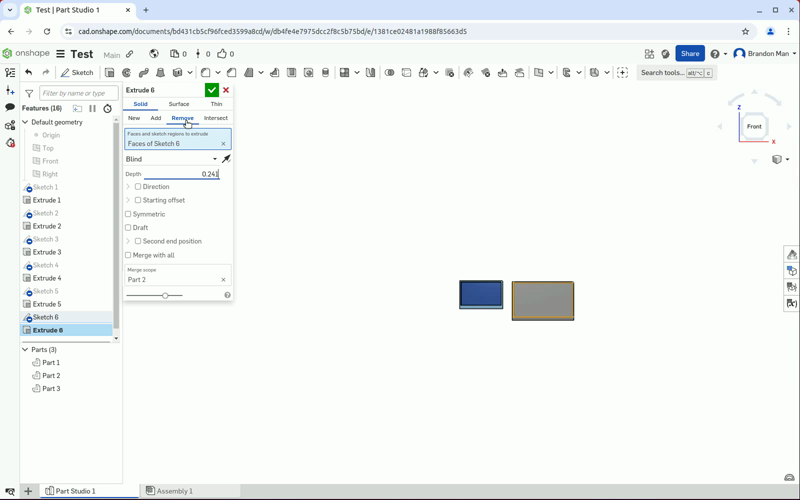
key(tab, 6)
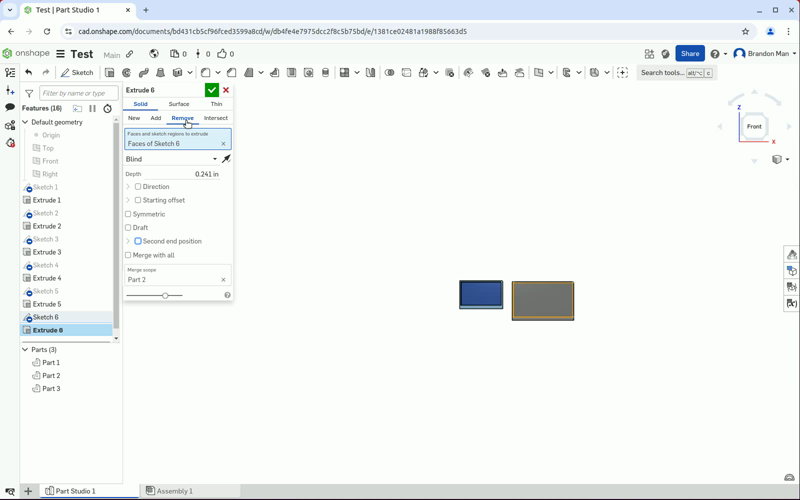
key(space)
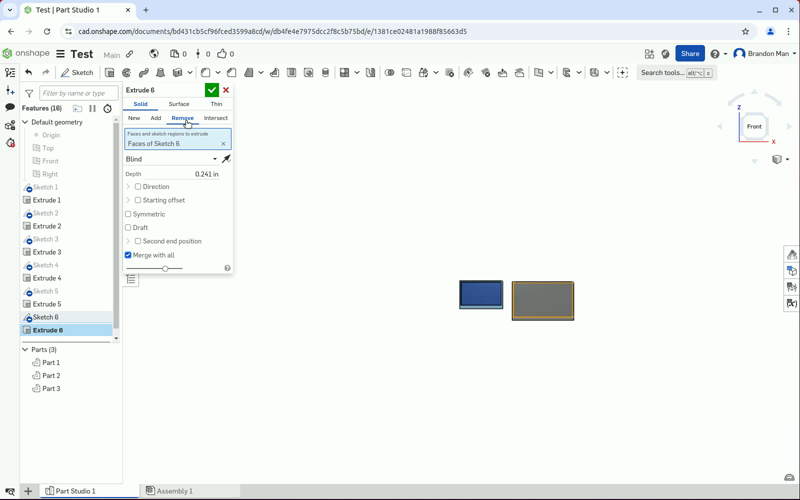
key(enter)
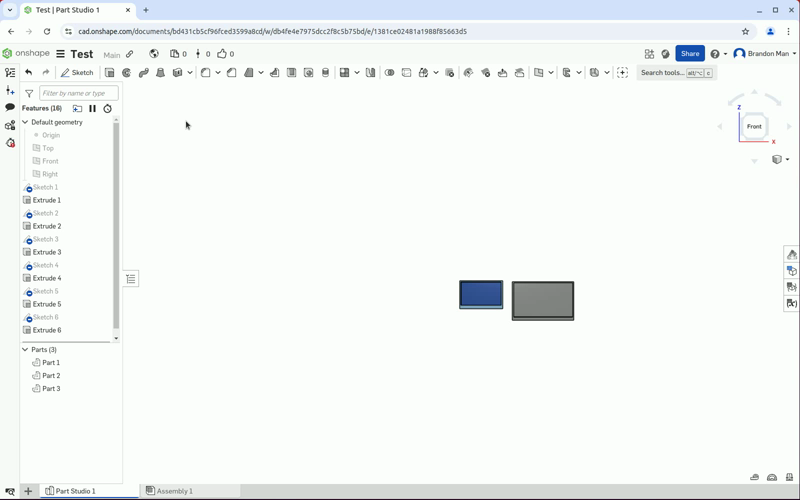
key(shift+h)
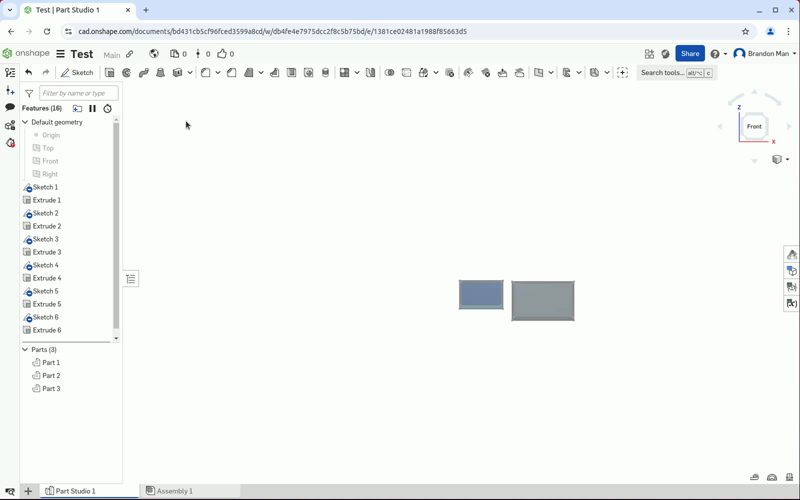
key(shift+h)
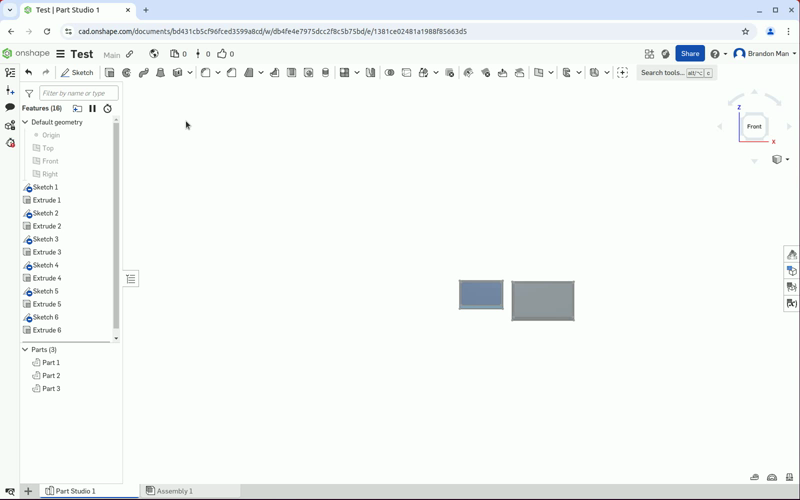
key(shift+7)
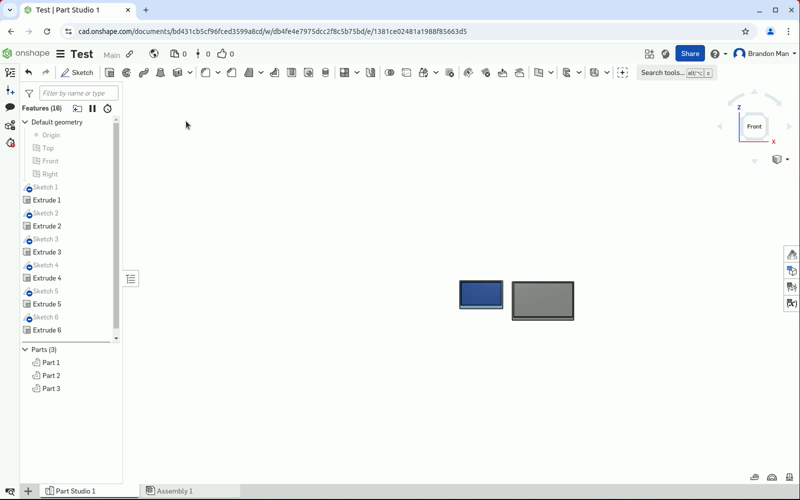
key(left, 2)
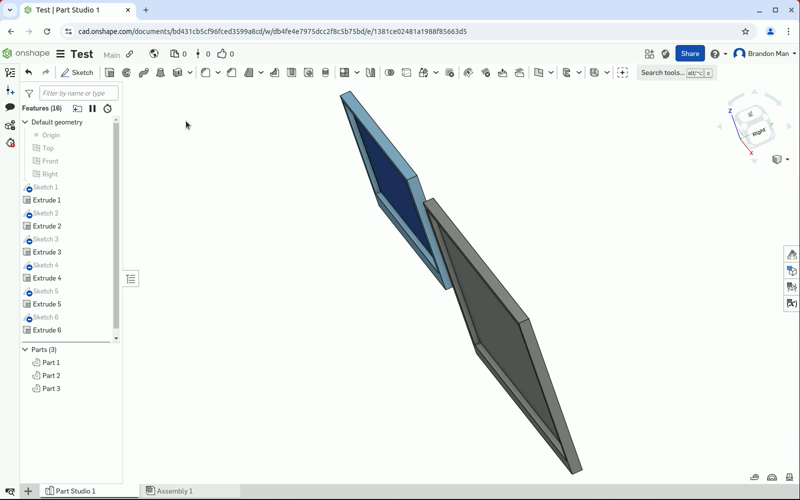
key(down, 2)
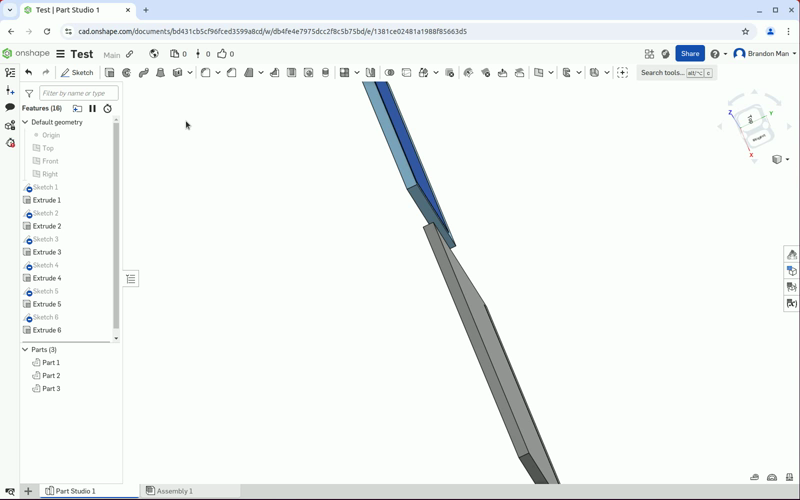
key(up, 2)
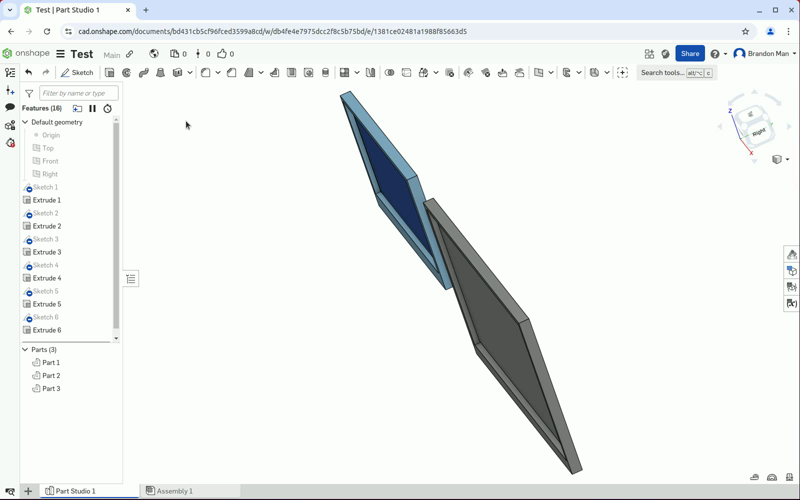
key(right, 2)
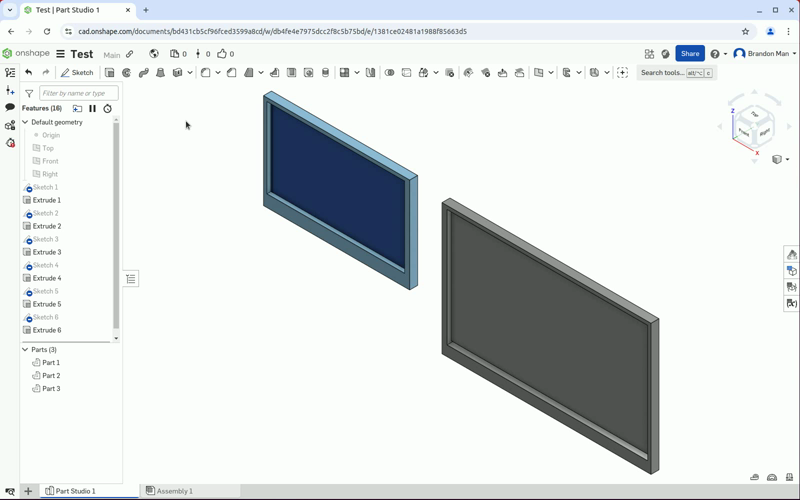
mouse_move(69, 189)
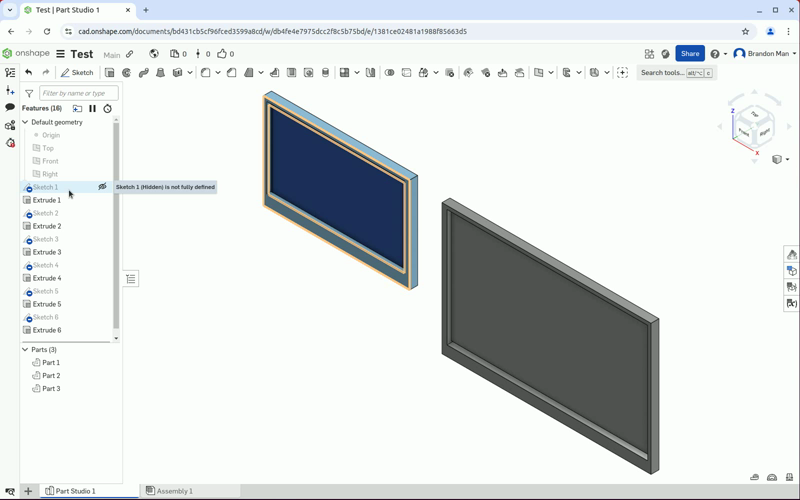
click(69, 189)